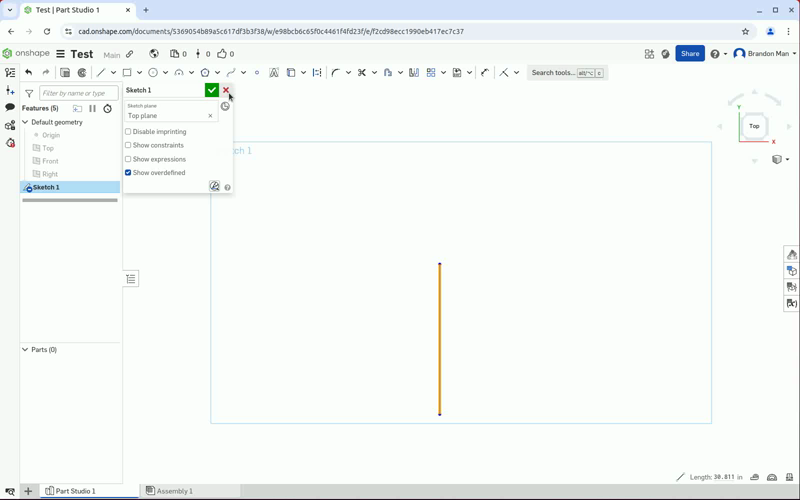
key(shift+h)
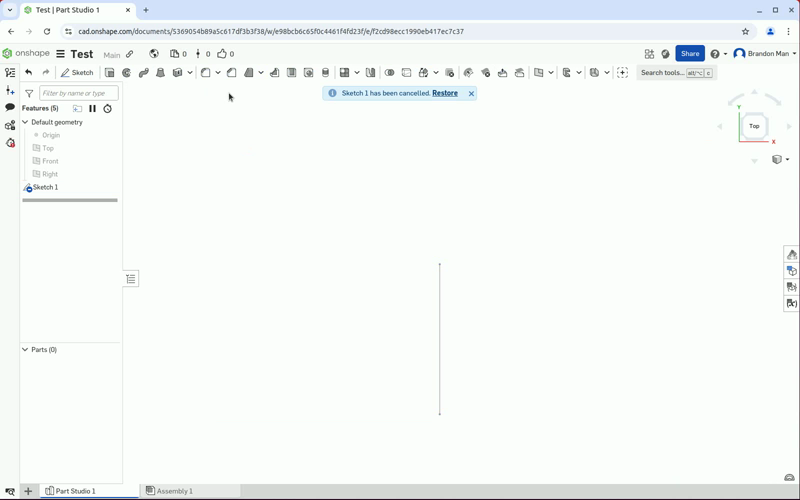
key(shift+s)
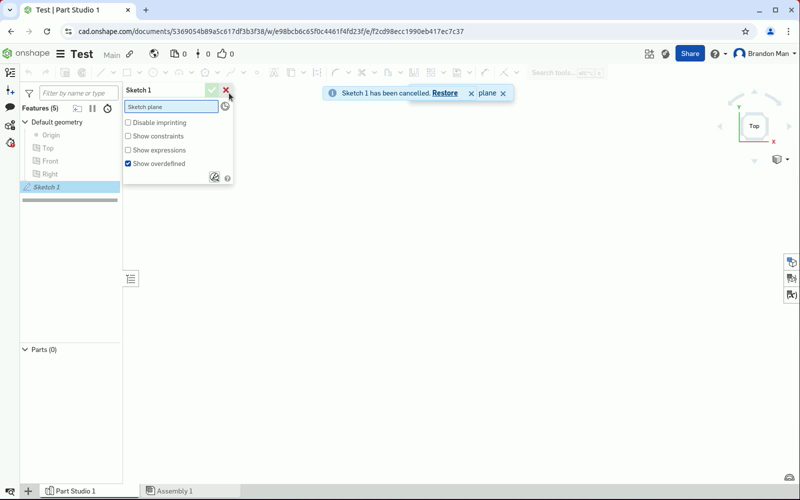
mouse_move(73, 150)
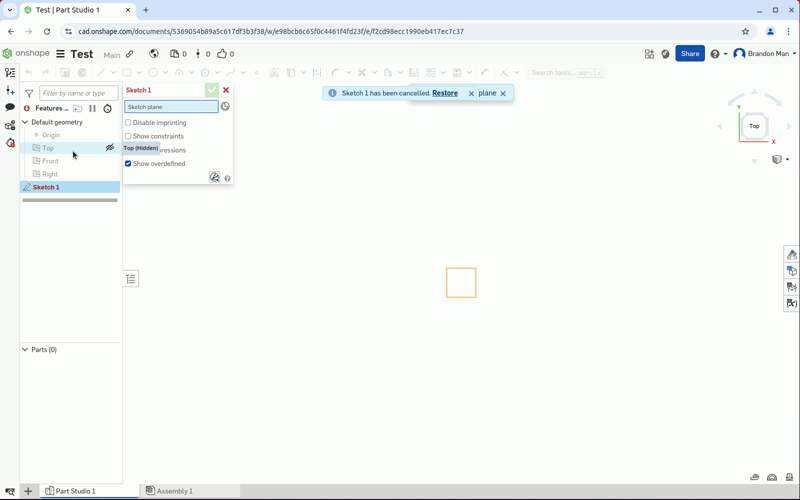
click(73, 150)
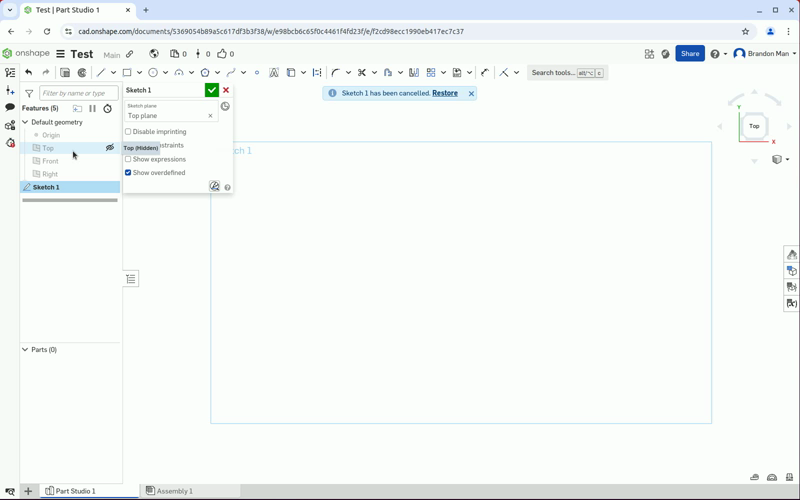
mouse_move(73, 352)
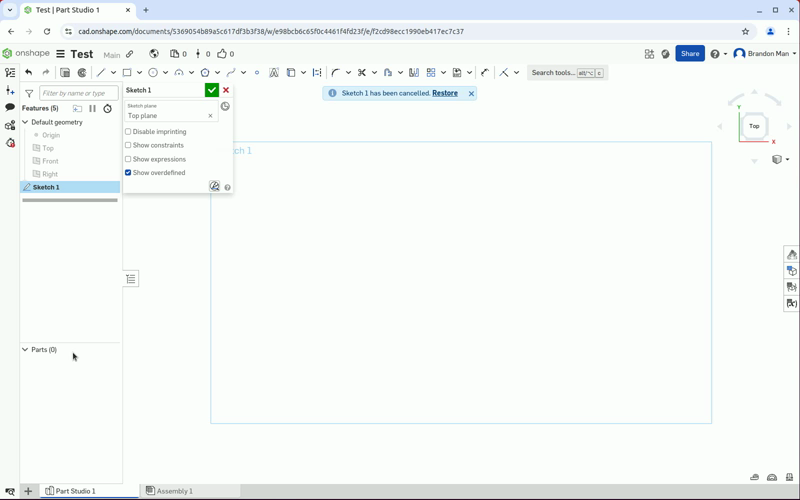
key(y)
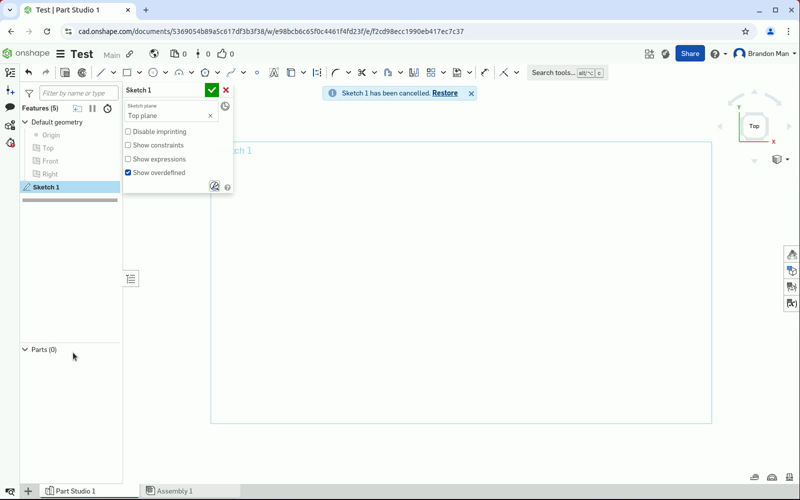
key(l)
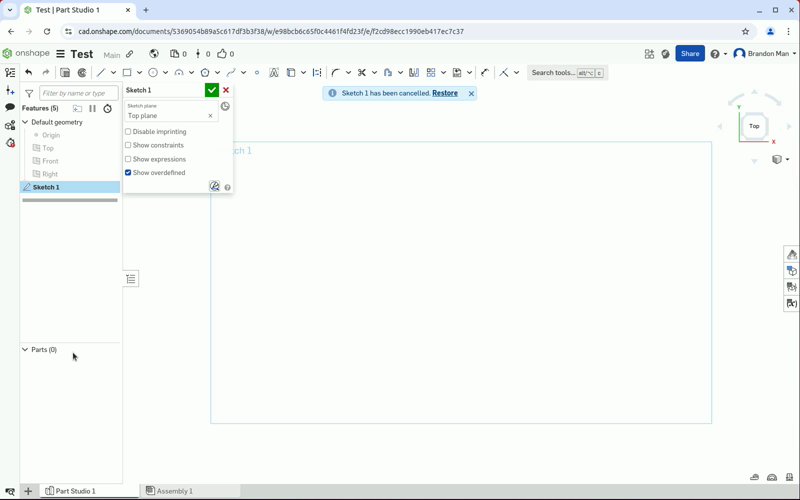
key_down(shift)
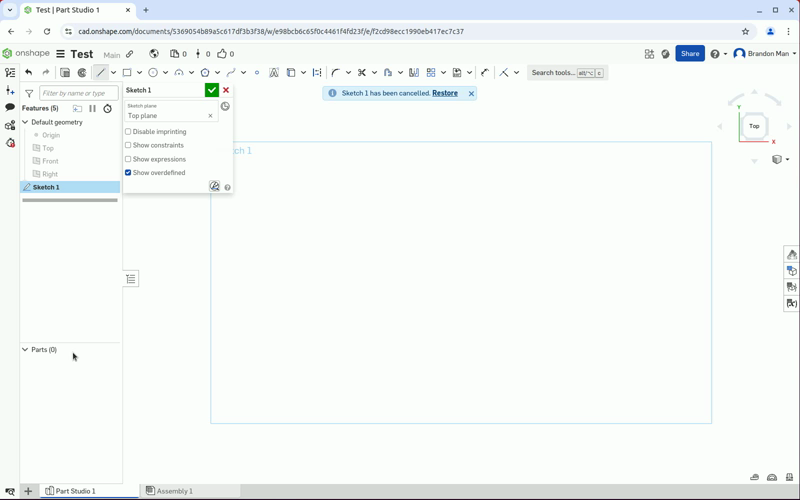
mouse_move(460, 295)
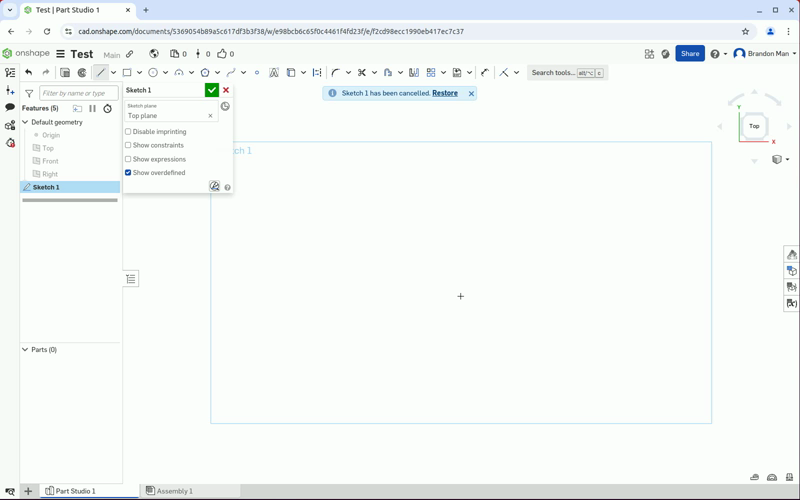
click(460, 295)
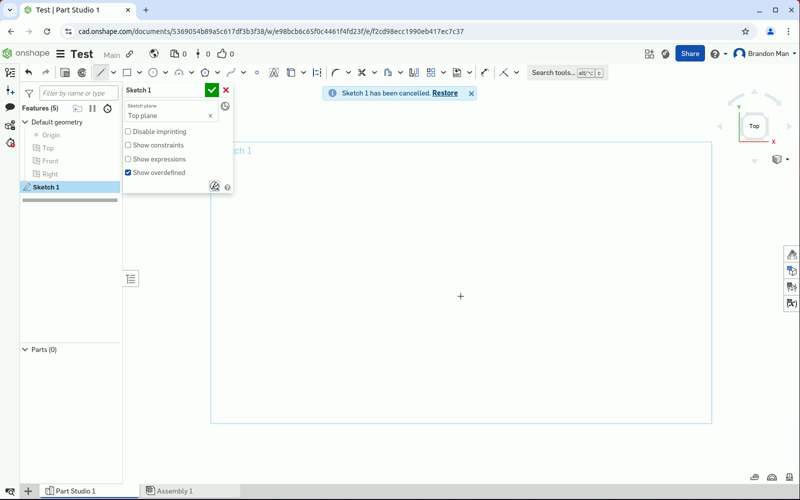
key_up(shift)
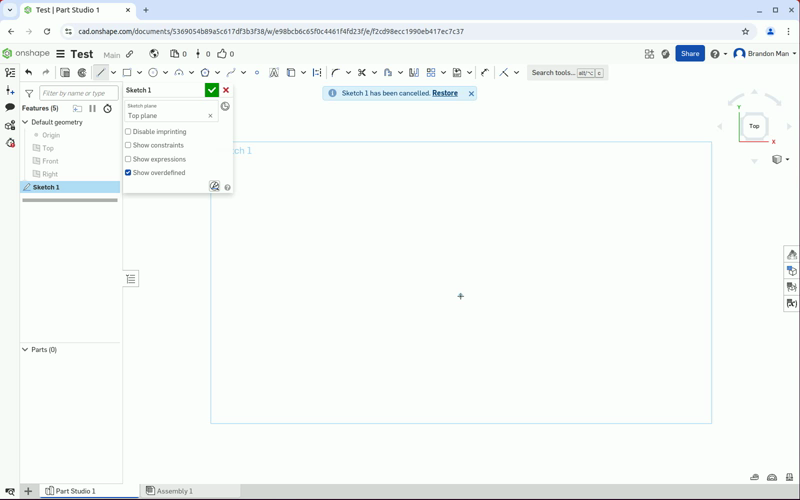
key_down(shift)
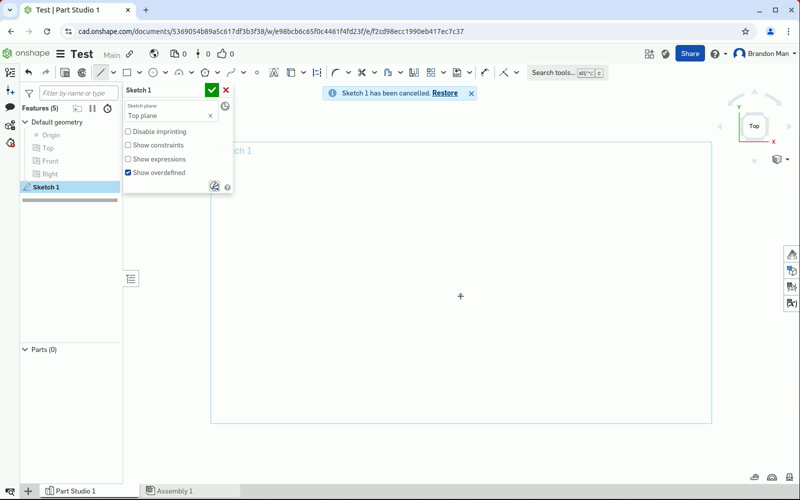
mouse_move(490, 295)
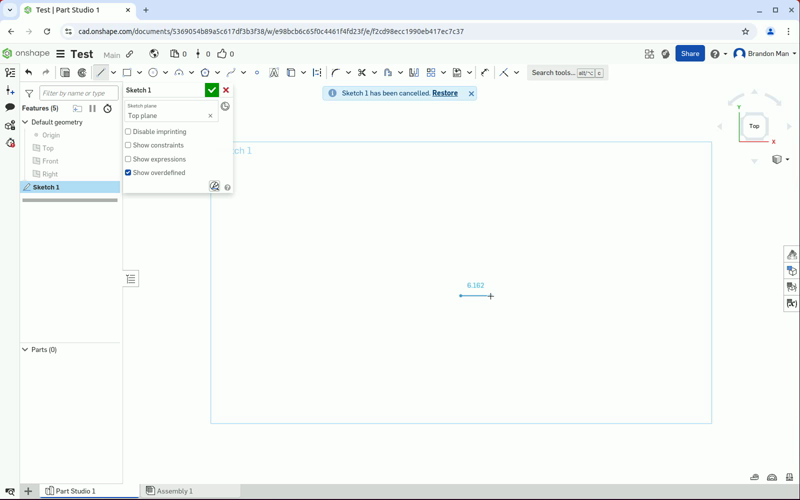
mouse_move(467, 295)
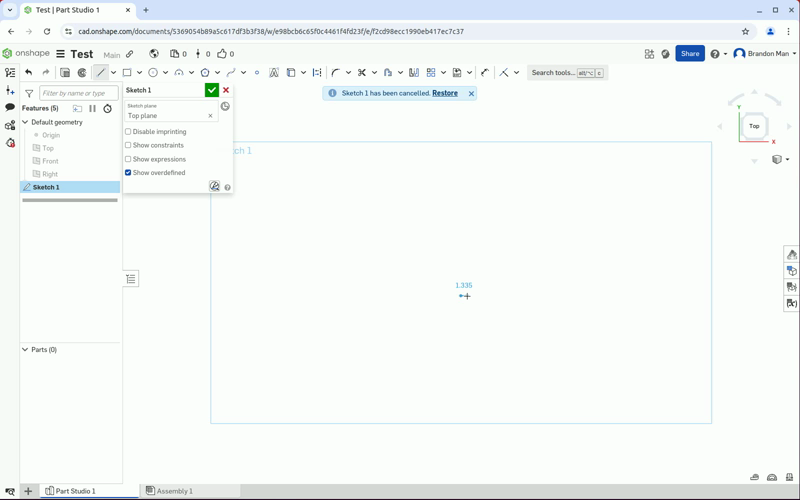
scroll(6)
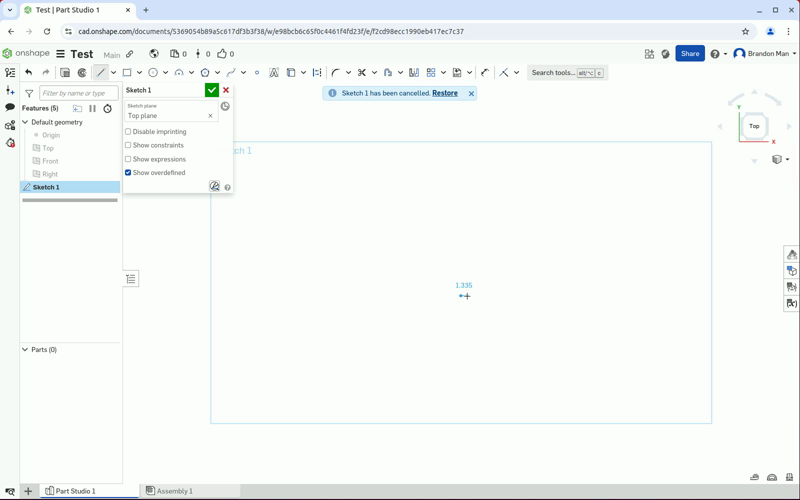
scroll(6)
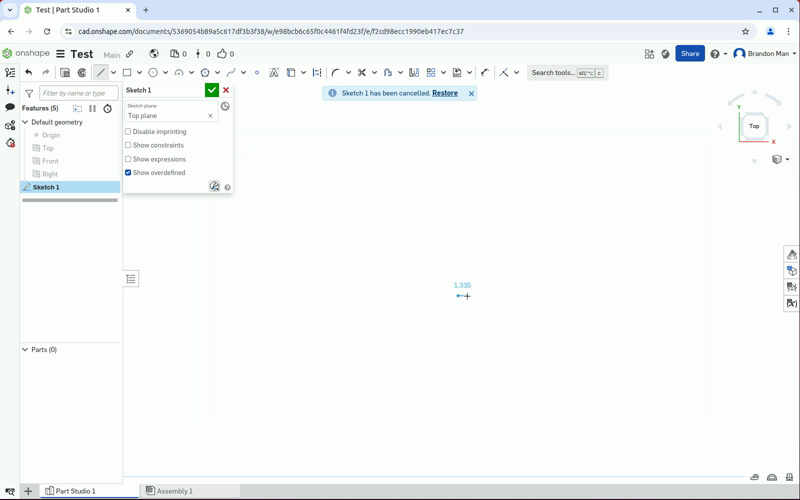
scroll(6)
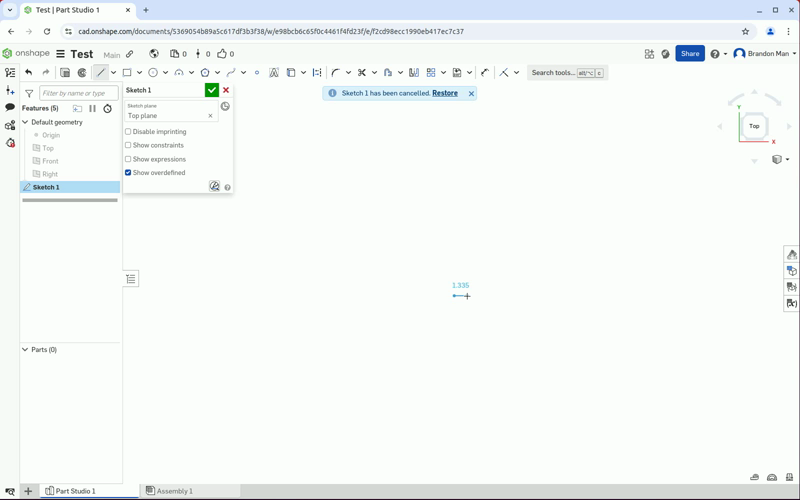
scroll(6)
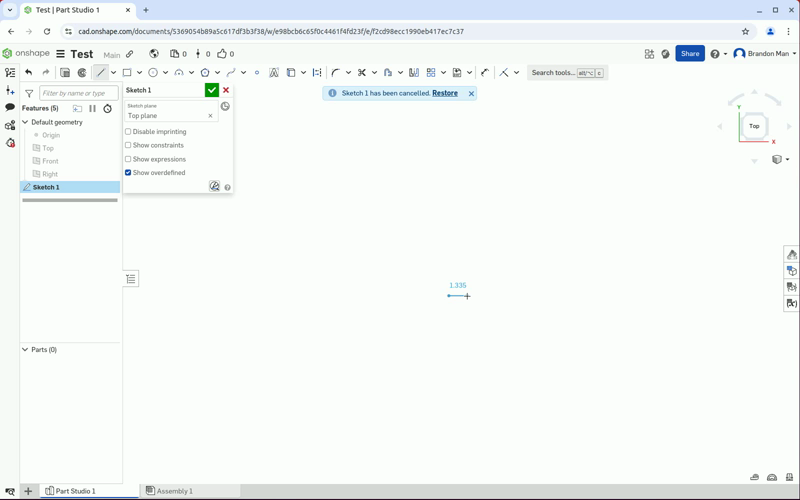
scroll(6)
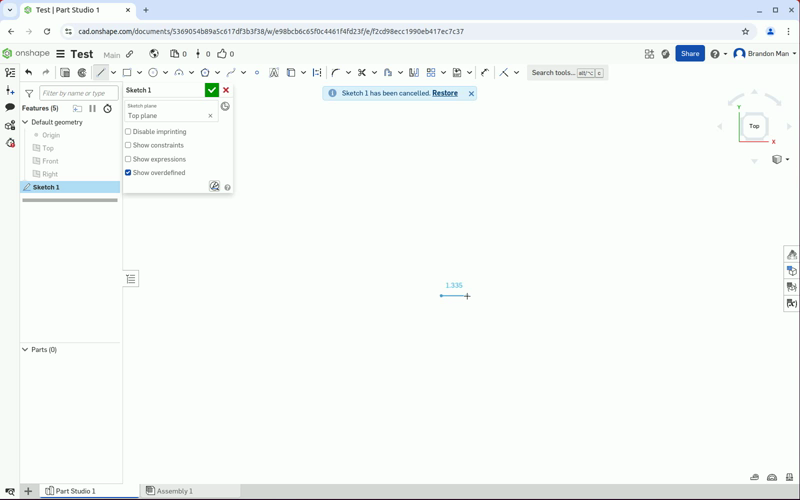
scroll(6)
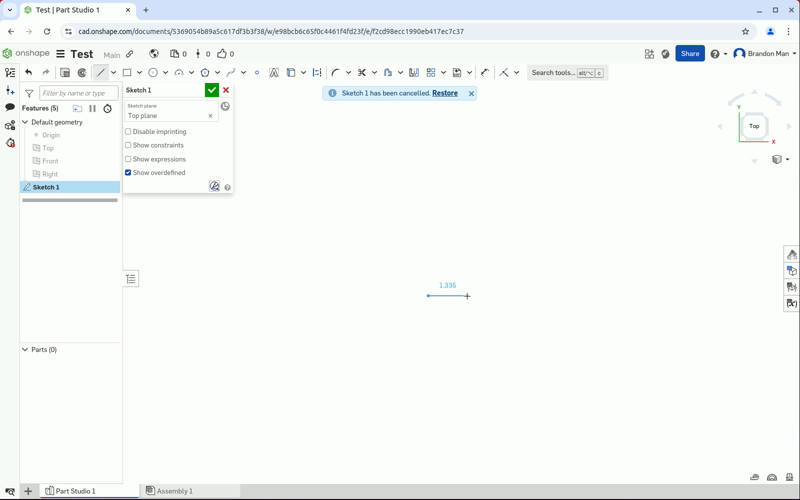
scroll(6)
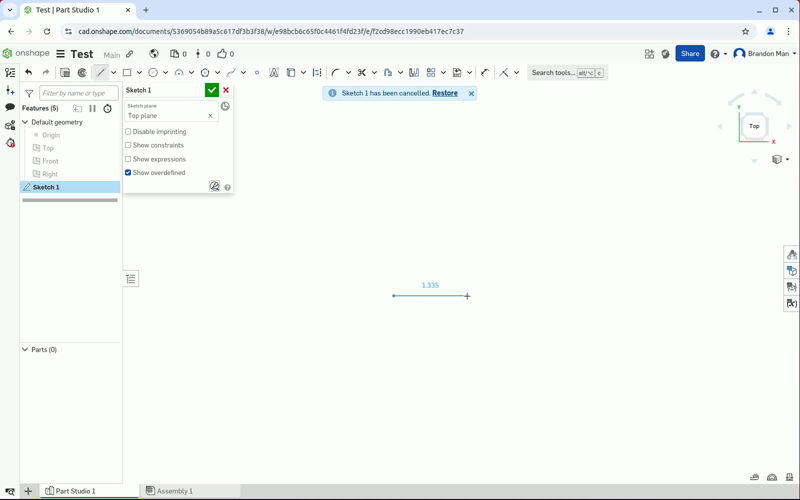
click(467, 295)
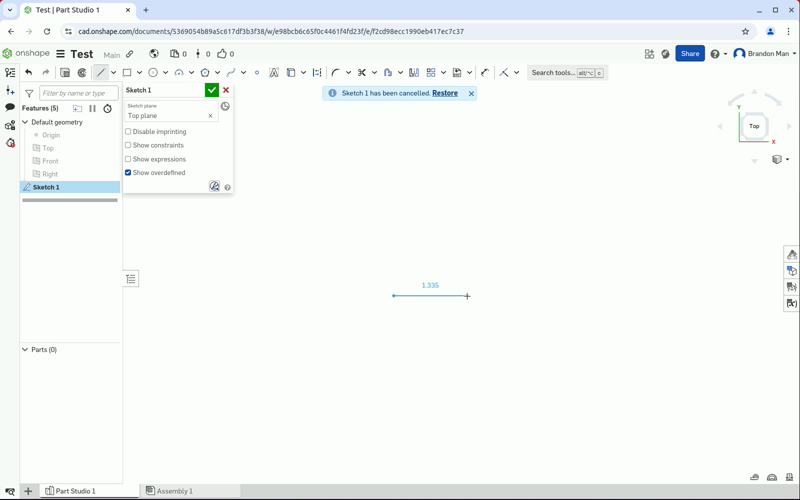
scroll(-6)
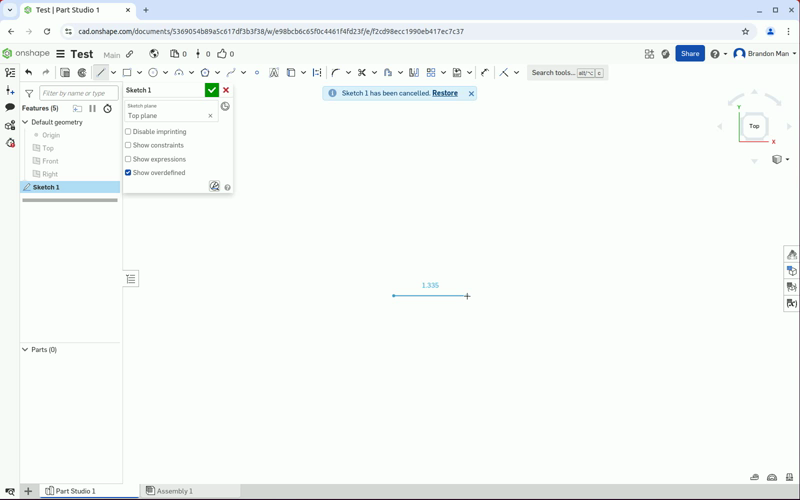
scroll(-6)
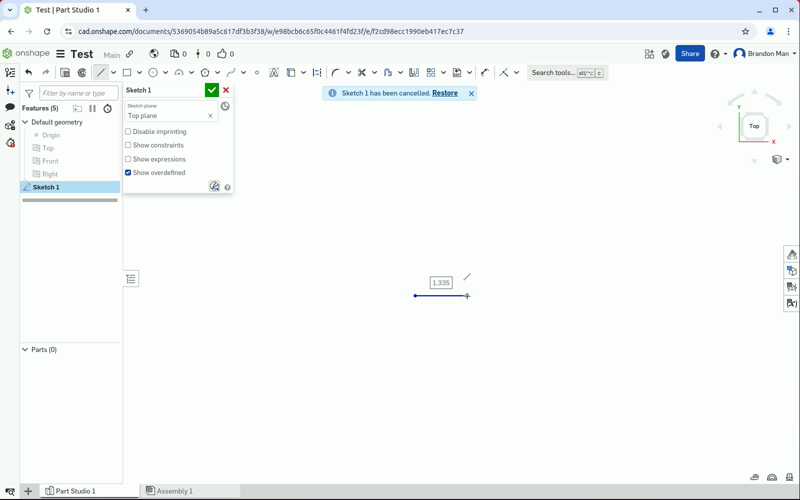
scroll(-6)
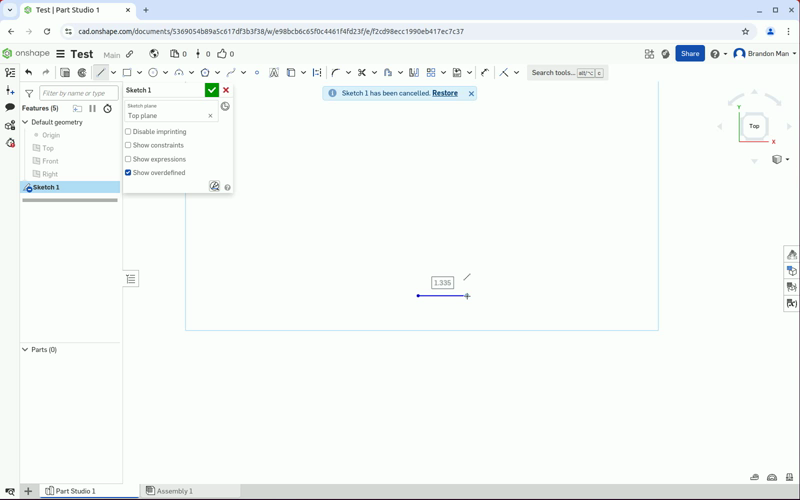
scroll(-6)
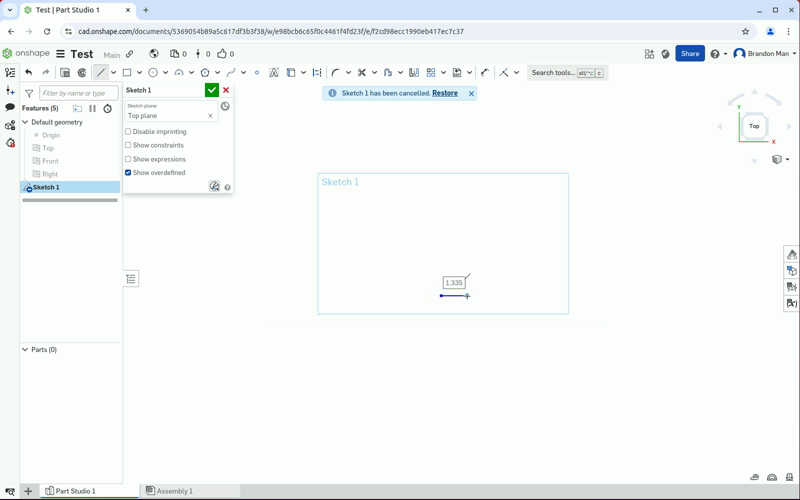
scroll(-6)
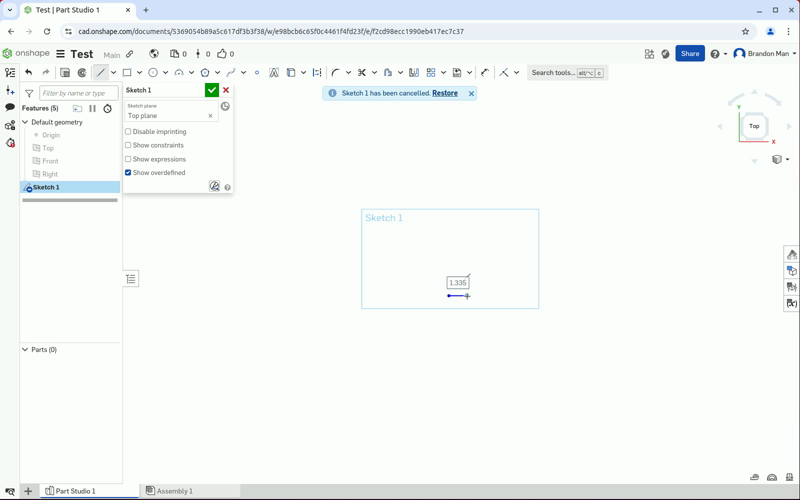
scroll(-6)
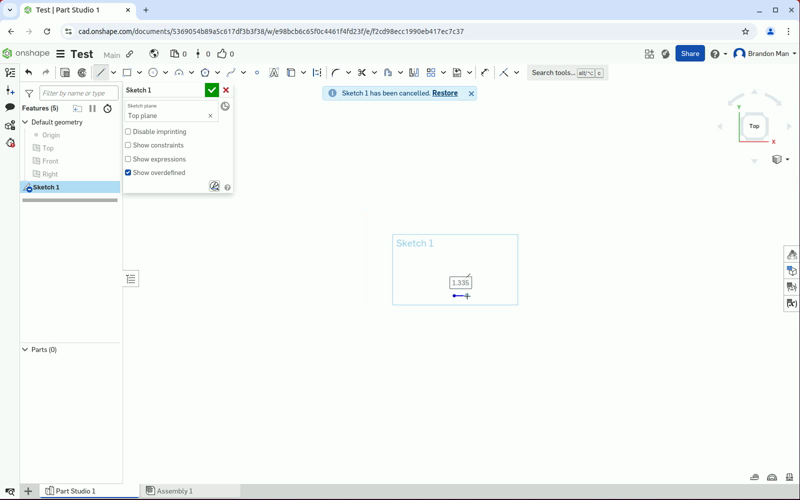
scroll(-6)
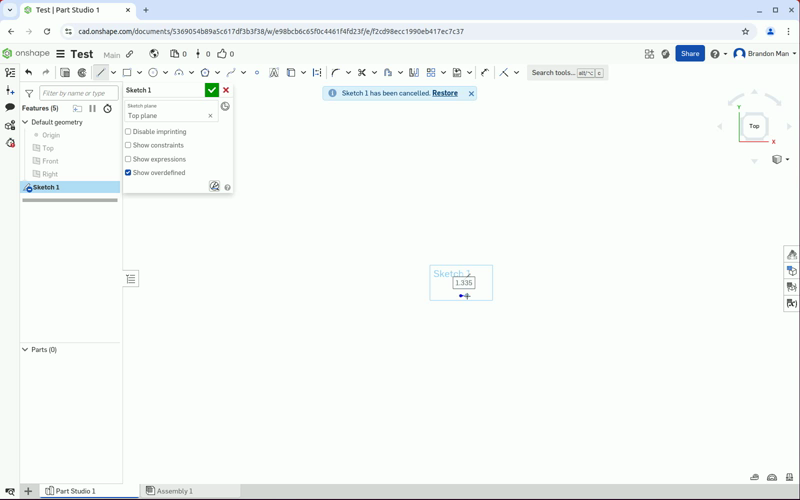
key_up(shift)
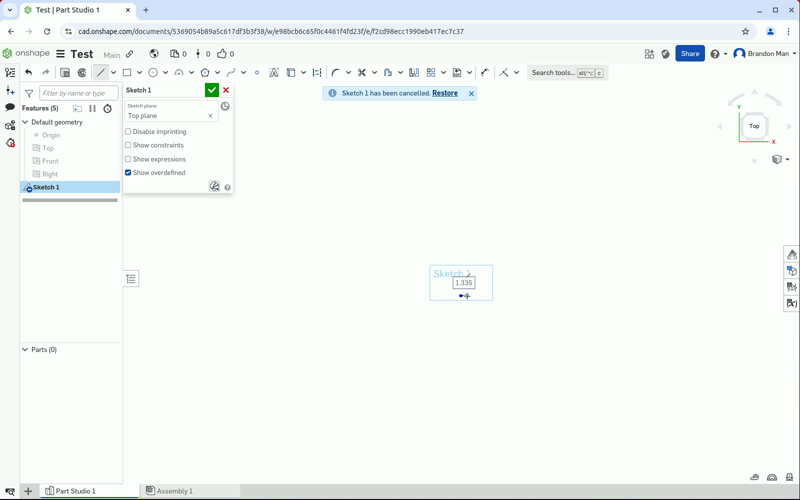
key_down(shift)
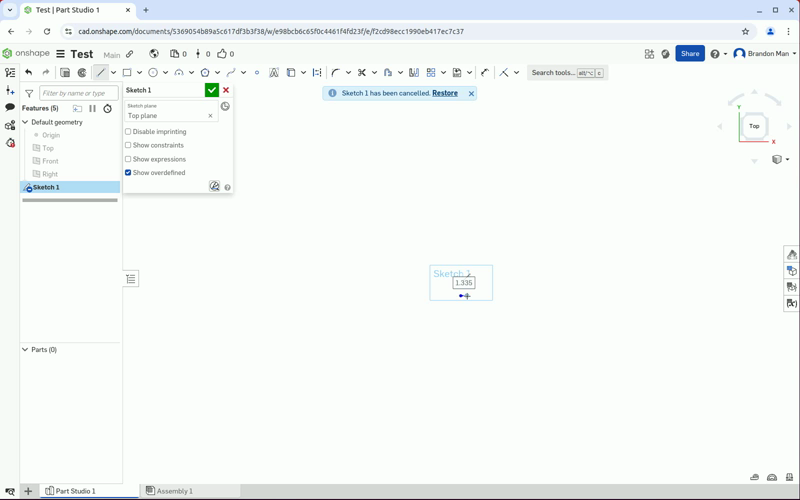
mouse_move(497, 295)
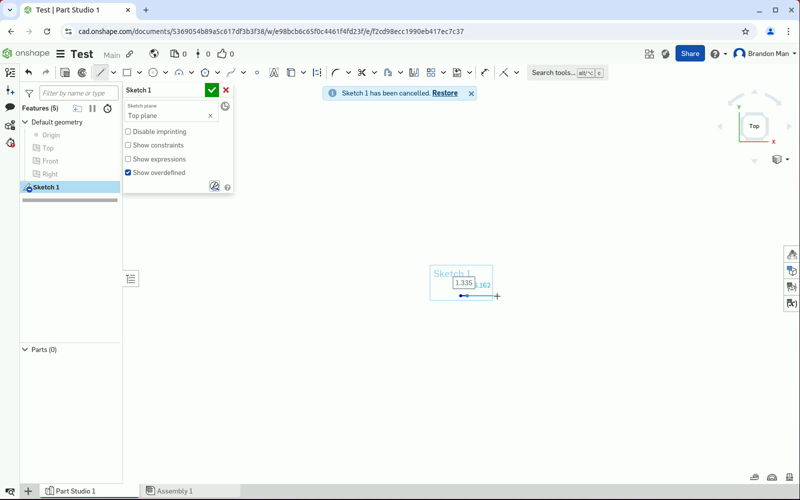
mouse_move(467, 282)
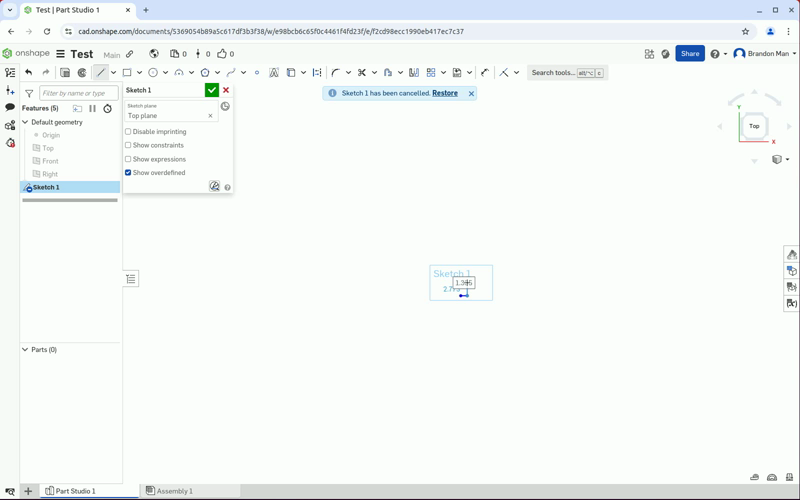
click(467, 282)
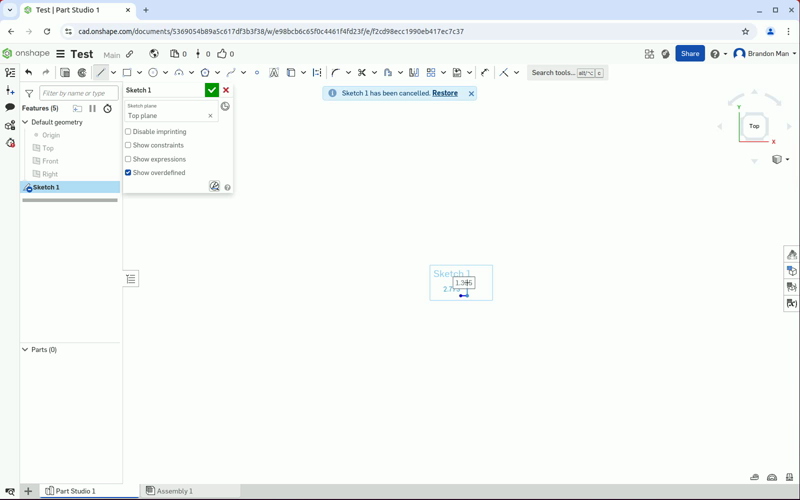
key_up(shift)
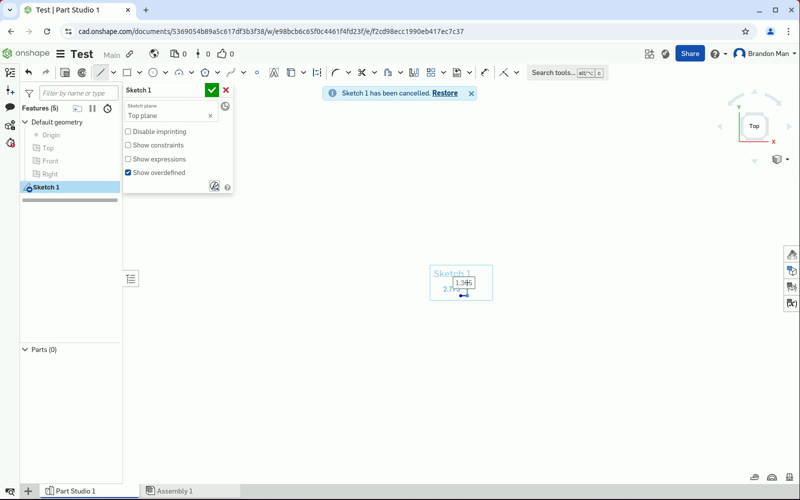
key_down(shift)
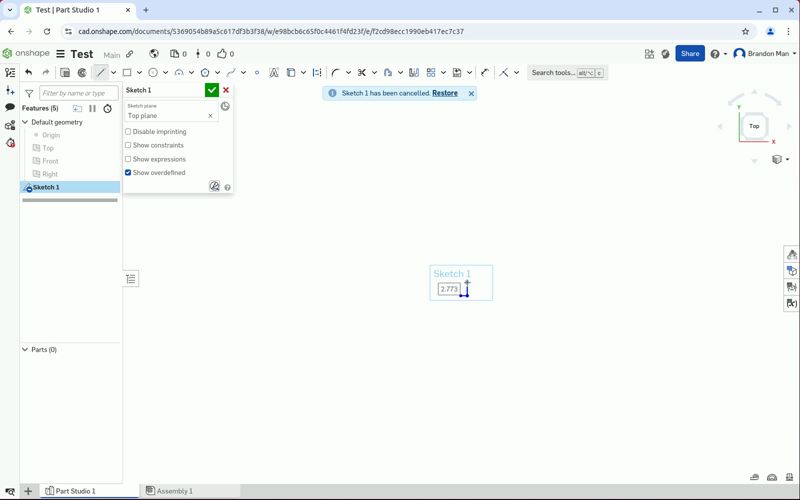
mouse_move(497, 282)
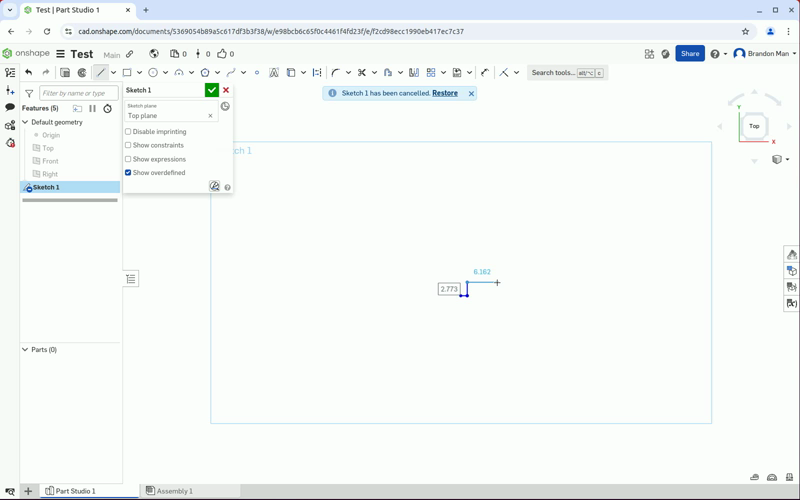
mouse_move(460, 282)
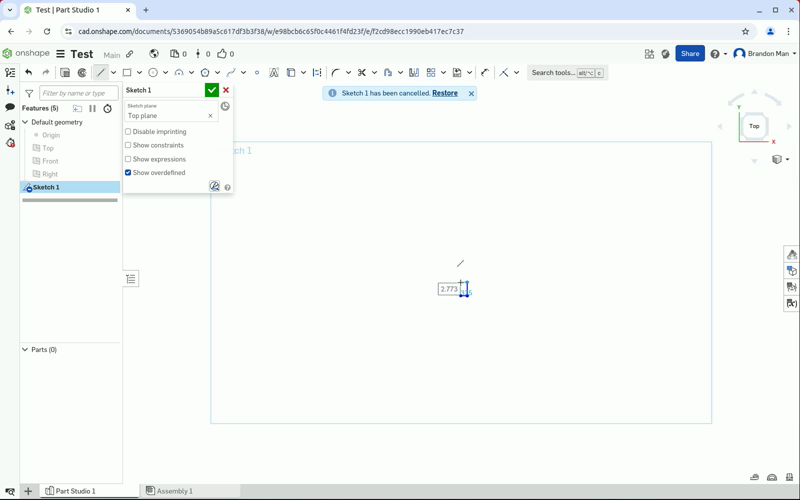
scroll(6)
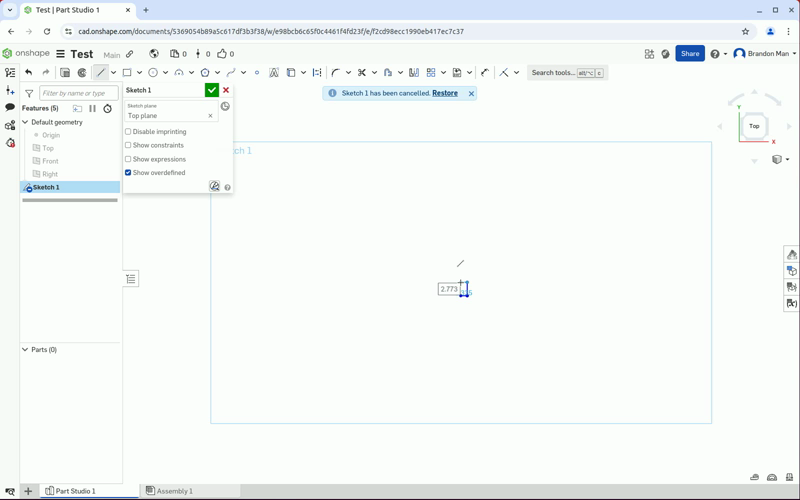
scroll(6)
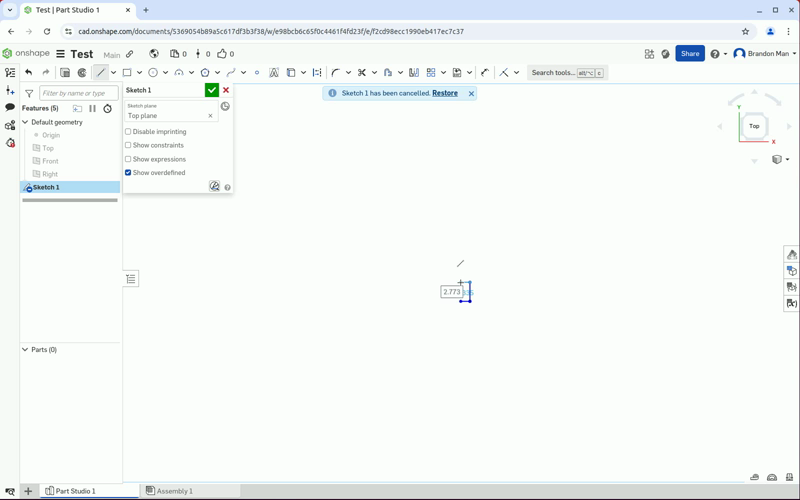
scroll(6)
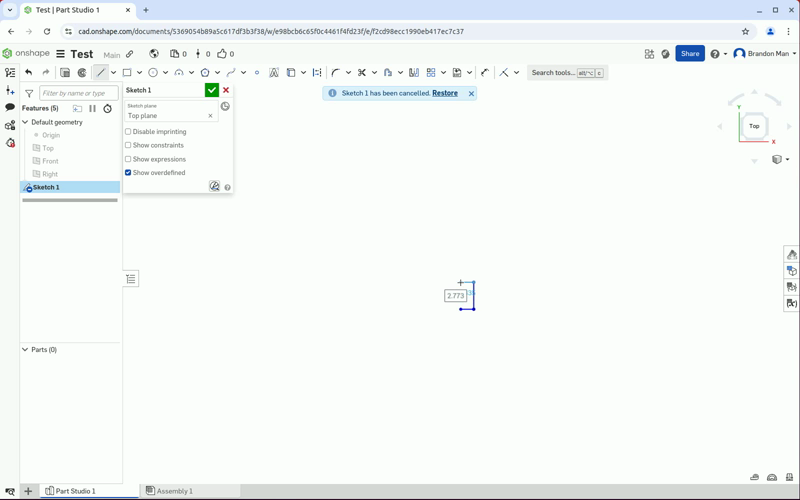
scroll(6)
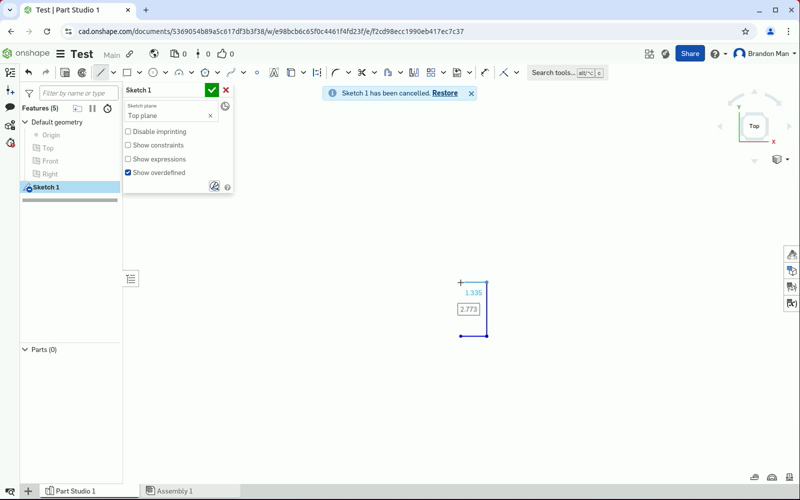
scroll(6)
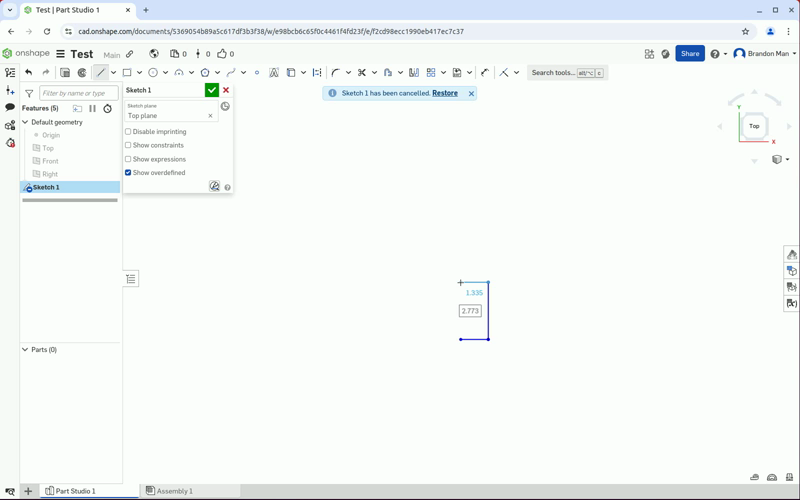
scroll(6)
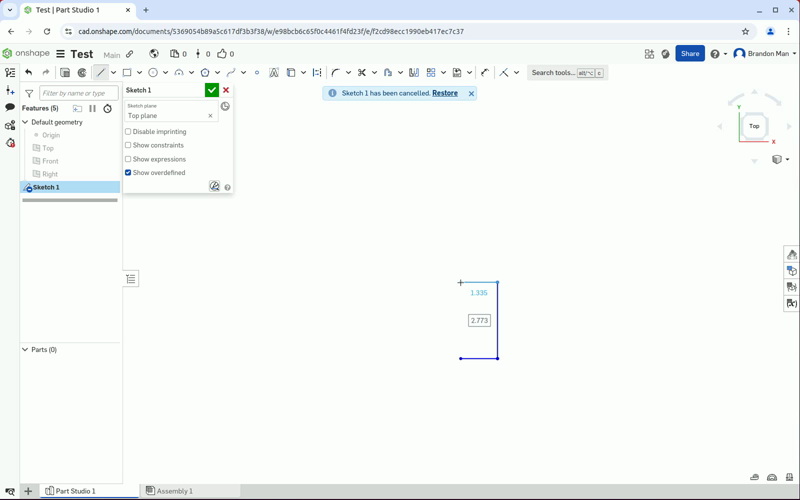
scroll(6)
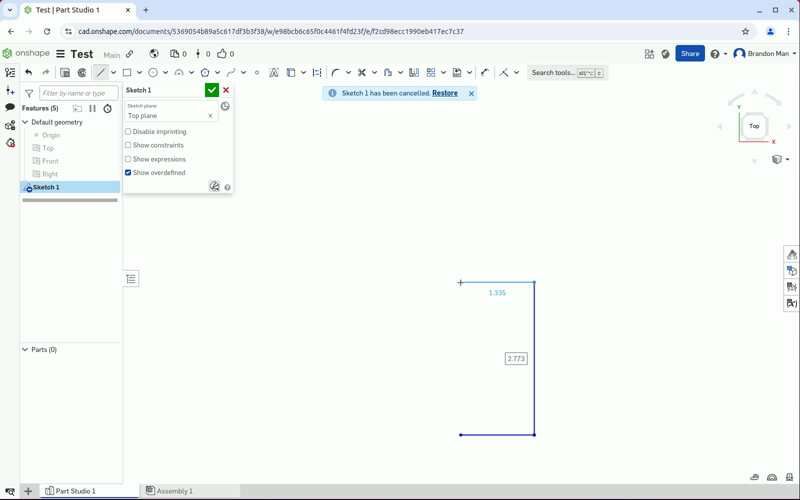
click(460, 282)
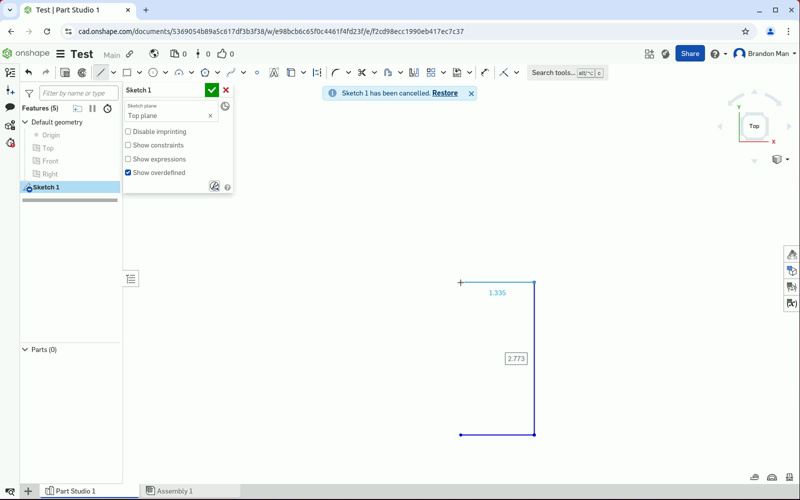
scroll(-6)
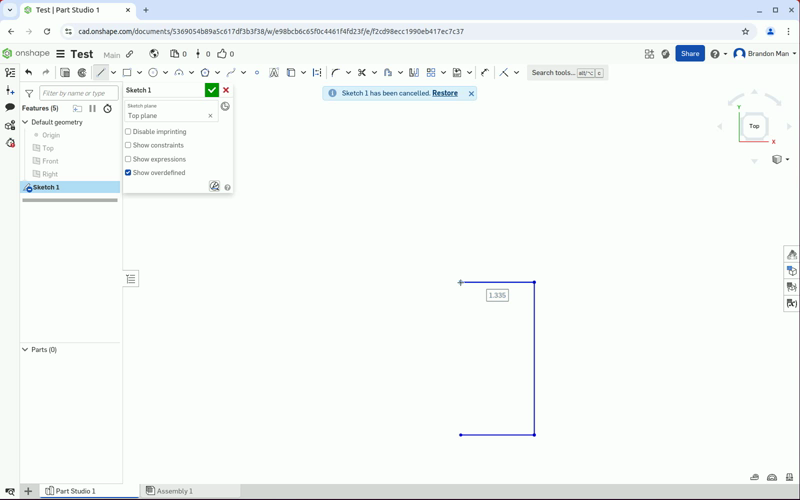
scroll(-6)
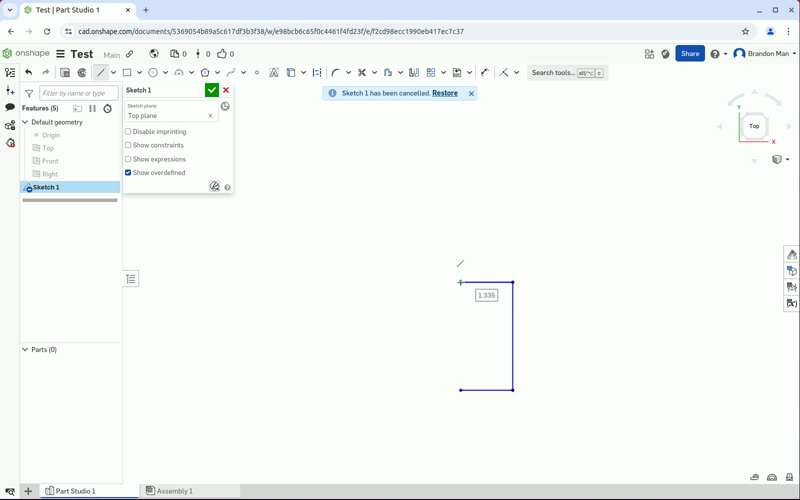
scroll(-6)
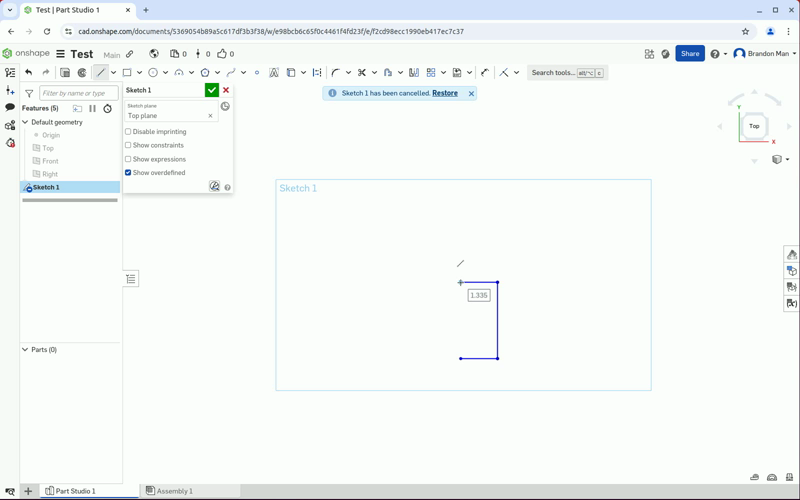
scroll(-6)
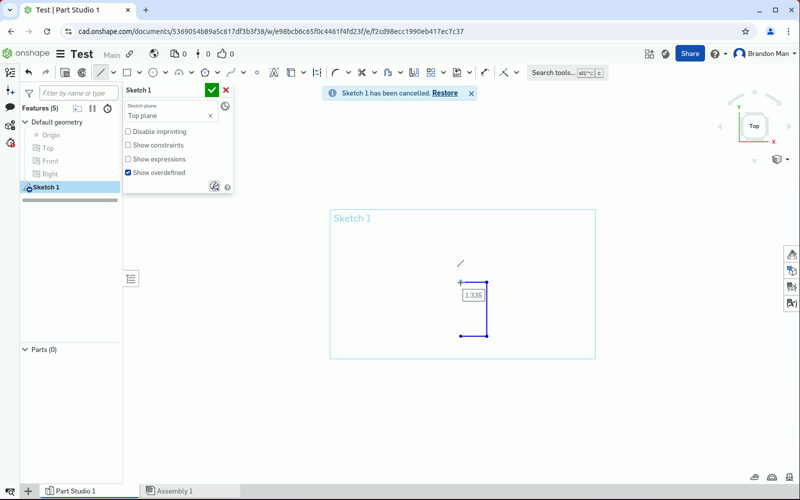
scroll(-6)
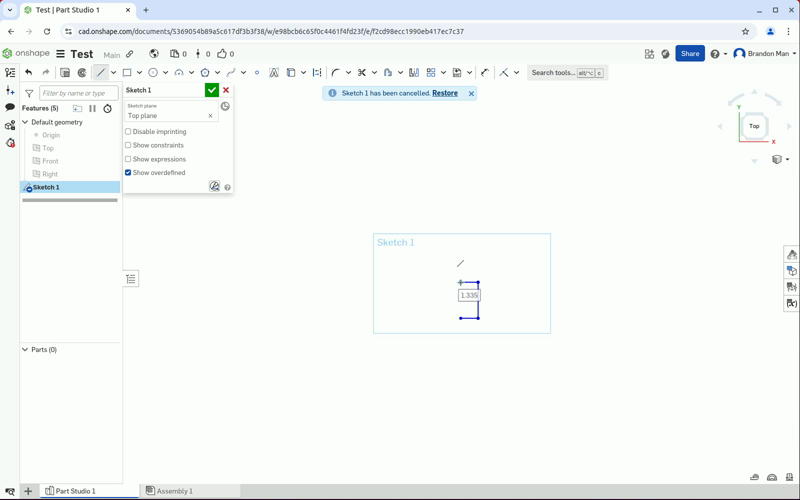
scroll(-6)
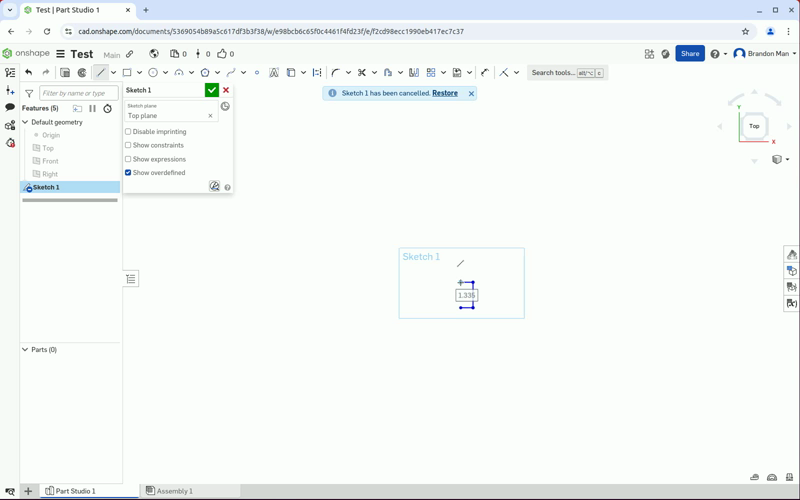
scroll(-6)
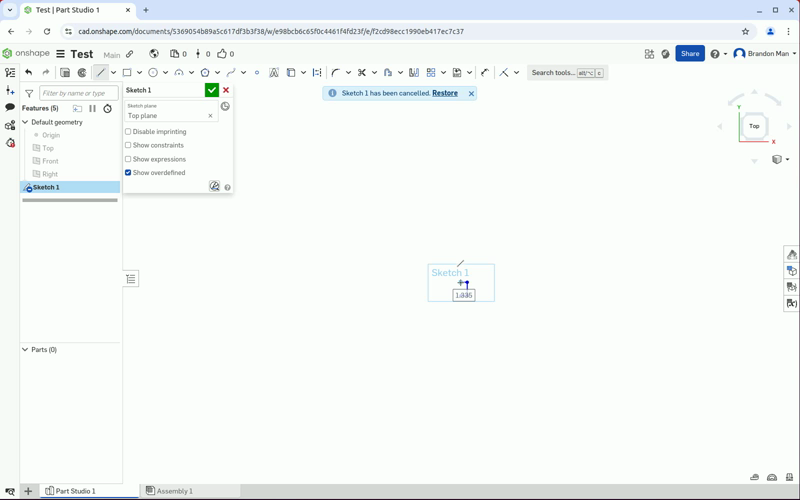
key_up(shift)
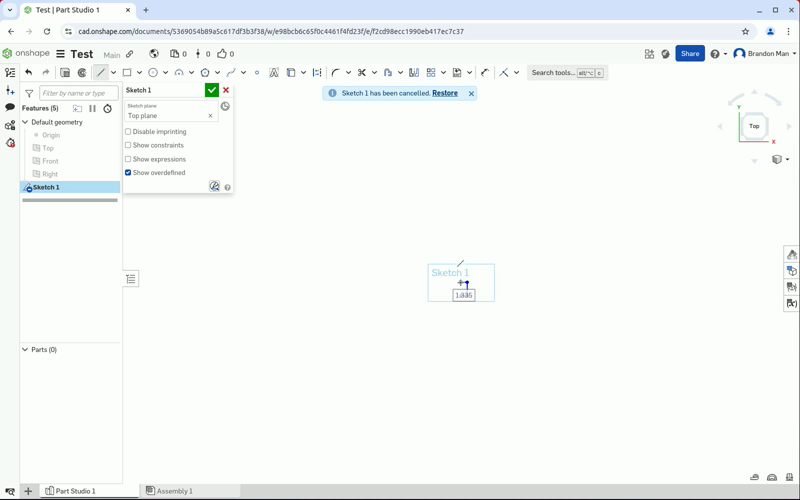
mouse_move(490, 282)
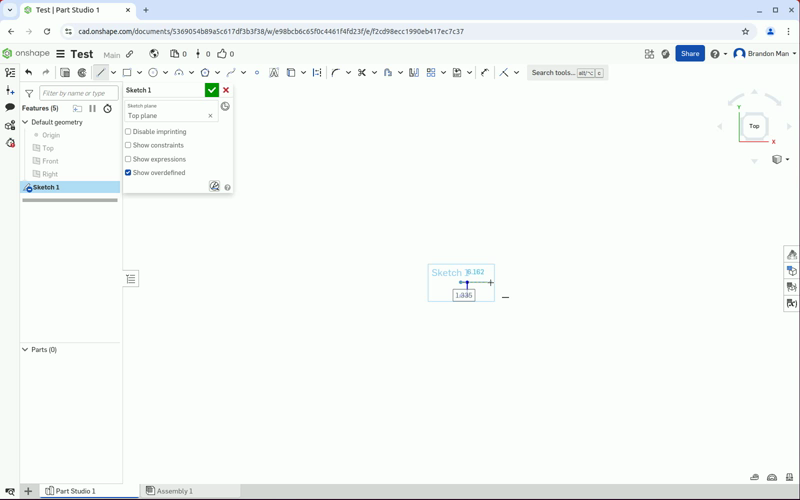
key_down(shift)
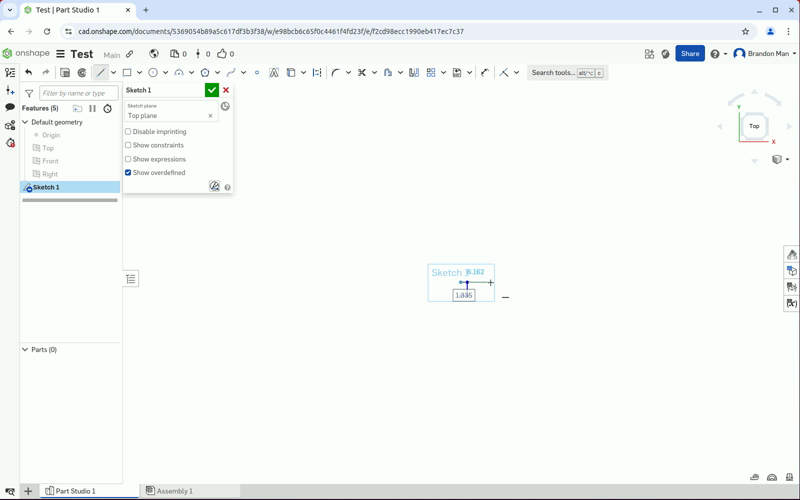
mouse_move(460, 295)
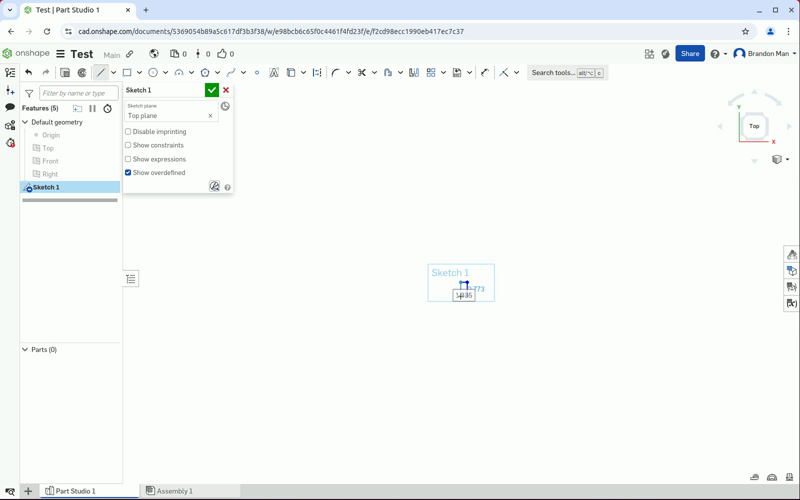
key_up(shift)
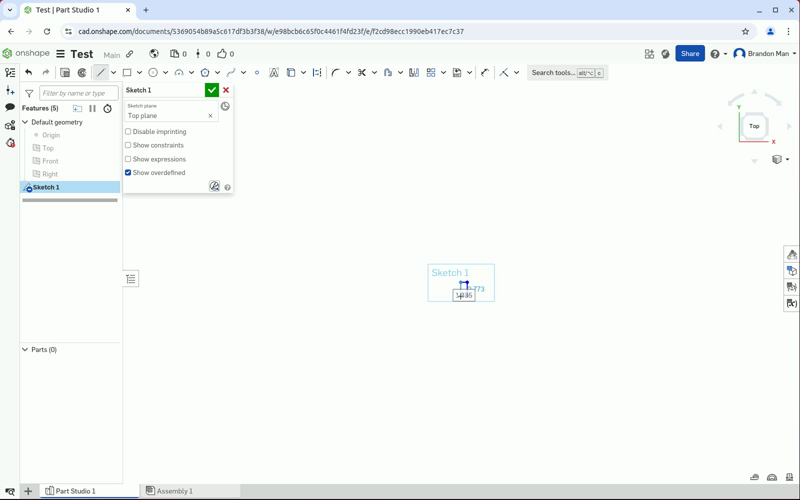
click(460, 295)
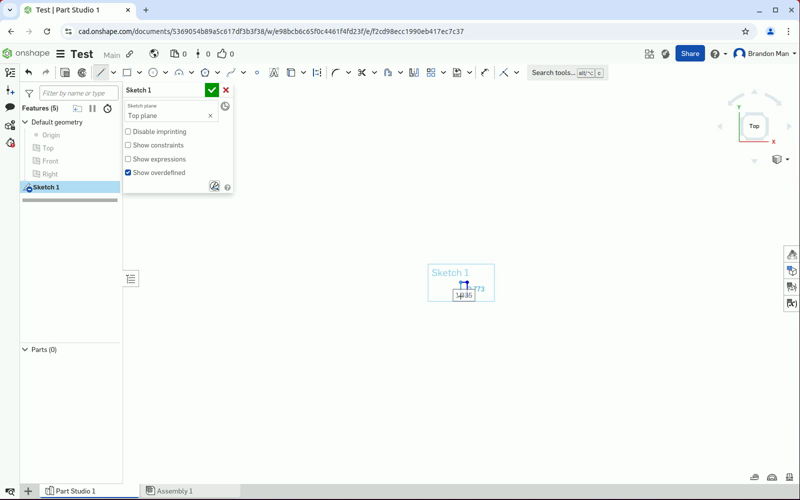
key(esc)
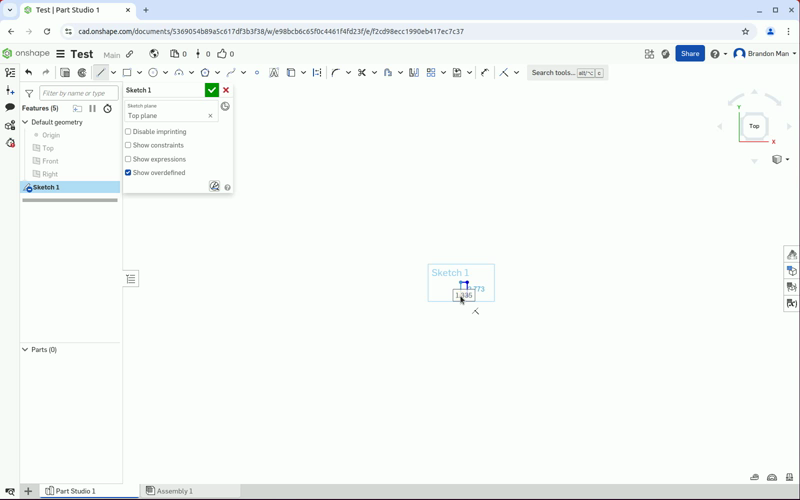
mouse_move(465, 284)
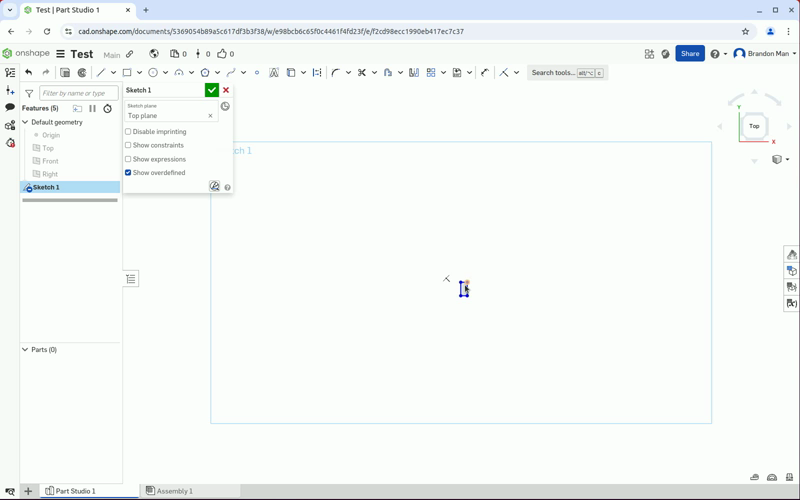
scroll(6)
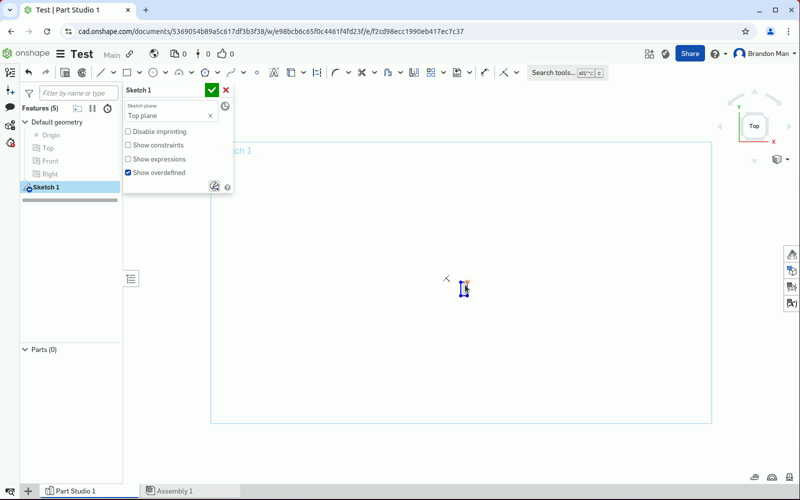
scroll(6)
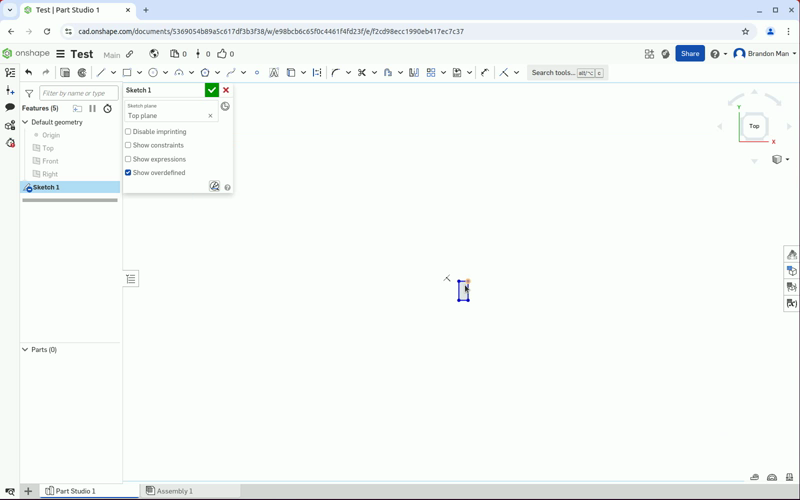
scroll(6)
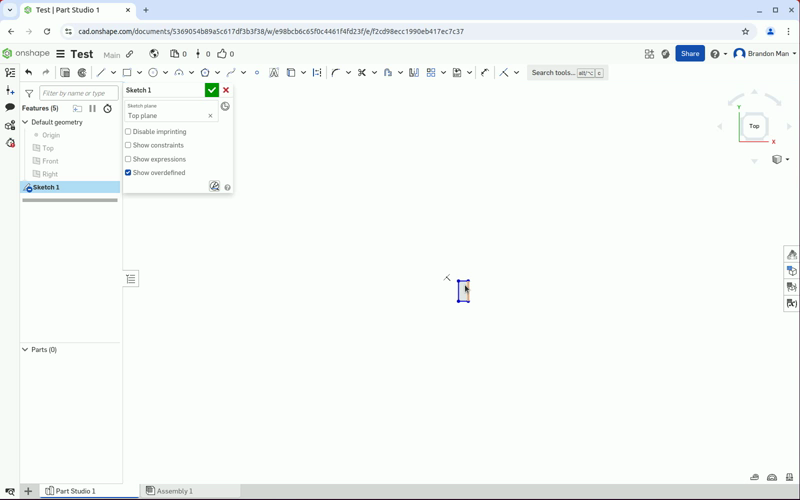
scroll(6)
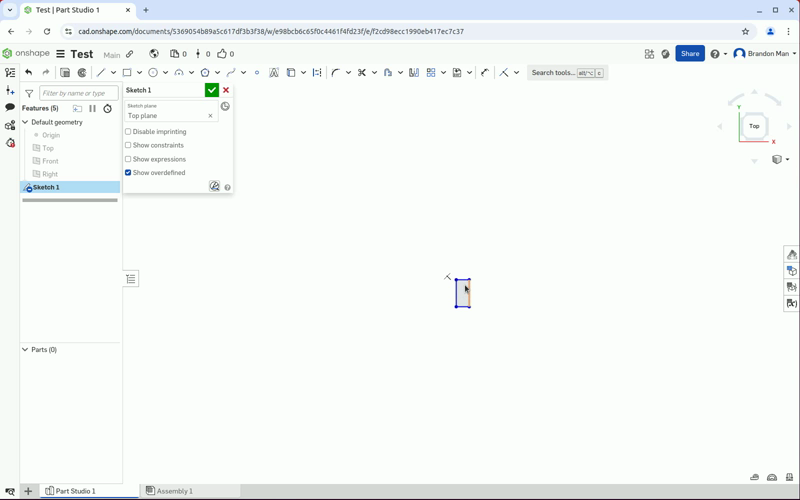
scroll(6)
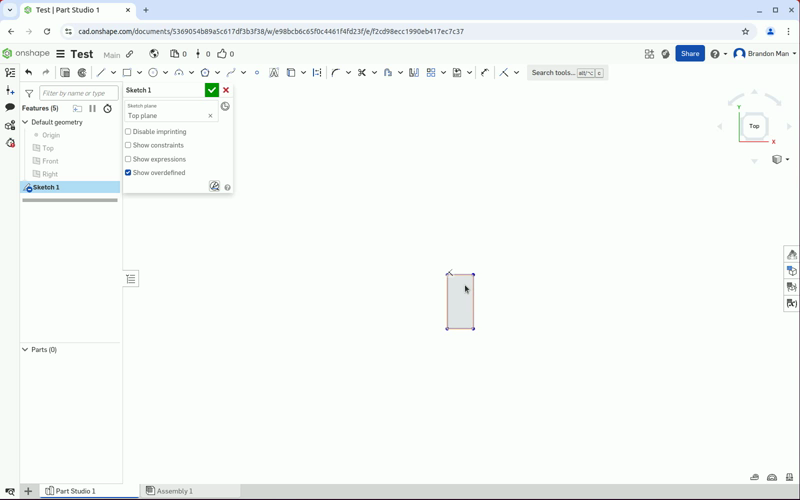
scroll(6)
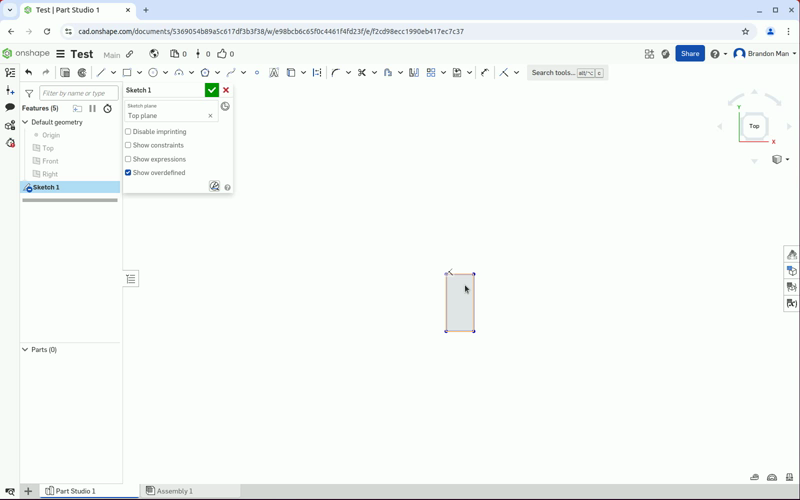
scroll(6)
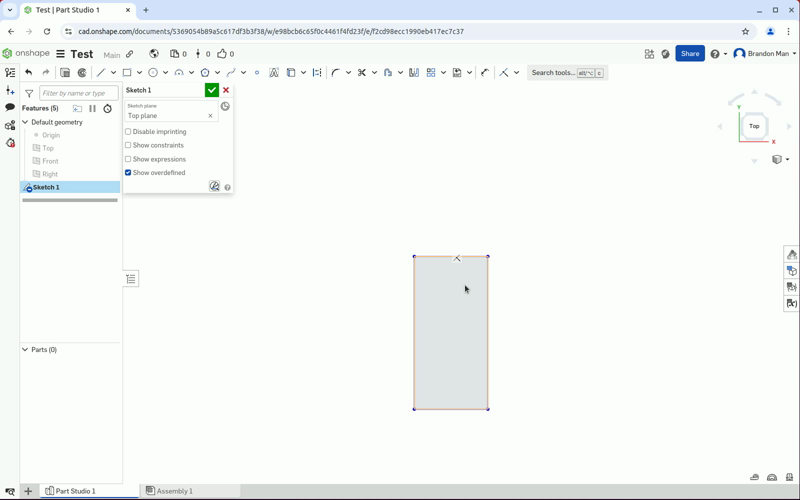
click(465, 284)
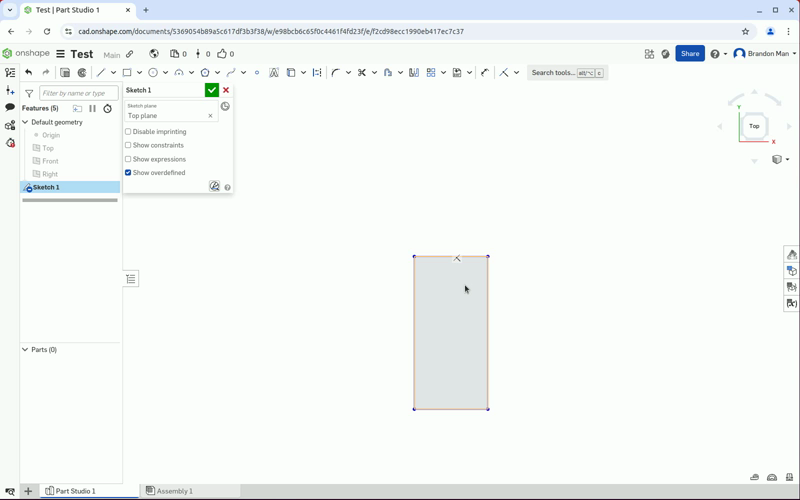
scroll(-6)
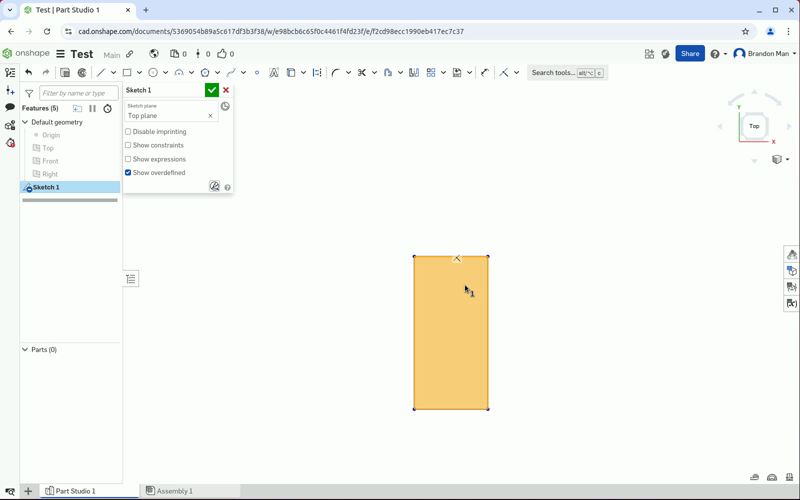
scroll(-6)
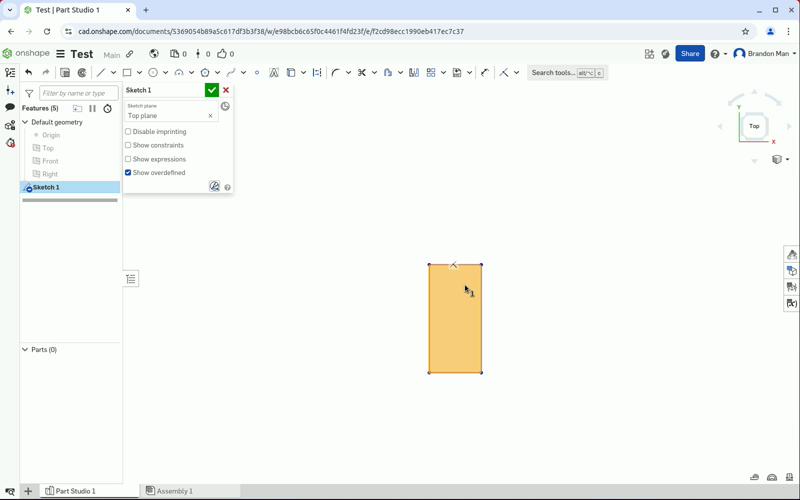
scroll(-6)
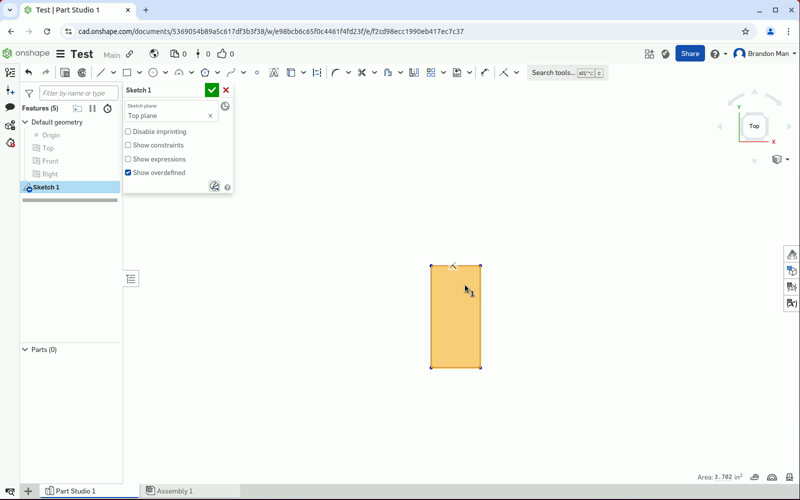
scroll(-6)
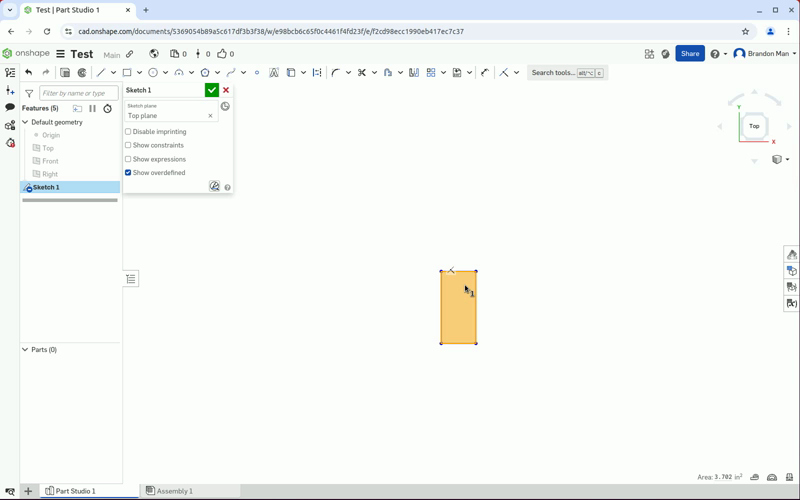
scroll(-6)
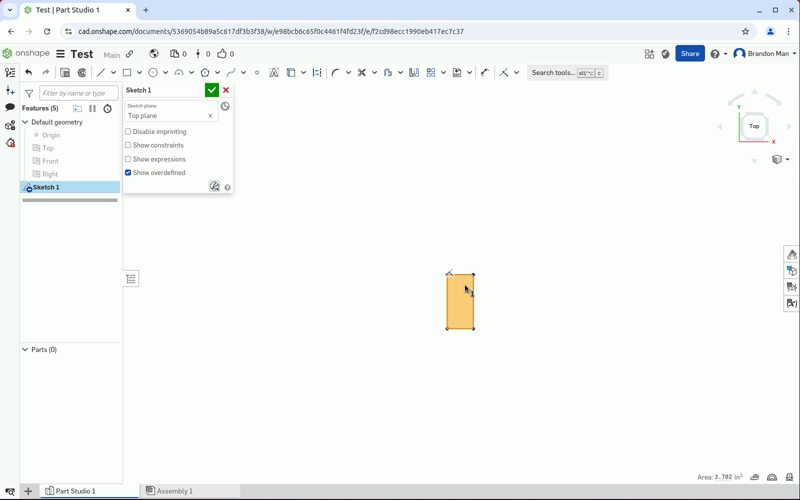
scroll(-6)
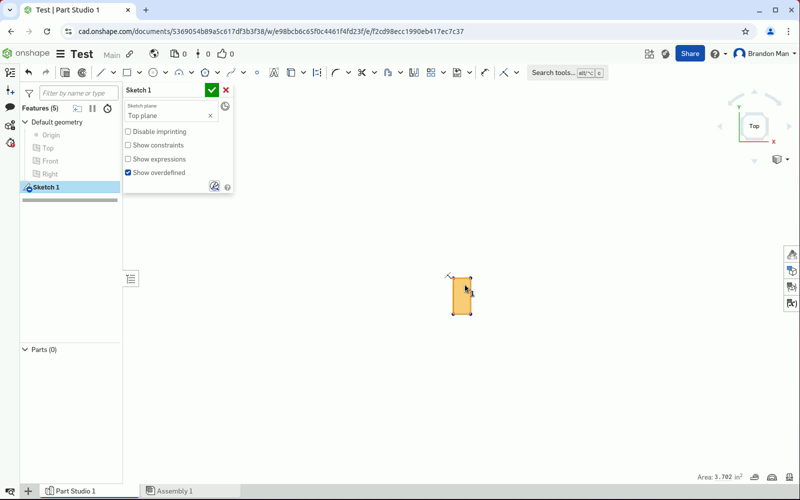
scroll(-6)
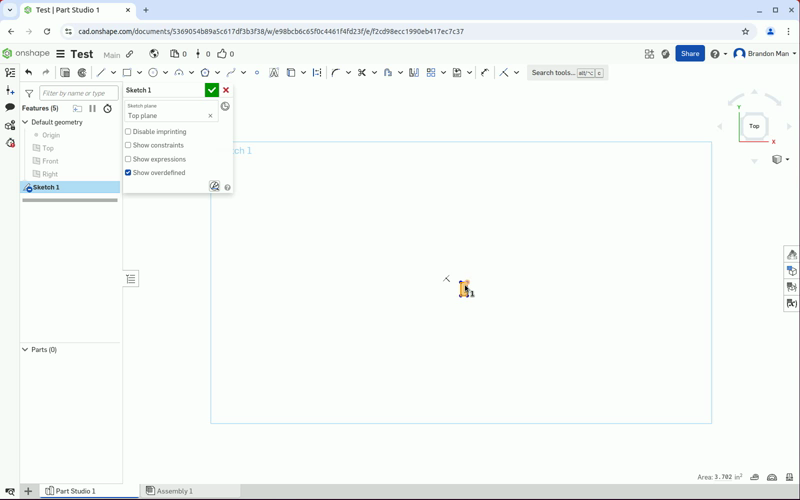
mouse_move(73, 352)
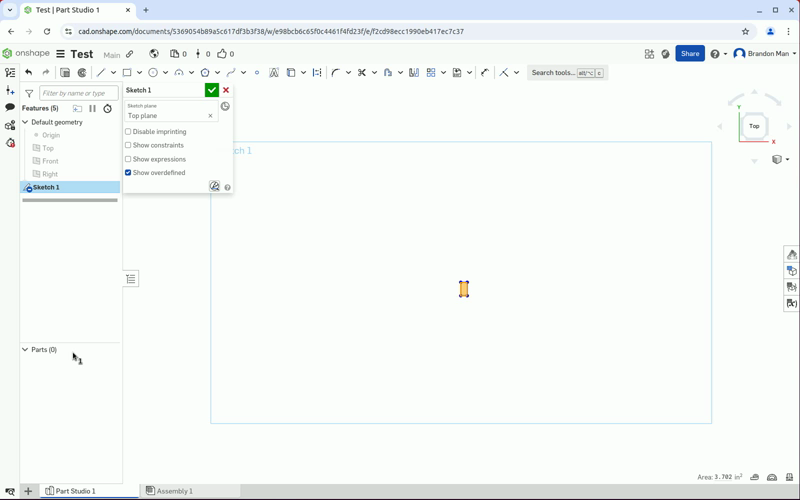
key(shift+y)
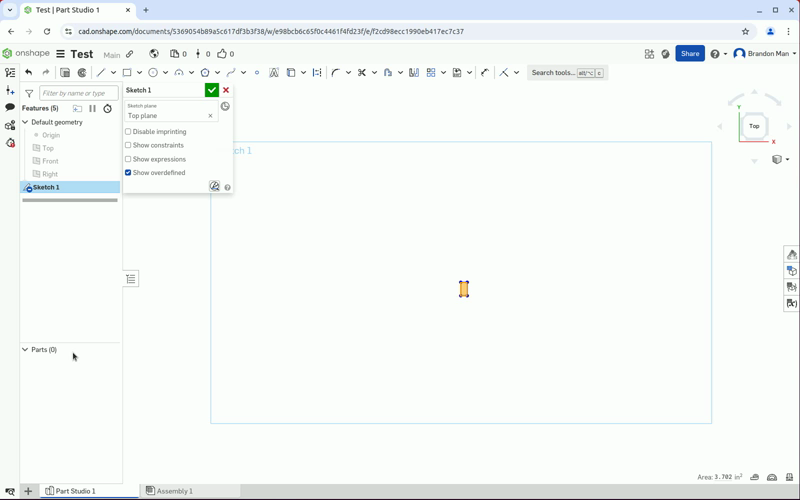
key(shift+e)
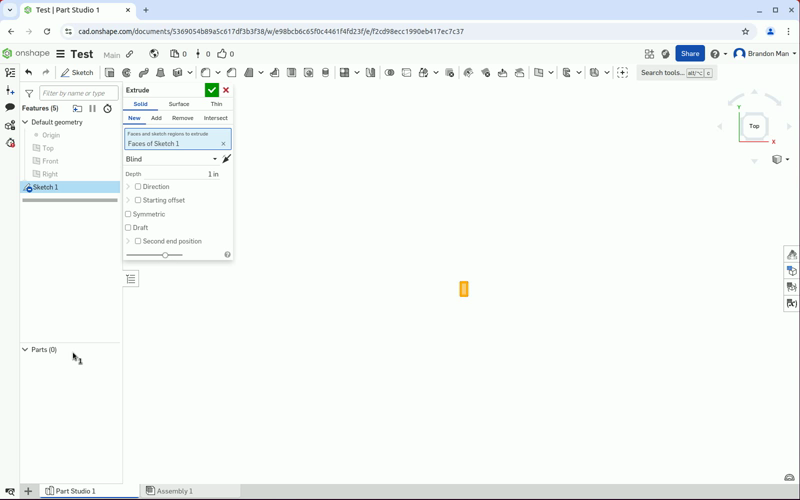
mouse_move(143, 106)
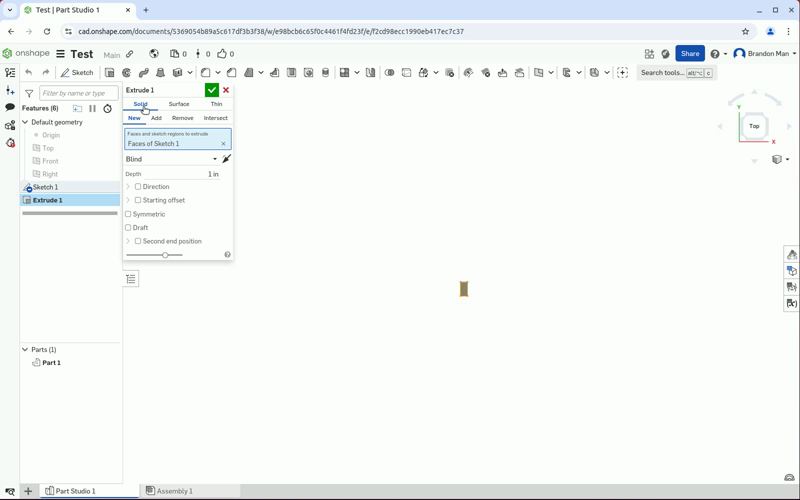
click(143, 106)
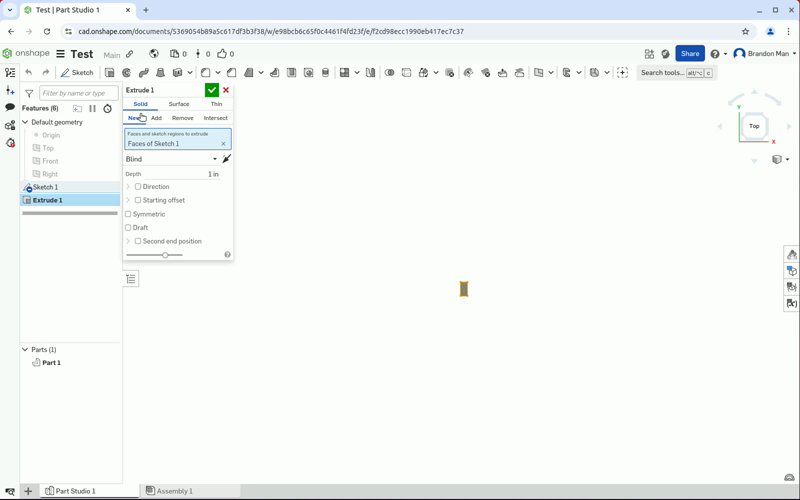
mouse_move(137, 120)
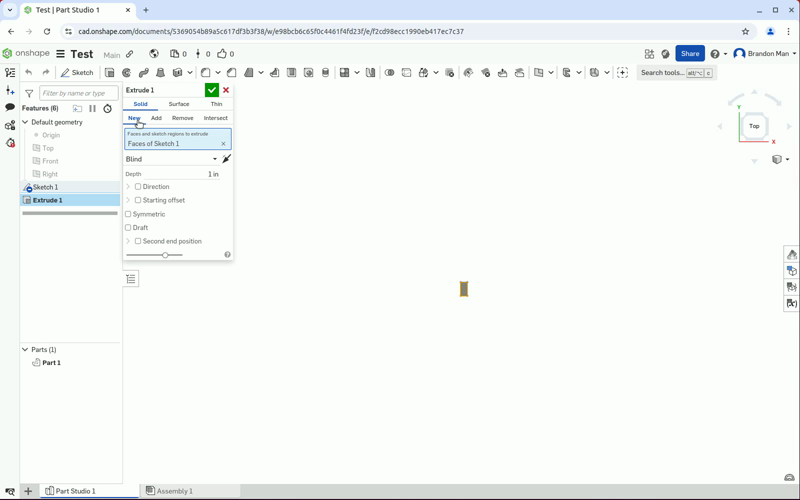
click(137, 120)
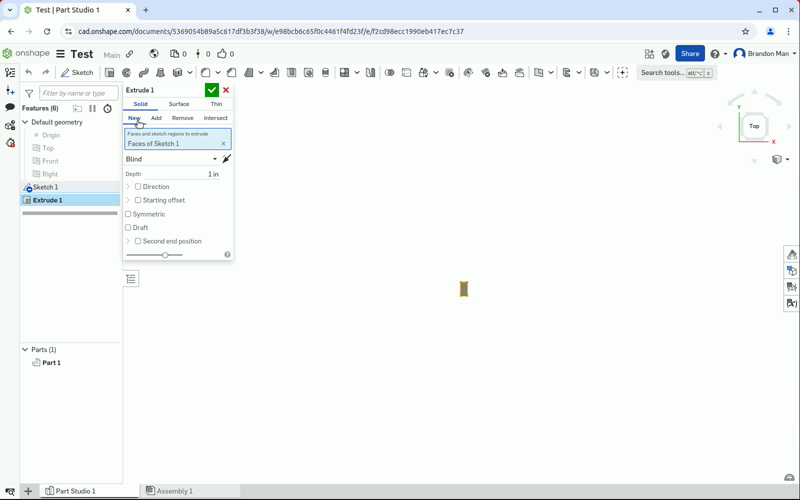
key(tab, 4)
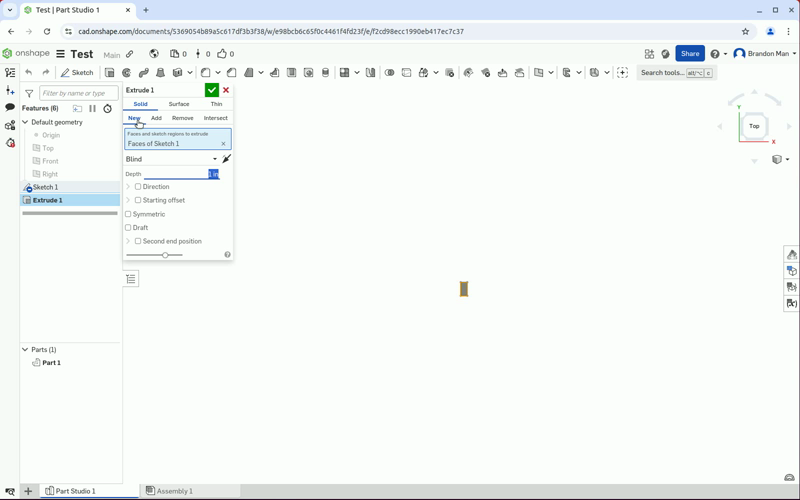
text(23.108)
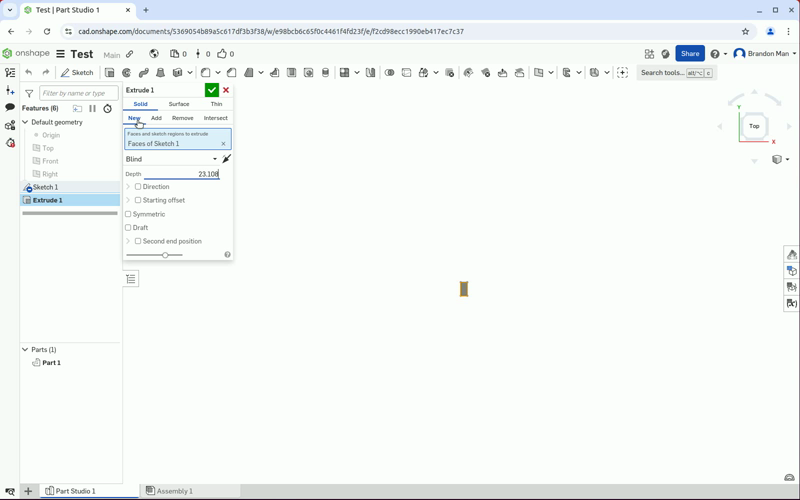
key(enter)
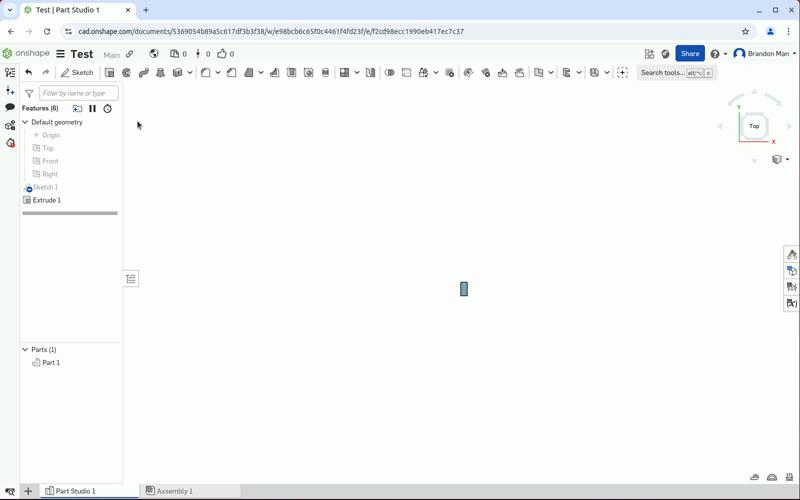
key(shift+h)
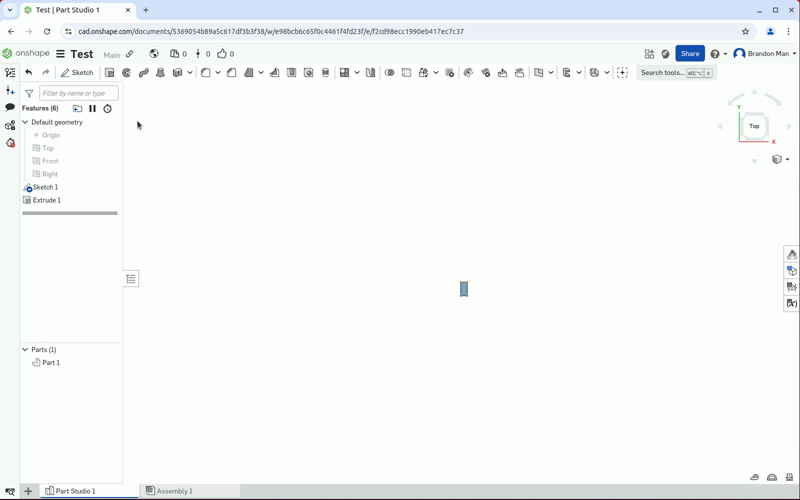
key(shift+h)
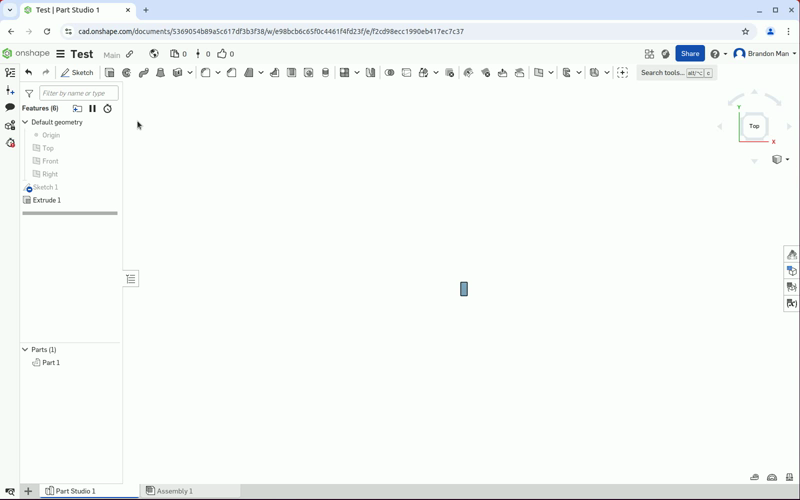
mouse_move(73, 189)
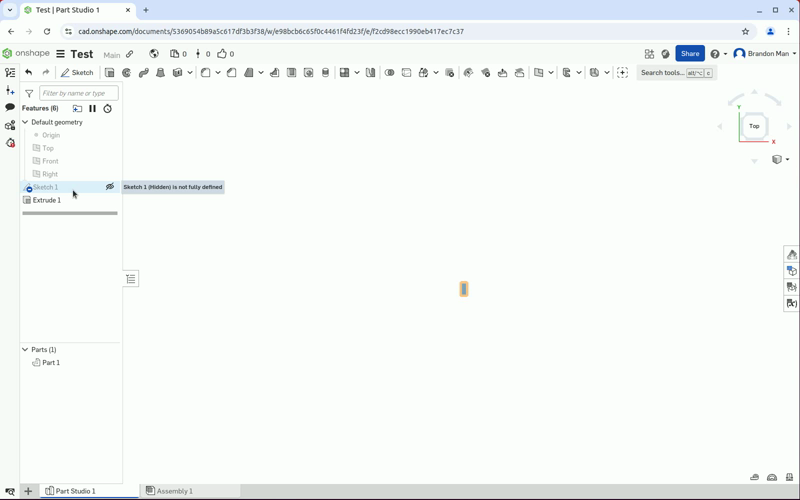
click(73, 189)
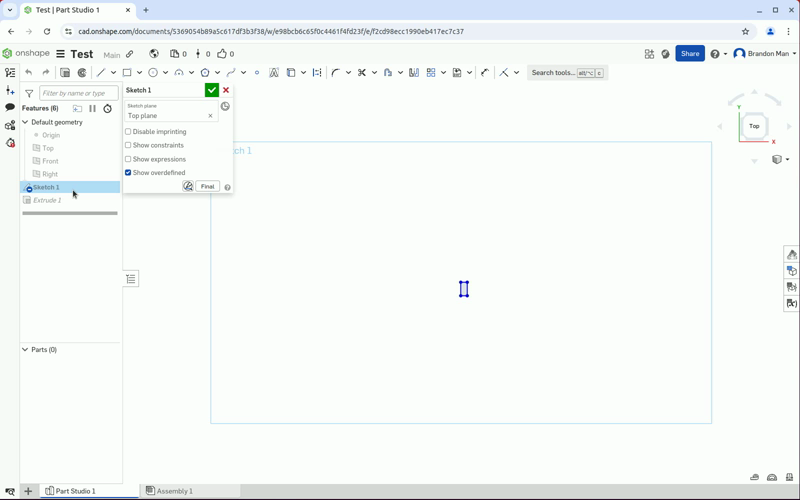
mouse_move(229, 92)
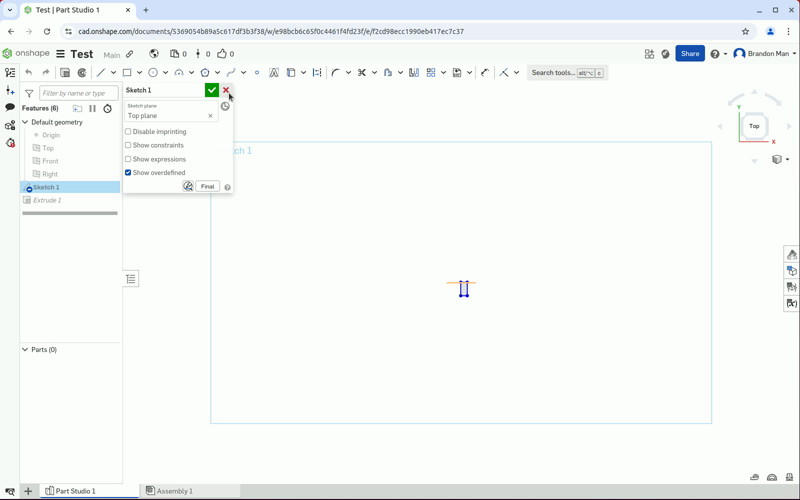
click(229, 92)
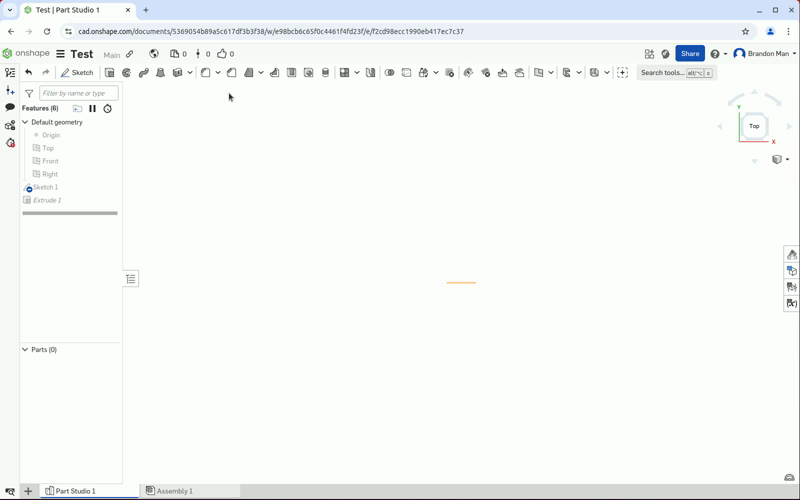
mouse_move(73, 352)
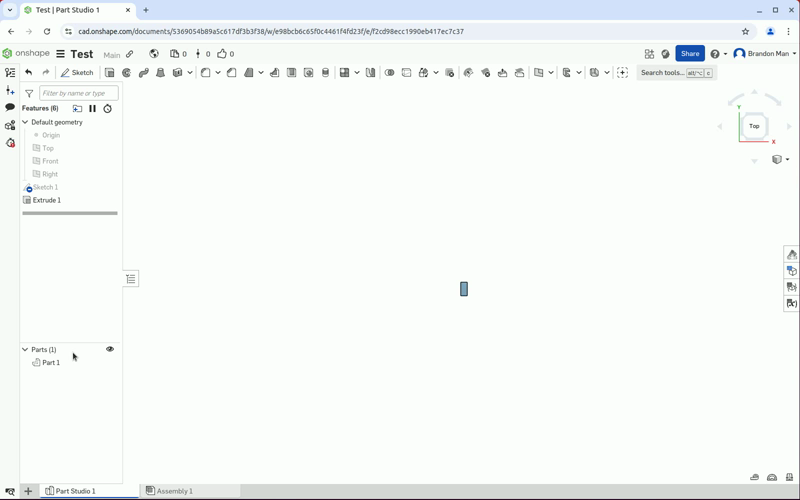
key(y)
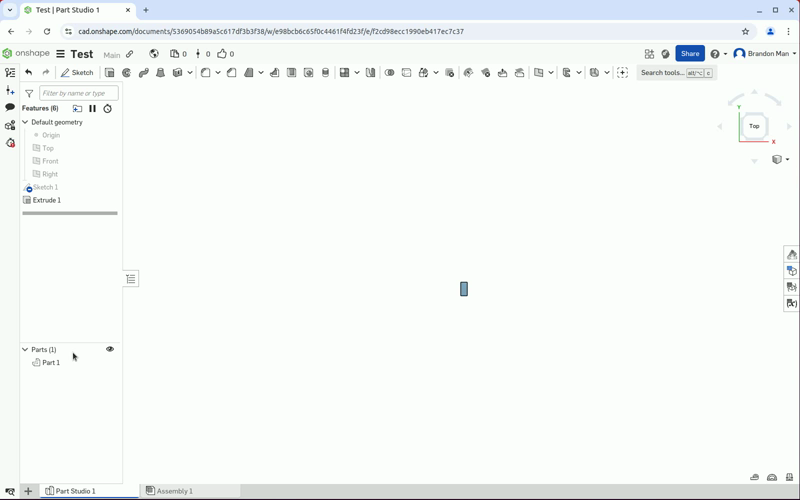
key(shift+p)
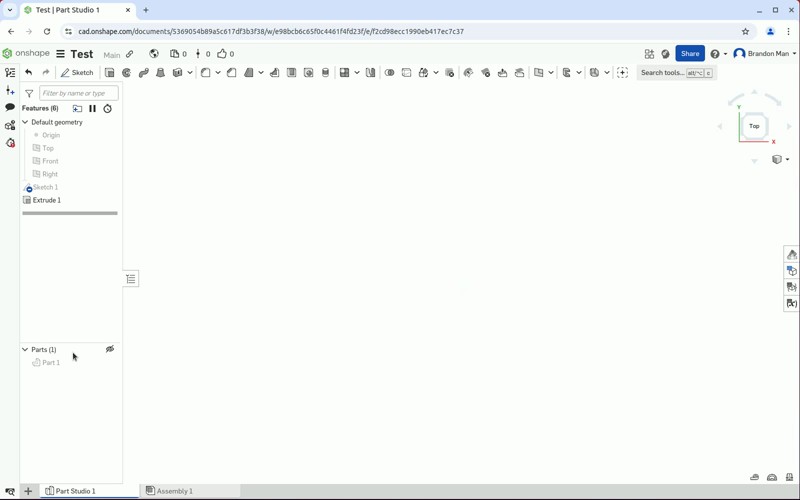
key(space)
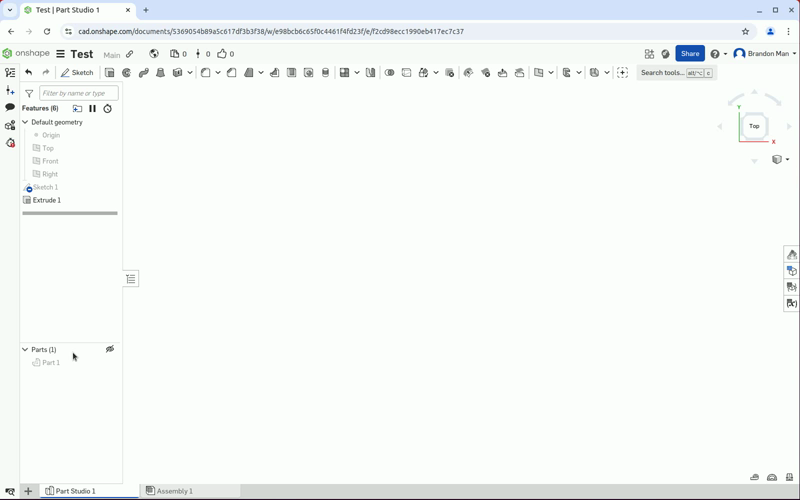
key_down(shift)
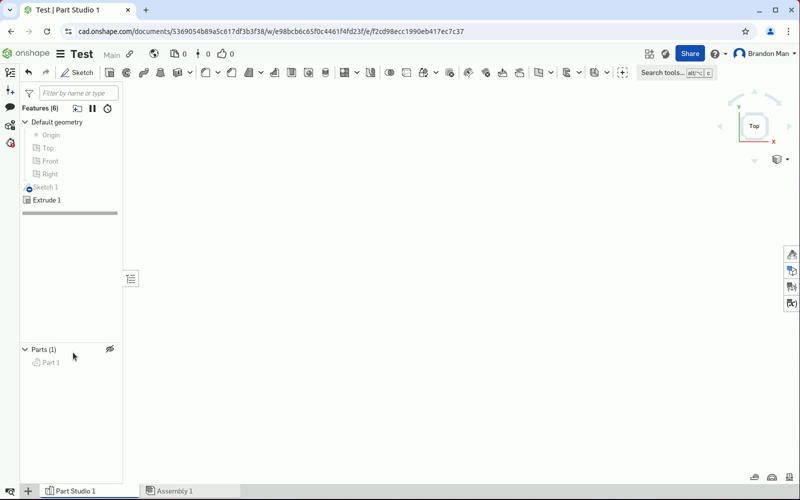
key(up)
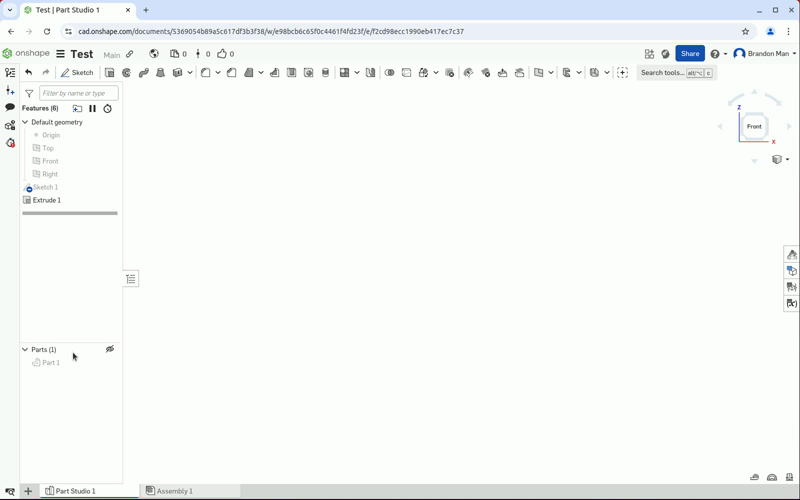
key_up(shift)
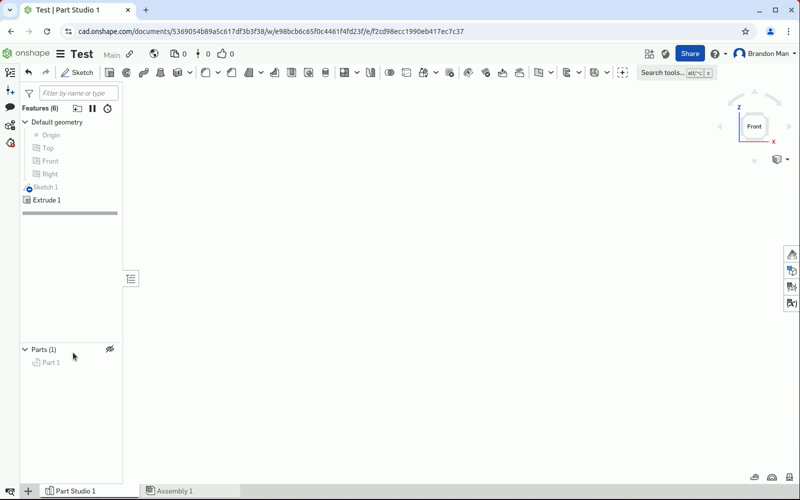
key(space)
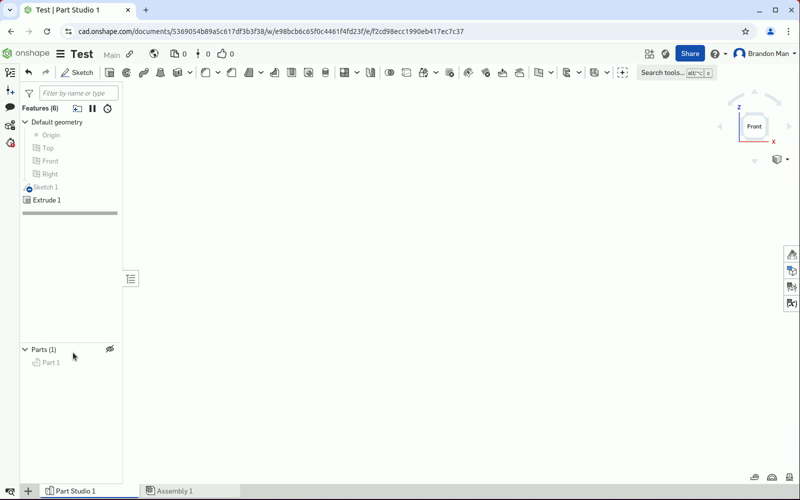
key_down(shift)
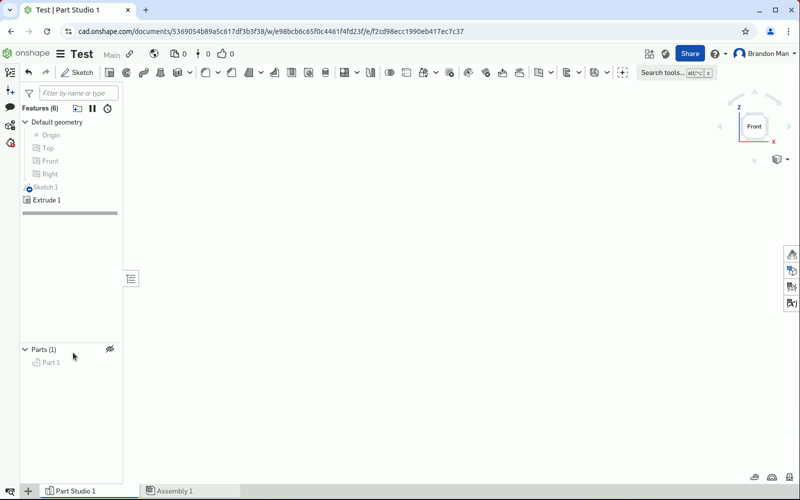
key(left)
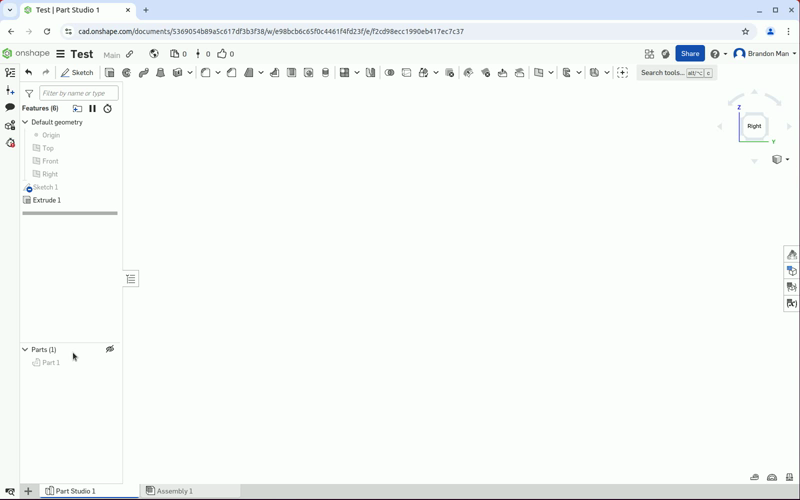
key_up(shift)
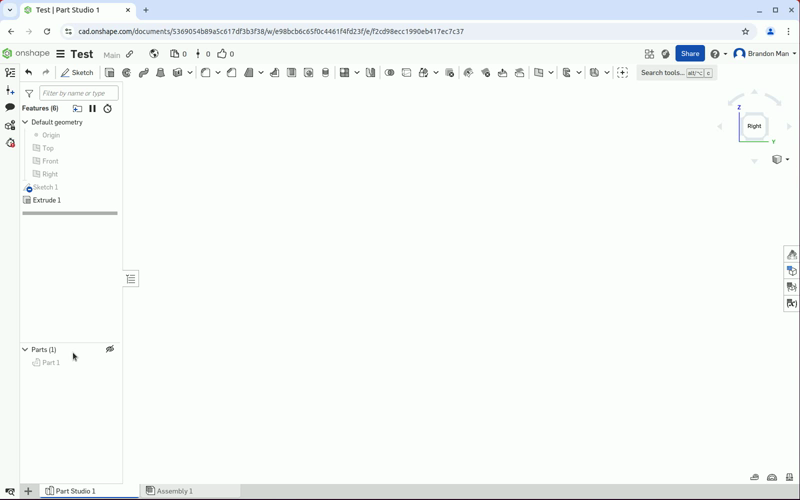
mouse_move(73, 352)
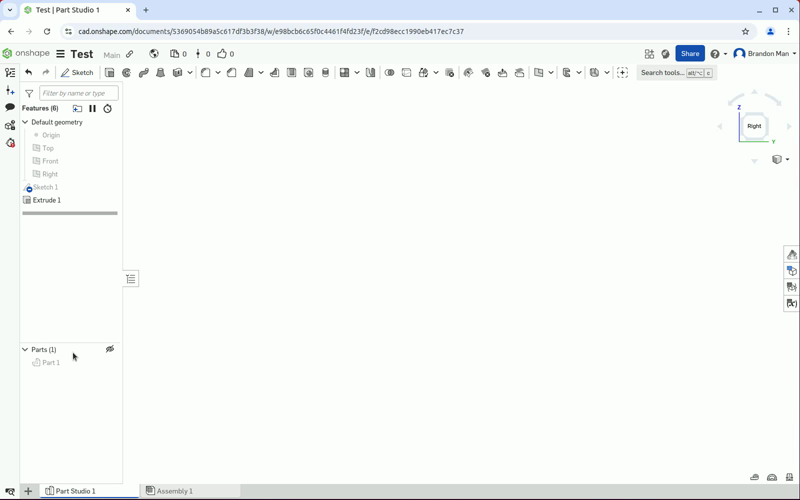
key(shift+y)
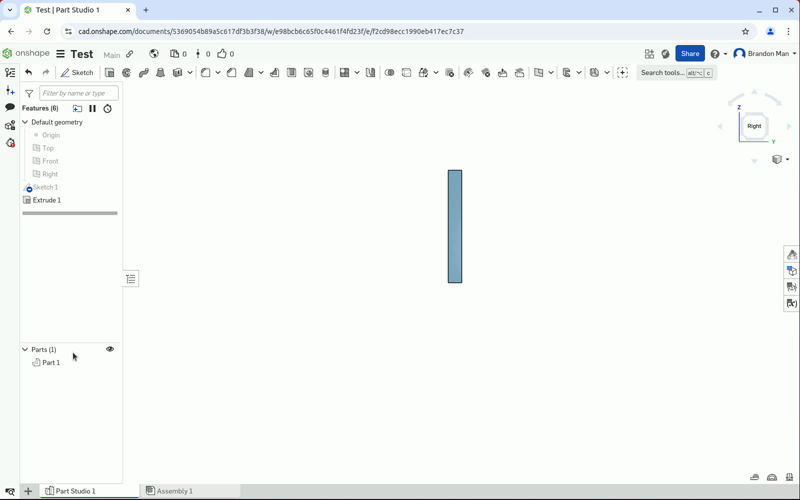
mouse_move(541, 75)
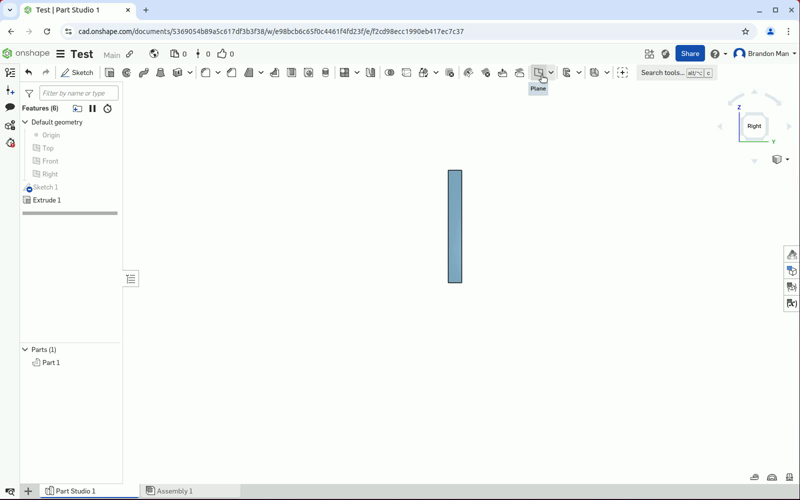
click(541, 75)
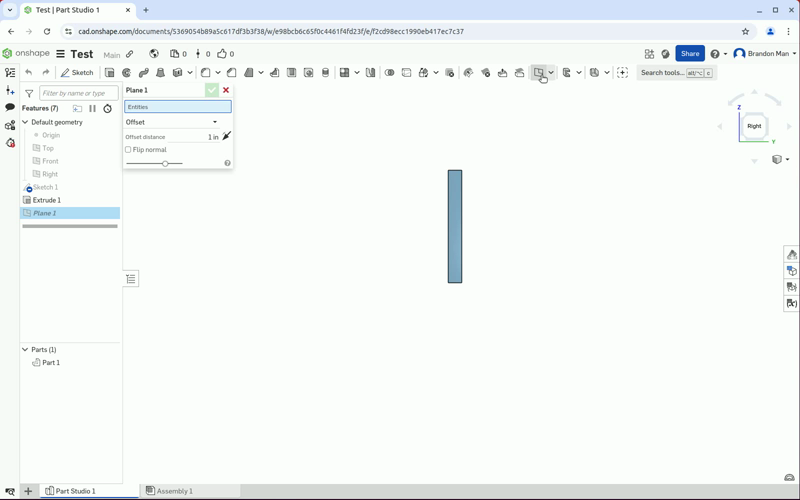
mouse_move(73, 176)
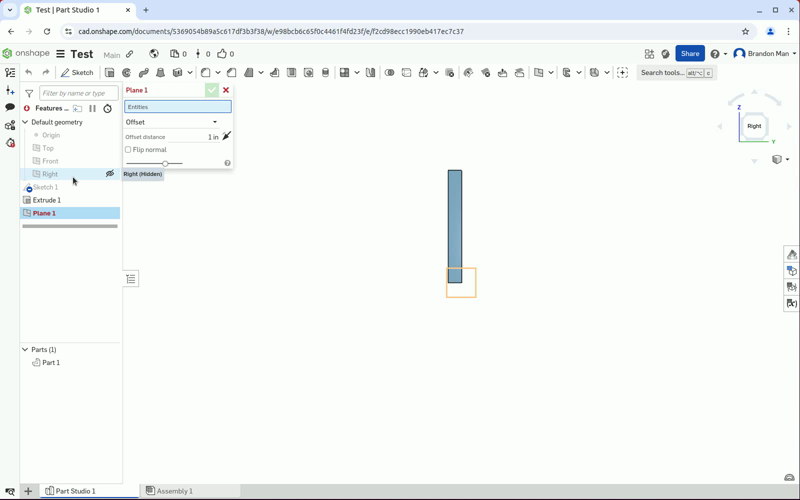
click(73, 176)
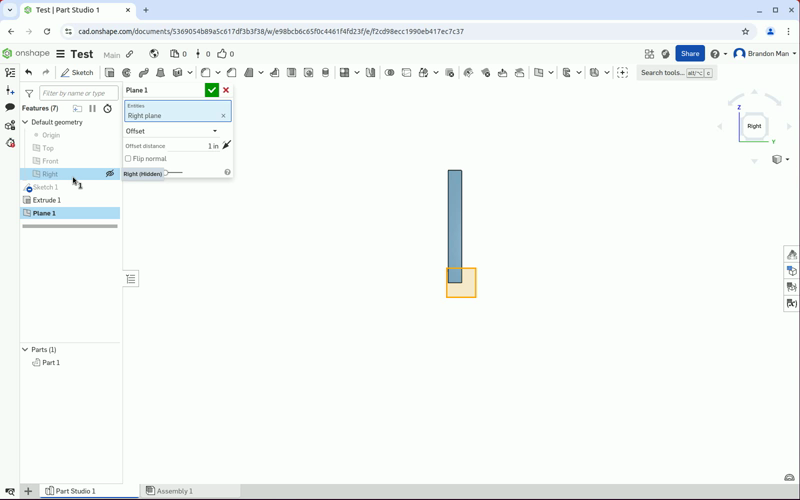
key(tab, 2)
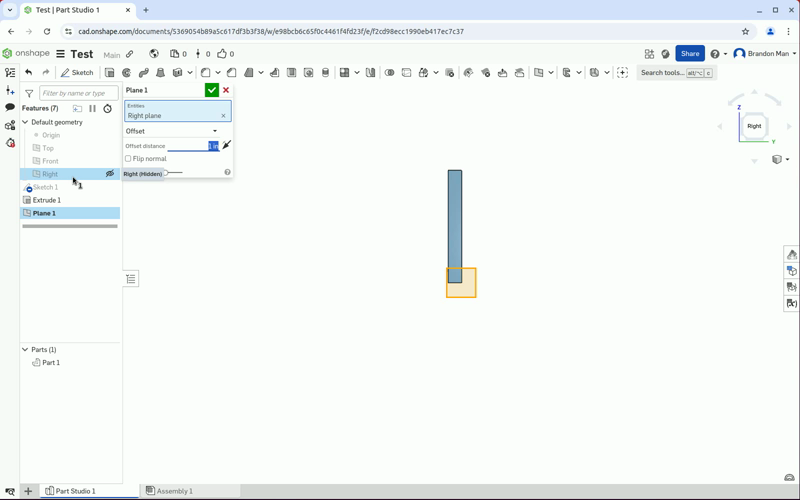
text(1.202)
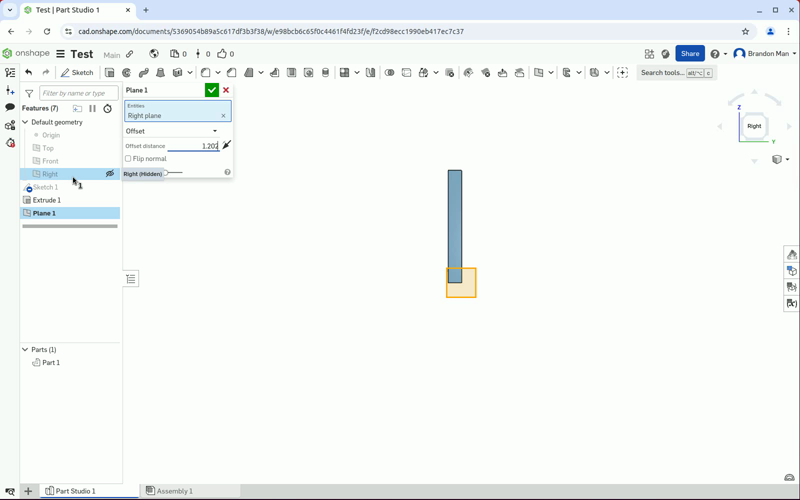
key(enter, 2)
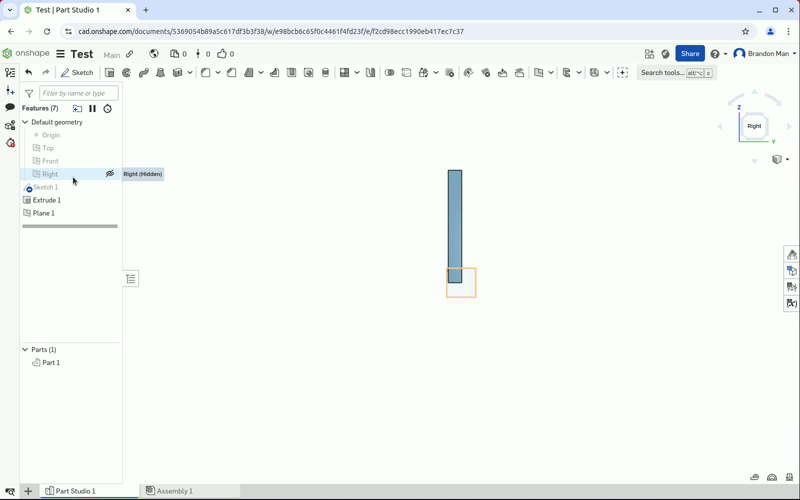
key(shift+s)
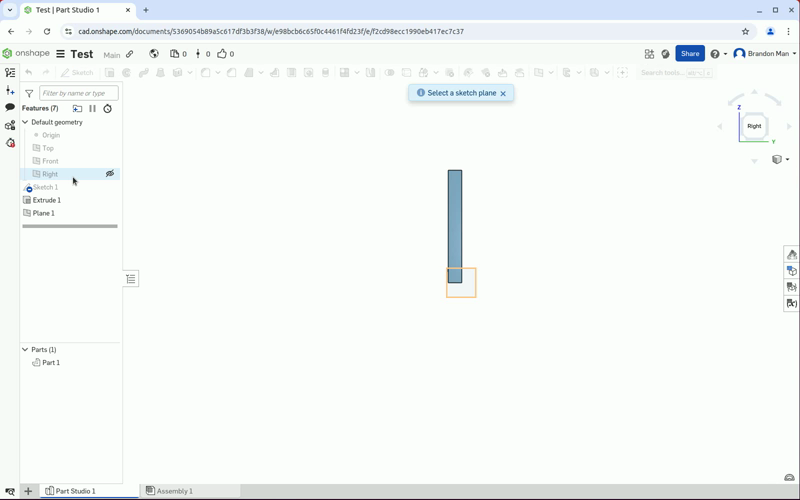
mouse_move(73, 215)
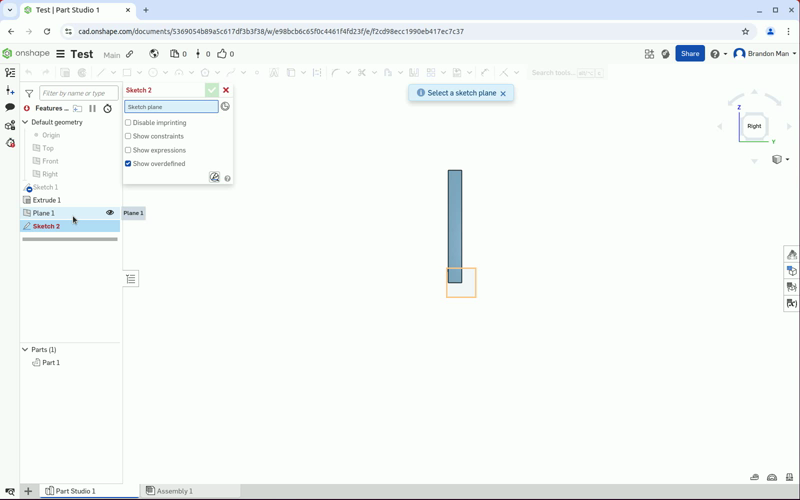
click(73, 215)
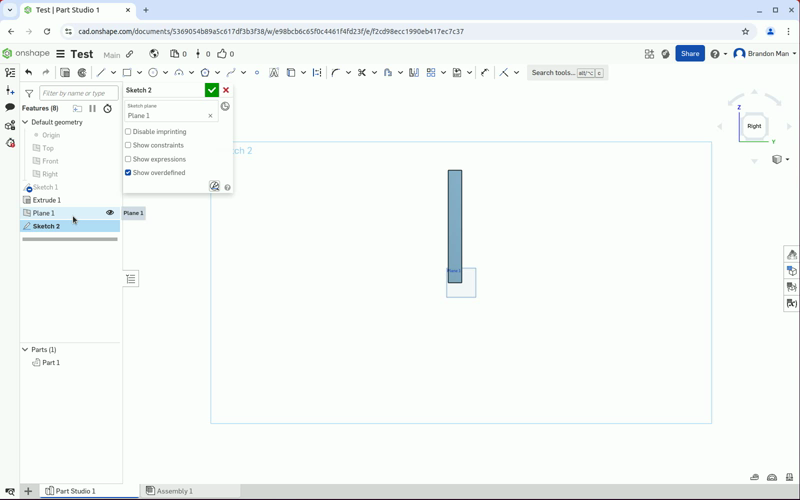
mouse_move(73, 352)
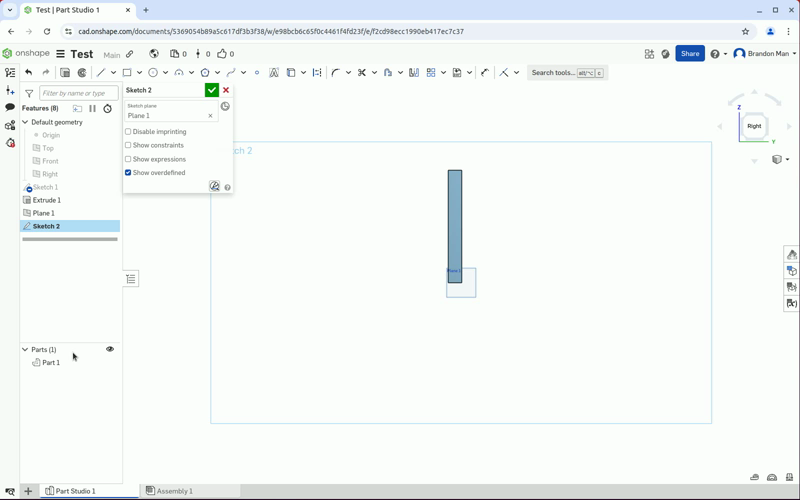
key(y)
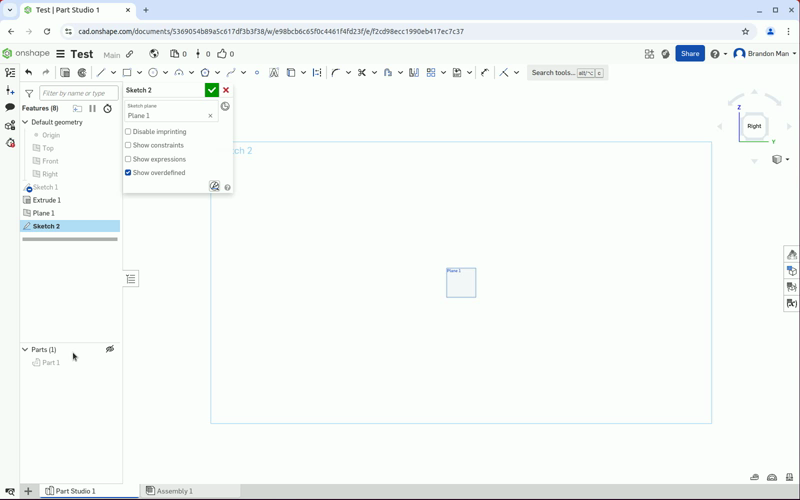
key(l)
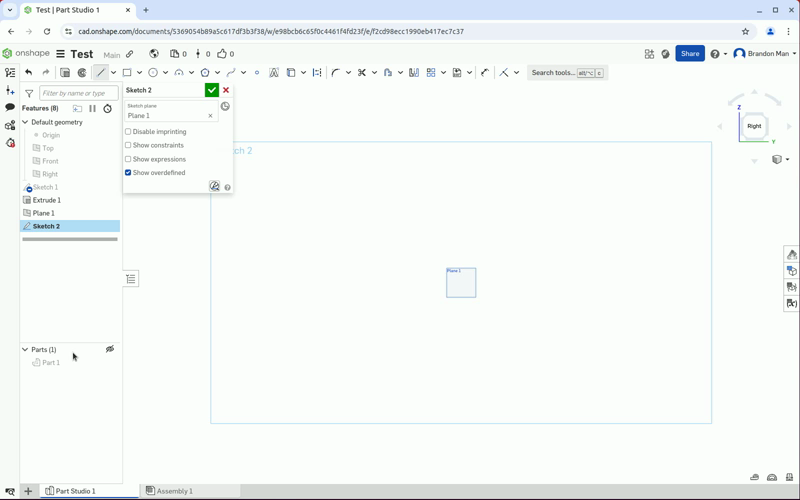
key_down(shift)
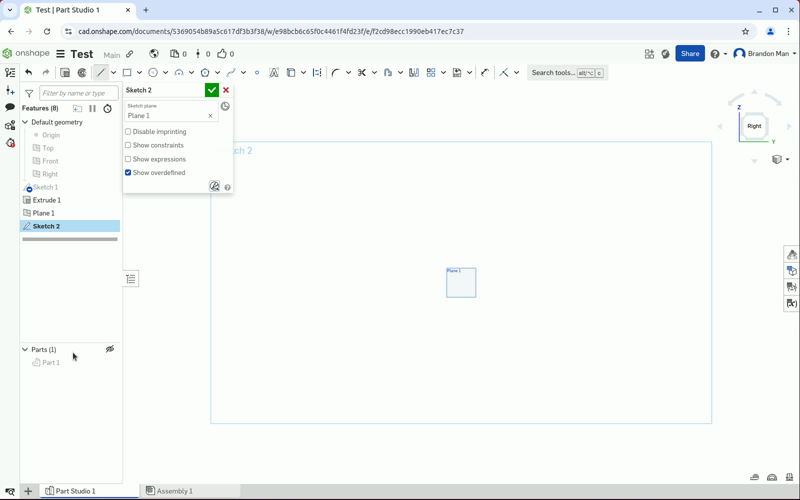
mouse_move(452, 170)
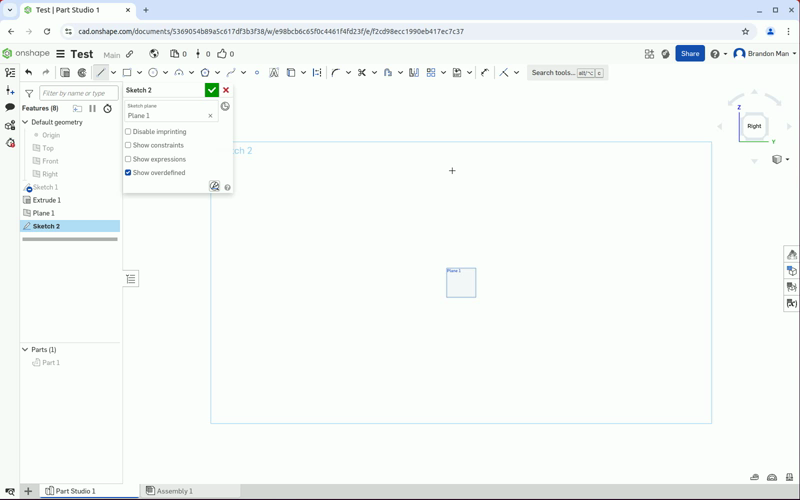
click(452, 170)
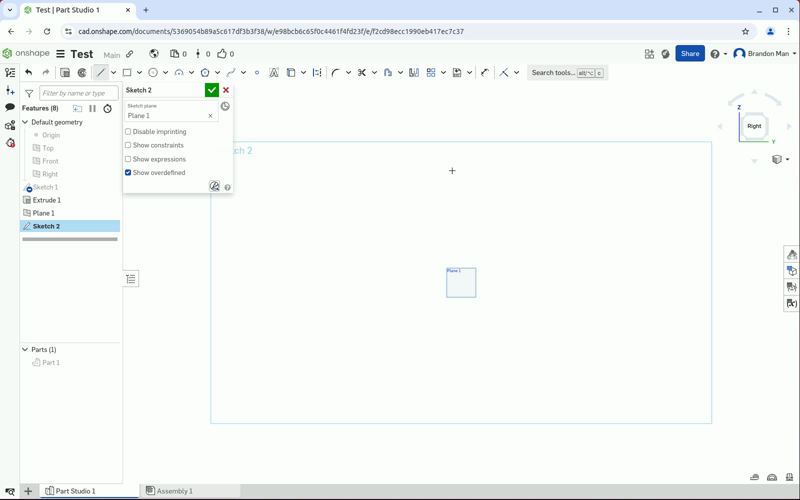
key_up(shift)
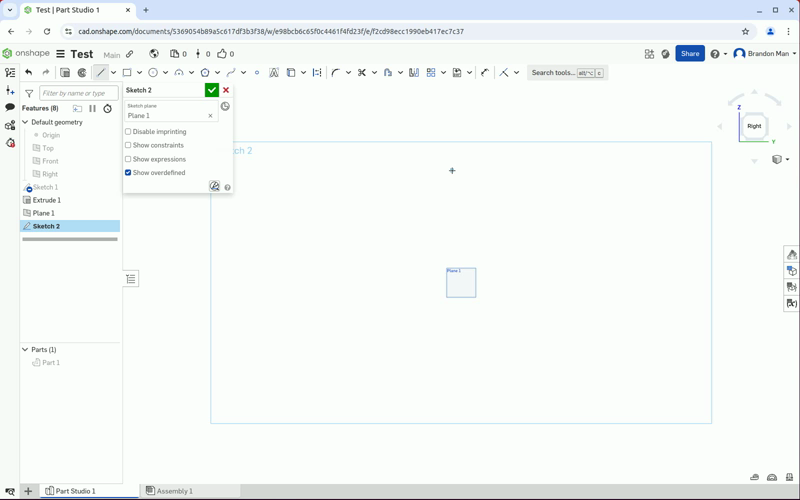
key_down(shift)
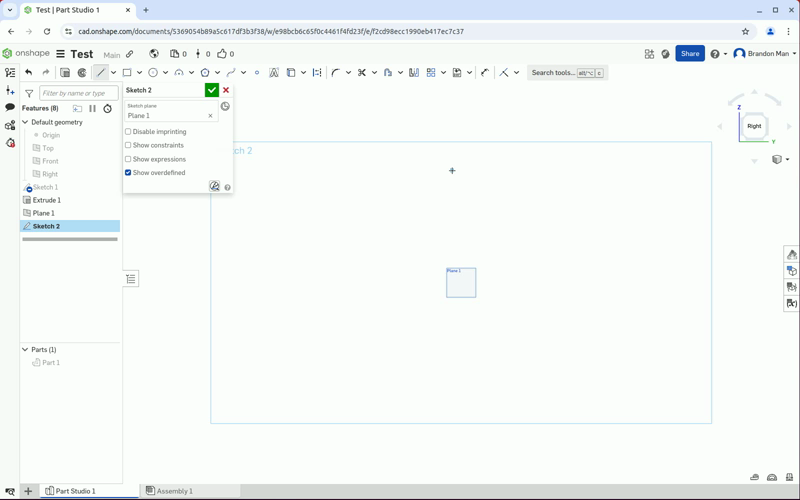
mouse_move(482, 170)
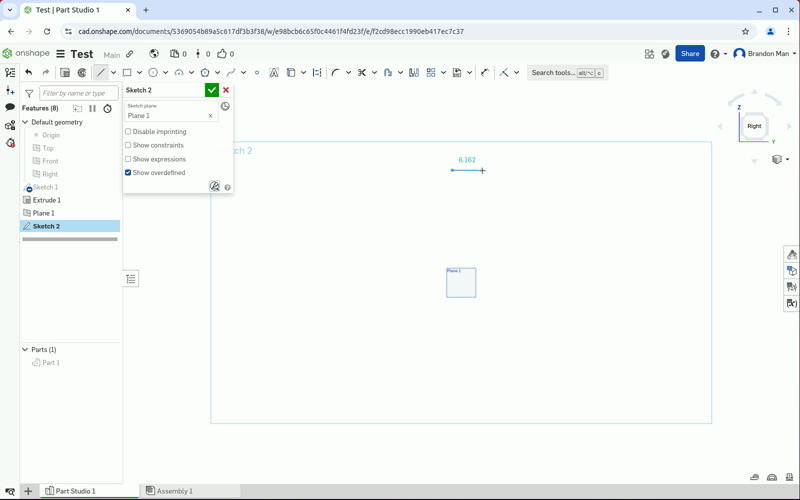
mouse_move(458, 170)
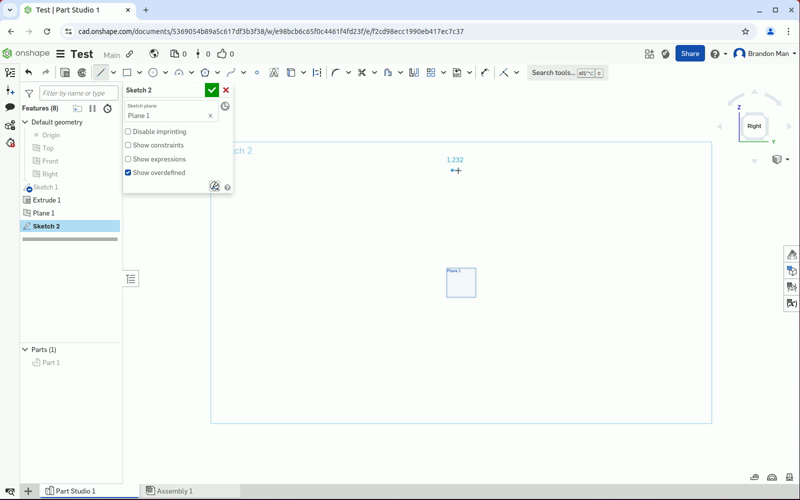
scroll(6)
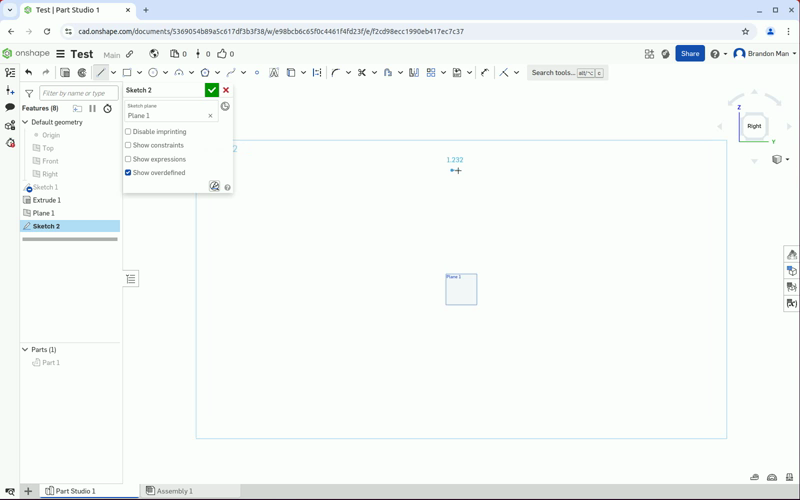
scroll(6)
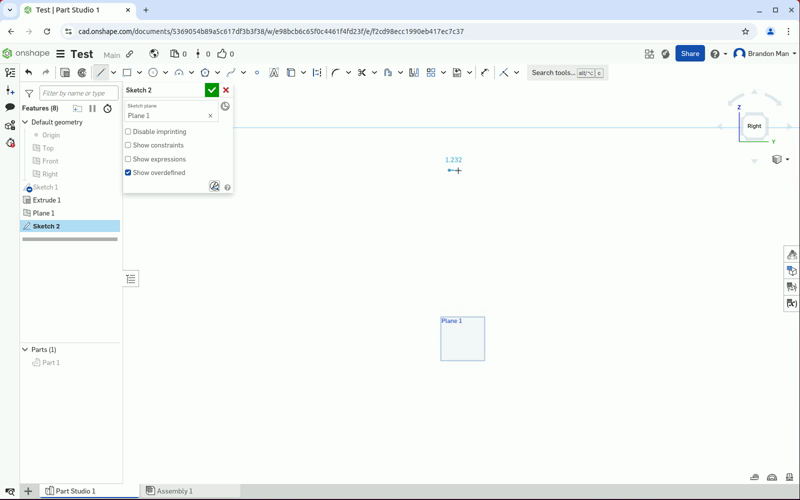
scroll(6)
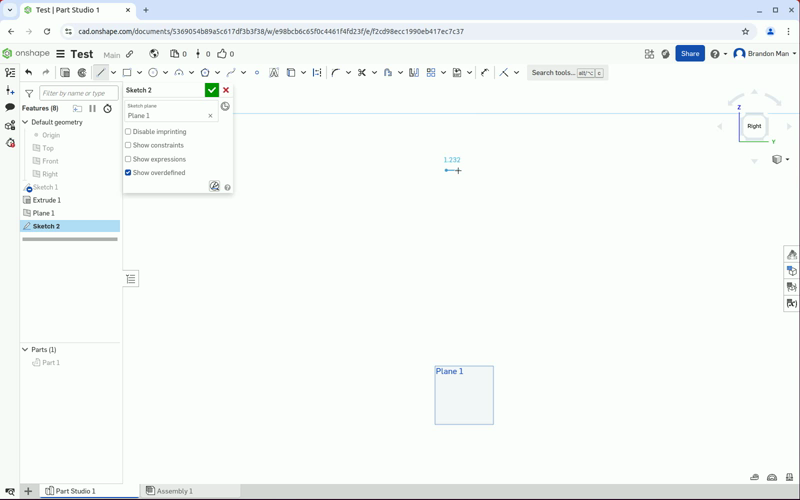
scroll(6)
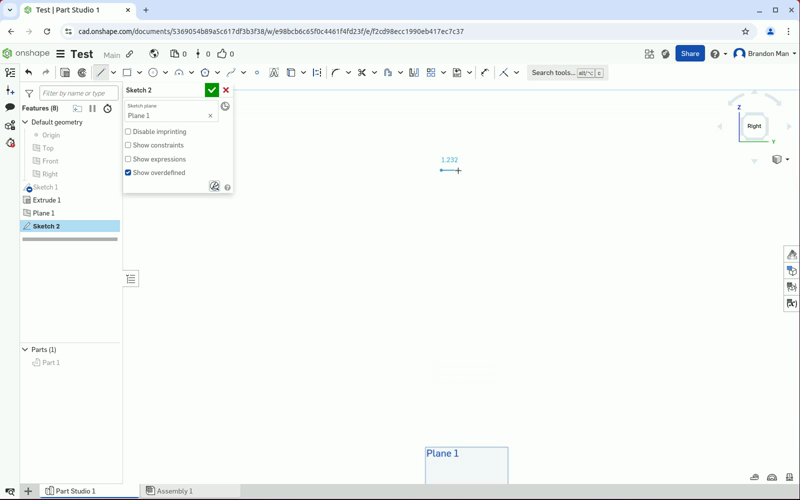
scroll(6)
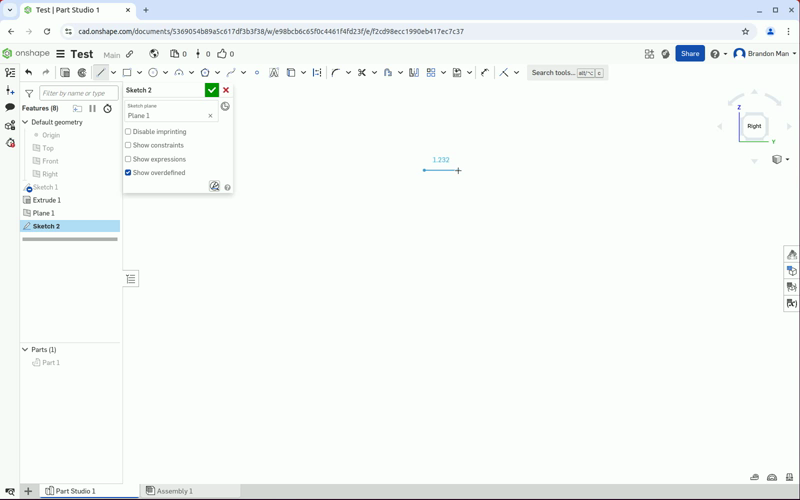
scroll(6)
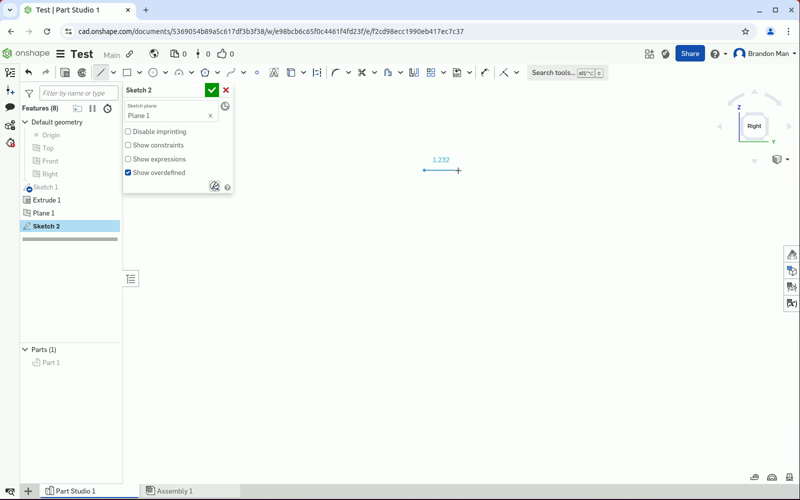
scroll(6)
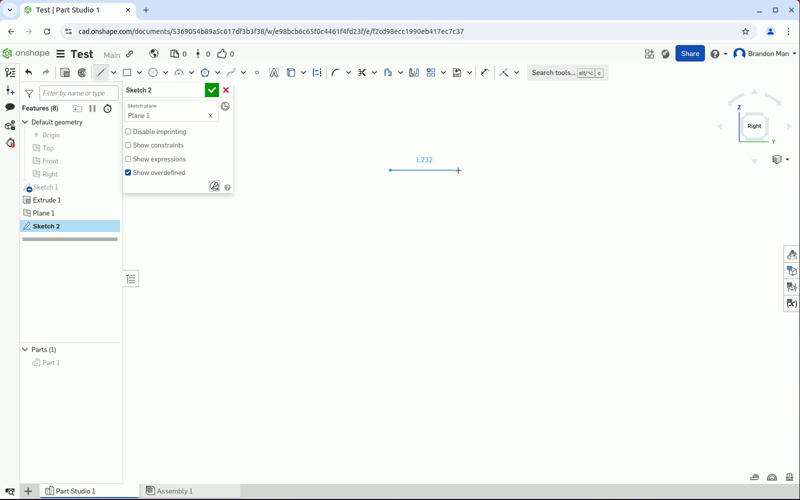
click(458, 170)
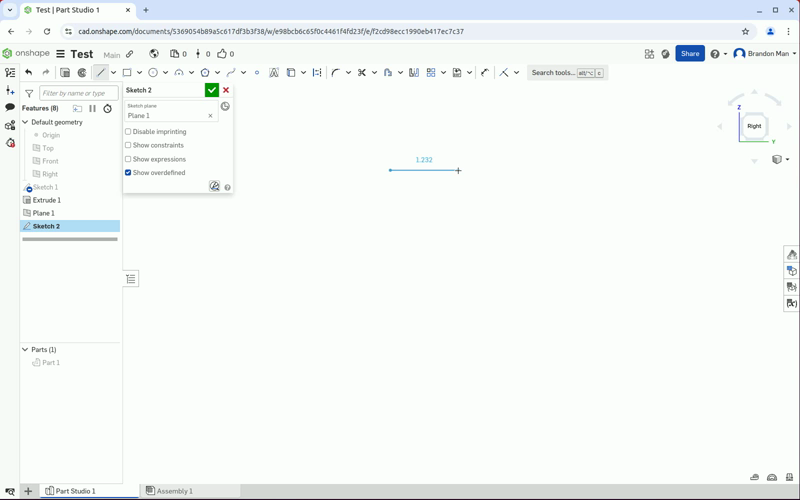
scroll(-6)
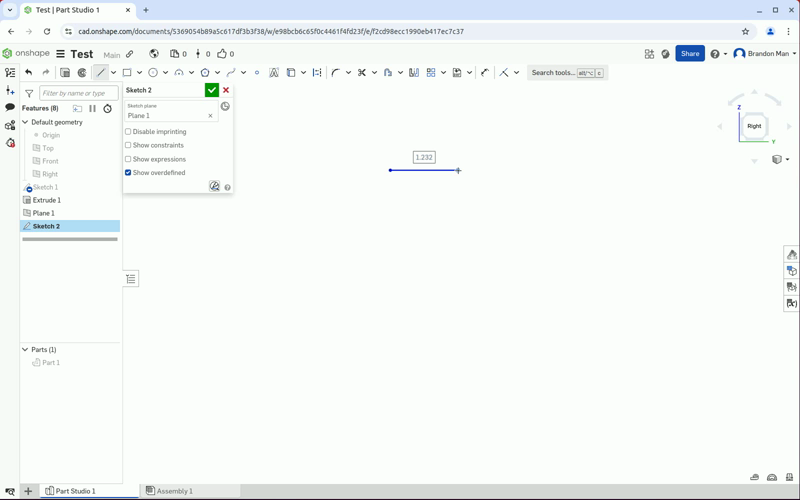
scroll(-6)
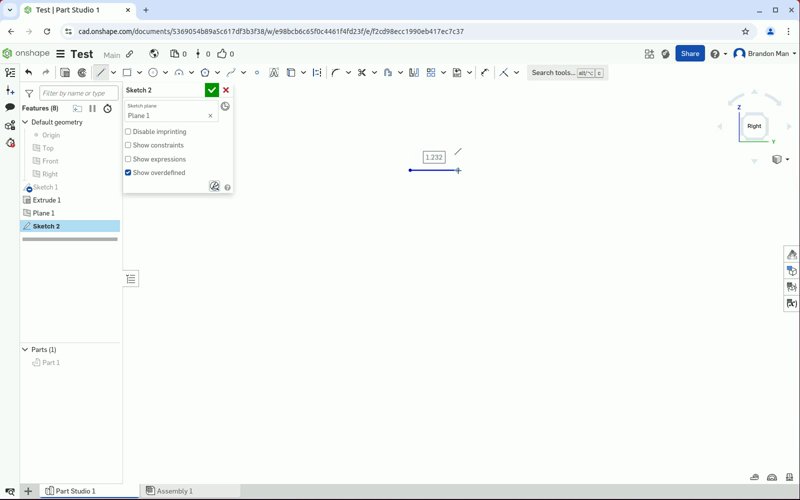
scroll(-6)
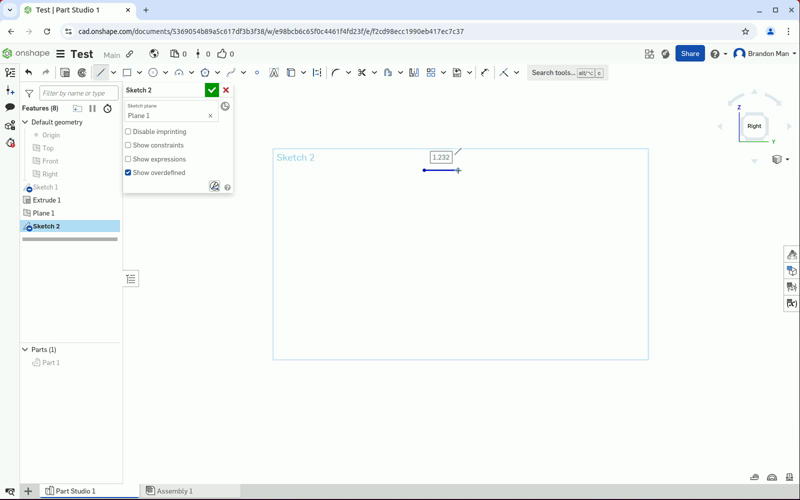
scroll(-6)
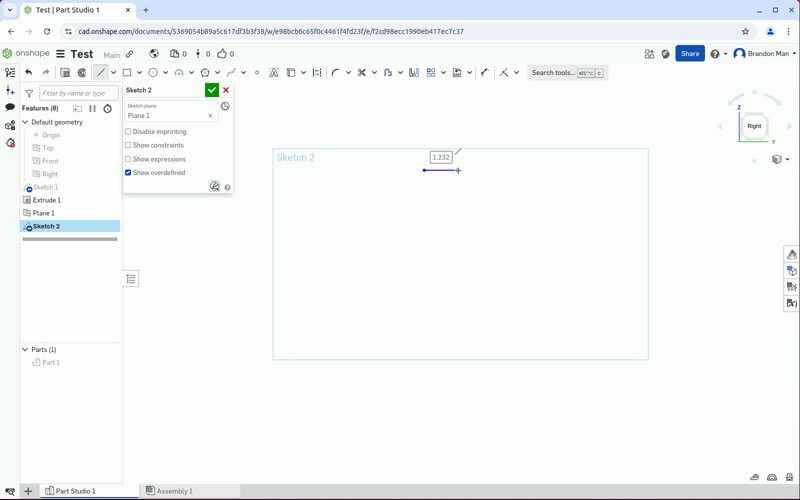
scroll(-6)
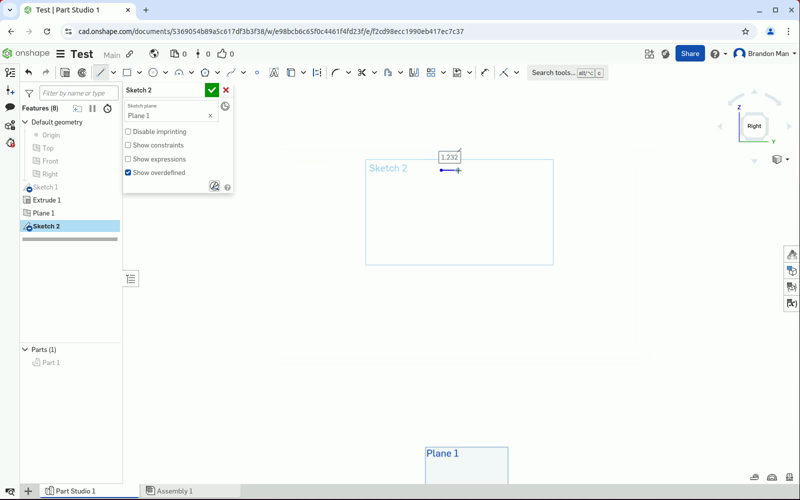
scroll(-6)
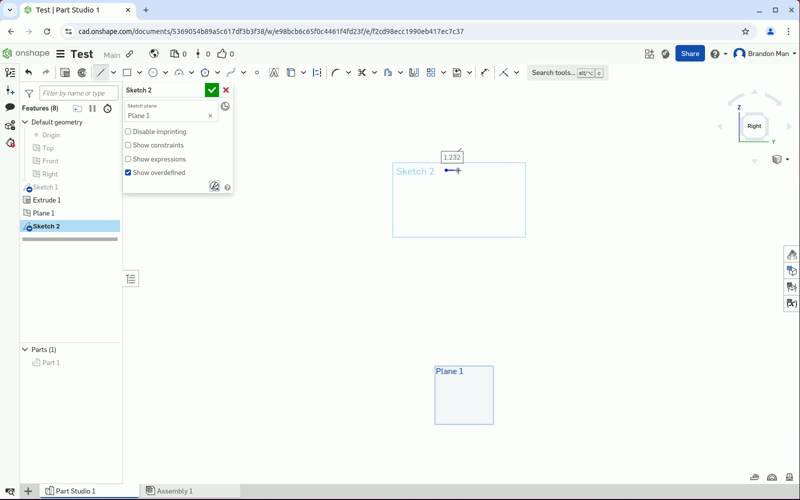
scroll(-6)
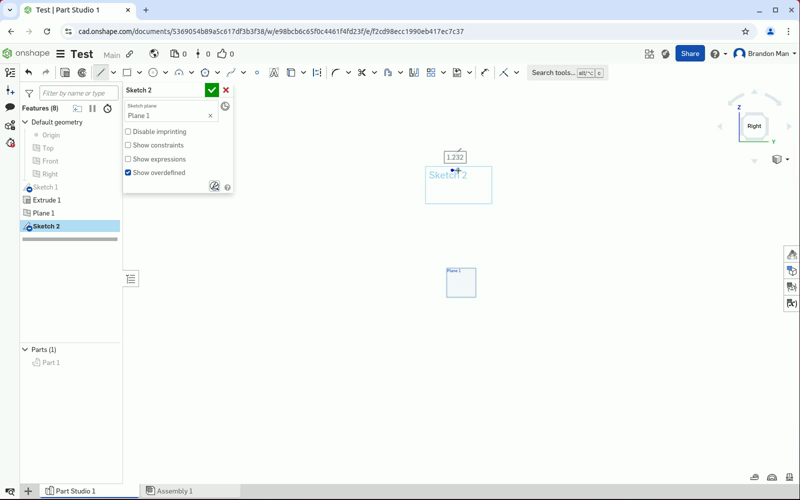
key_up(shift)
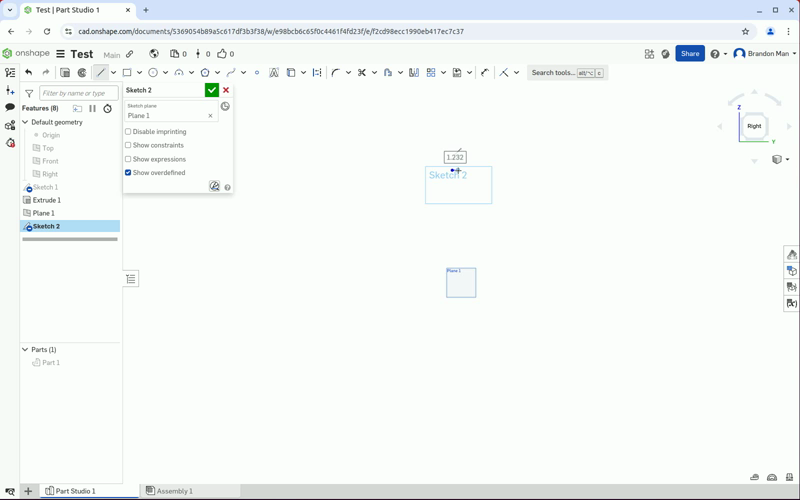
key(esc)
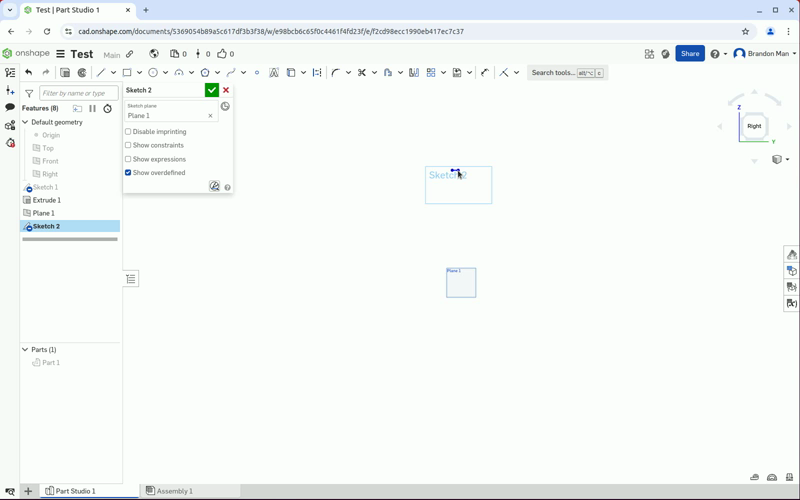
key(a)
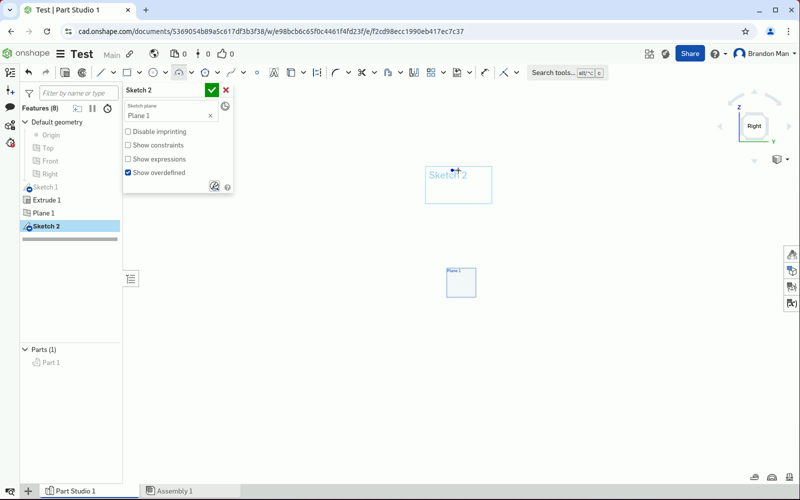
mouse_move(458, 170)
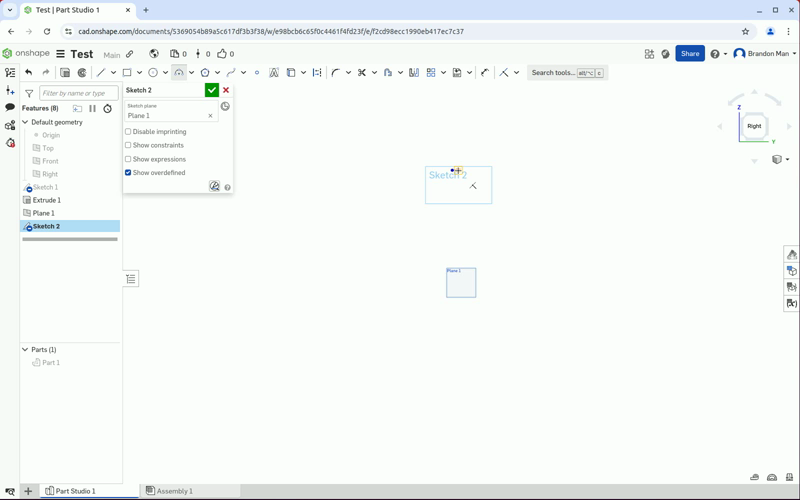
click(458, 170)
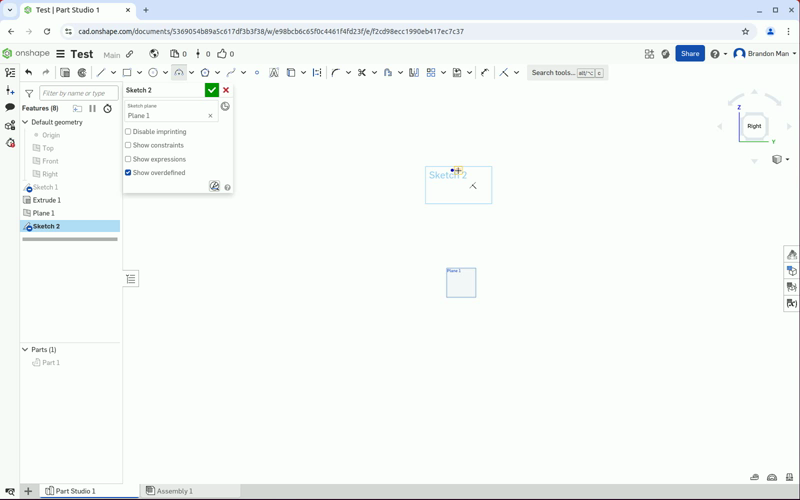
mouse_move(452, 170)
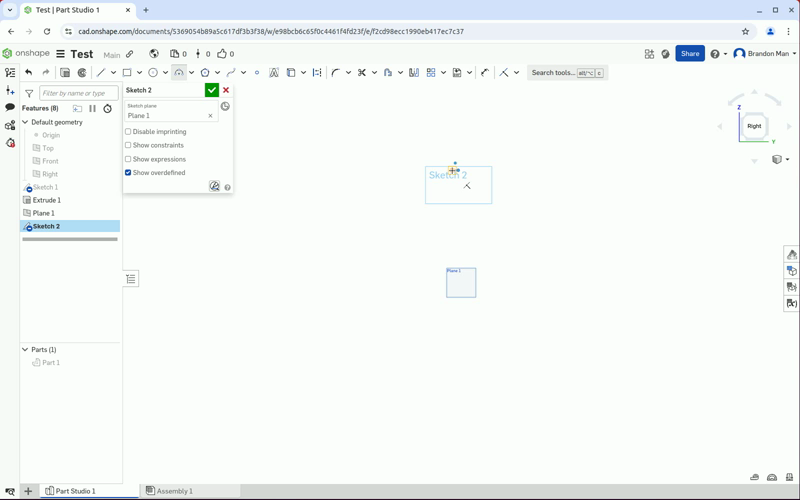
scroll(6)
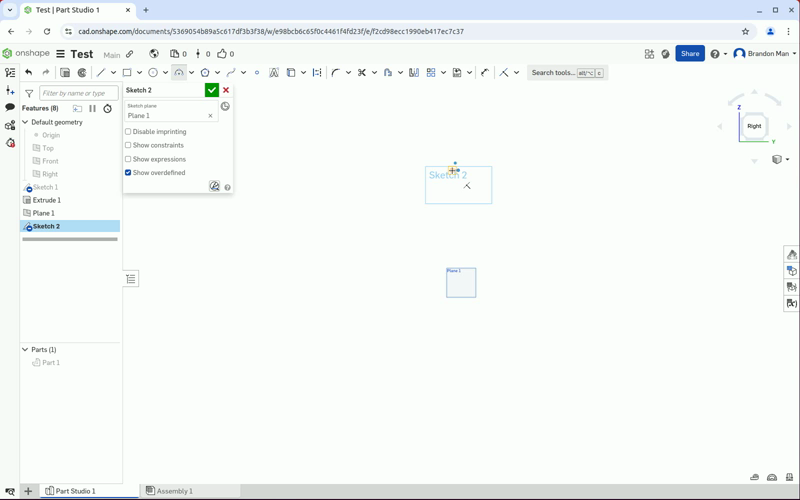
scroll(6)
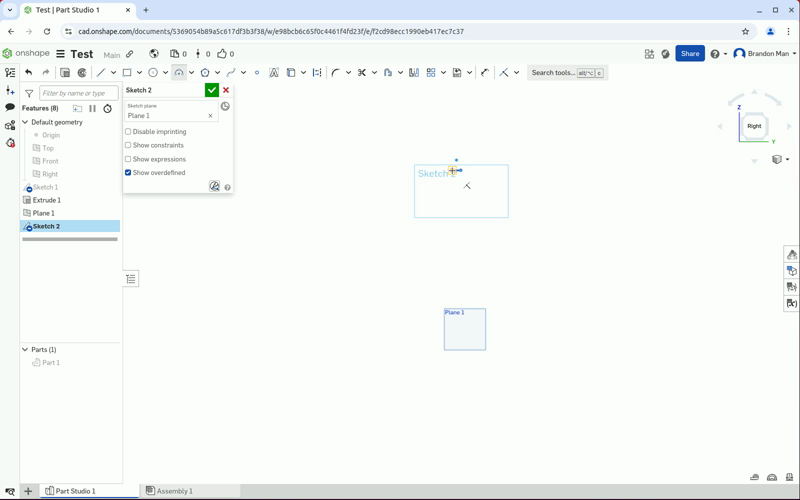
scroll(6)
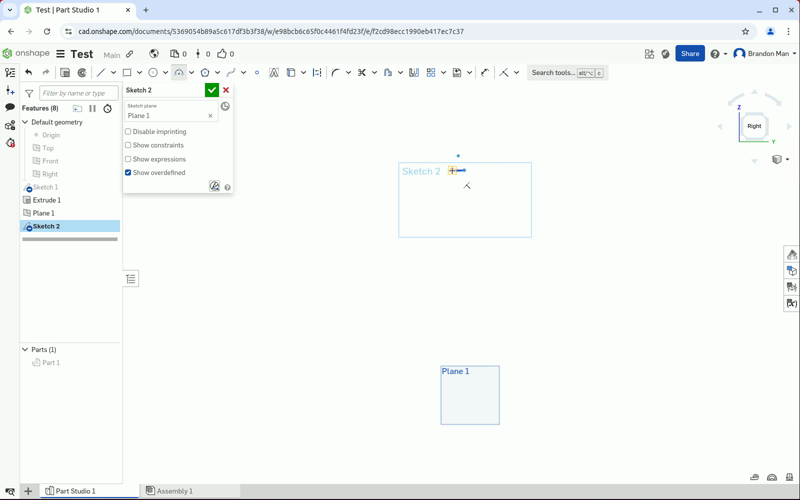
scroll(6)
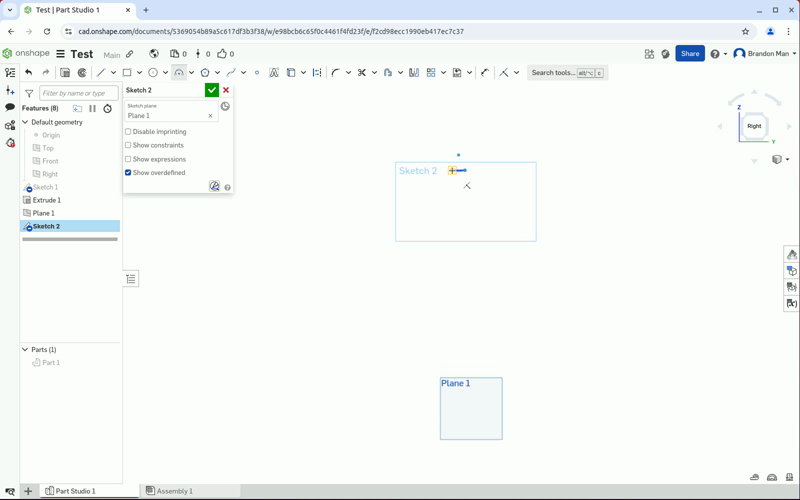
scroll(6)
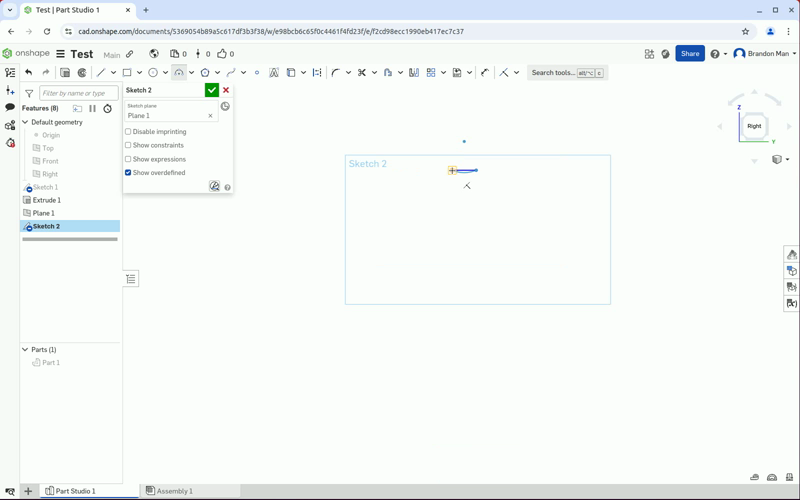
scroll(6)
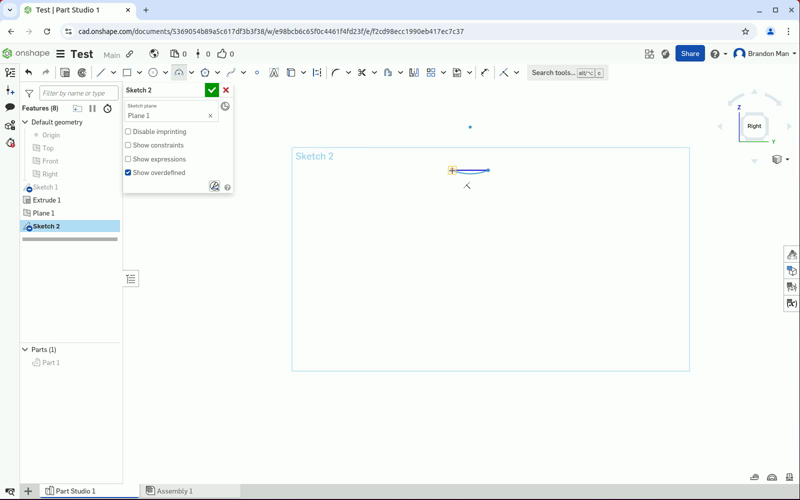
scroll(6)
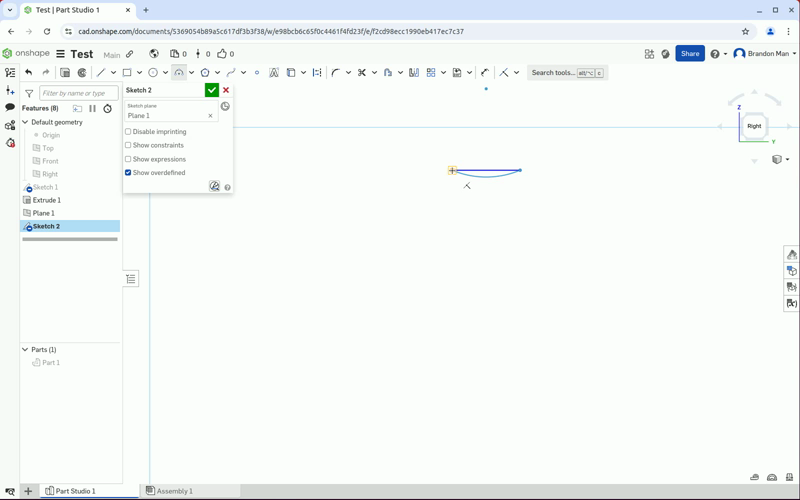
click(452, 170)
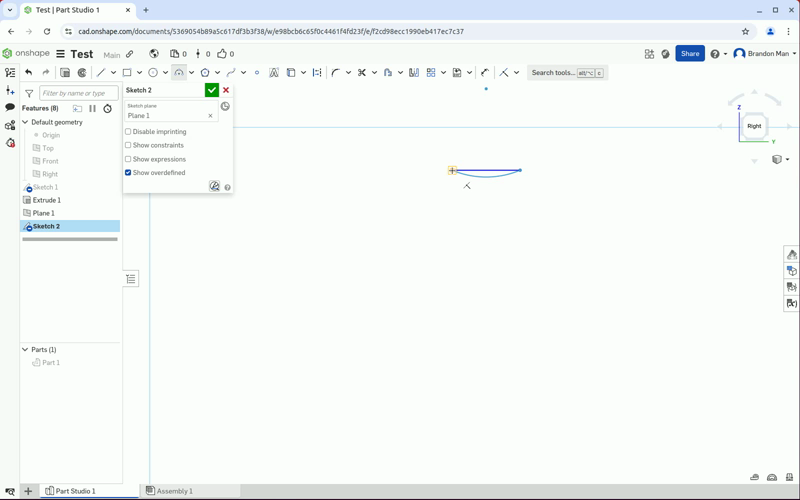
scroll(-6)
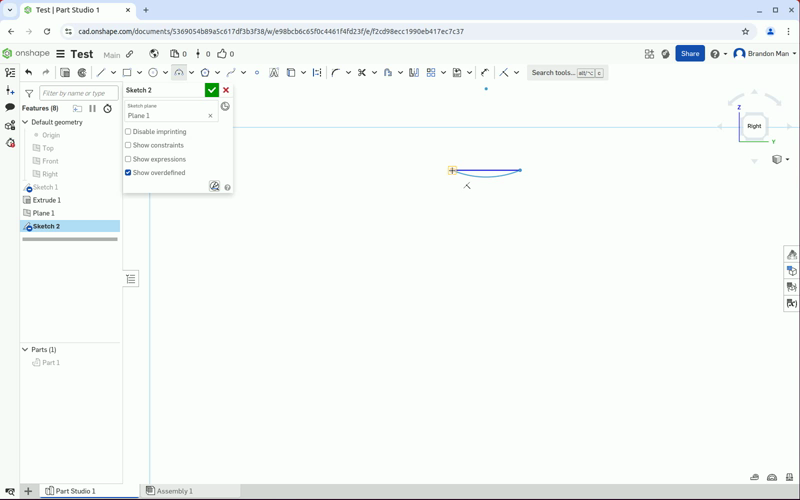
scroll(-6)
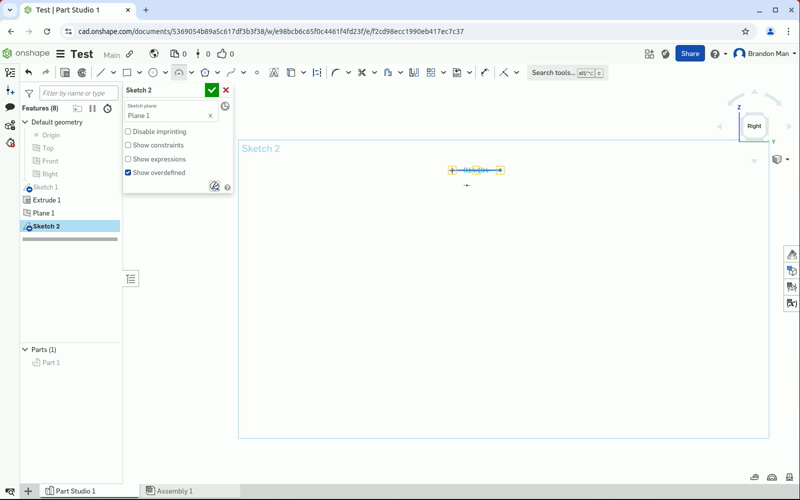
scroll(-6)
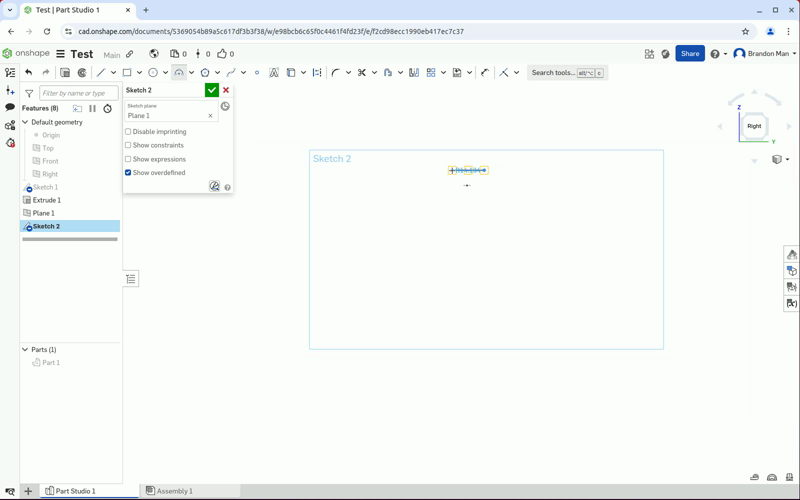
scroll(-6)
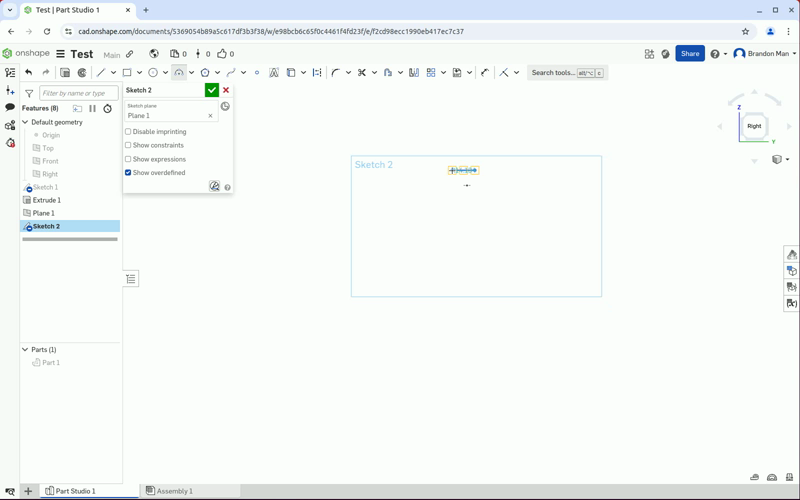
scroll(-6)
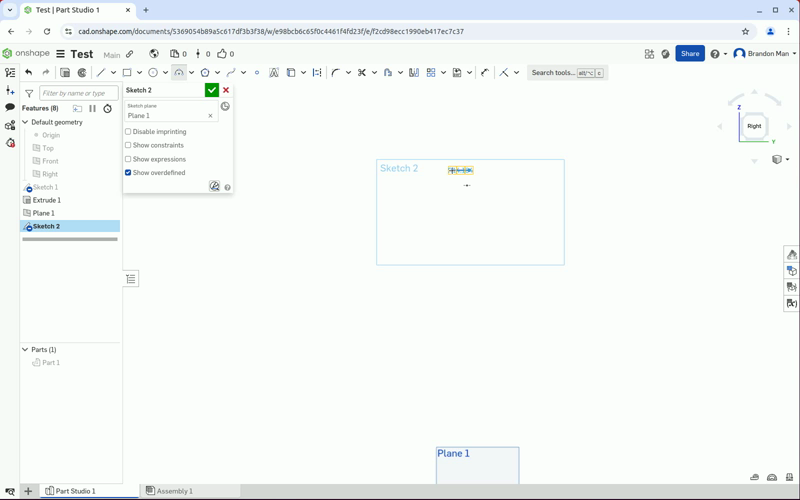
scroll(-6)
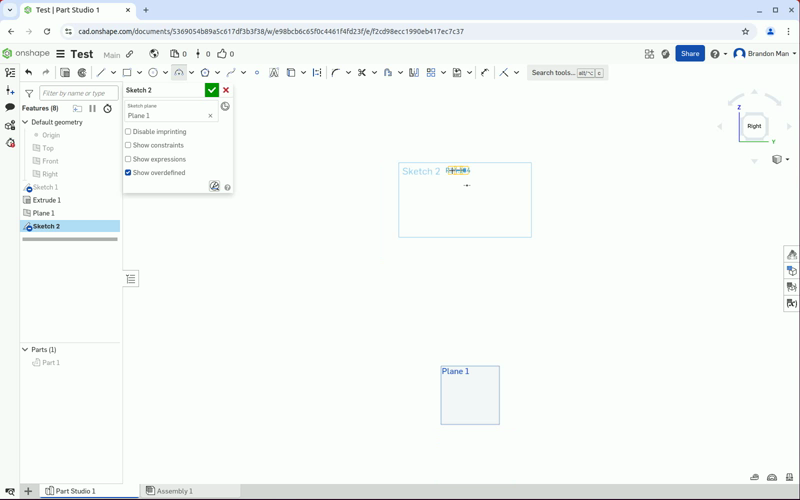
scroll(-6)
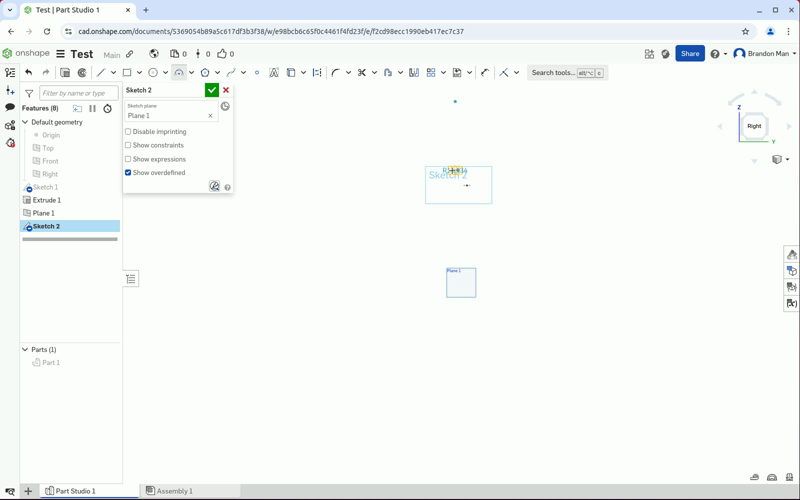
key_down(shift)
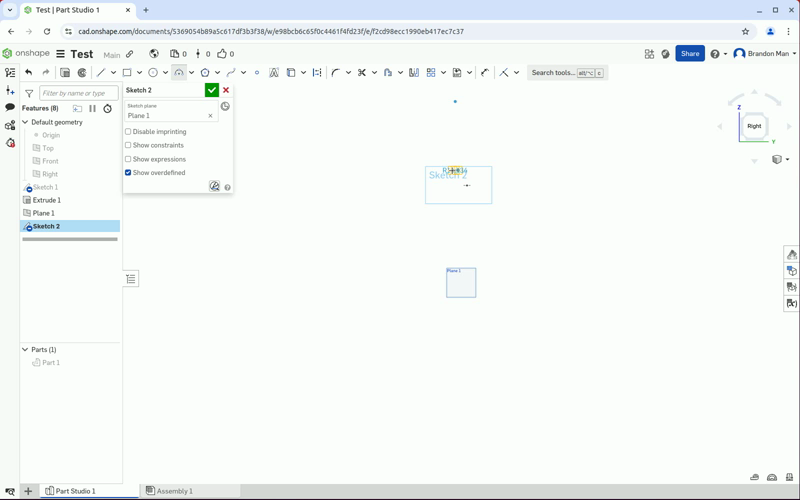
mouse_move(455, 169)
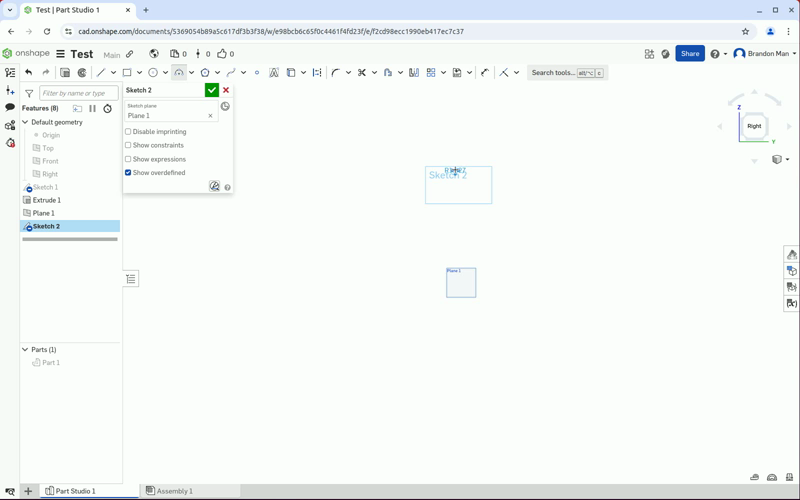
scroll(6)
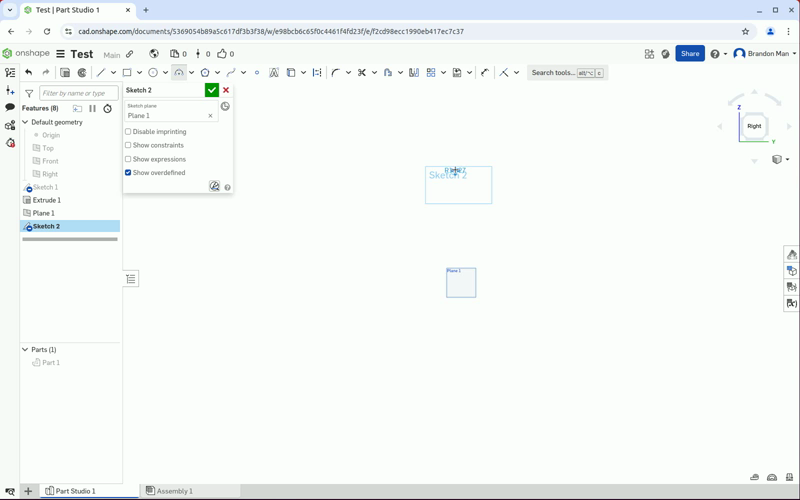
scroll(6)
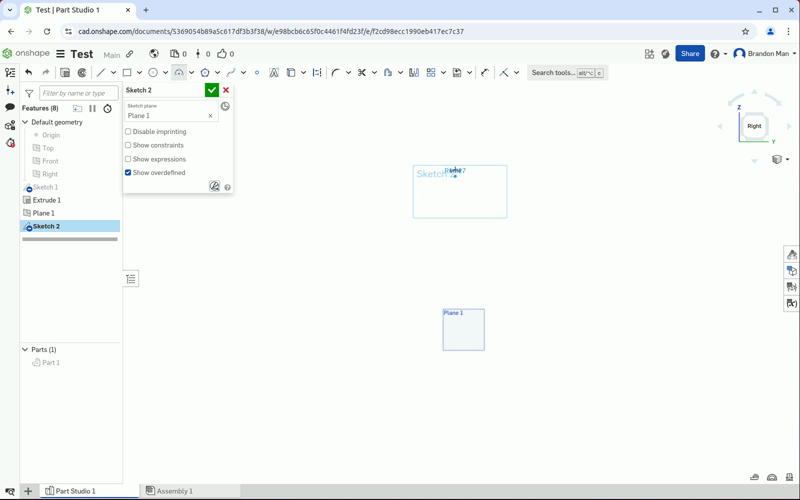
scroll(6)
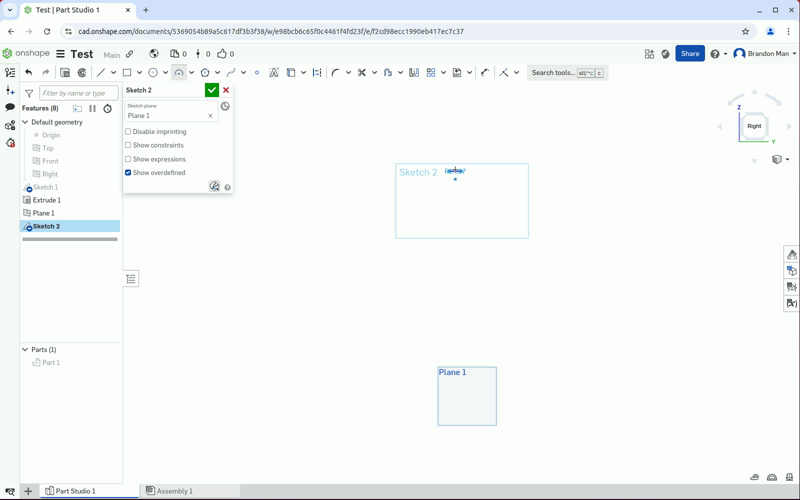
scroll(6)
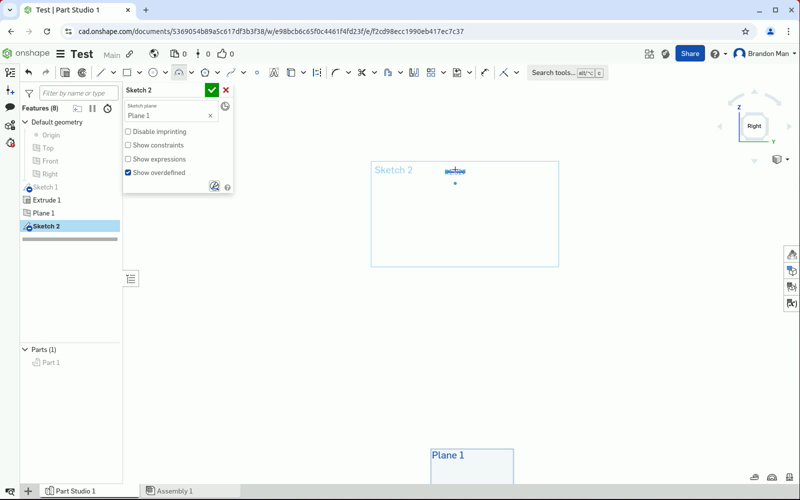
scroll(6)
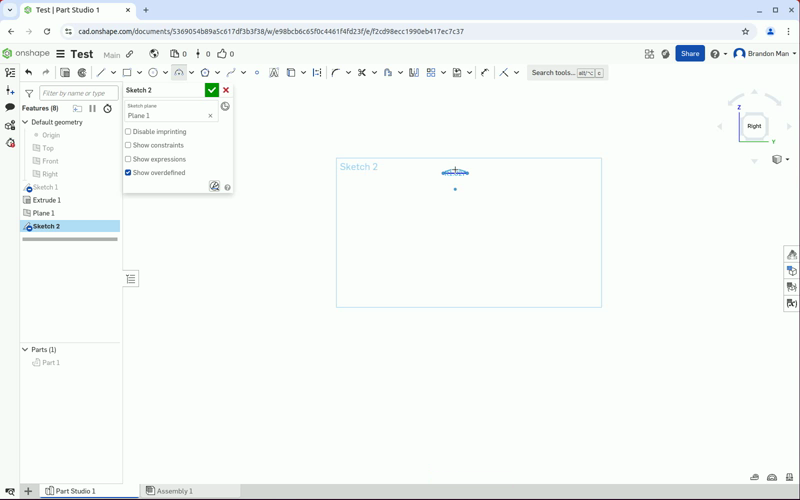
scroll(6)
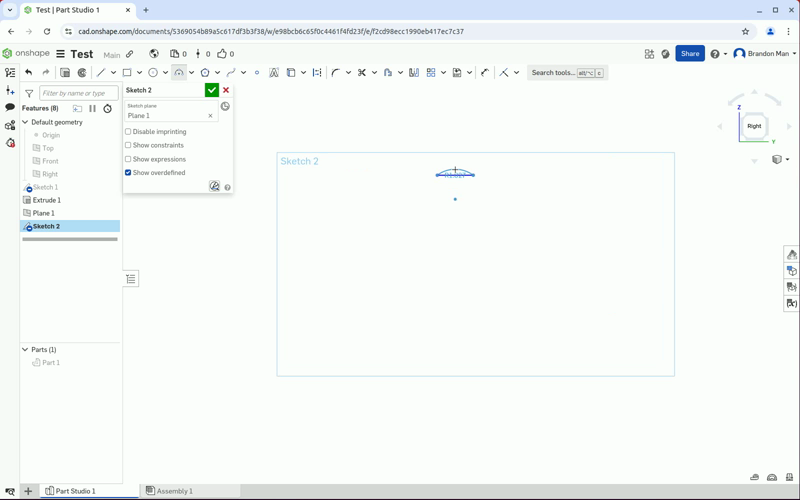
scroll(6)
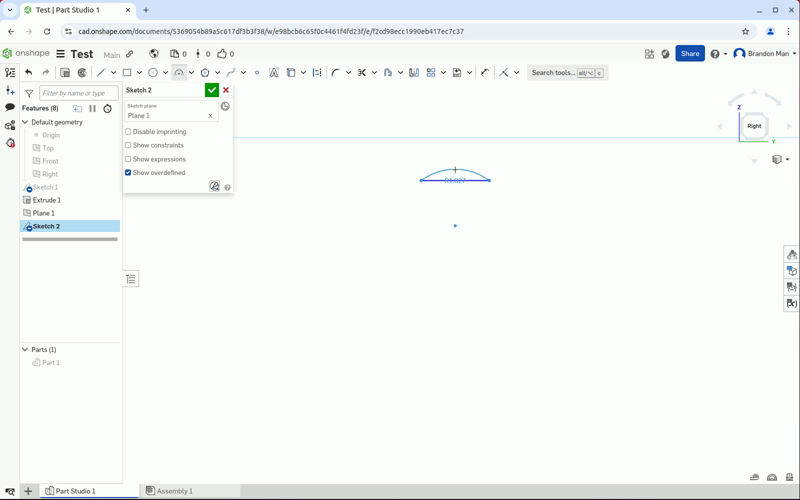
click(455, 169)
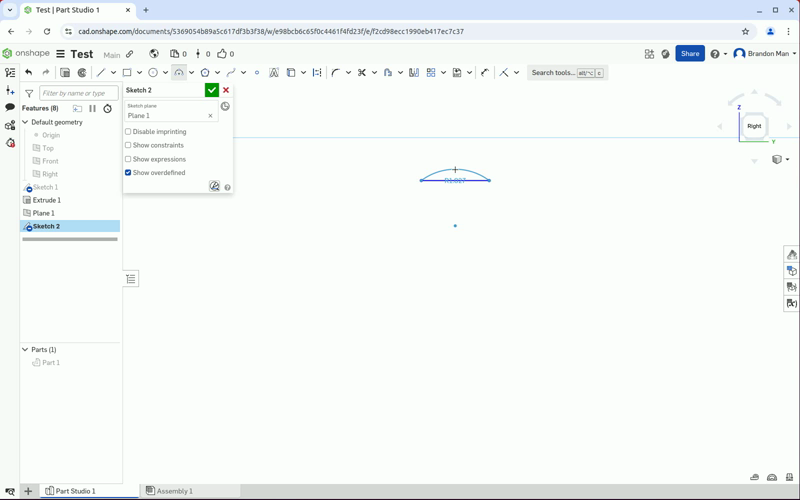
scroll(-6)
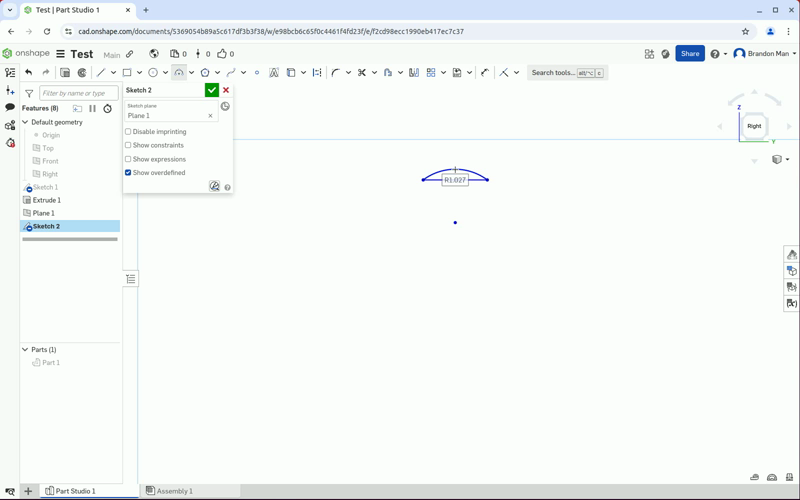
scroll(-6)
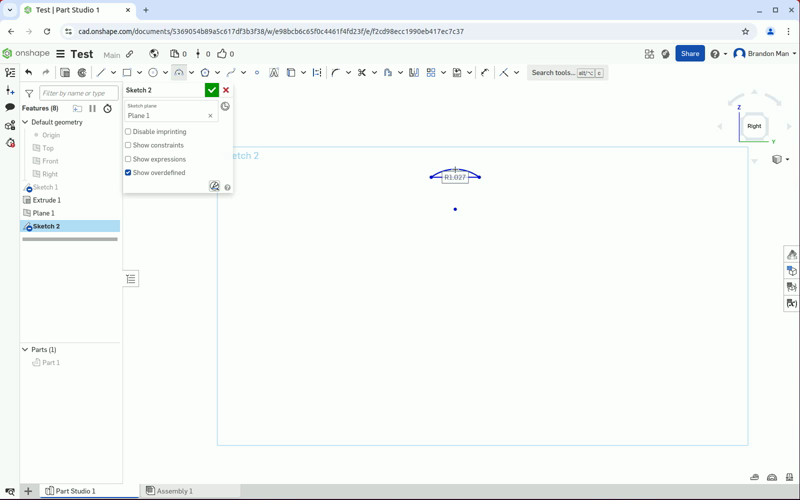
scroll(-6)
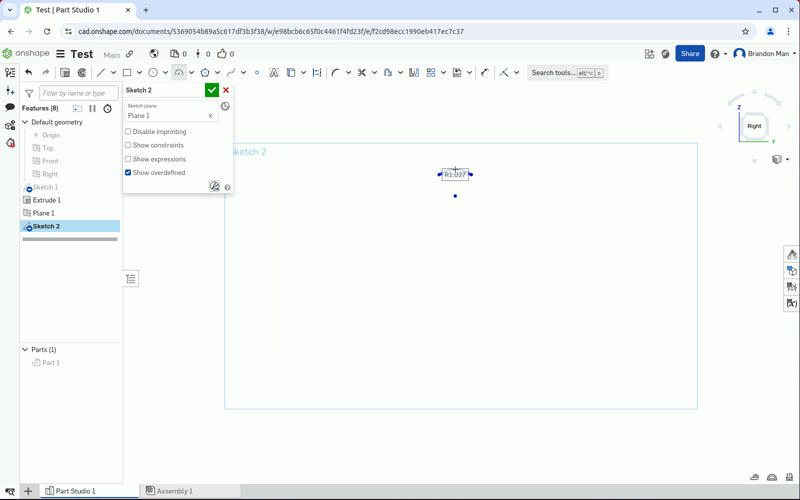
scroll(-6)
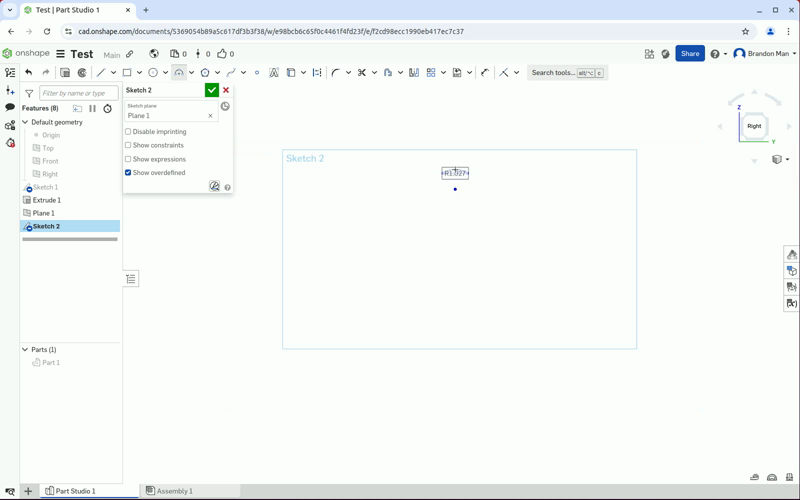
scroll(-6)
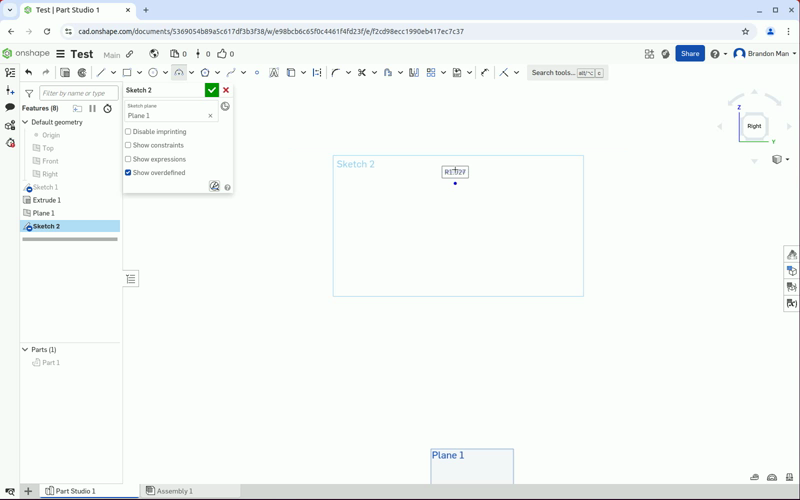
scroll(-6)
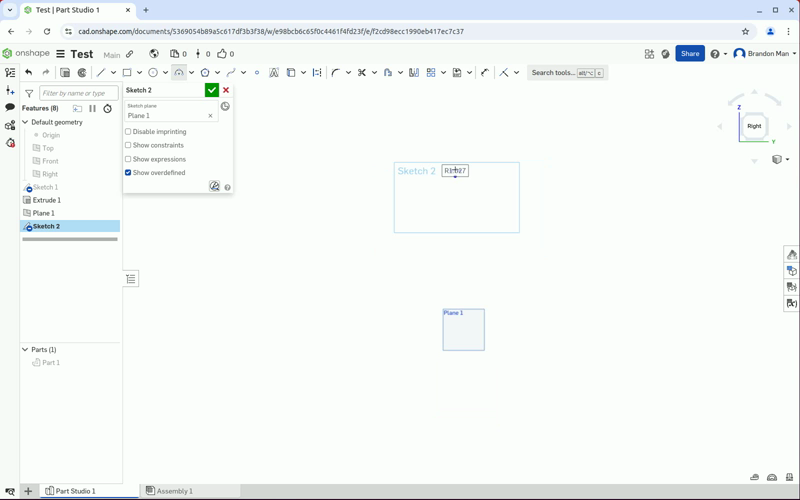
scroll(-6)
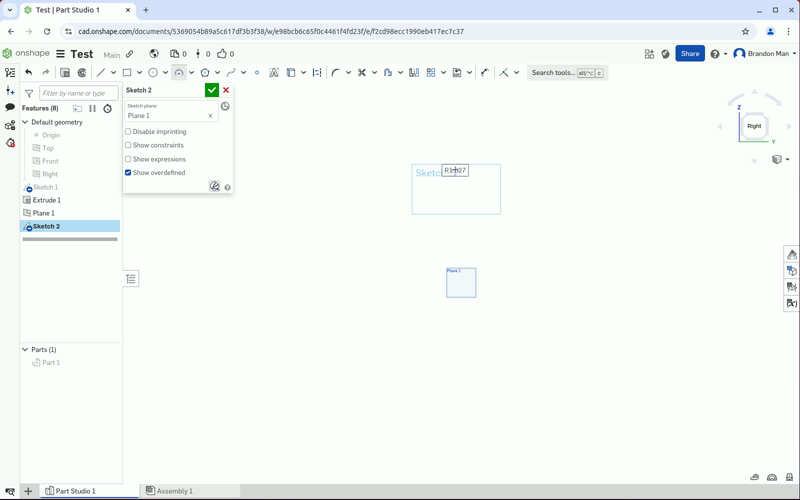
key_up(shift)
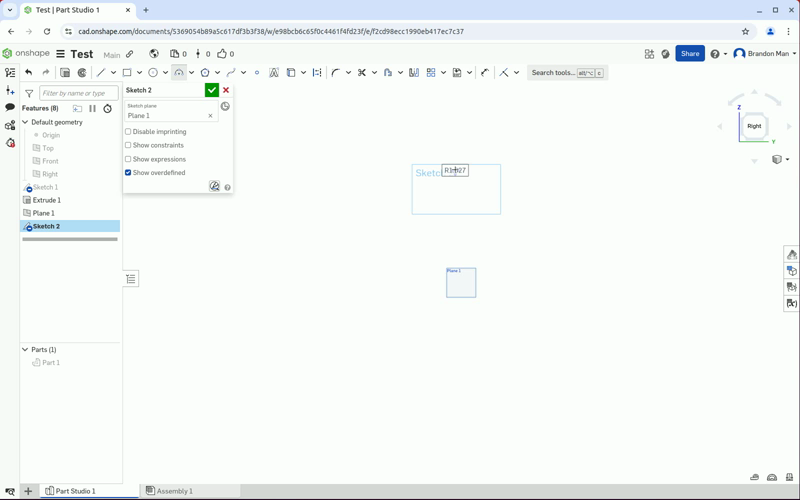
key(esc)
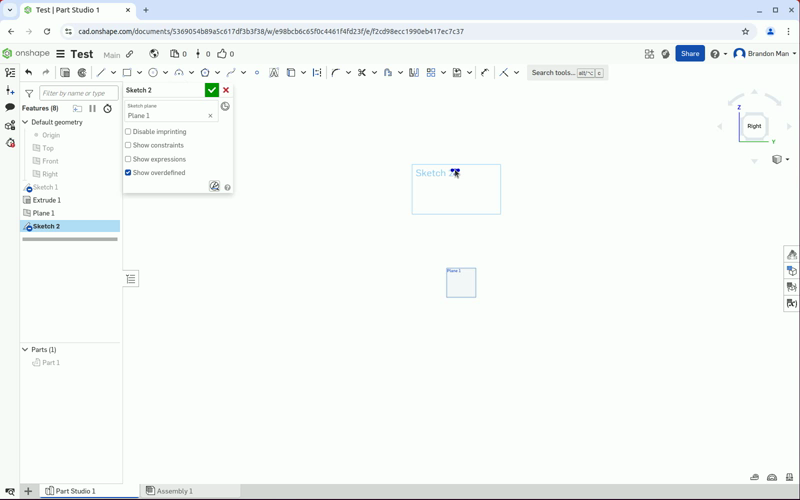
mouse_move(453, 170)
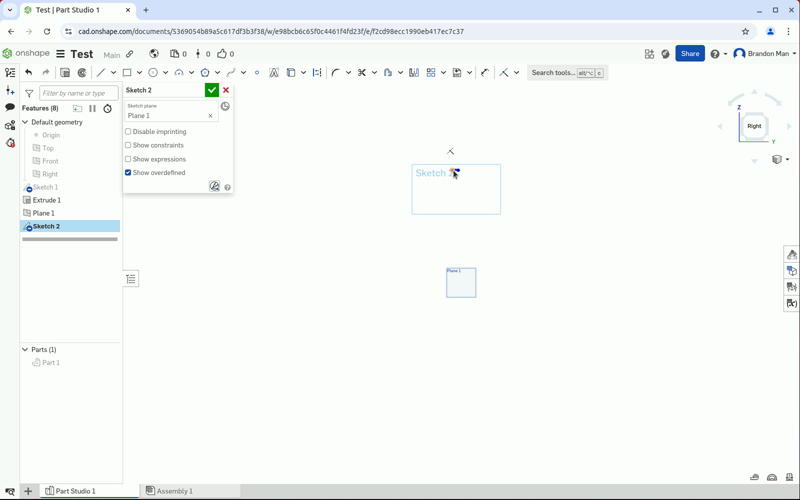
scroll(6)
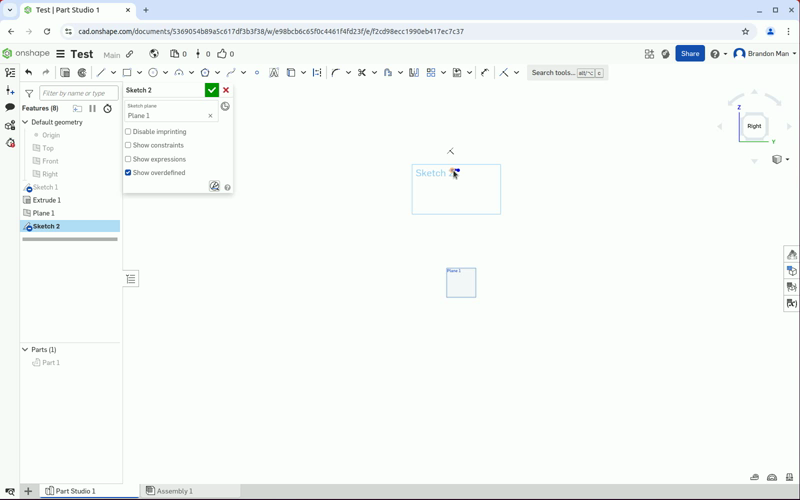
scroll(6)
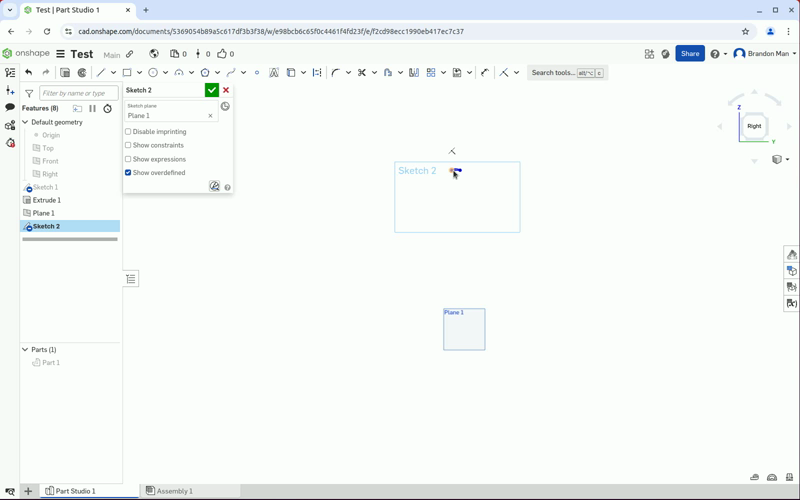
scroll(6)
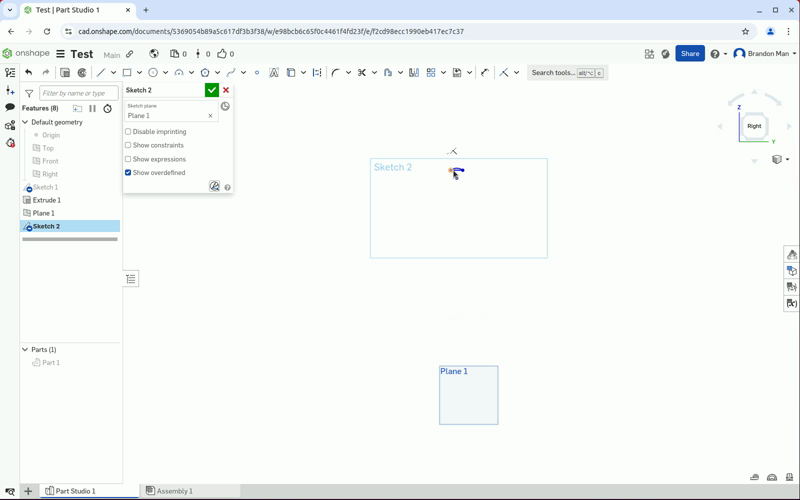
scroll(6)
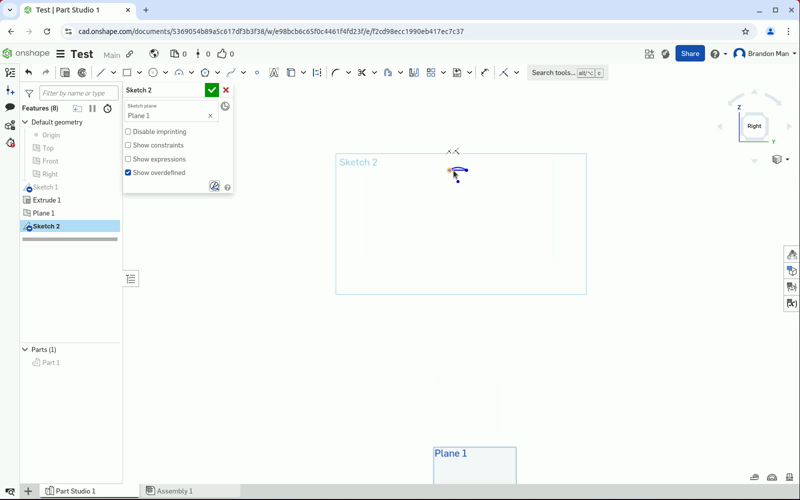
scroll(6)
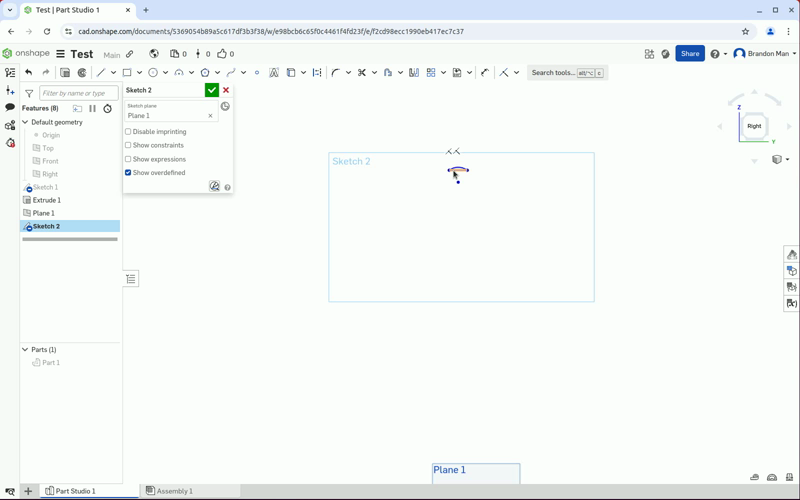
scroll(6)
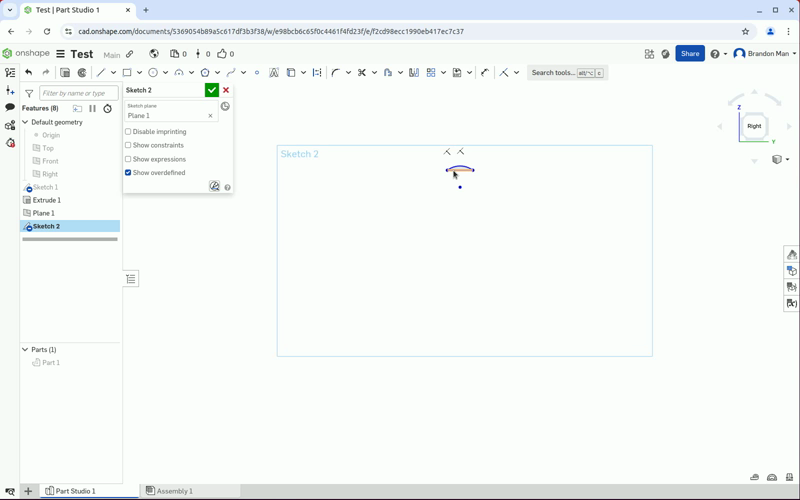
scroll(6)
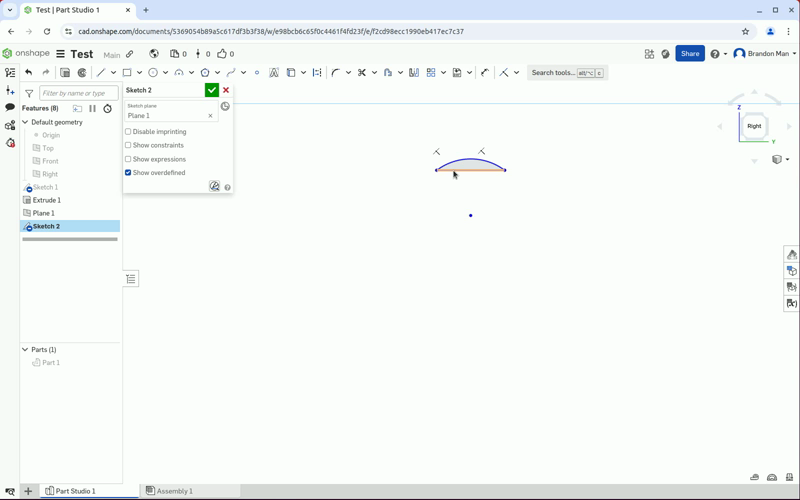
click(453, 170)
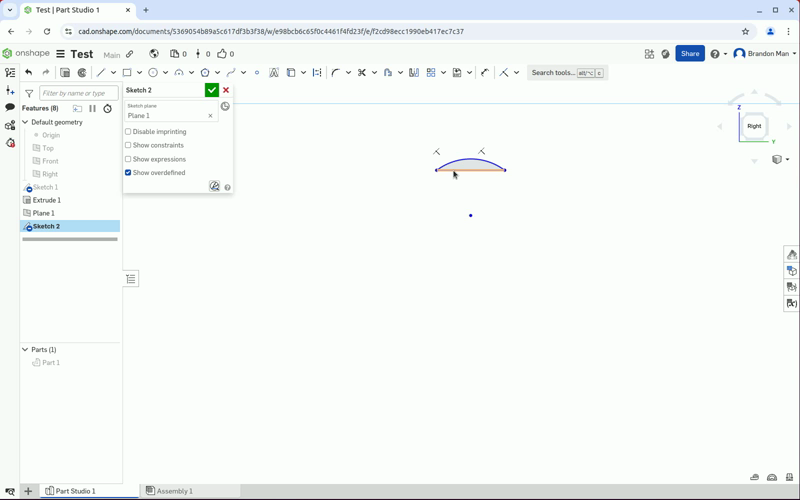
scroll(-6)
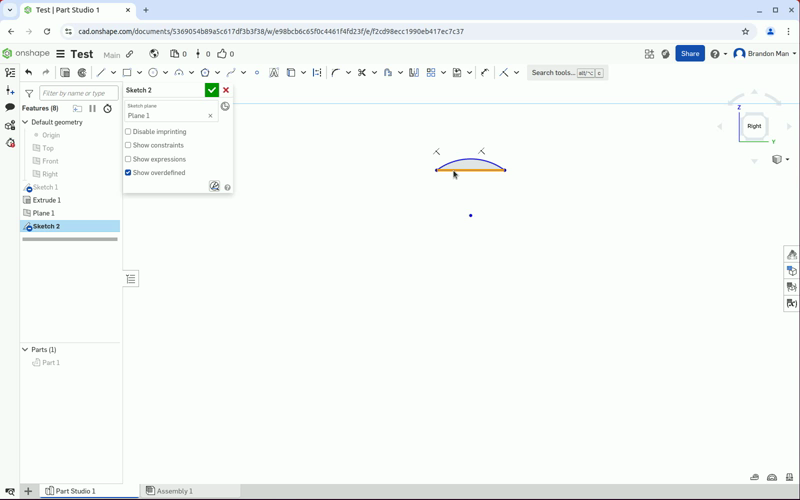
scroll(-6)
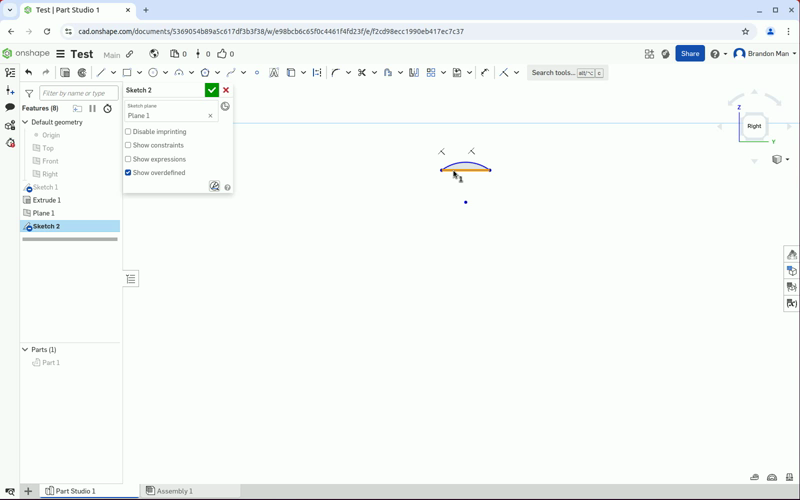
scroll(-6)
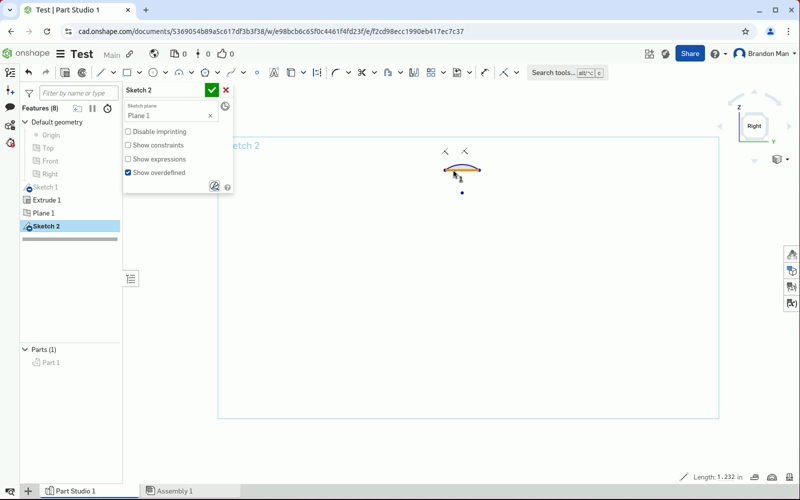
scroll(-6)
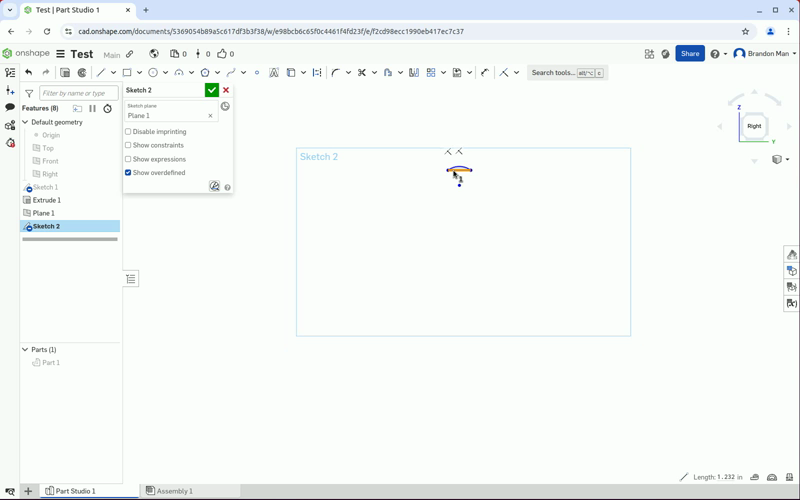
scroll(-6)
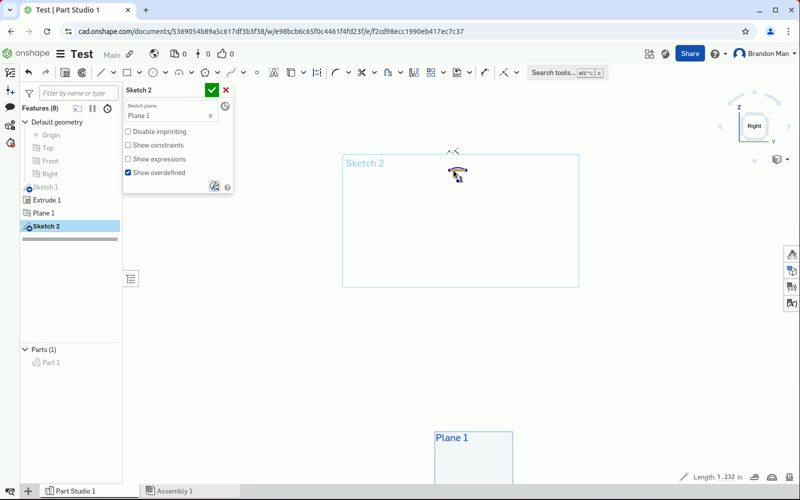
scroll(-6)
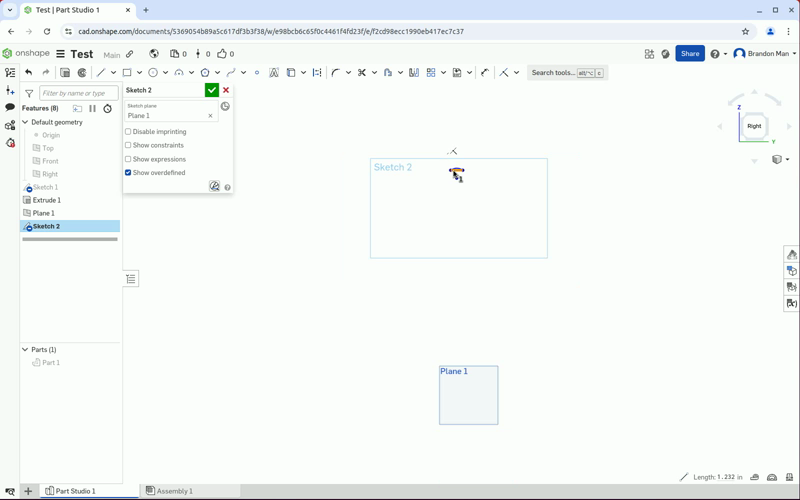
scroll(-6)
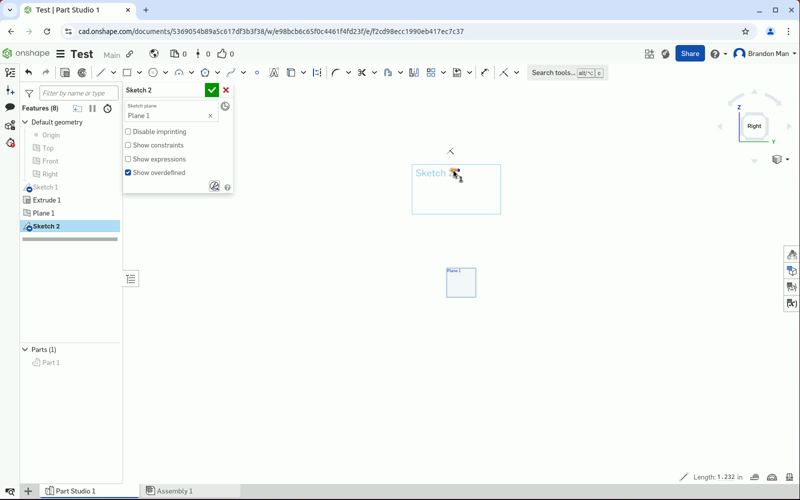
mouse_move(73, 352)
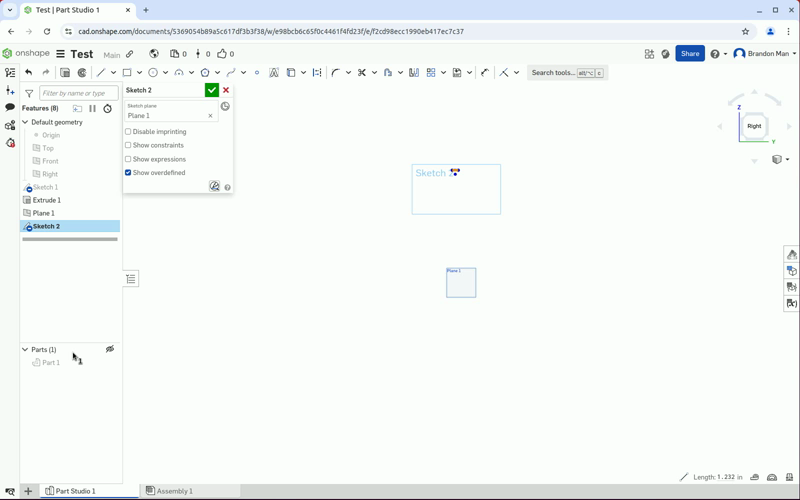
key(shift+y)
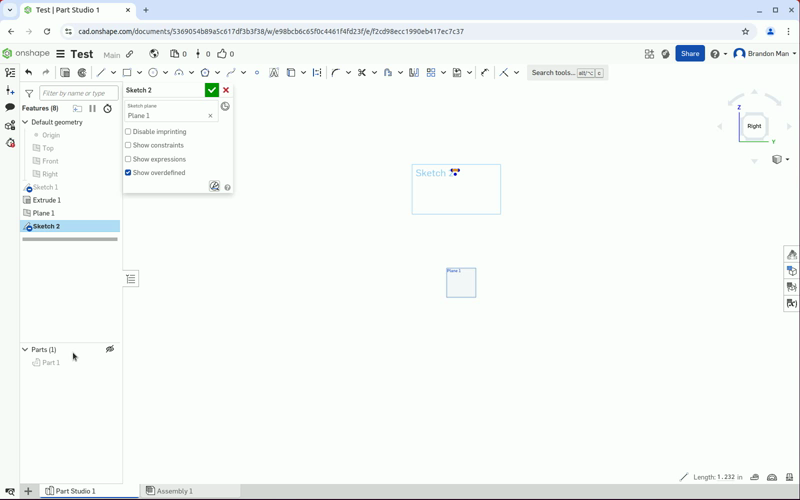
key(shift+e)
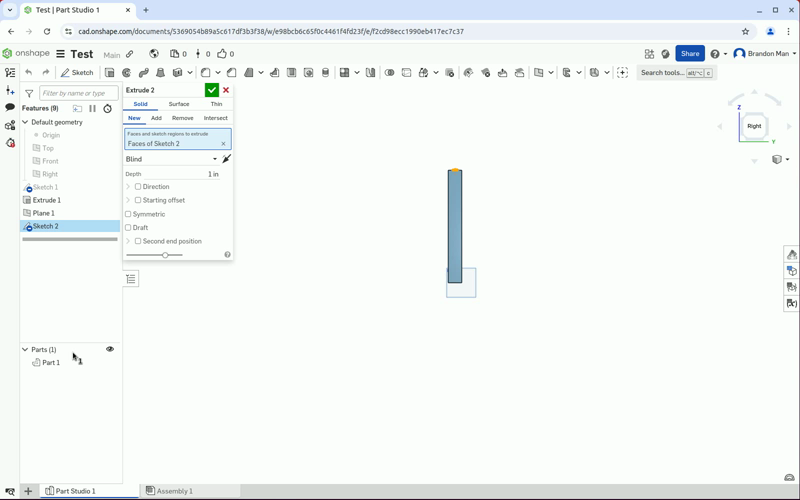
mouse_move(143, 106)
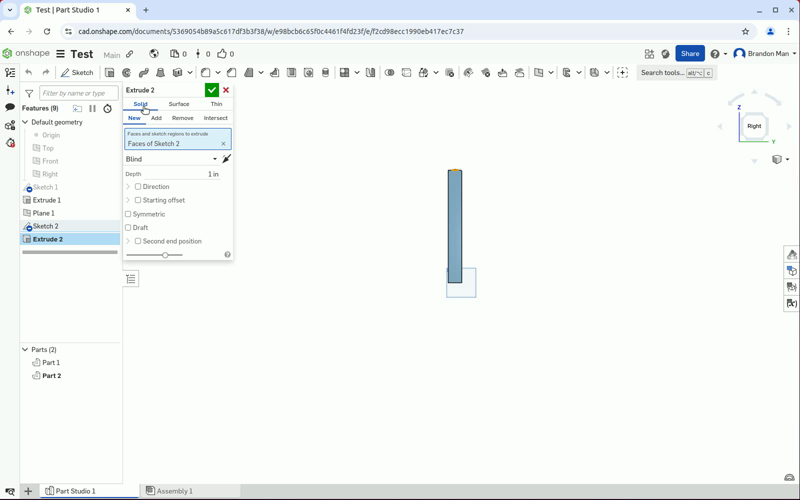
click(143, 106)
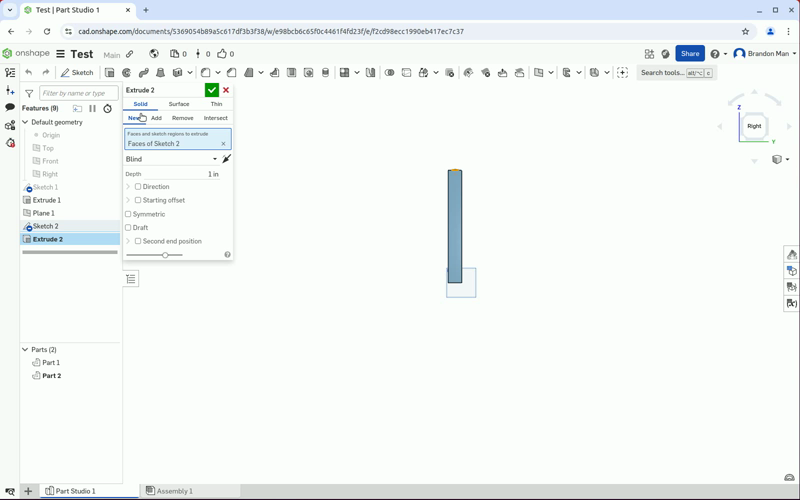
mouse_move(137, 120)
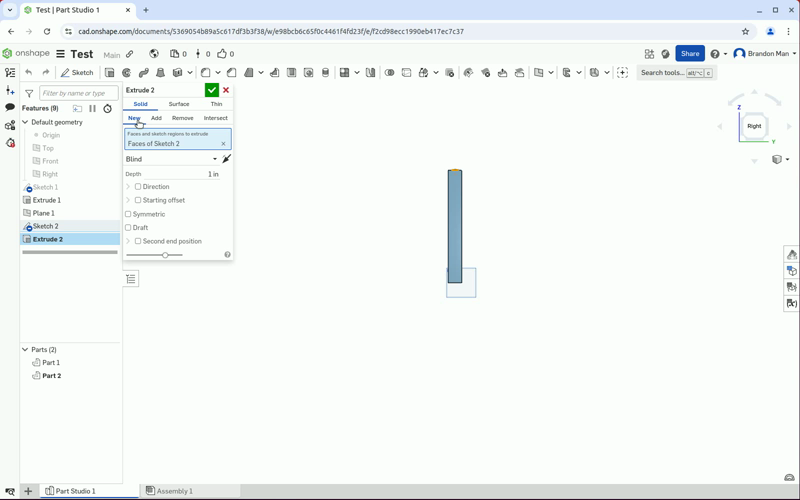
click(137, 120)
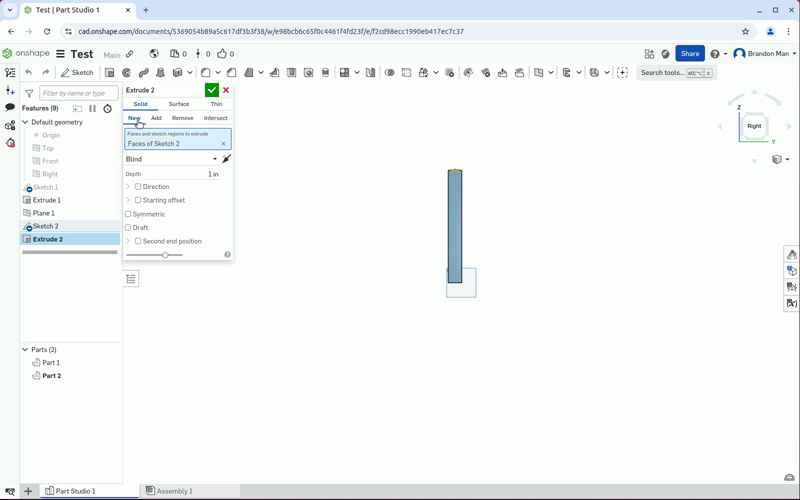
key(tab, 4)
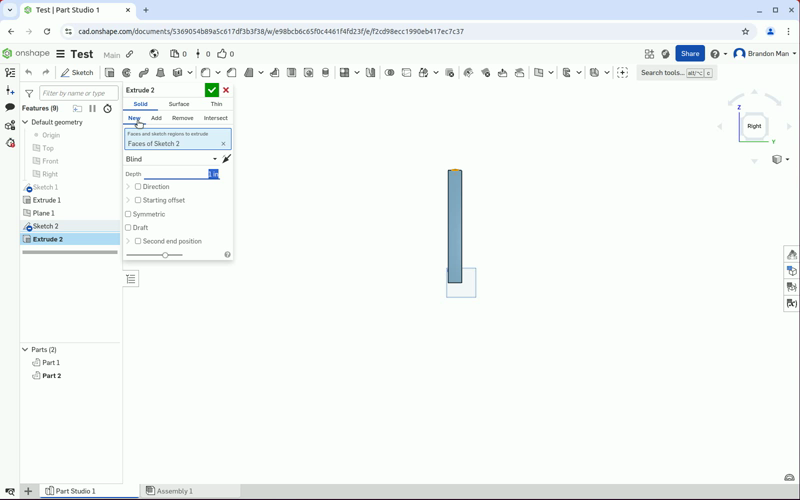
text(5.296)
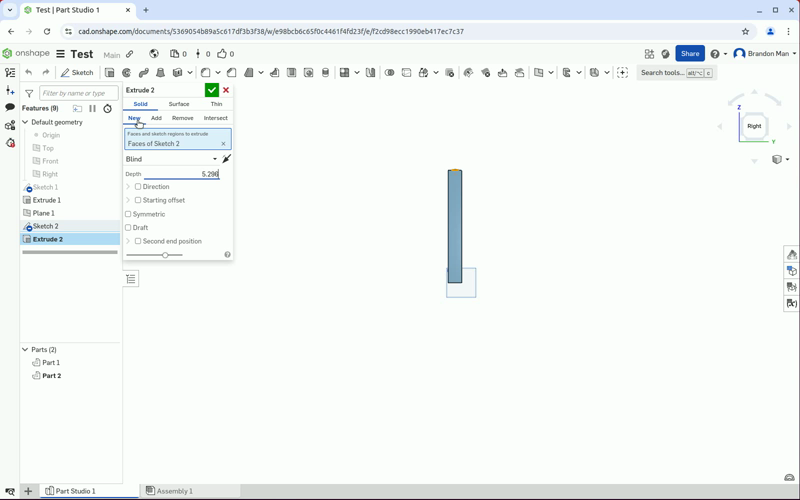
key(enter)
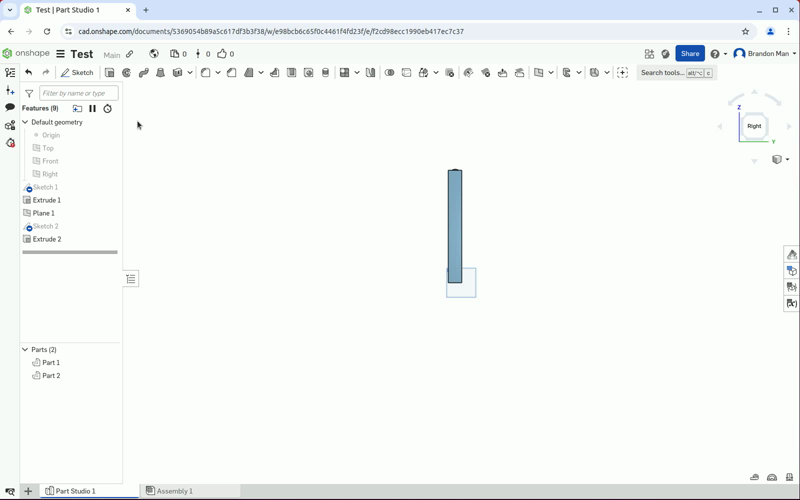
key(shift+h)
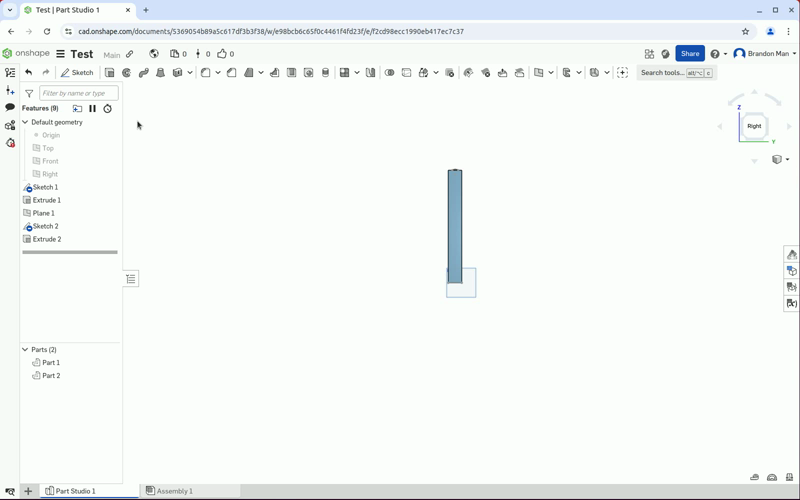
key(shift+h)
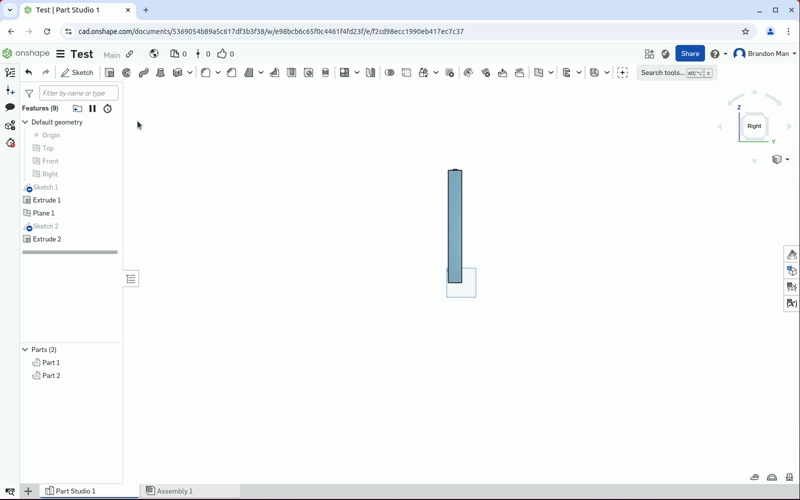
mouse_move(73, 189)
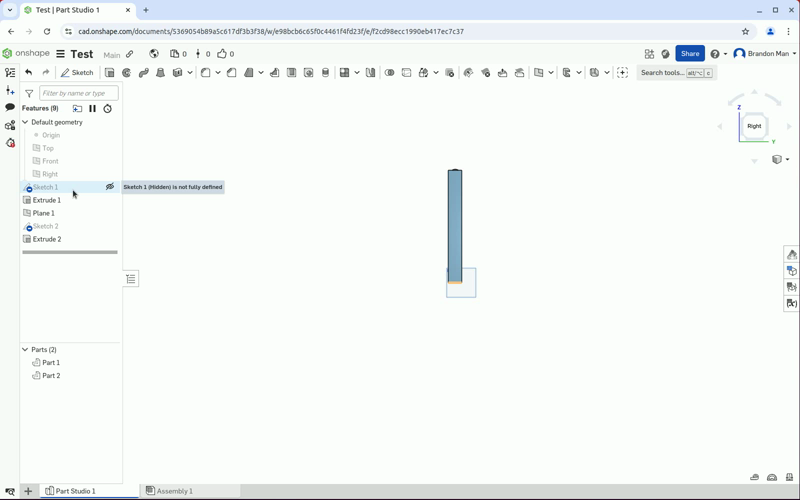
click(73, 189)
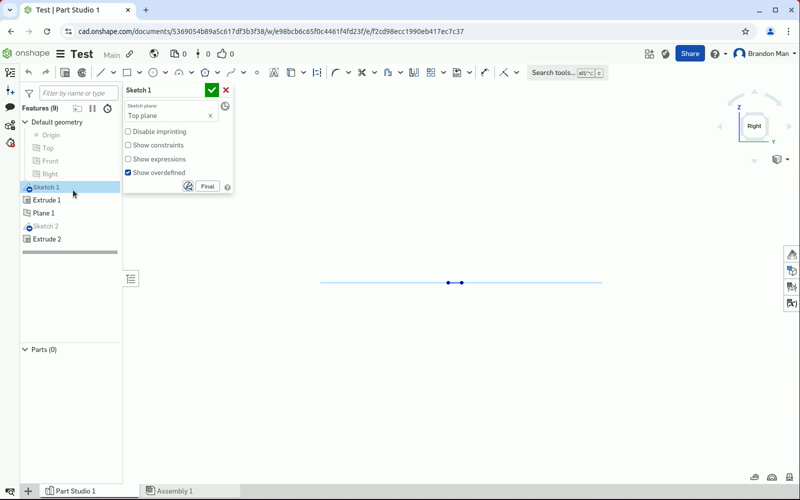
mouse_move(229, 92)
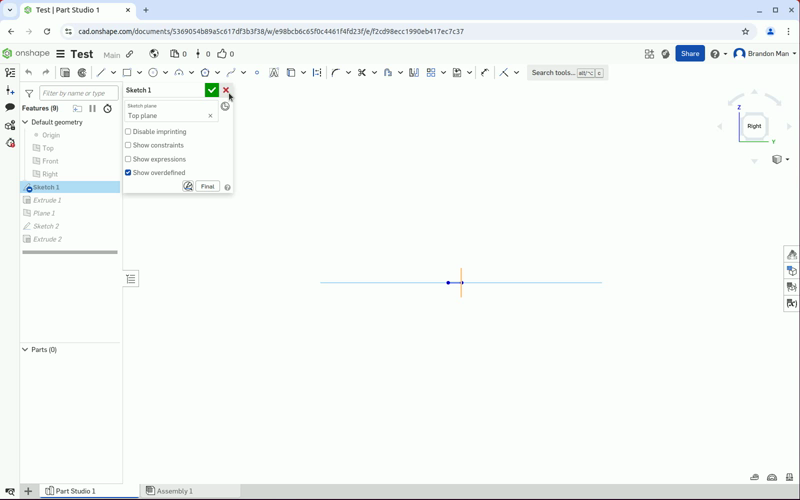
click(229, 92)
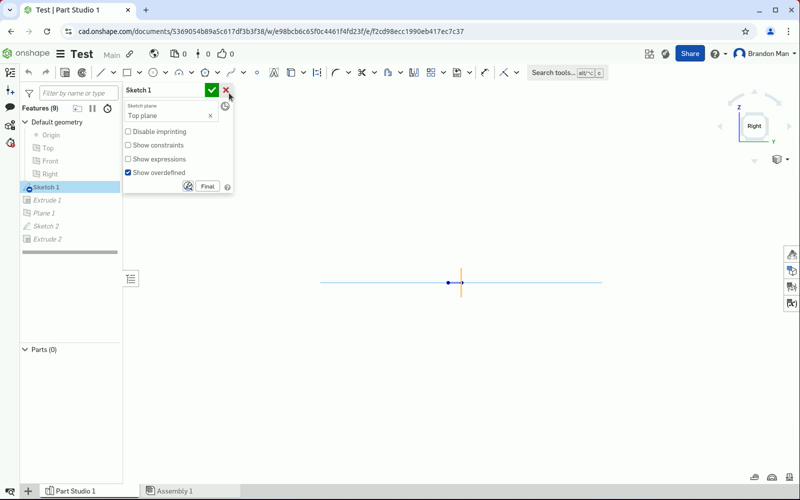
key(shift+s)
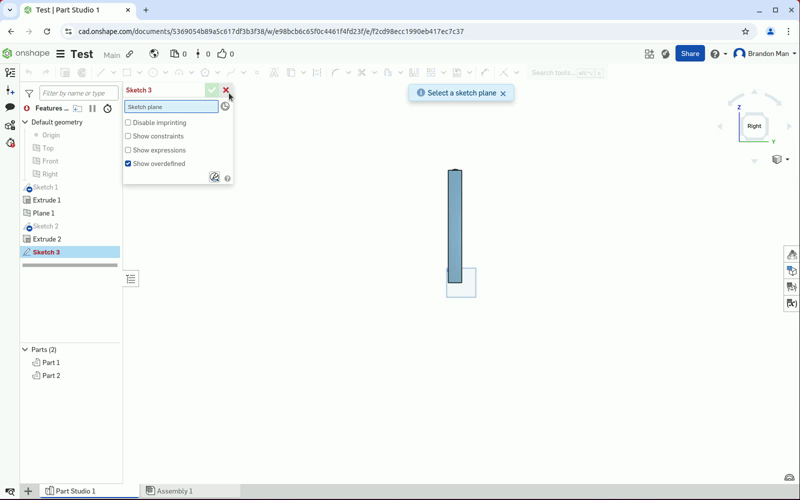
mouse_move(73, 215)
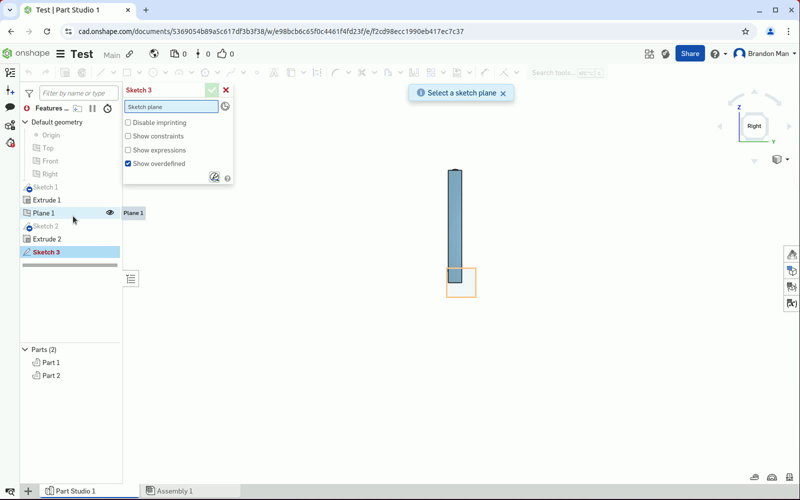
click(73, 215)
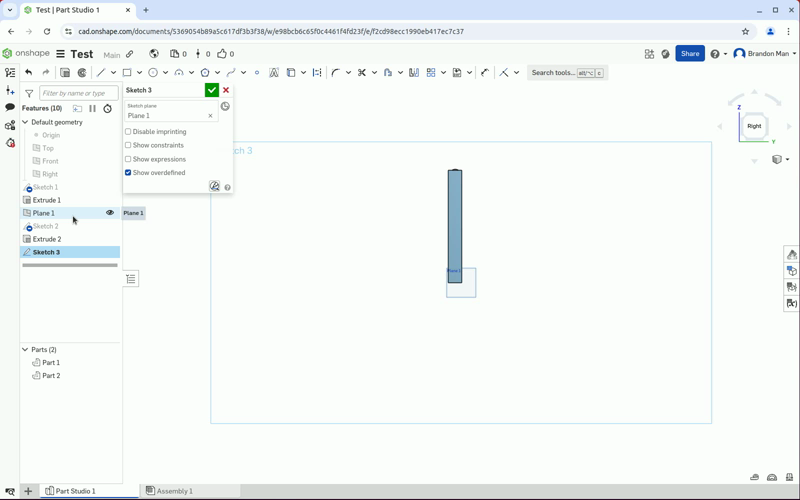
mouse_move(73, 352)
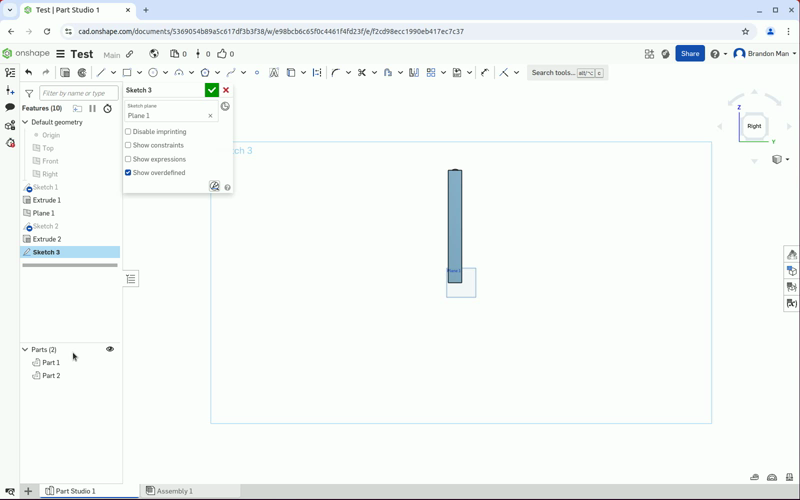
key(y)
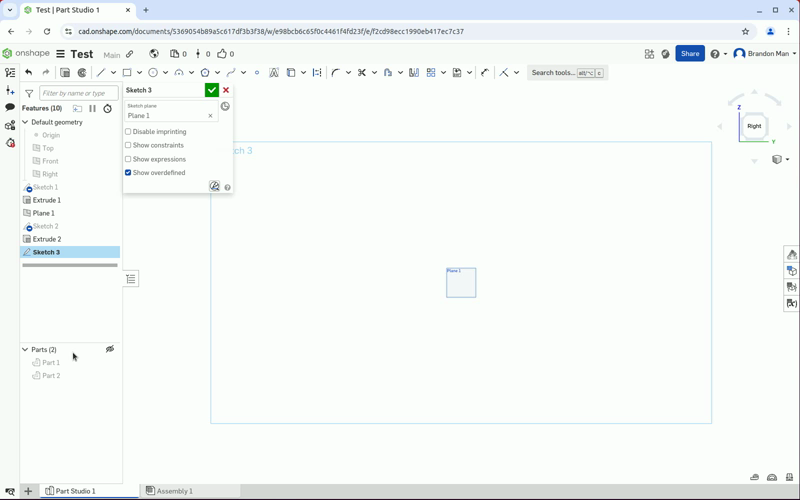
key(a)
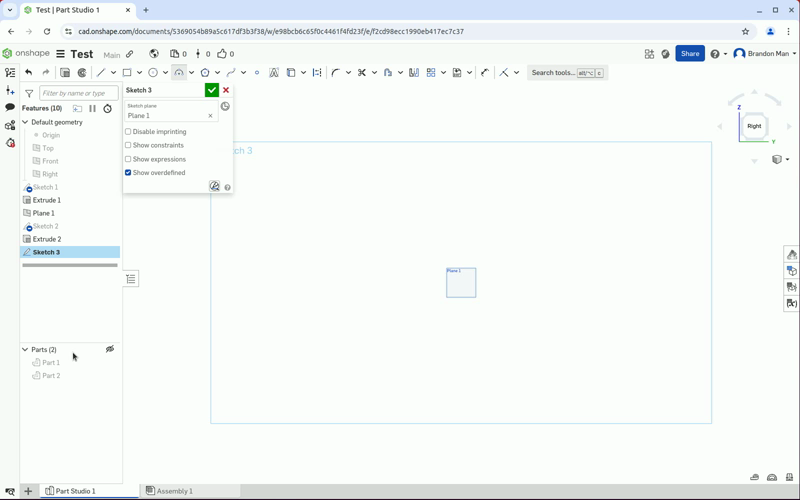
key_down(shift)
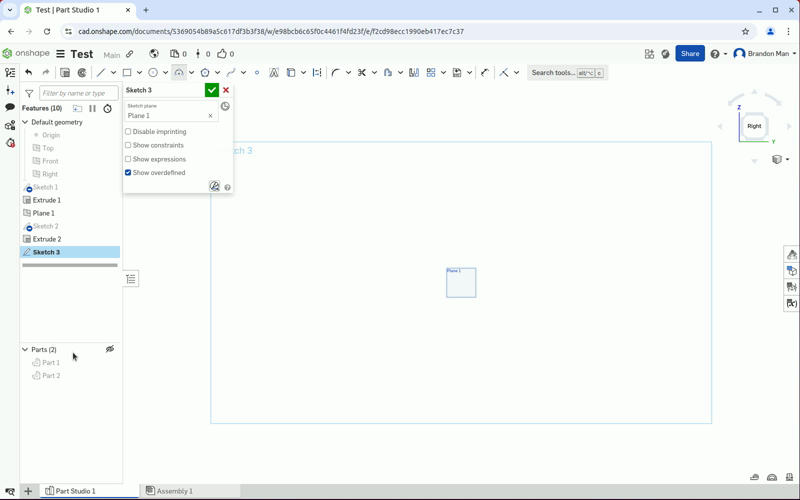
mouse_move(452, 282)
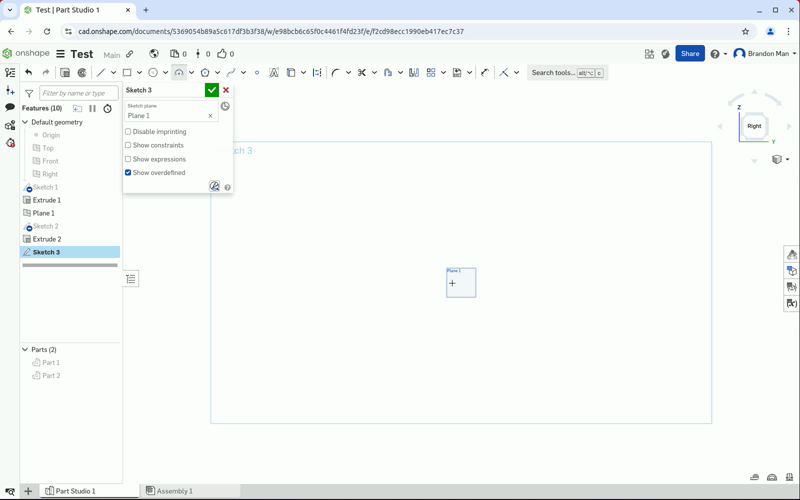
click(452, 282)
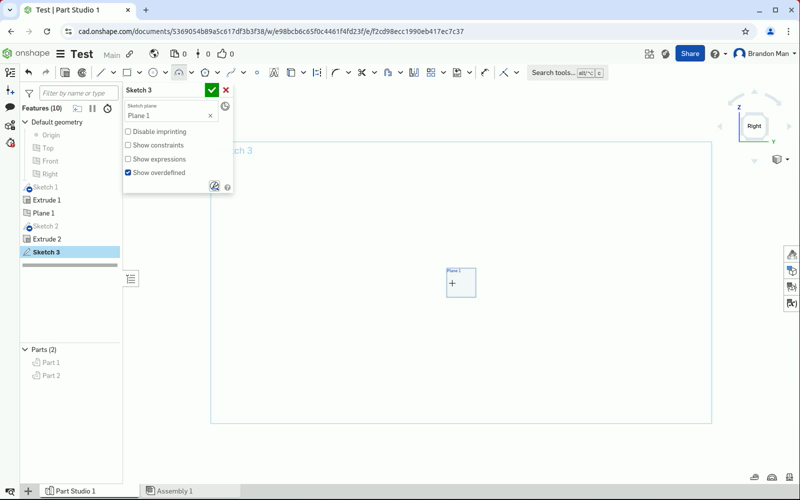
key_up(shift)
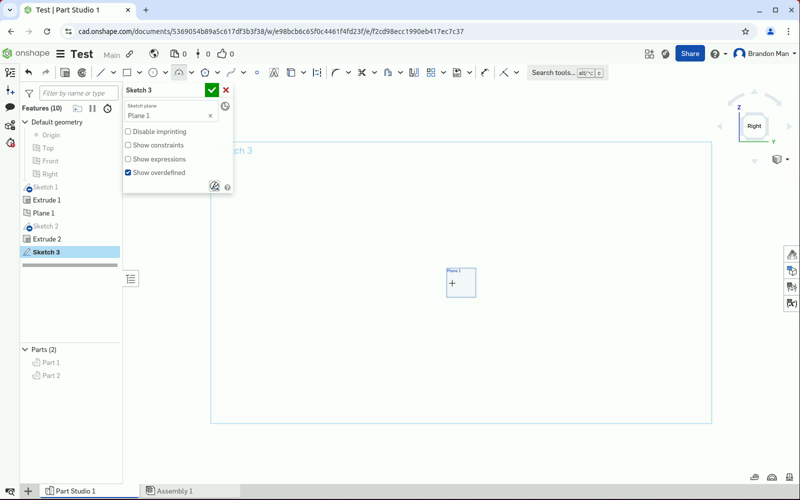
key_down(shift)
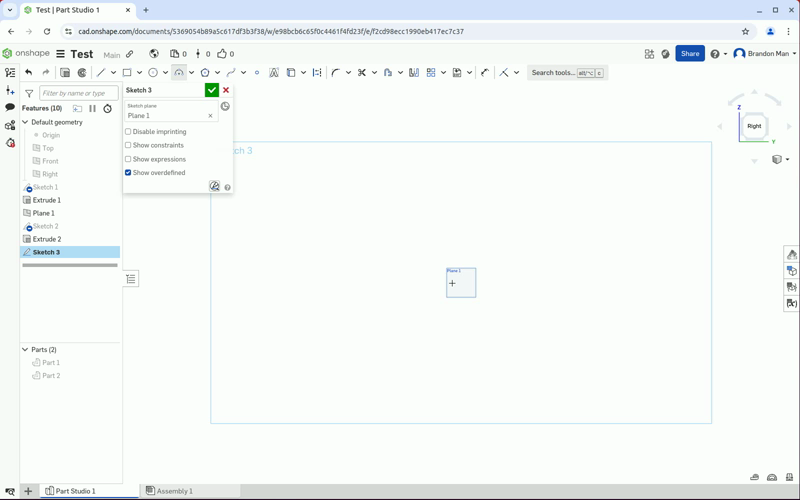
mouse_move(458, 282)
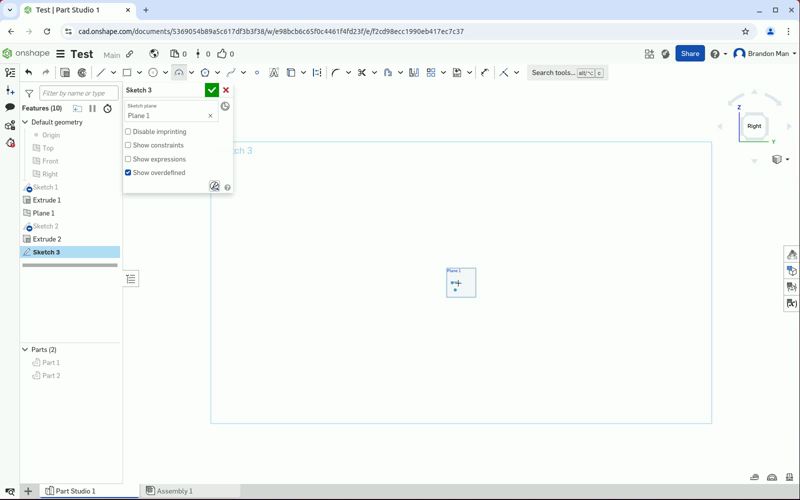
scroll(6)
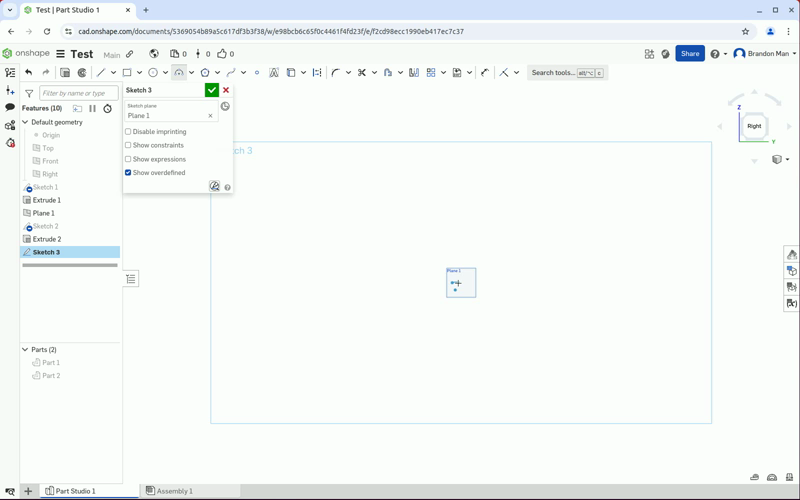
scroll(6)
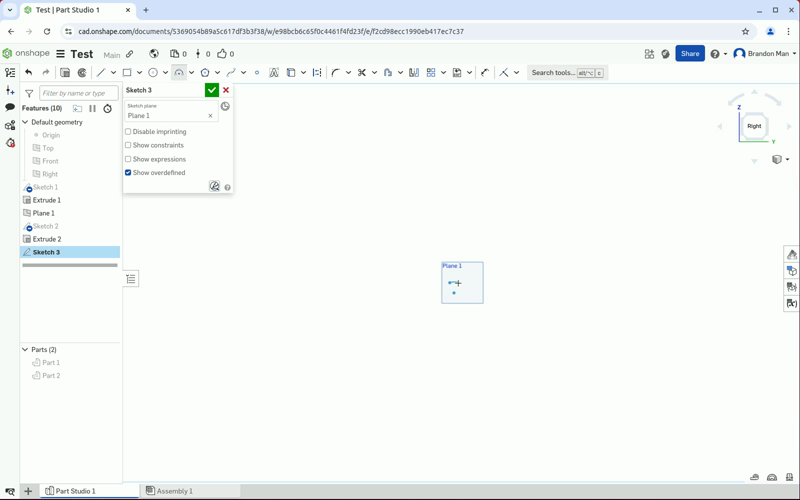
scroll(6)
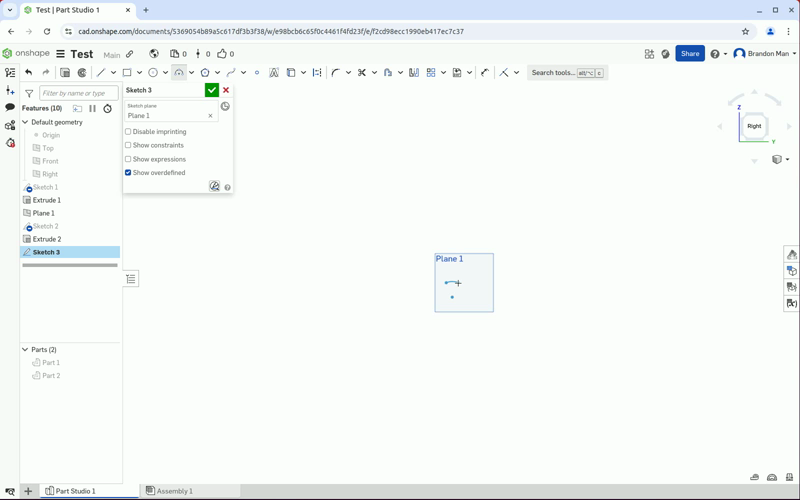
scroll(6)
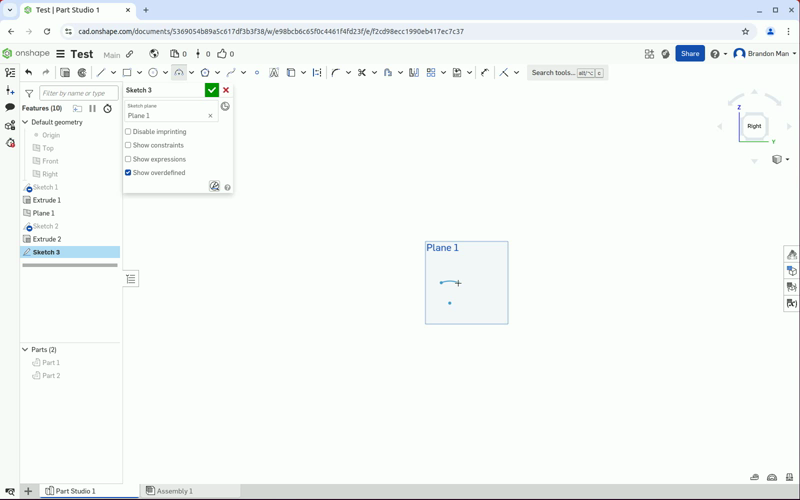
scroll(6)
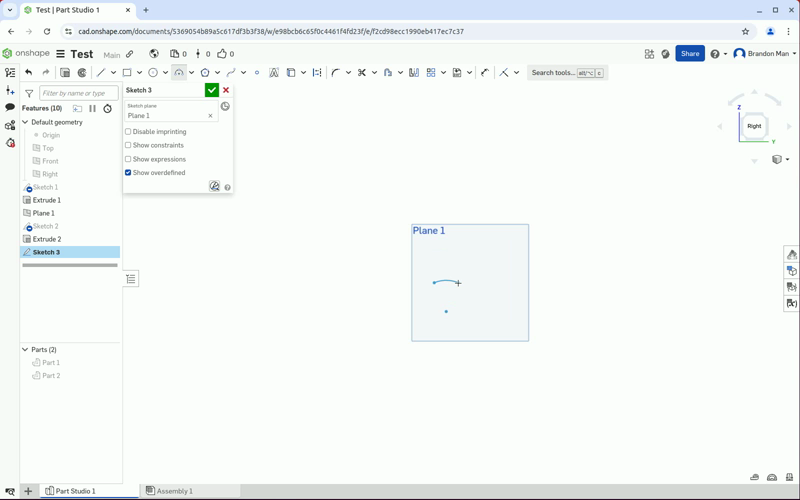
scroll(6)
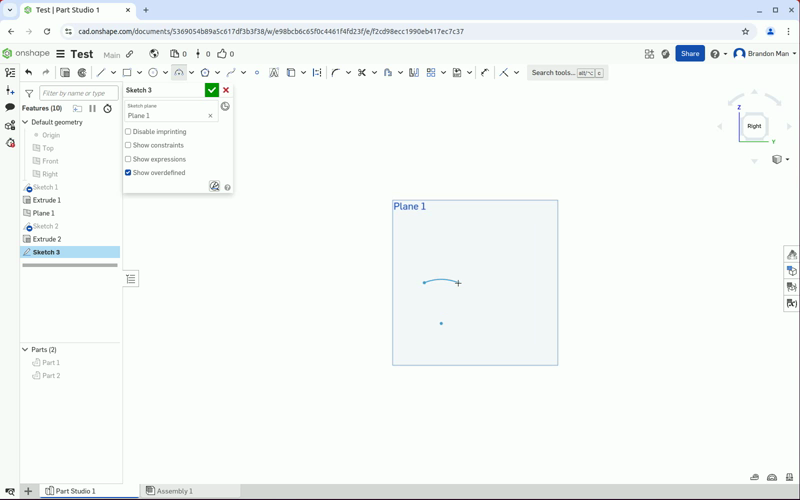
scroll(6)
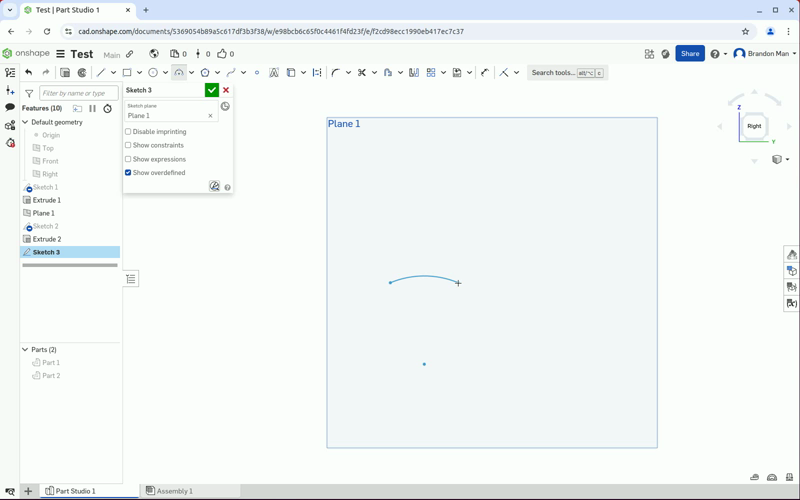
click(458, 282)
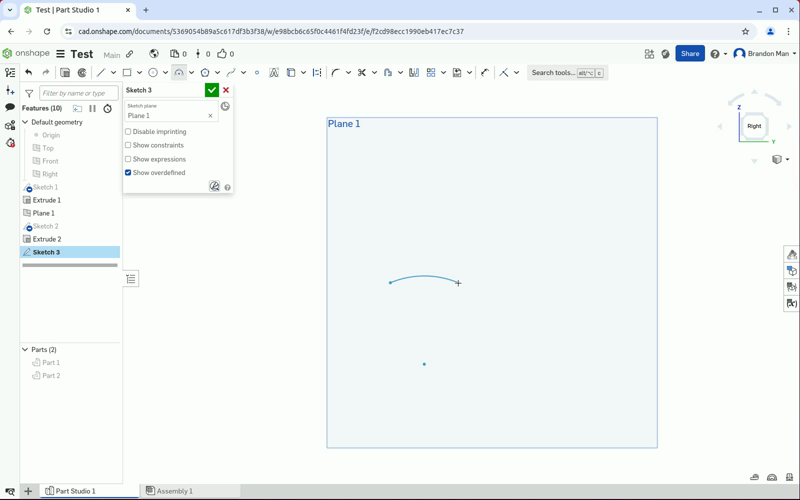
scroll(-6)
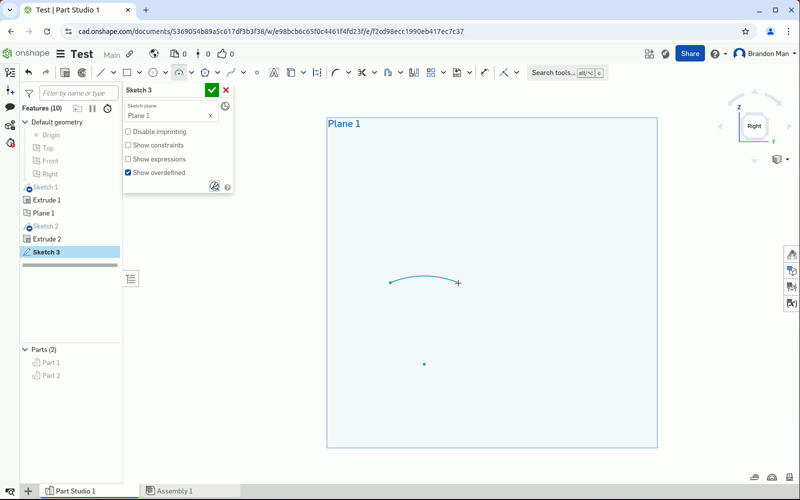
scroll(-6)
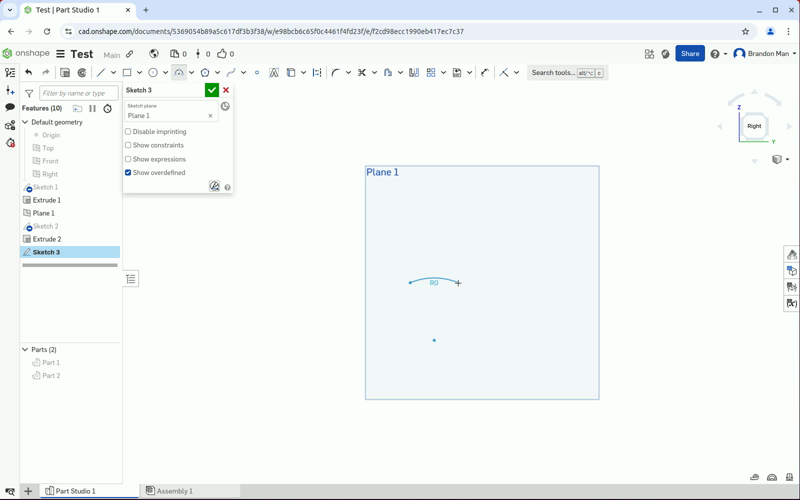
scroll(-6)
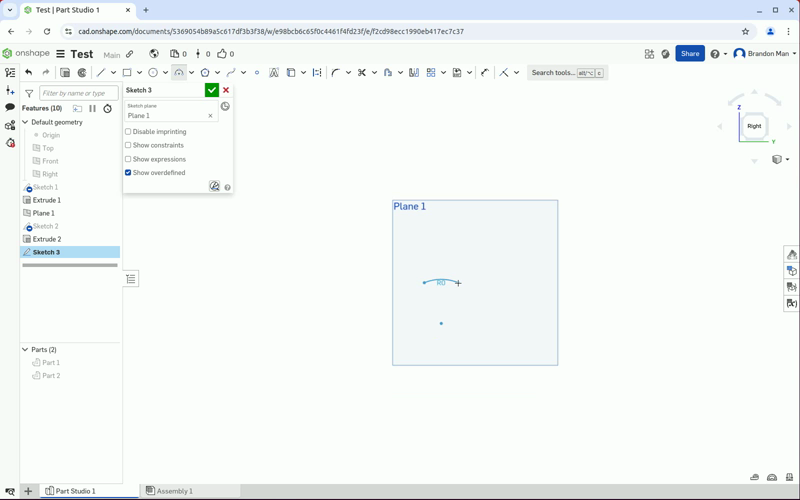
scroll(-6)
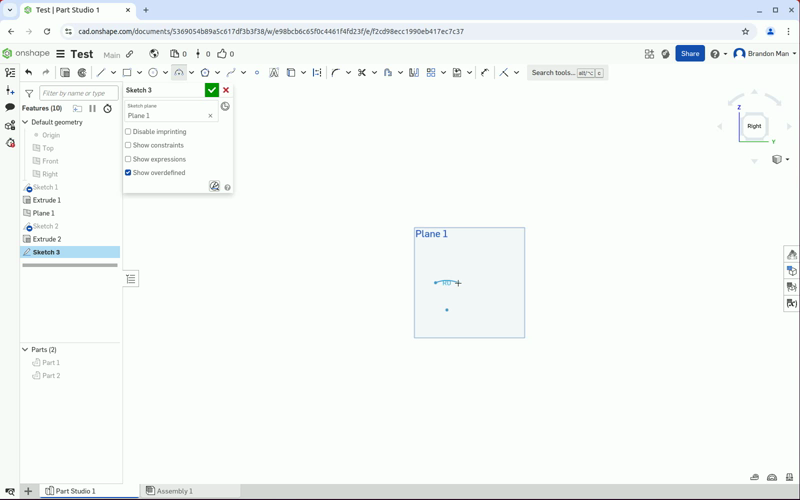
scroll(-6)
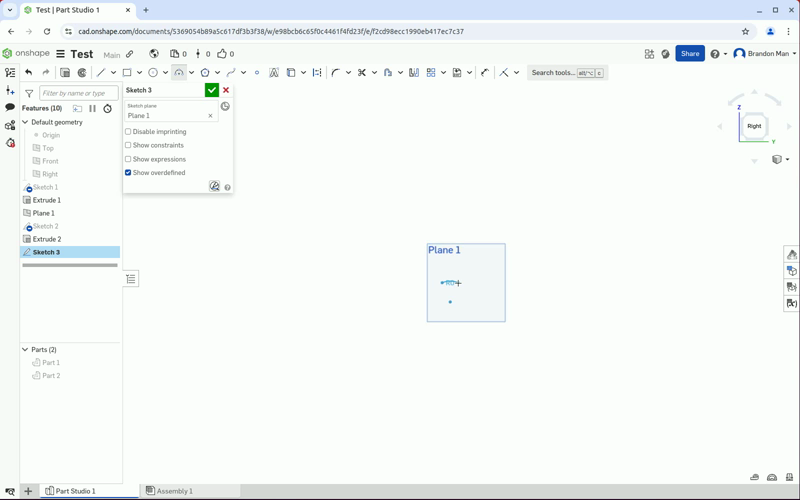
scroll(-6)
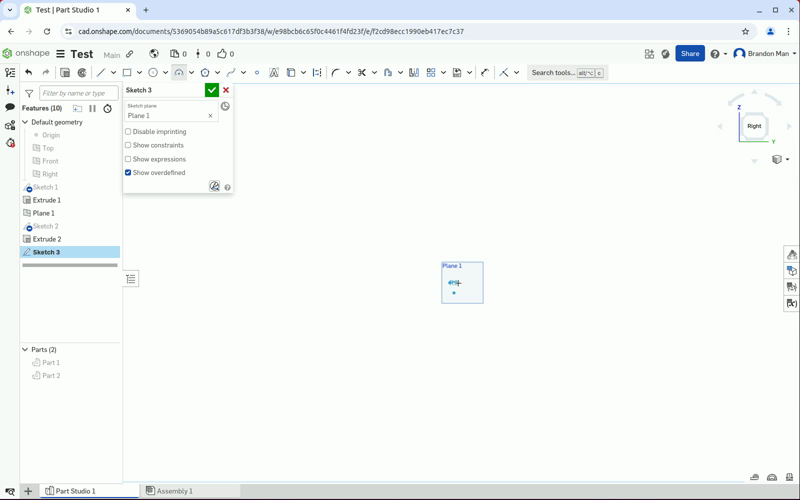
scroll(-6)
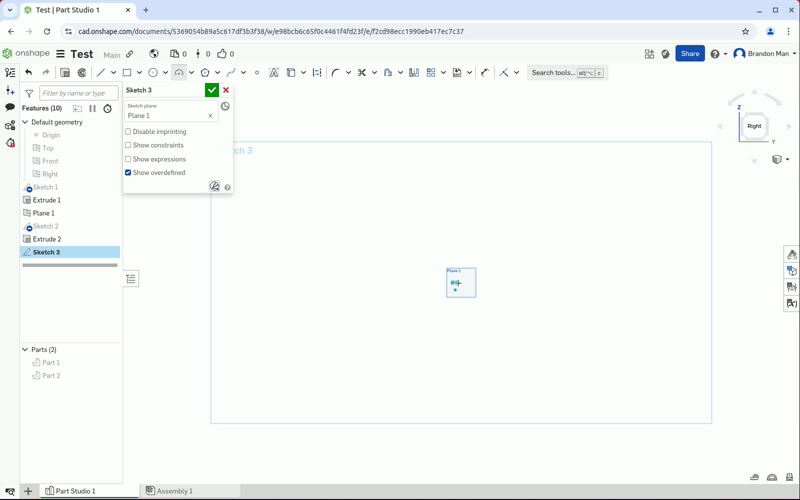
mouse_move(455, 283)
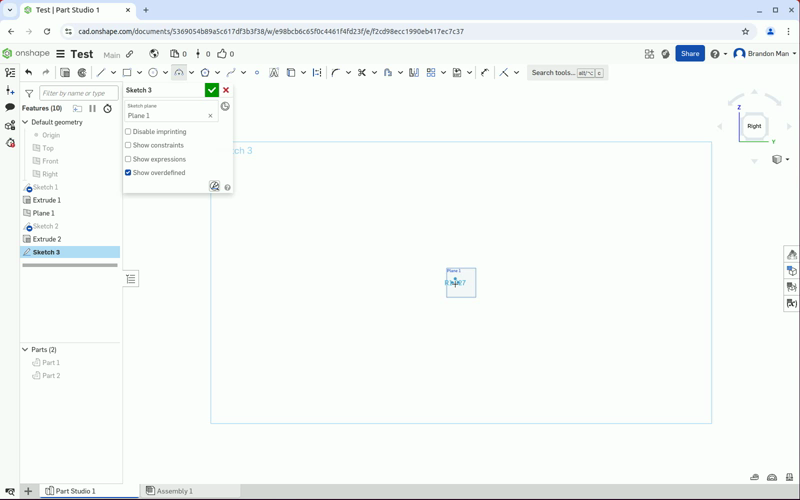
scroll(6)
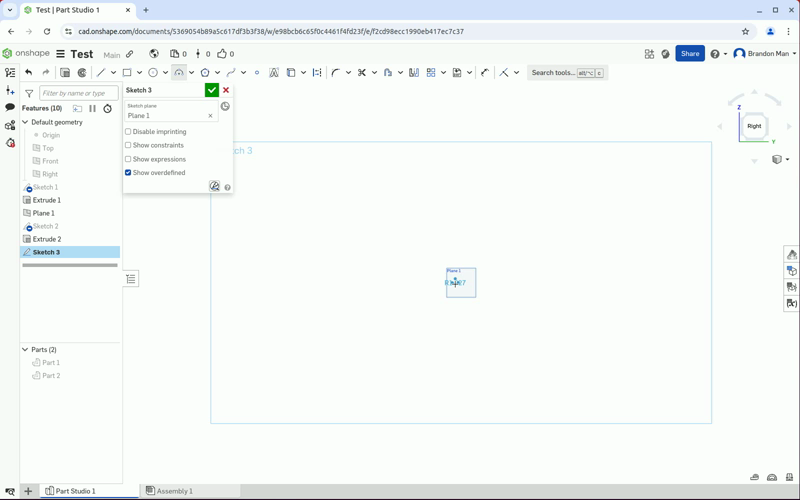
scroll(6)
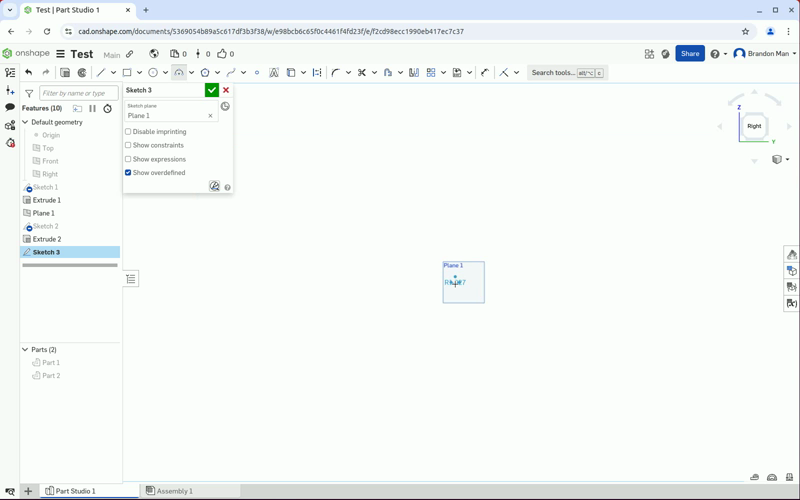
scroll(6)
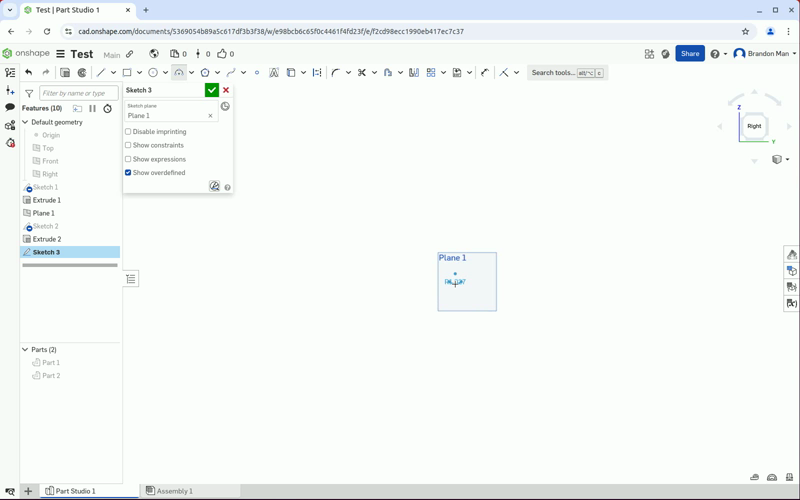
scroll(6)
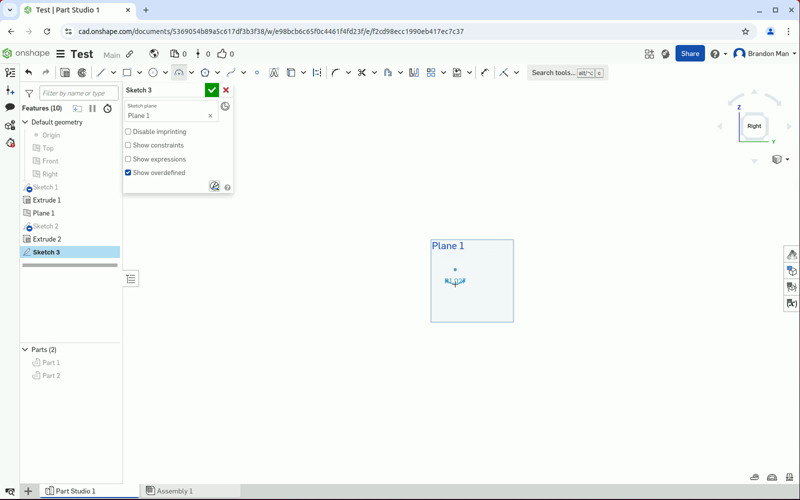
scroll(6)
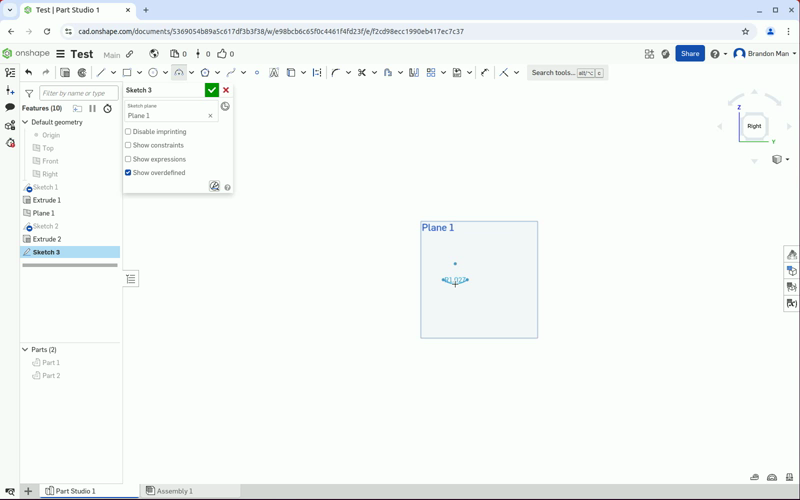
scroll(6)
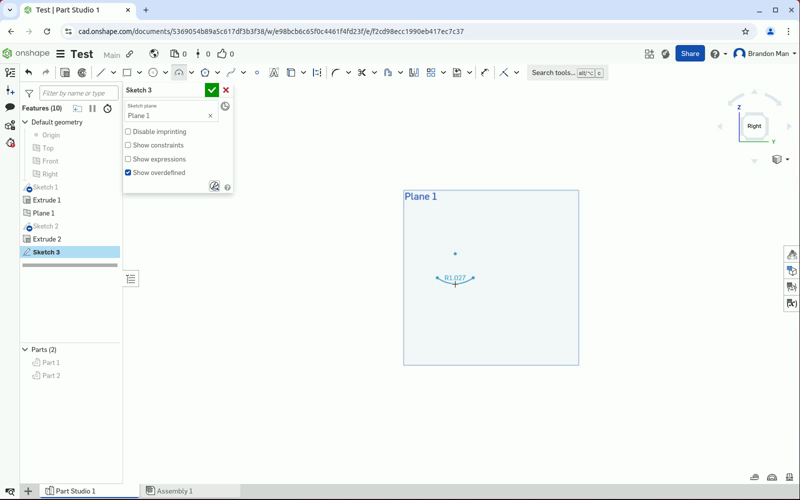
scroll(6)
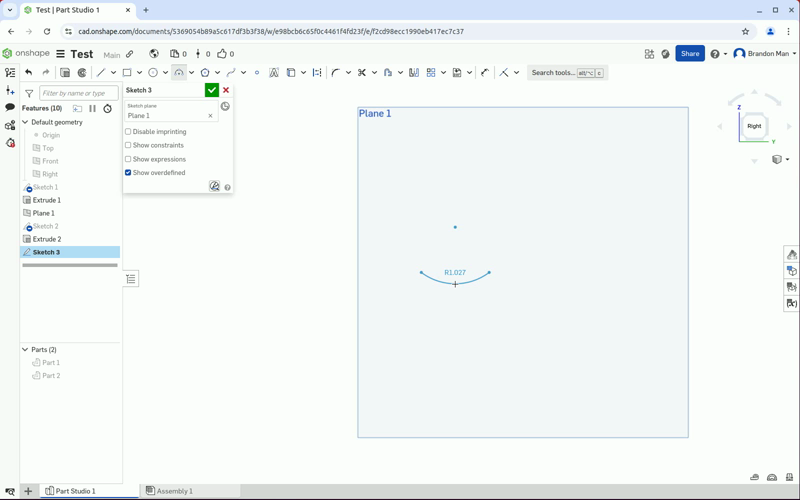
click(455, 283)
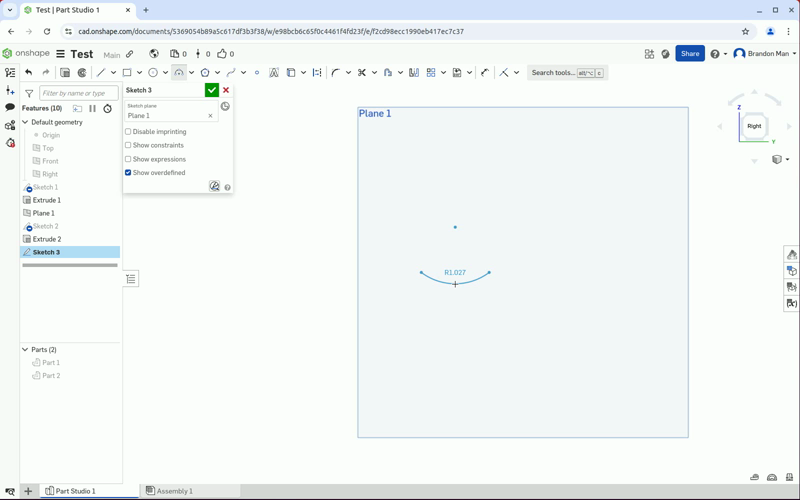
scroll(-6)
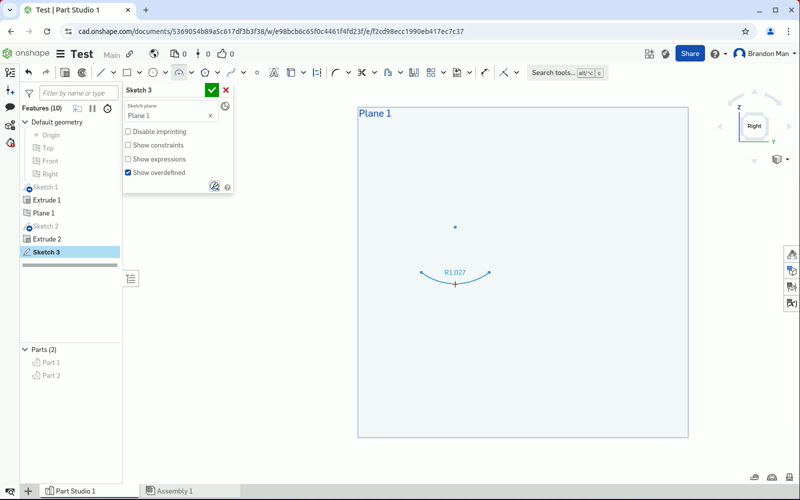
scroll(-6)
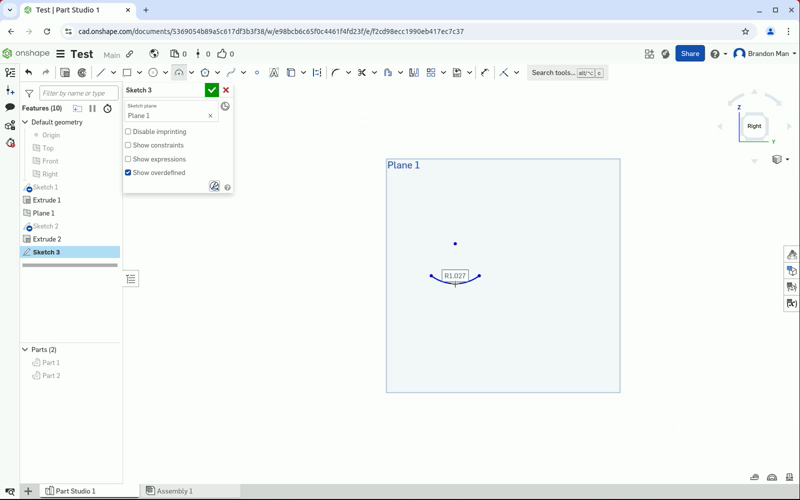
scroll(-6)
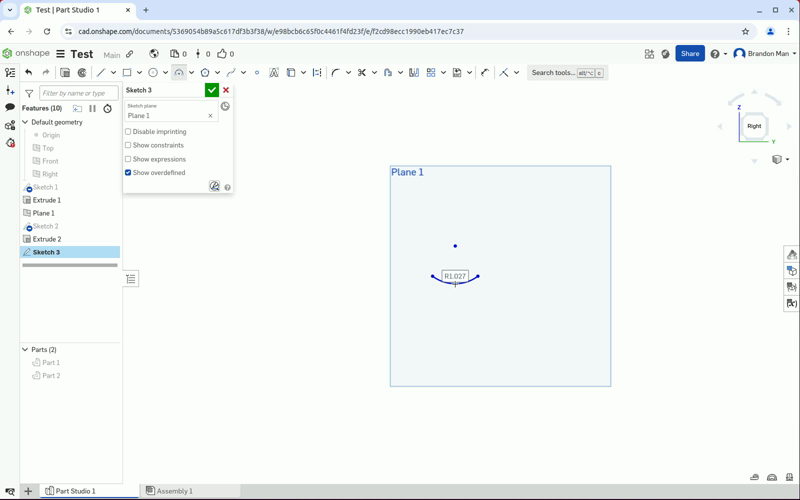
scroll(-6)
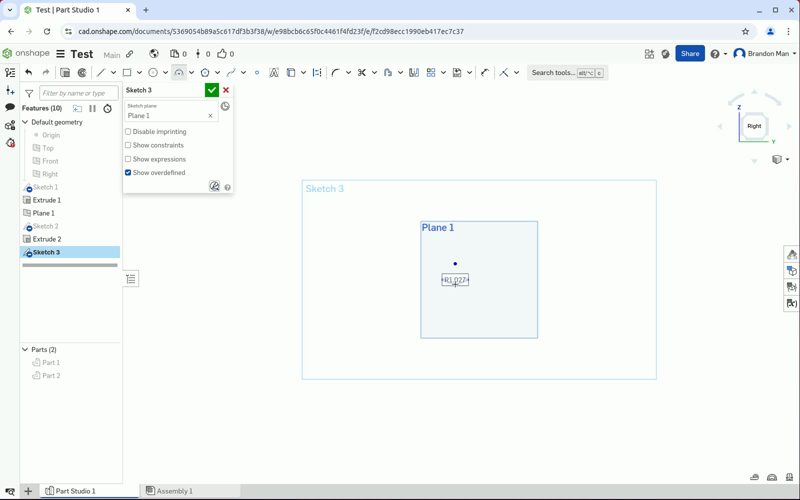
scroll(-6)
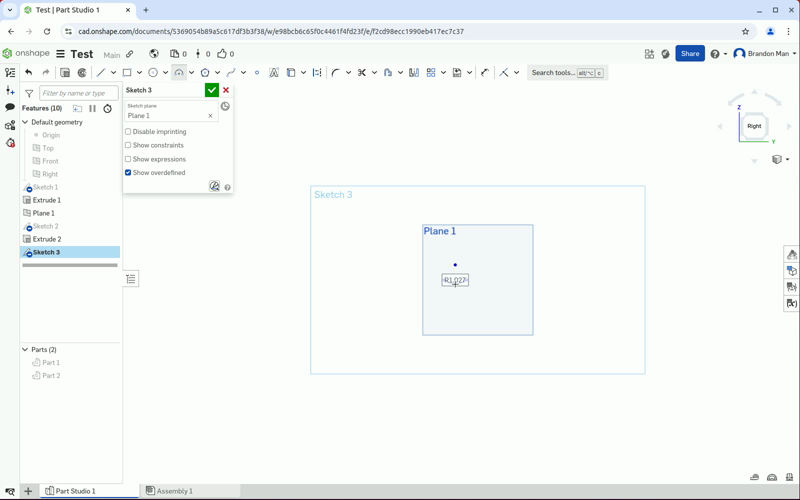
scroll(-6)
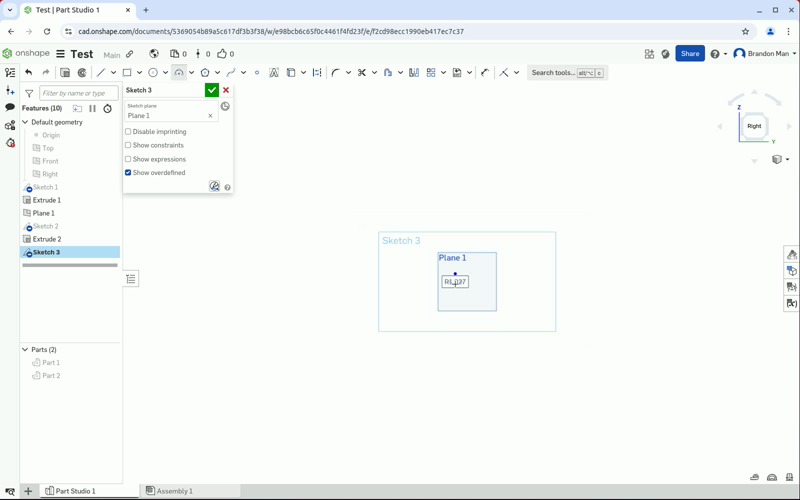
scroll(-6)
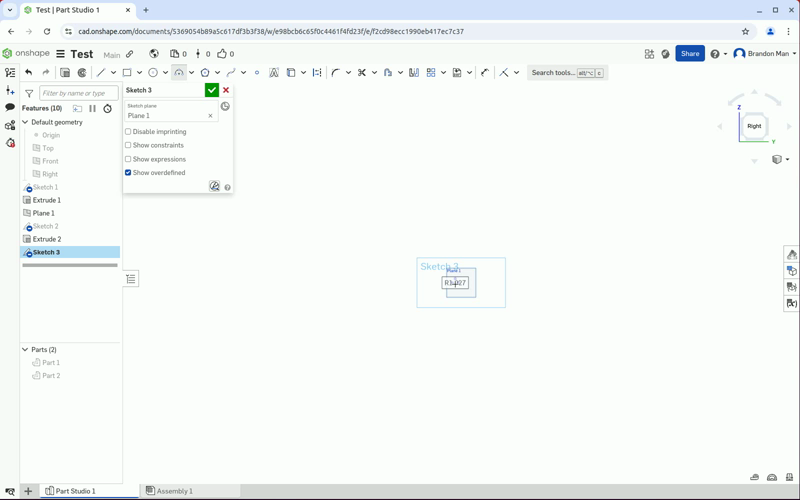
key_up(shift)
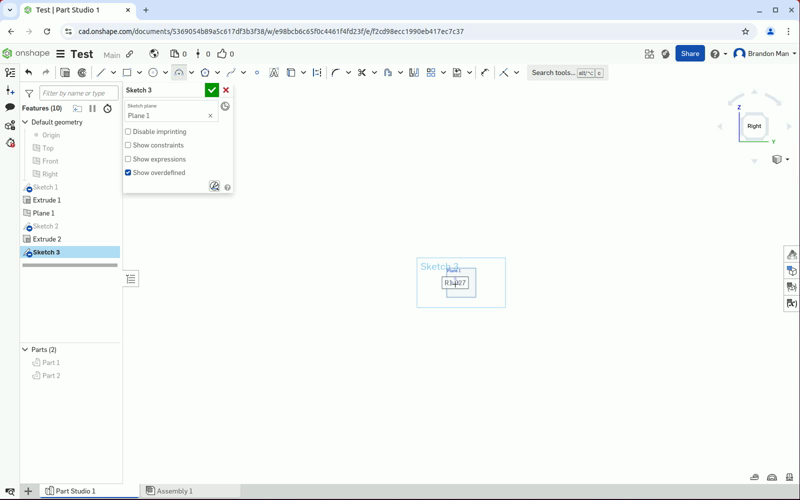
key(esc)
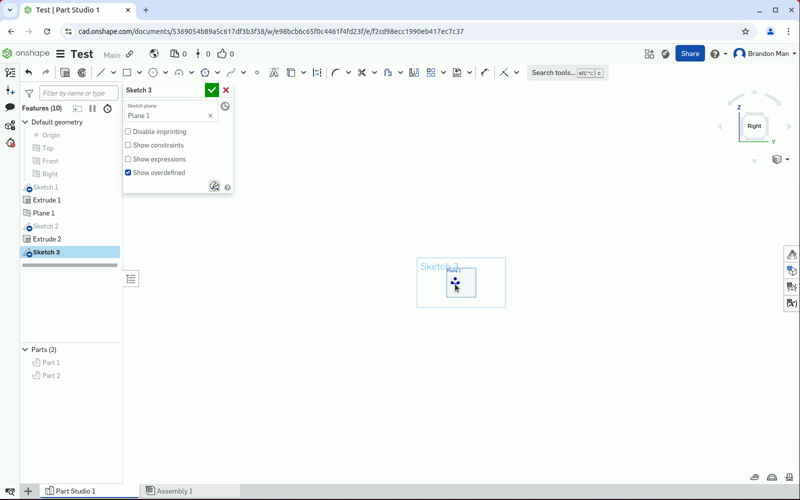
key(l)
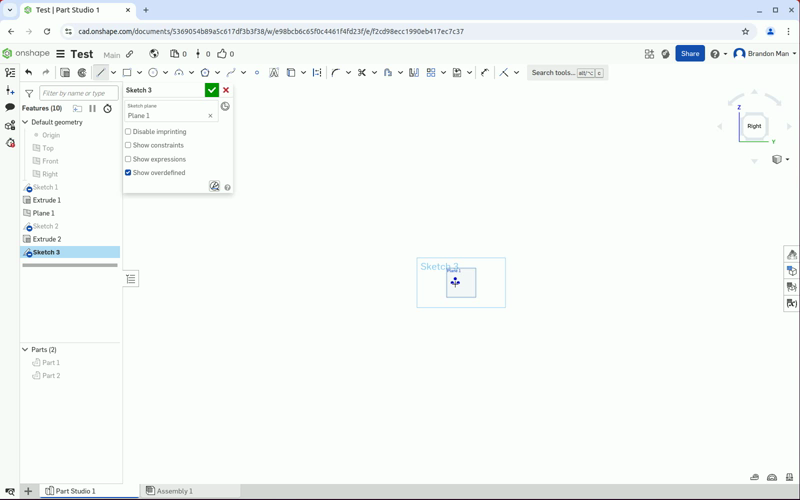
mouse_move(458, 282)
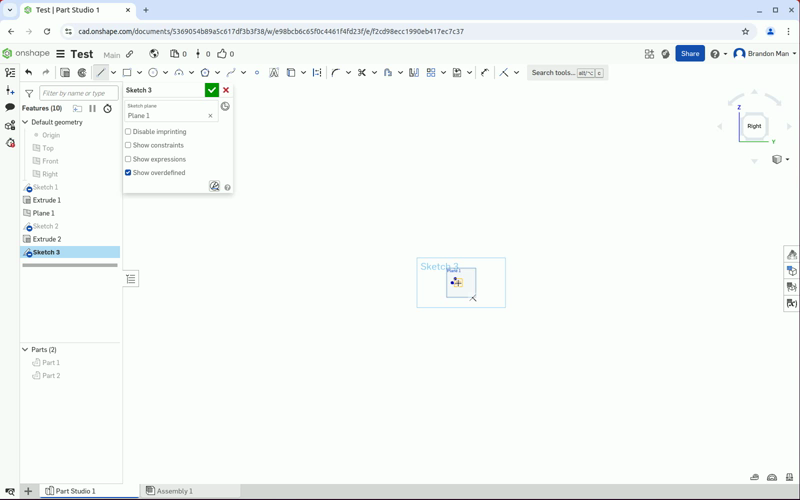
scroll(6)
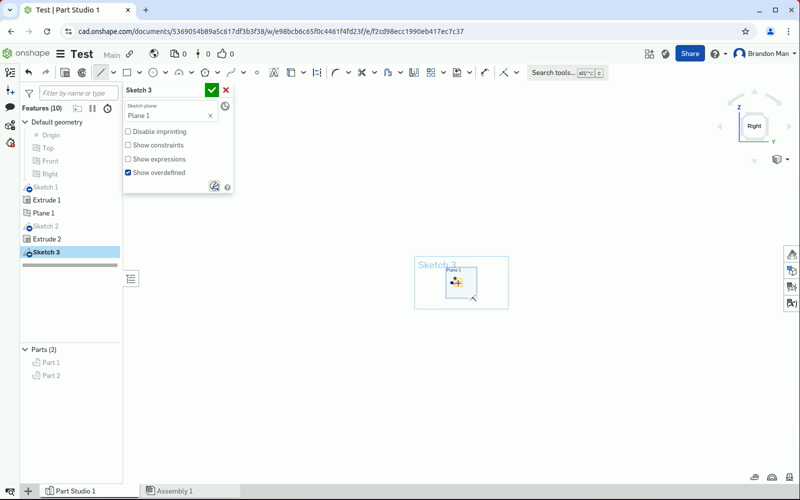
scroll(6)
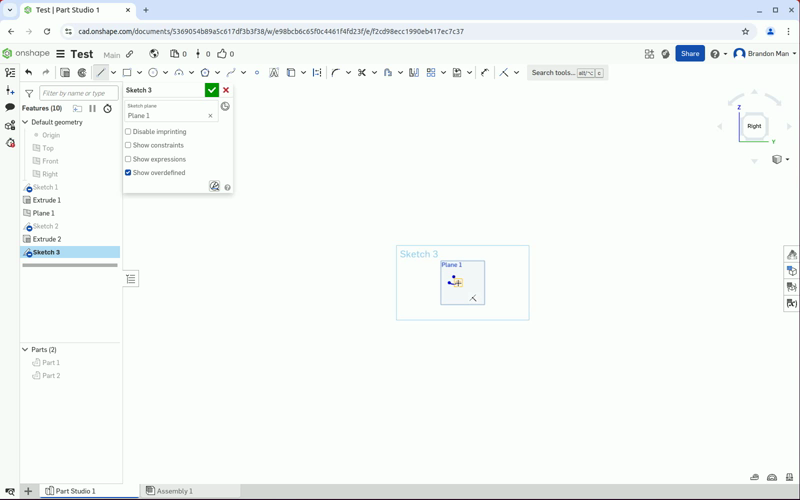
scroll(6)
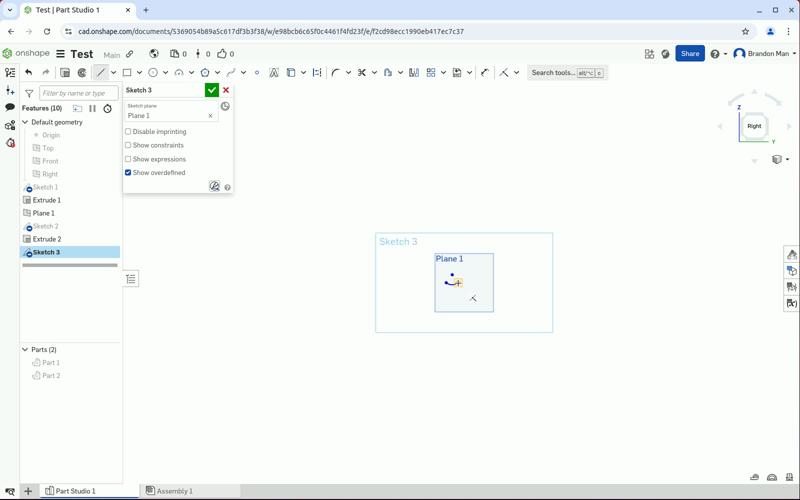
scroll(6)
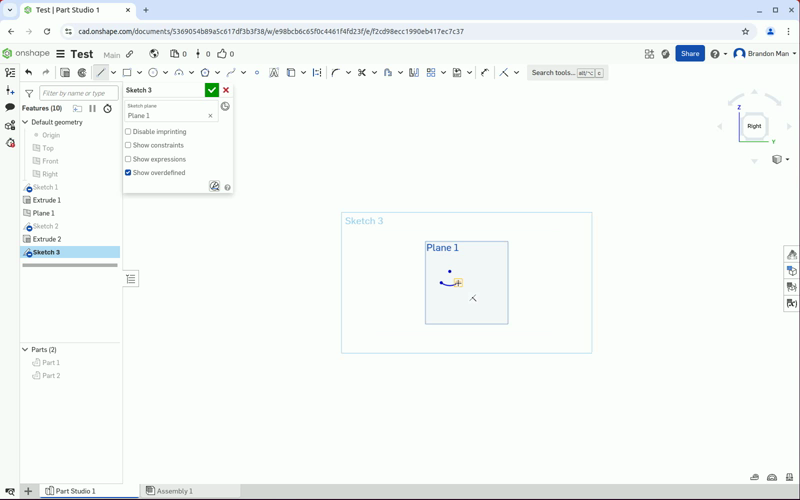
scroll(6)
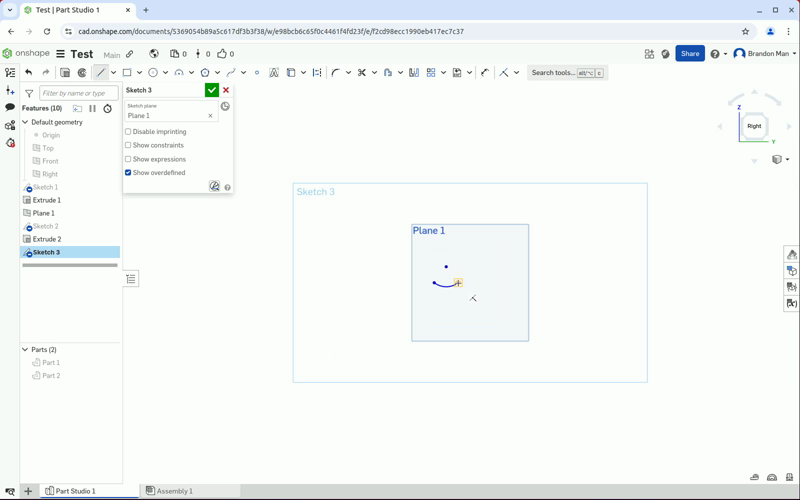
scroll(6)
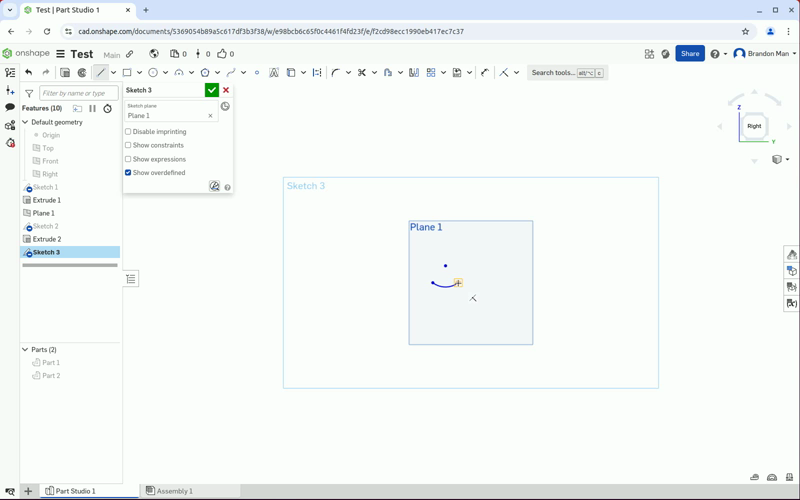
scroll(6)
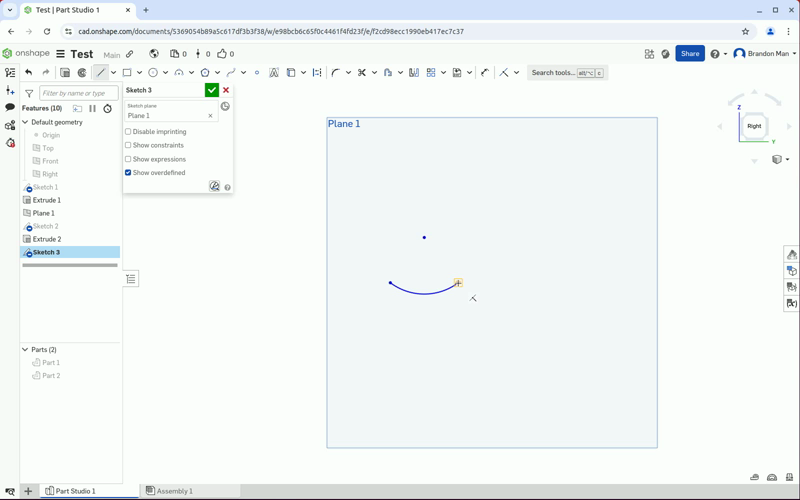
click(458, 282)
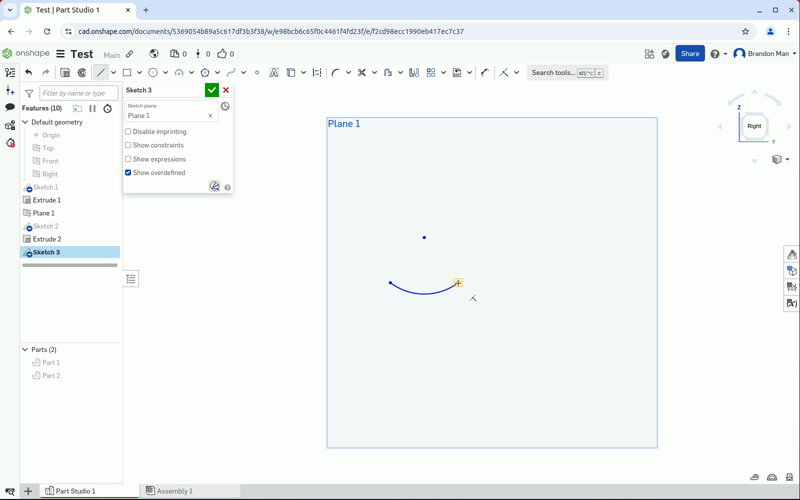
scroll(-6)
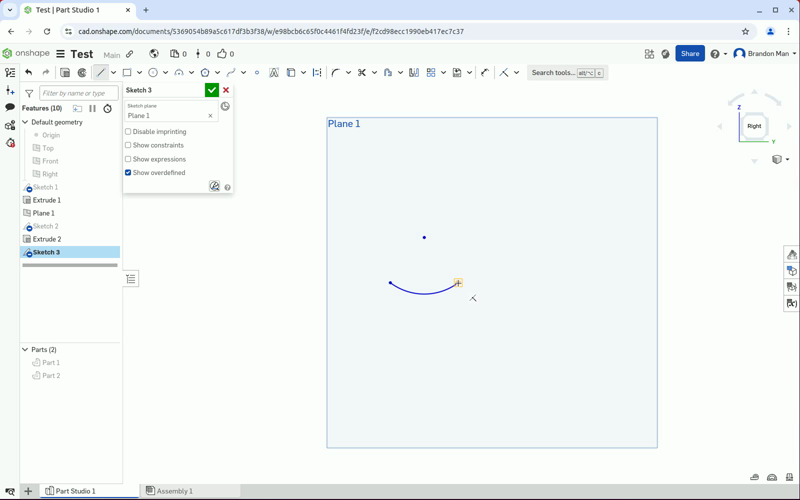
scroll(-6)
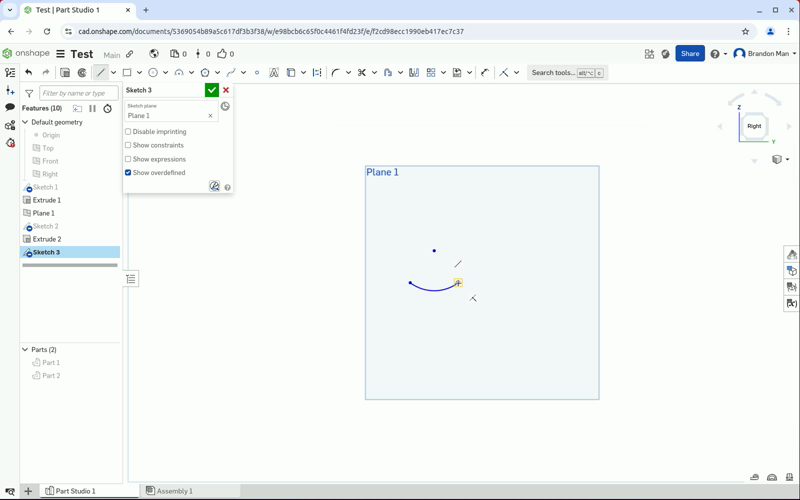
scroll(-6)
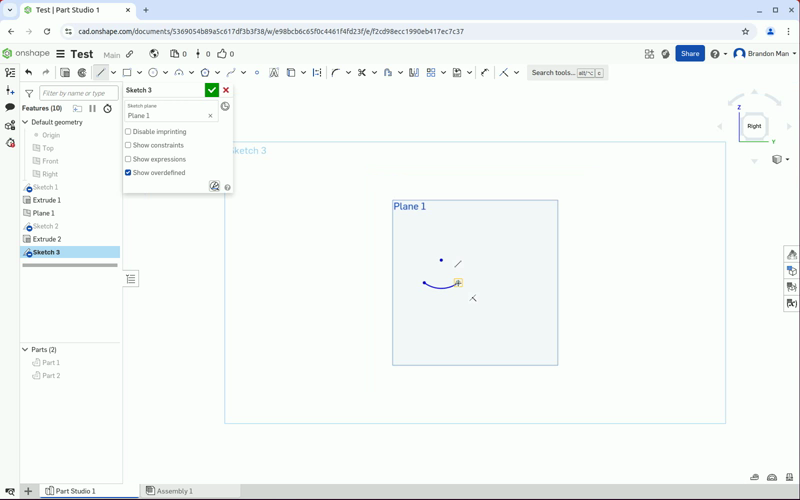
scroll(-6)
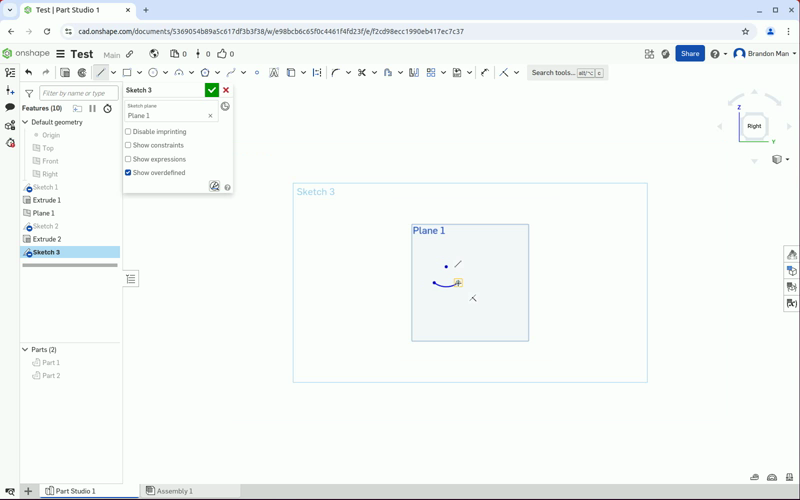
scroll(-6)
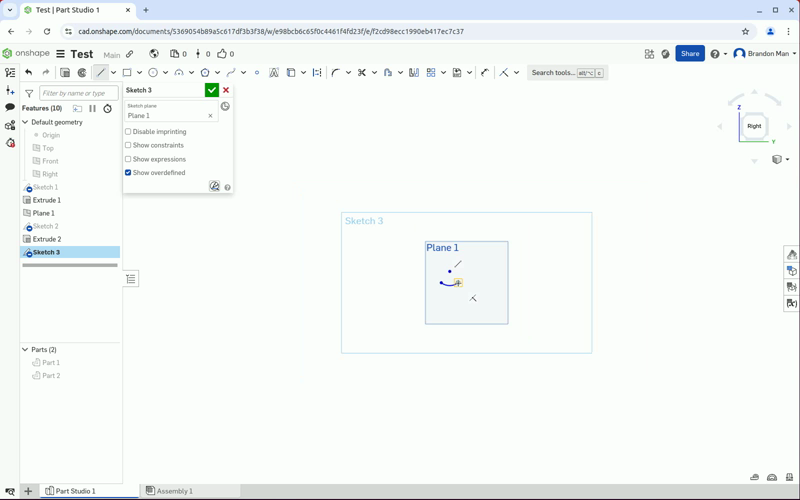
scroll(-6)
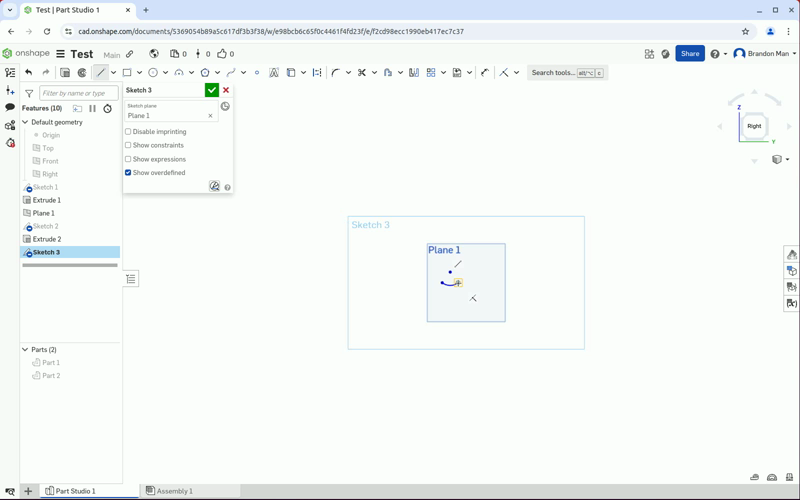
scroll(-6)
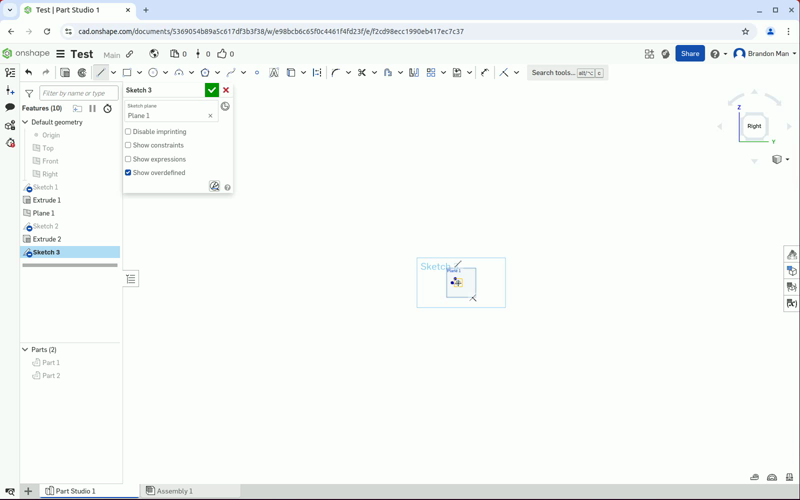
mouse_move(488, 282)
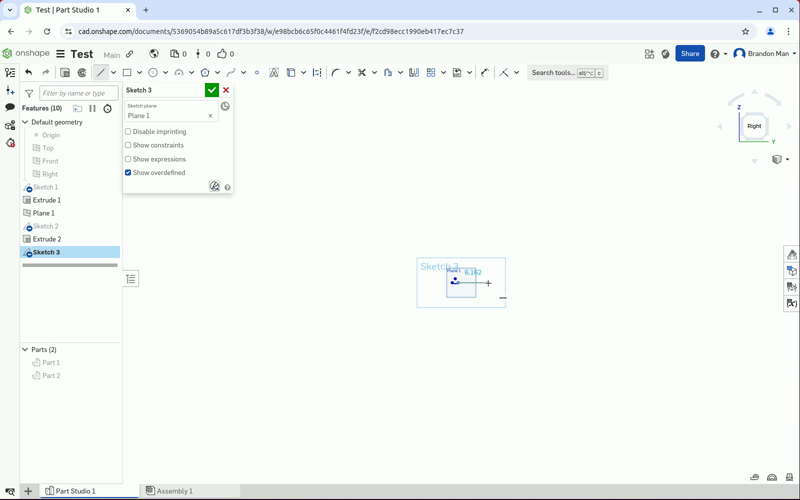
key_down(shift)
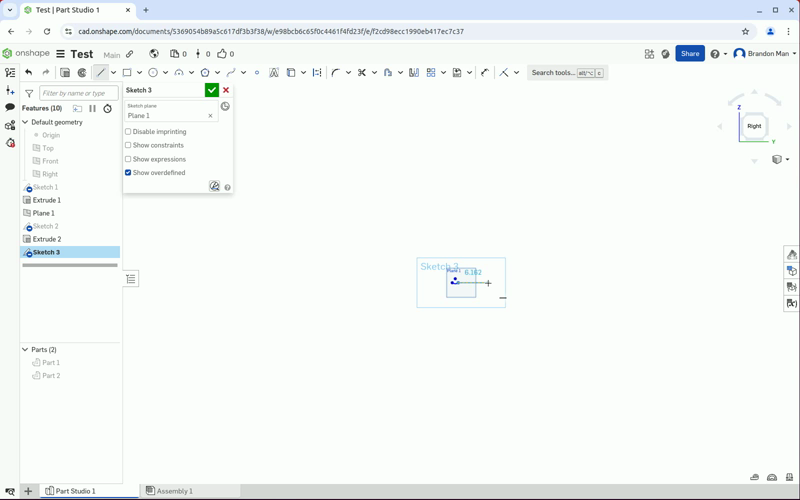
mouse_move(452, 282)
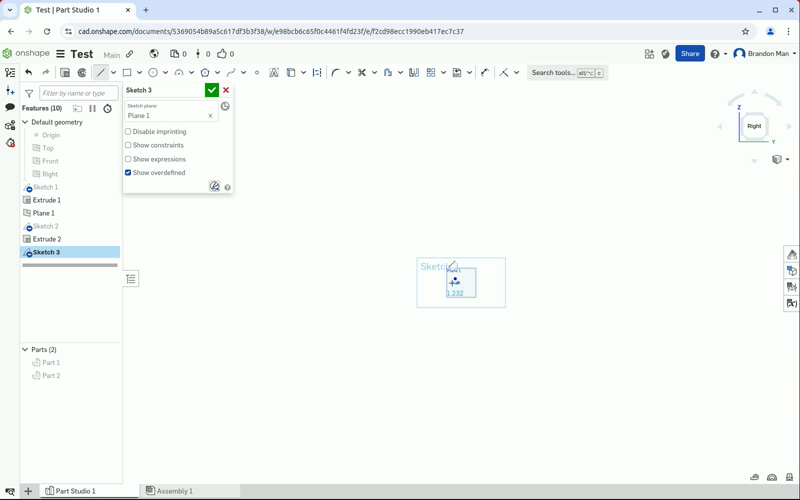
scroll(6)
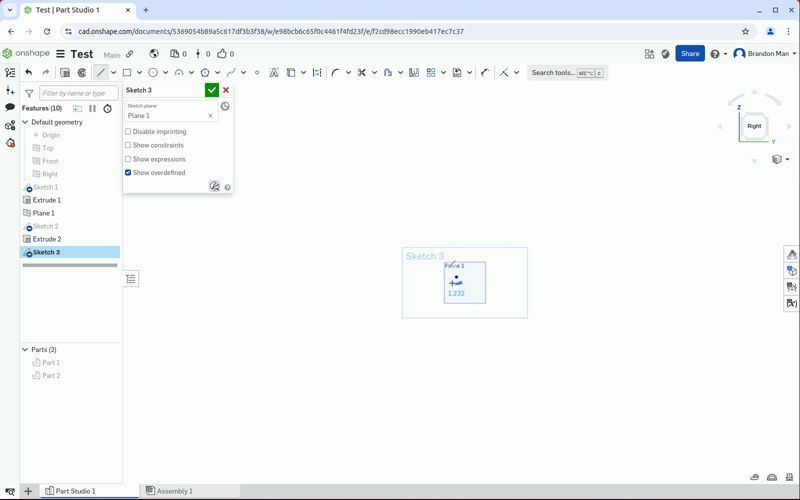
scroll(6)
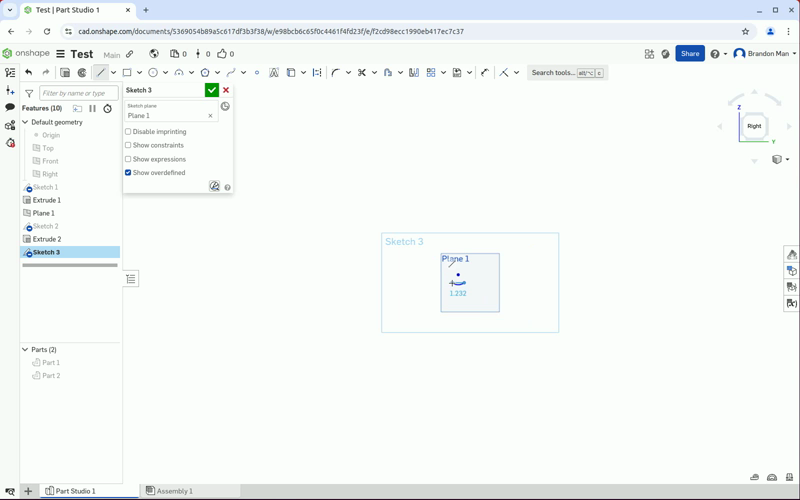
scroll(6)
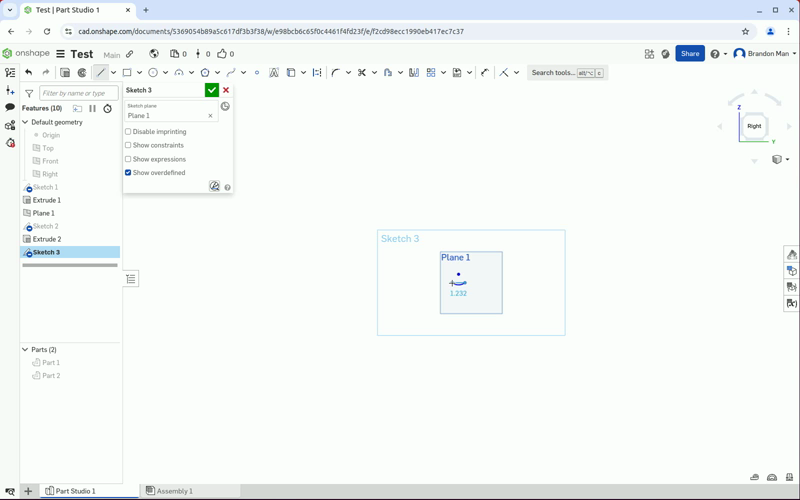
scroll(6)
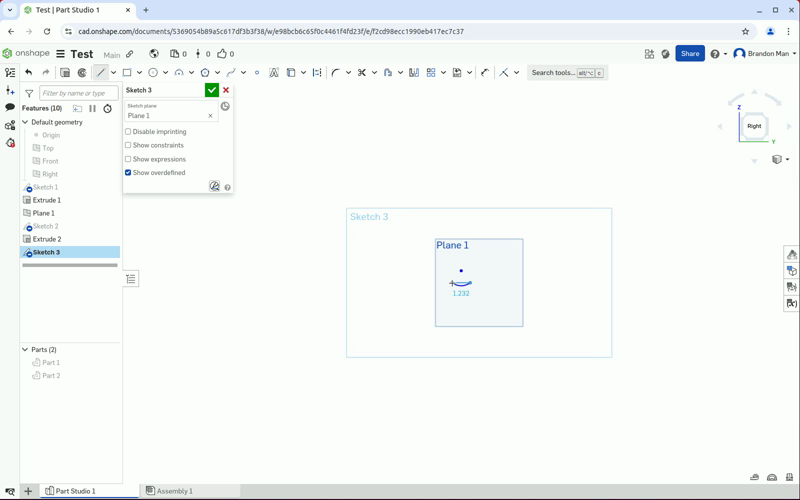
scroll(6)
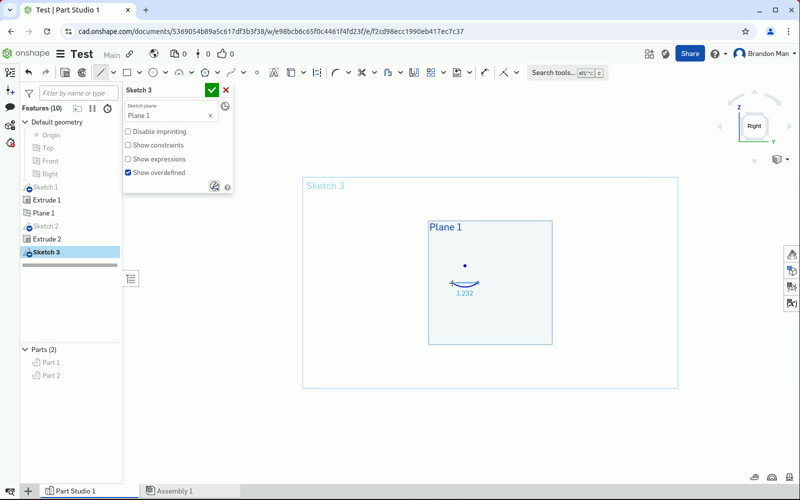
scroll(6)
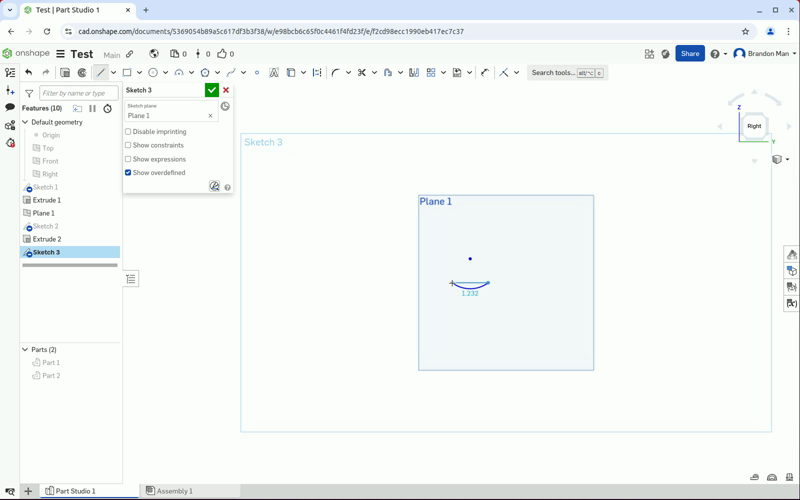
scroll(6)
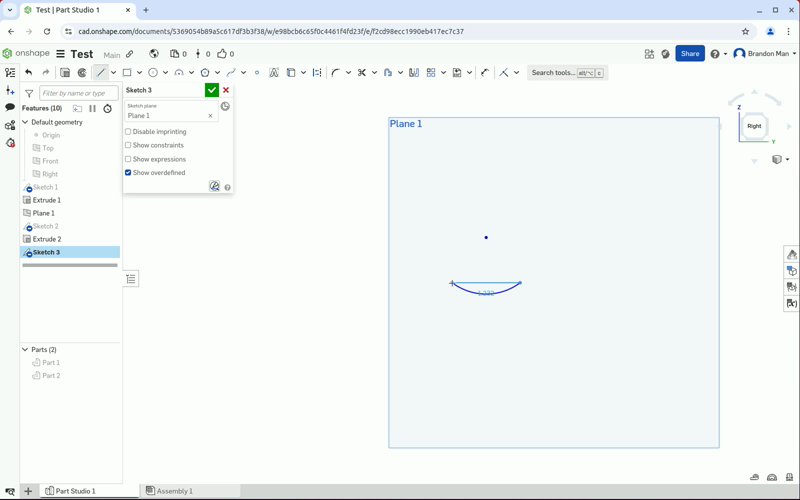
key_up(shift)
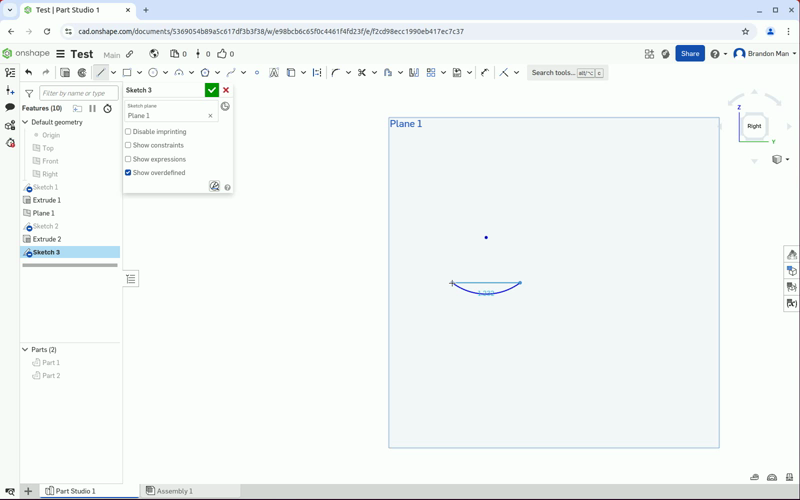
click(452, 282)
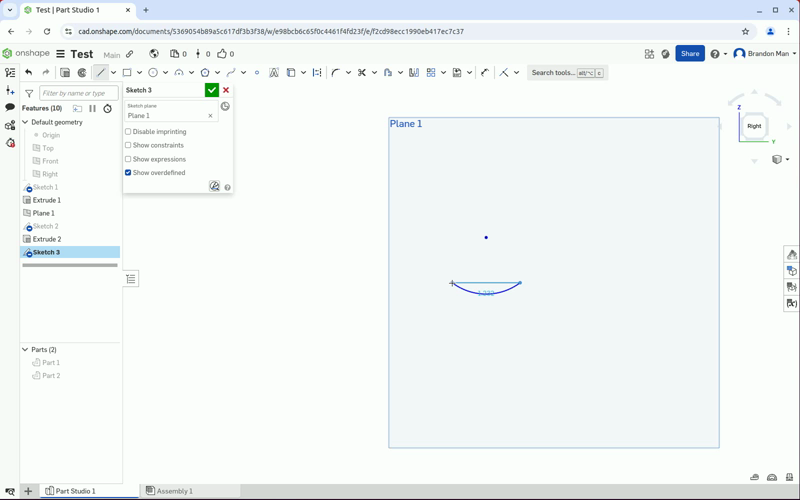
scroll(-6)
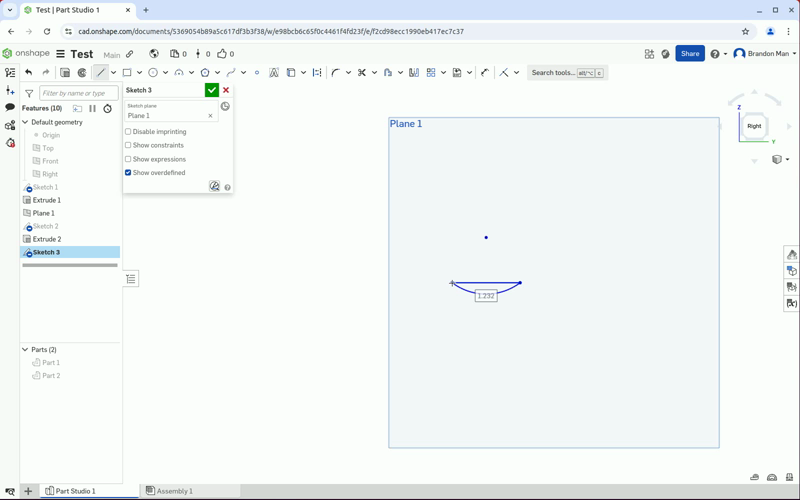
scroll(-6)
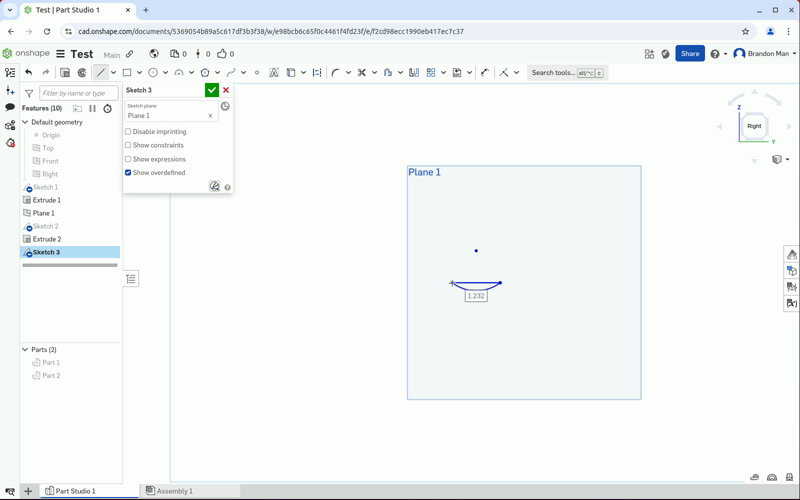
scroll(-6)
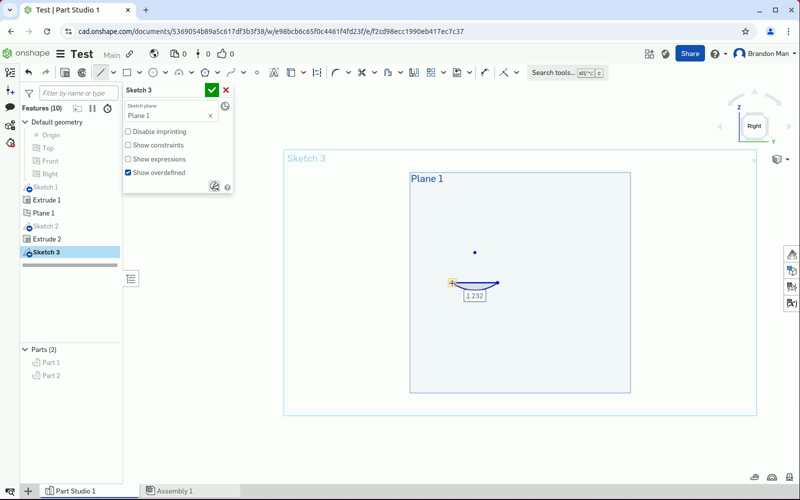
scroll(-6)
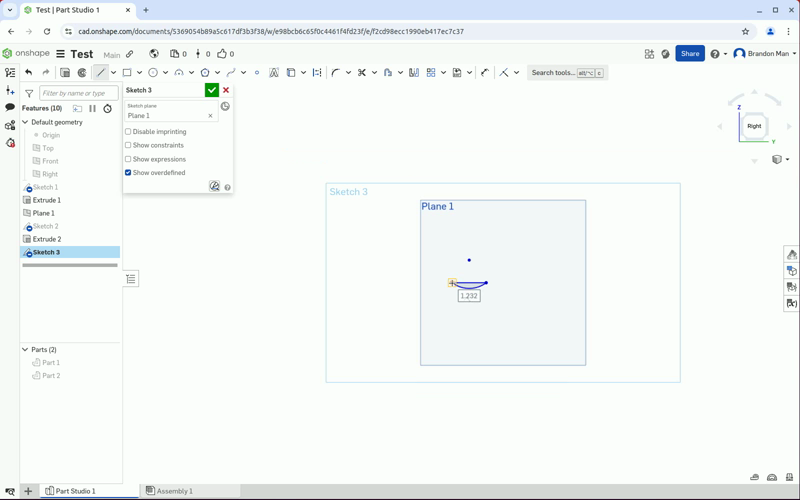
scroll(-6)
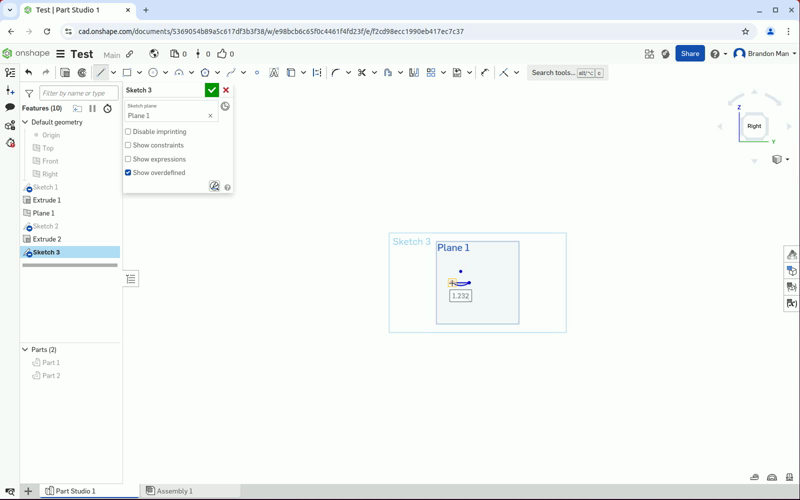
scroll(-6)
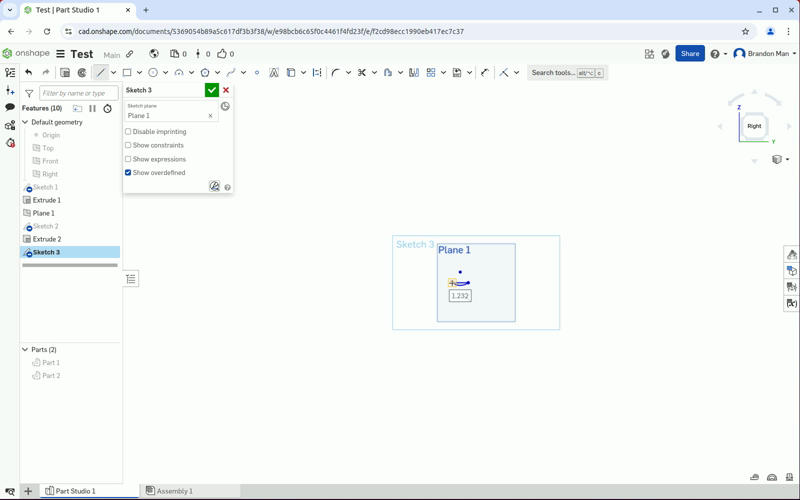
scroll(-6)
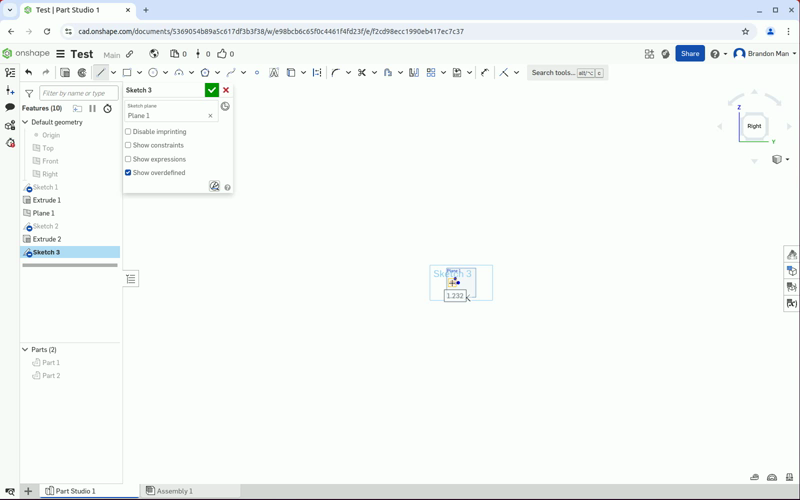
key(esc)
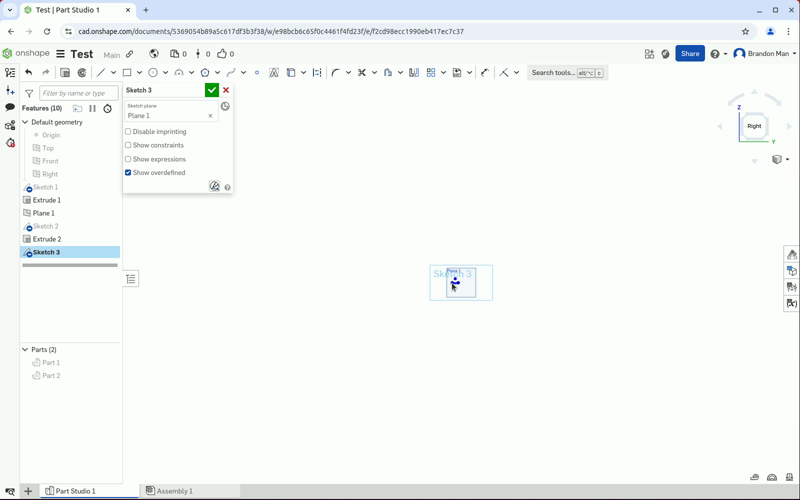
mouse_move(456, 283)
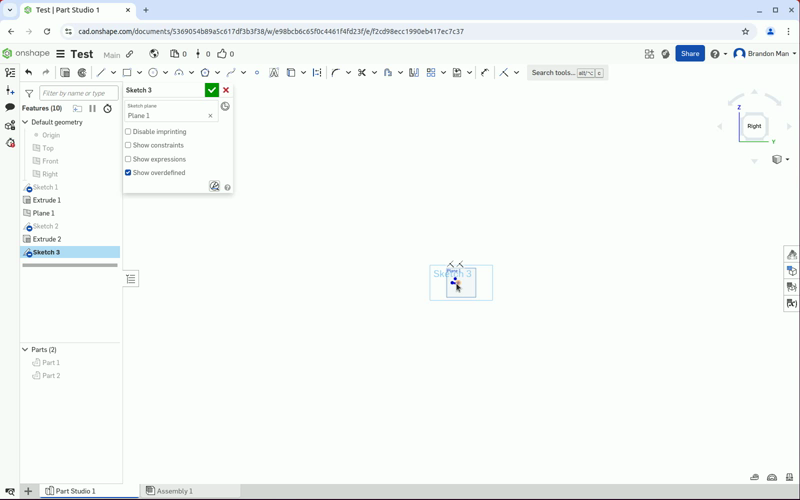
scroll(6)
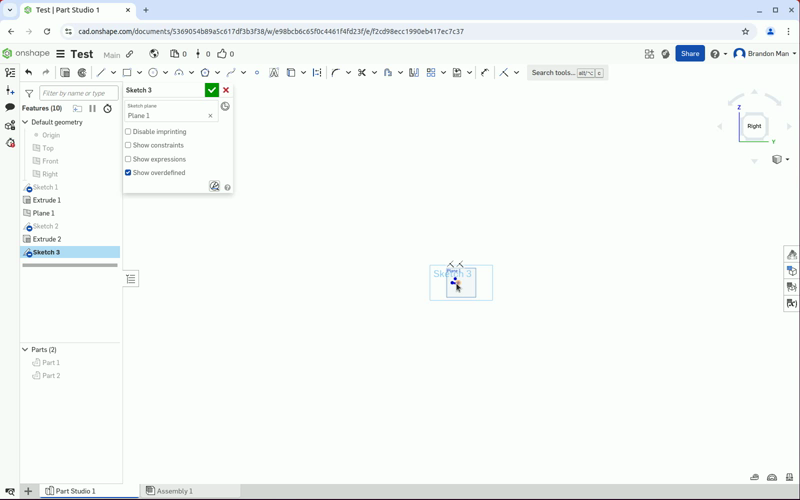
scroll(6)
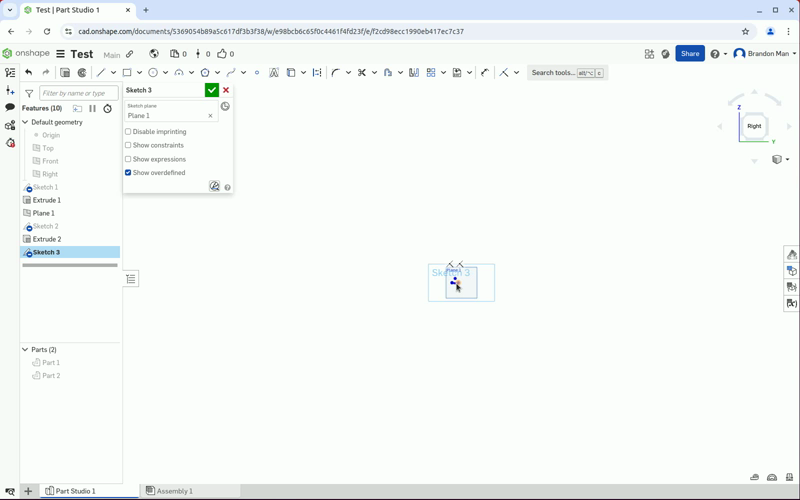
scroll(6)
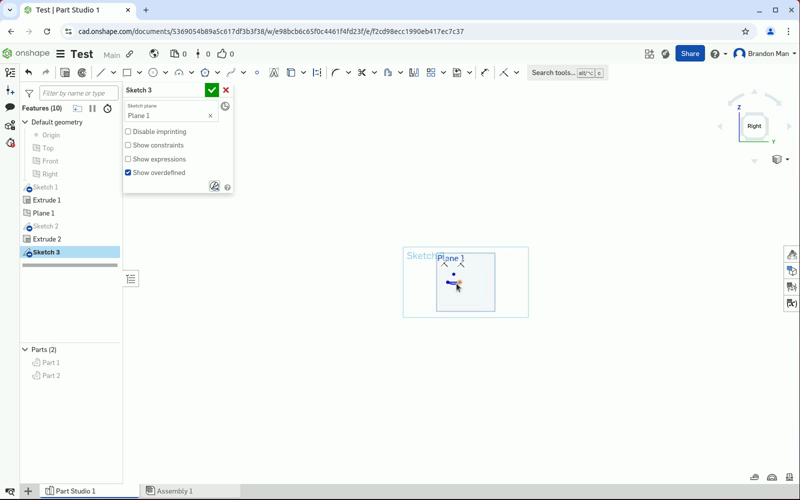
scroll(6)
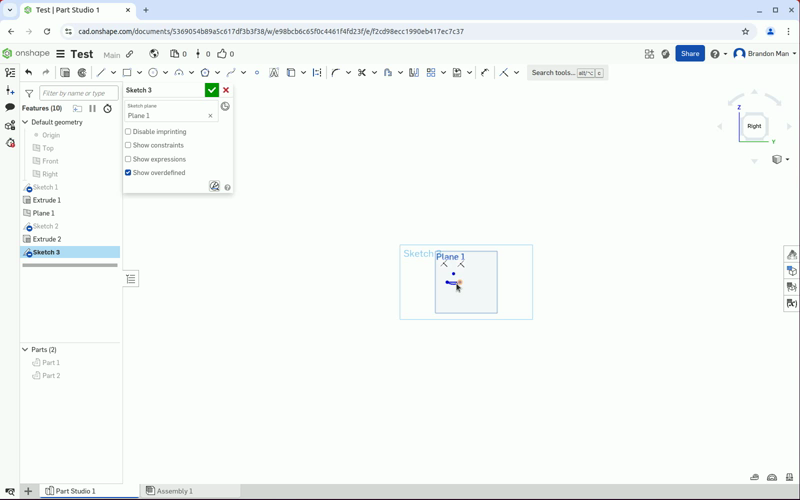
scroll(6)
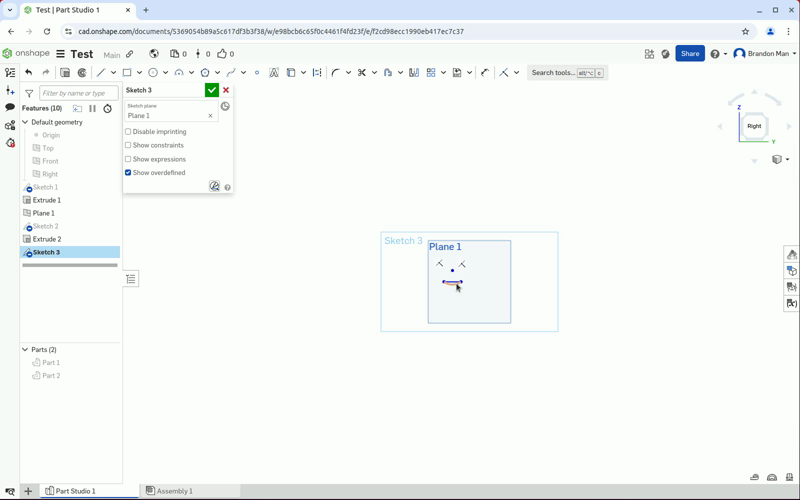
scroll(6)
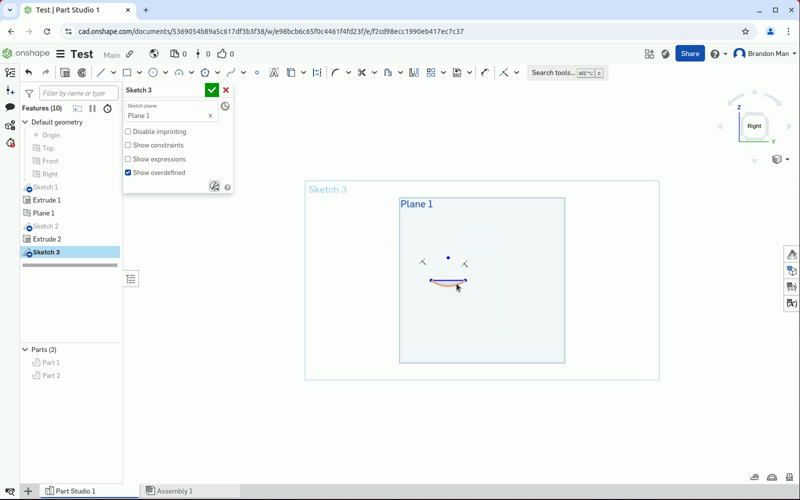
scroll(6)
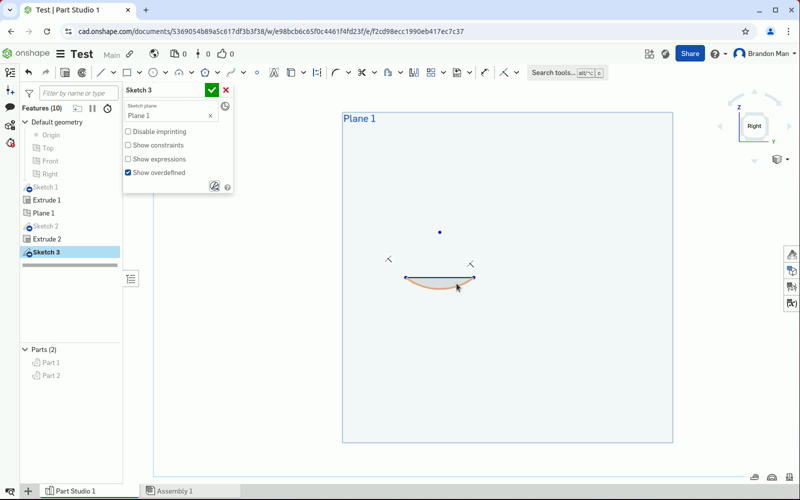
click(456, 283)
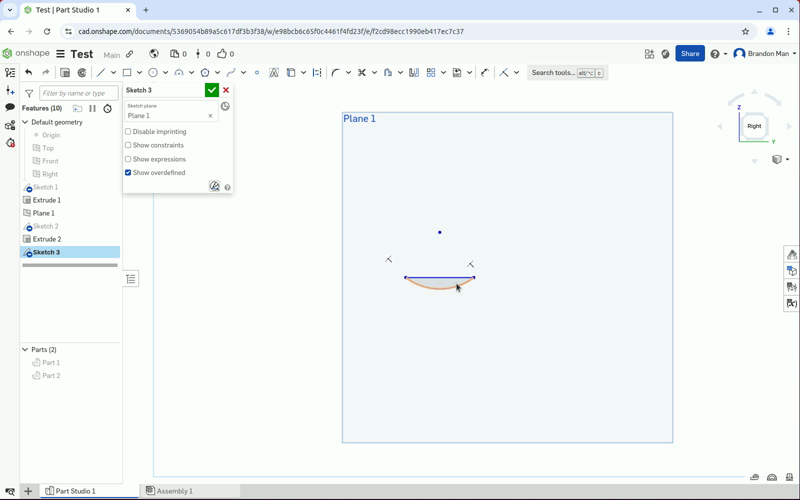
scroll(-6)
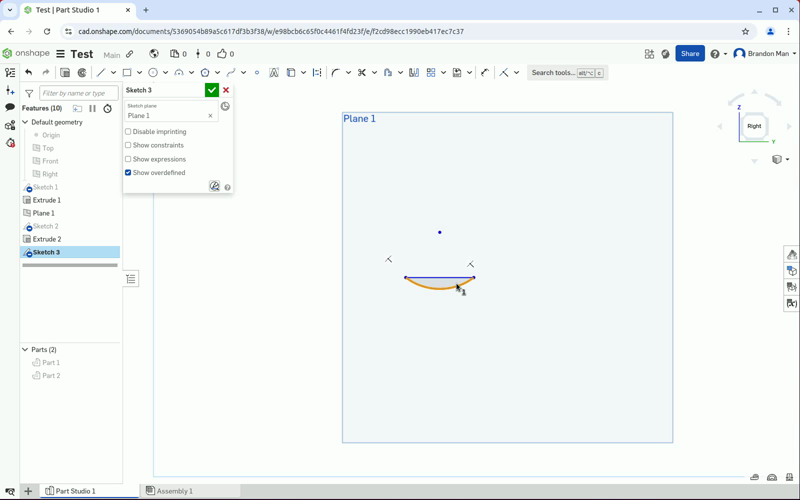
scroll(-6)
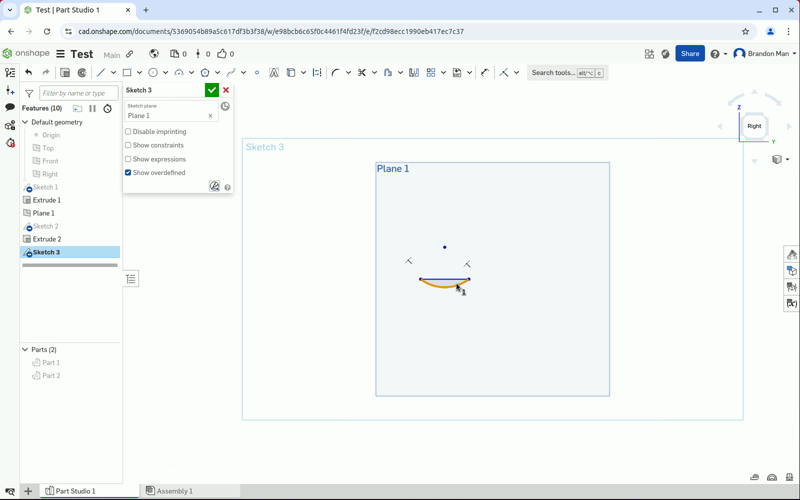
scroll(-6)
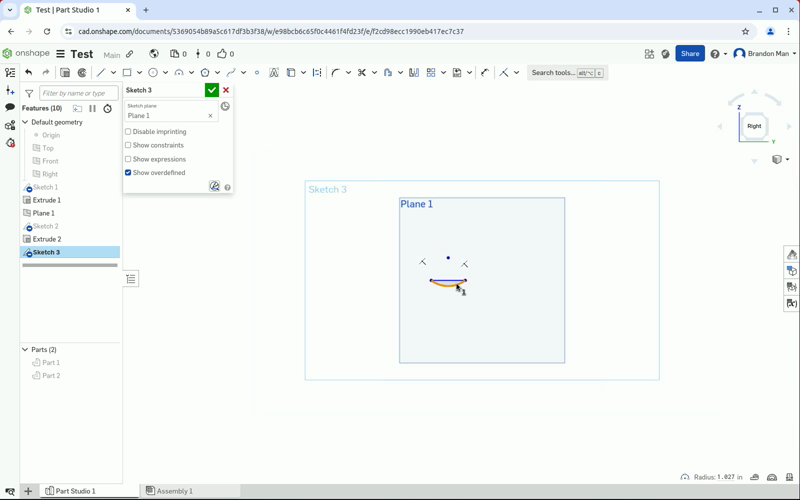
scroll(-6)
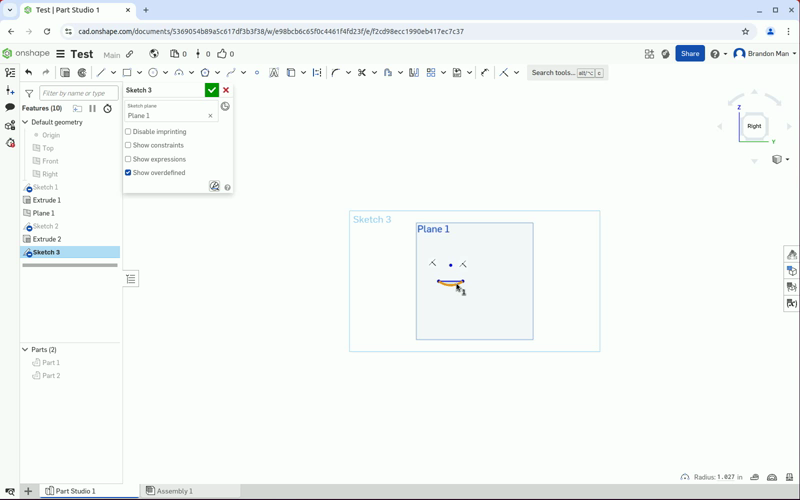
scroll(-6)
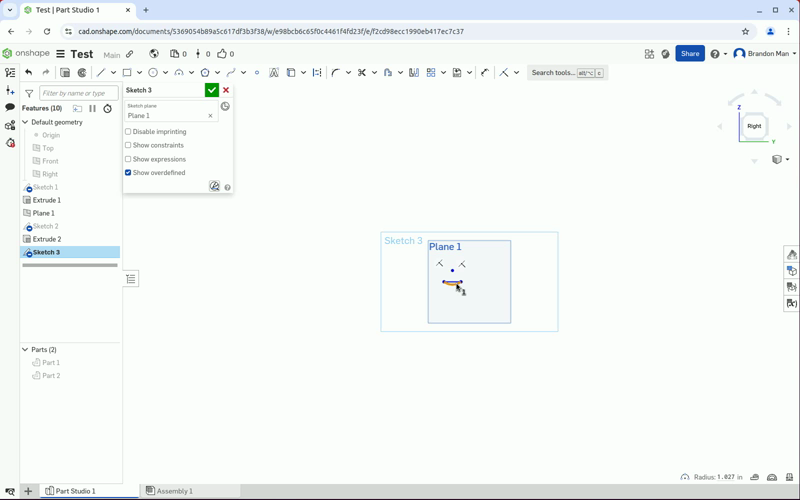
scroll(-6)
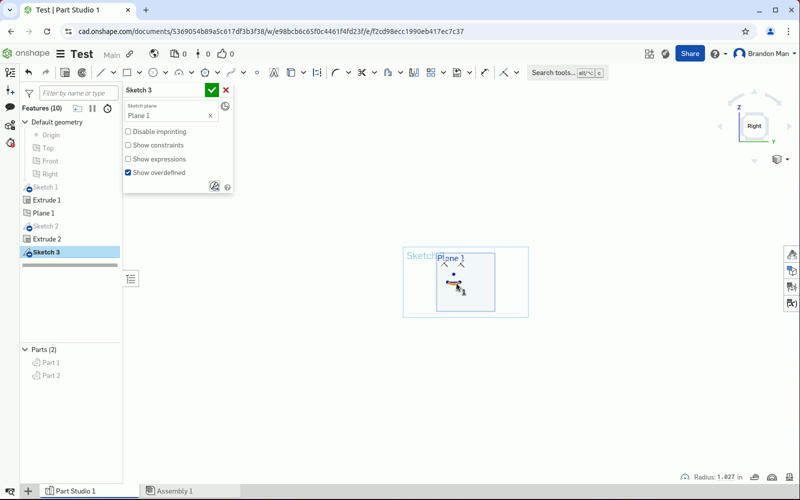
scroll(-6)
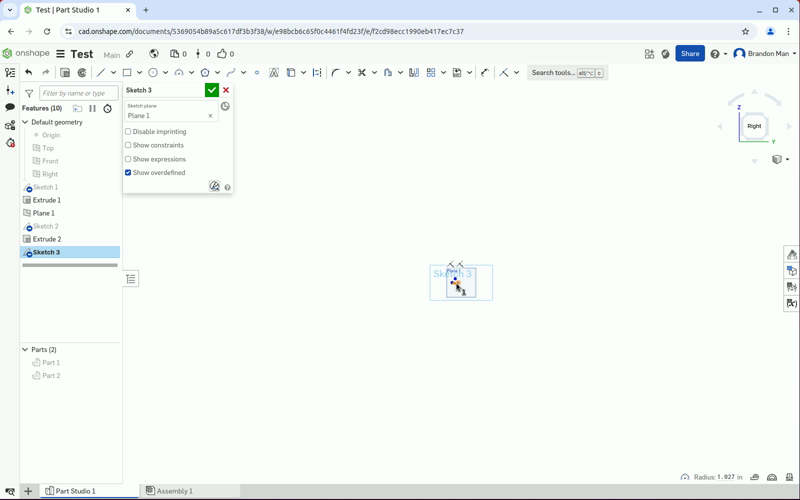
mouse_move(73, 352)
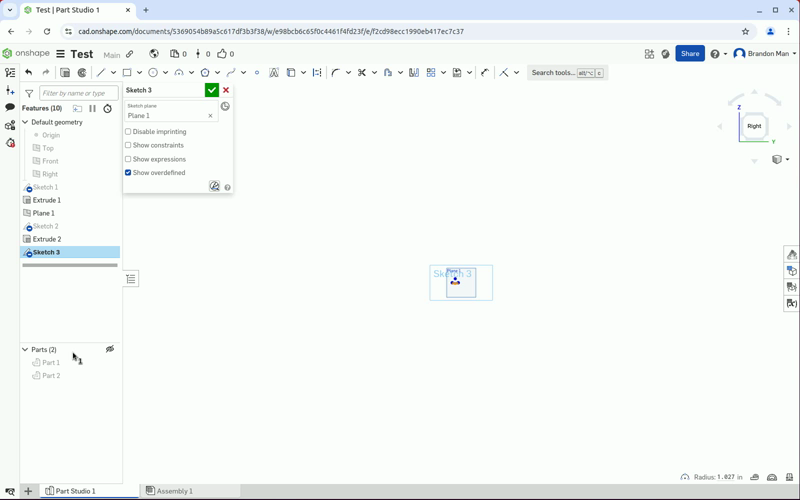
key(shift+y)
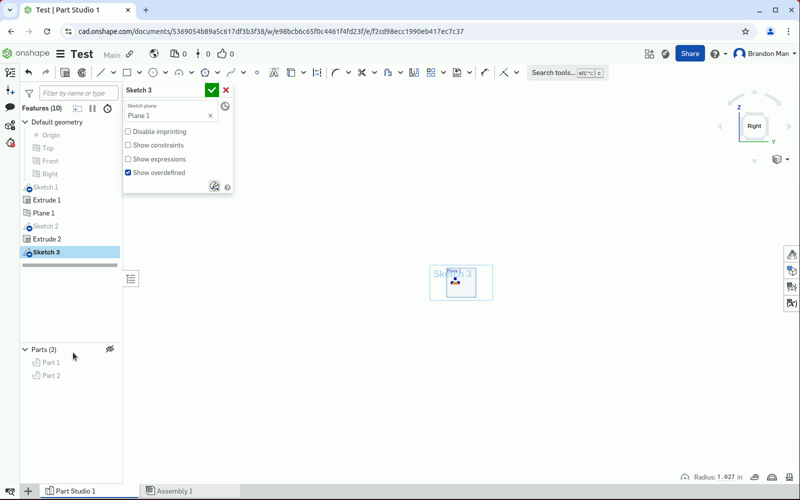
key(shift+e)
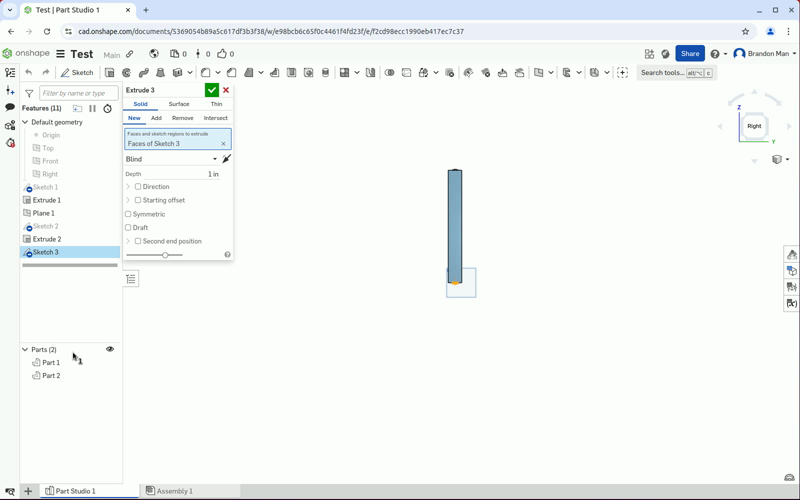
mouse_move(143, 106)
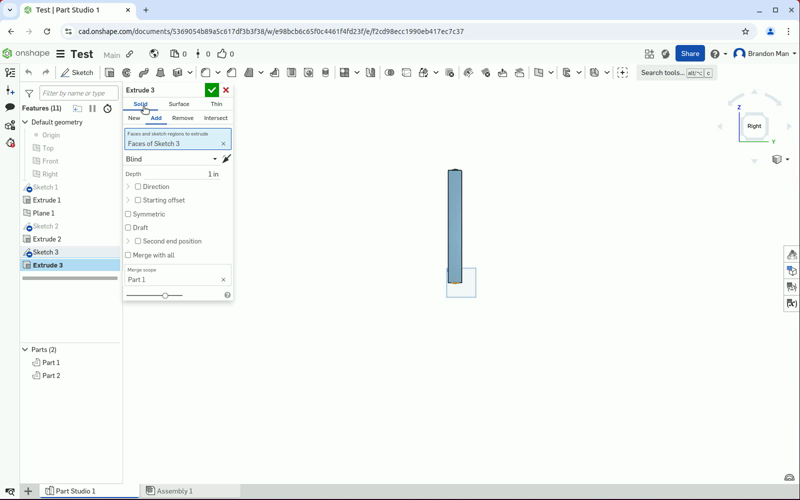
click(143, 106)
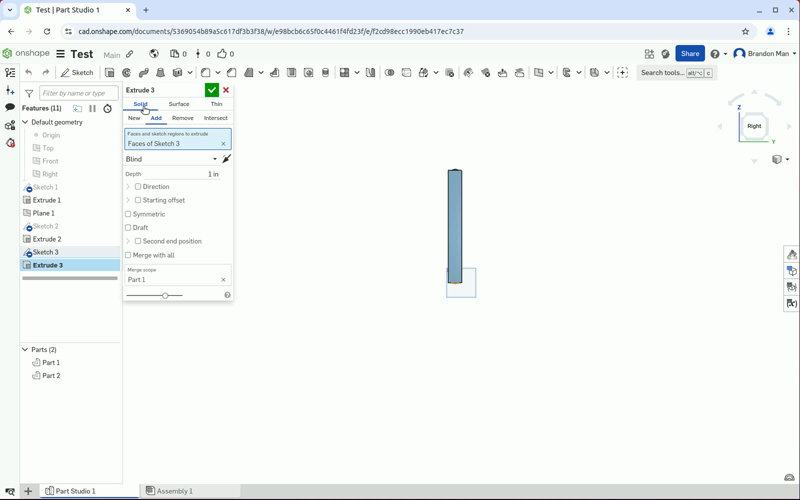
mouse_move(137, 120)
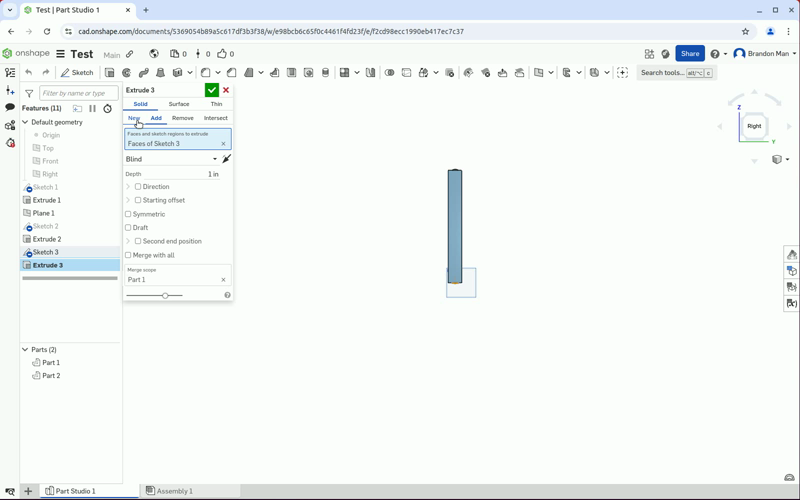
click(137, 120)
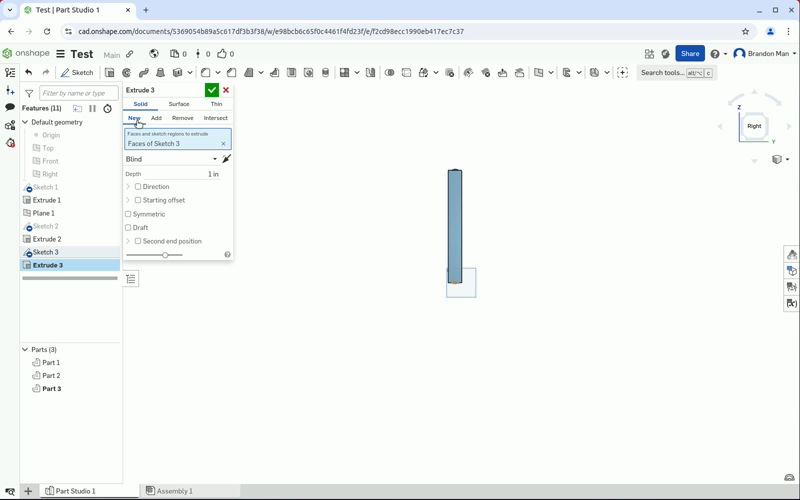
key(tab, 4)
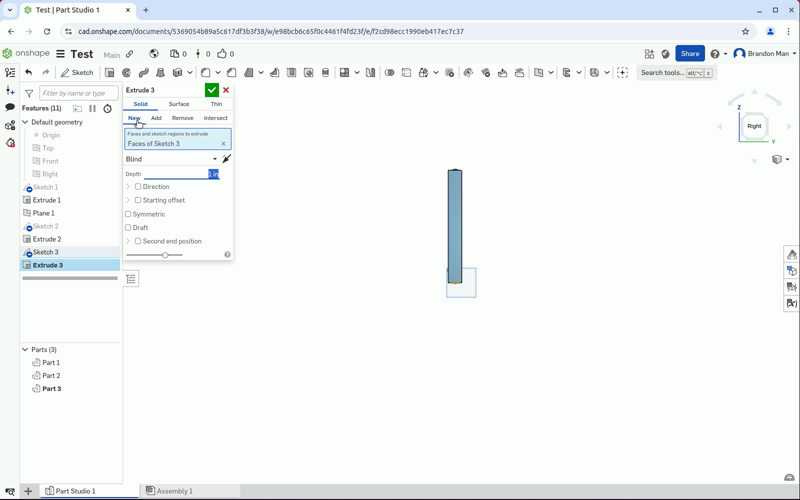
text(5.296)
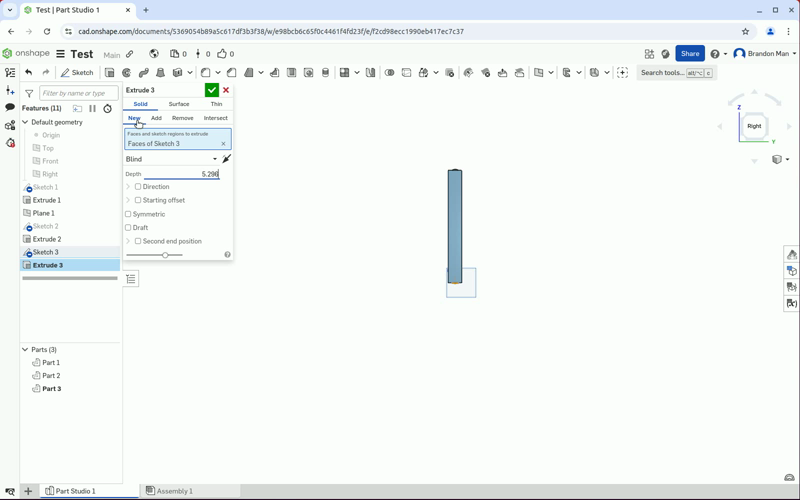
key(enter)
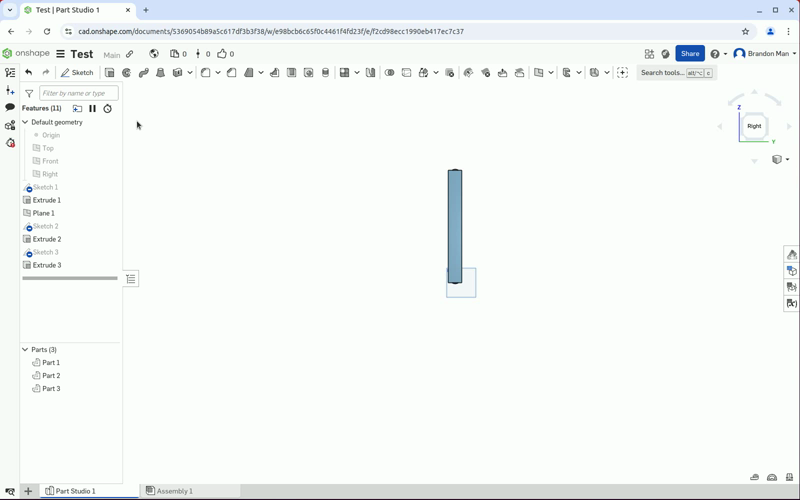
key(shift+h)
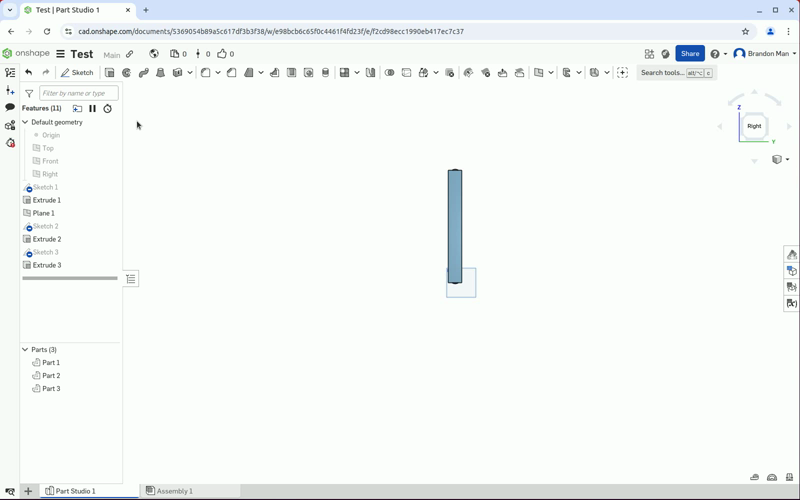
key(shift+h)
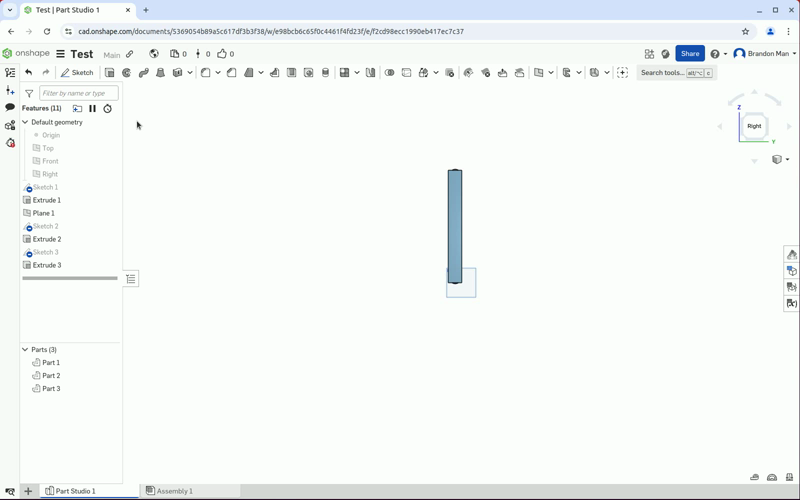
mouse_move(73, 189)
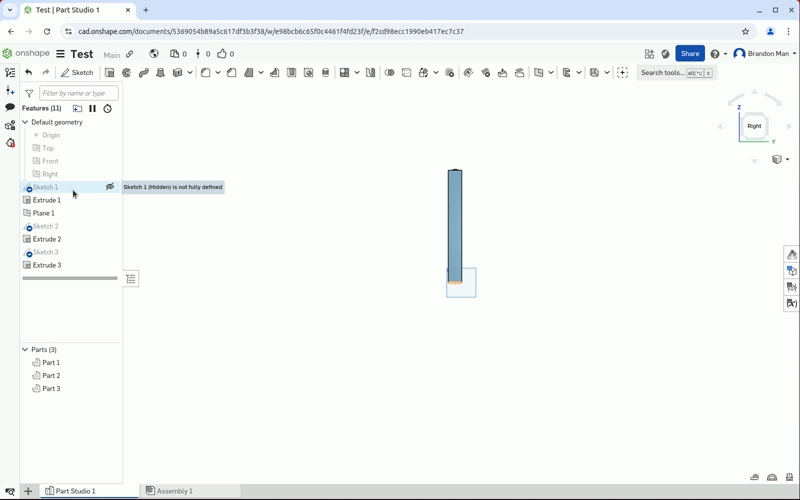
click(73, 189)
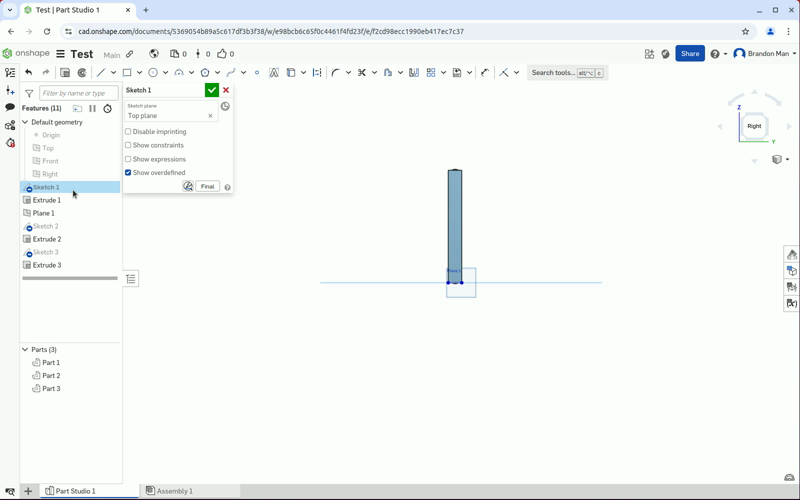
mouse_move(229, 92)
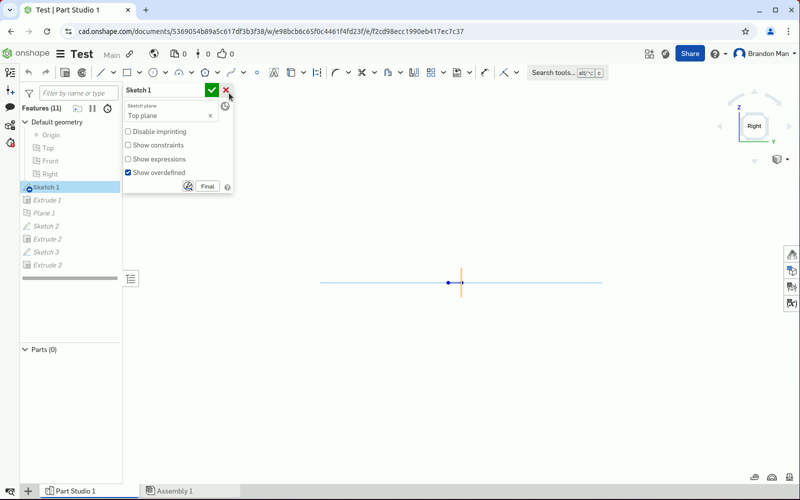
click(229, 92)
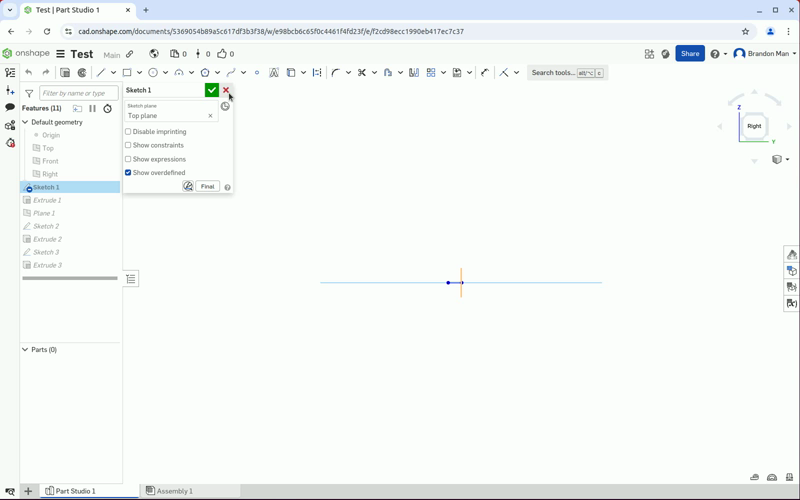
key(shift+s)
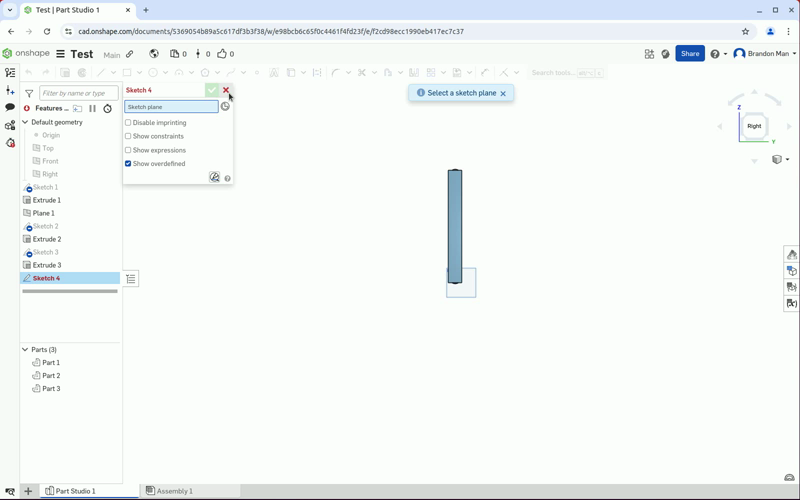
mouse_move(73, 215)
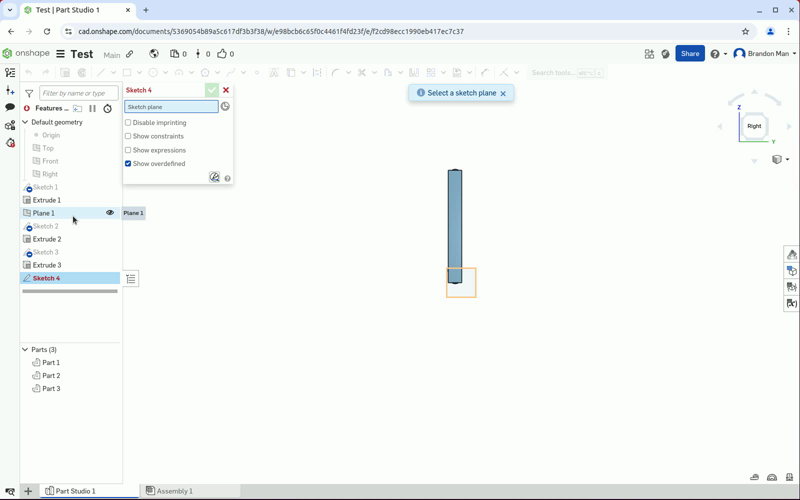
click(73, 215)
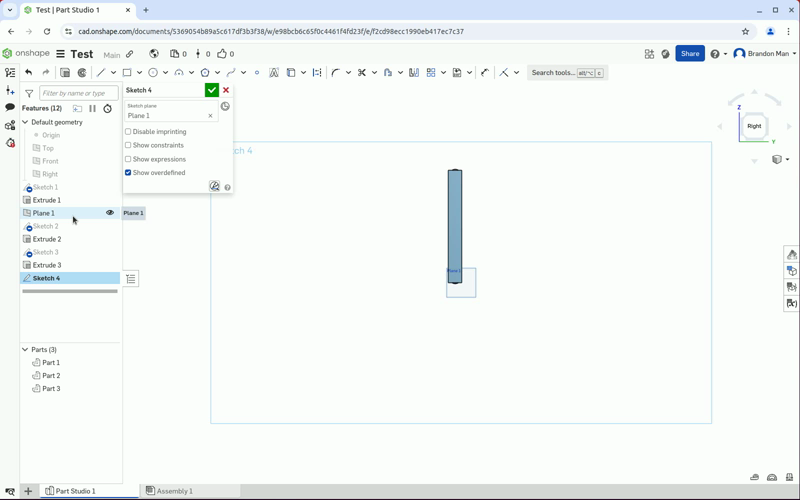
mouse_move(73, 352)
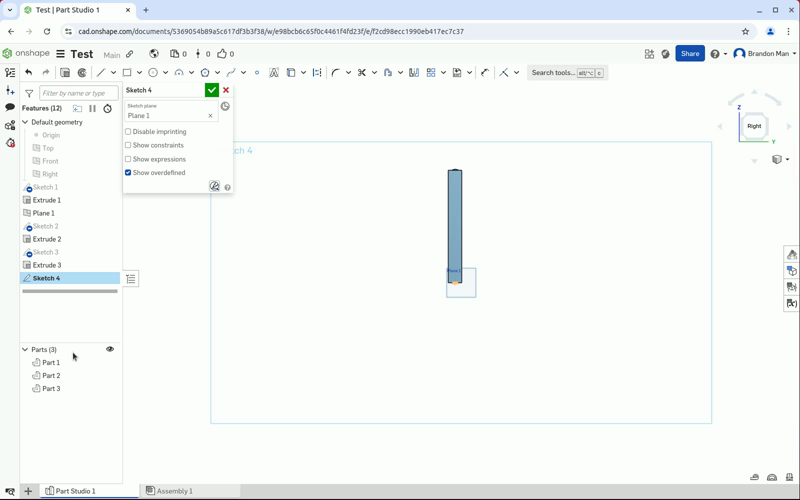
key(y)
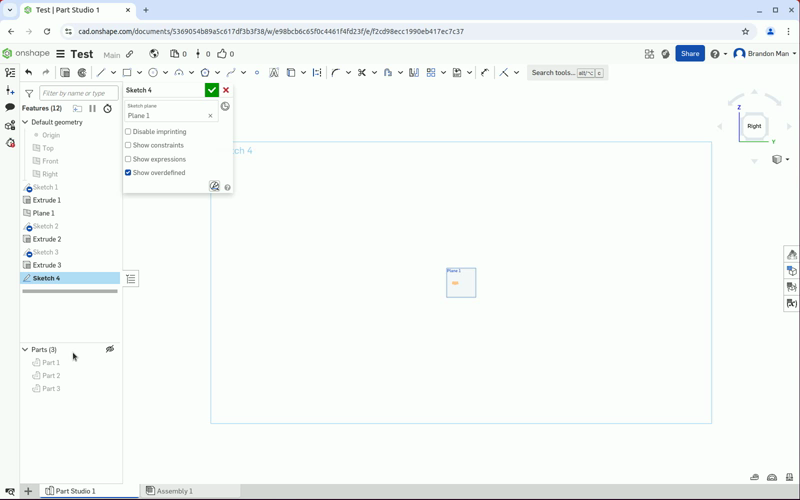
key(a)
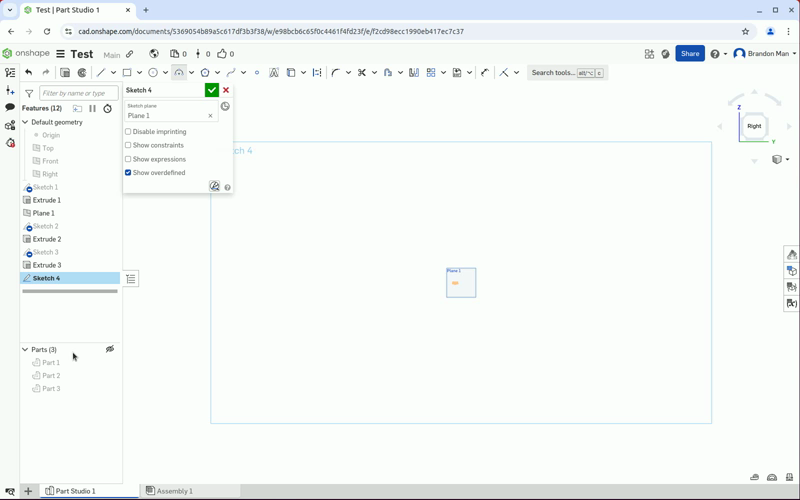
key_down(shift)
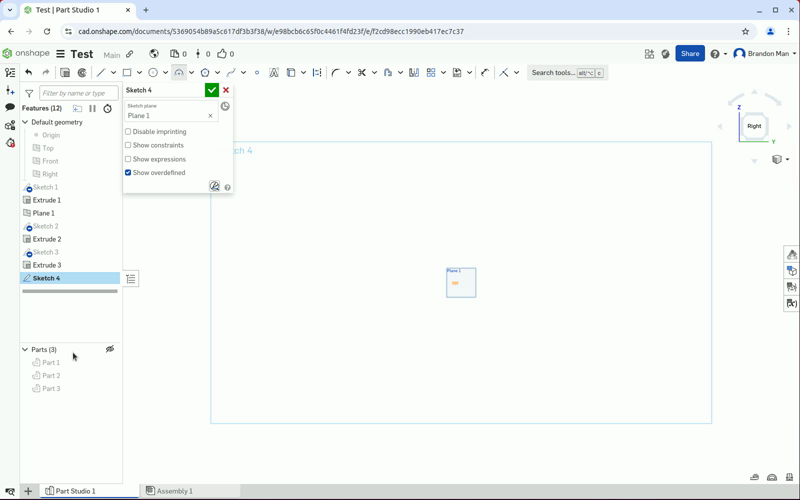
mouse_move(452, 170)
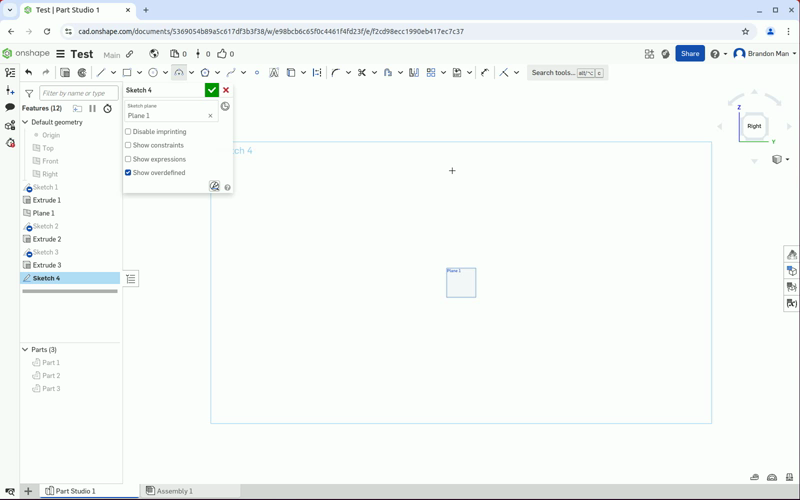
click(452, 170)
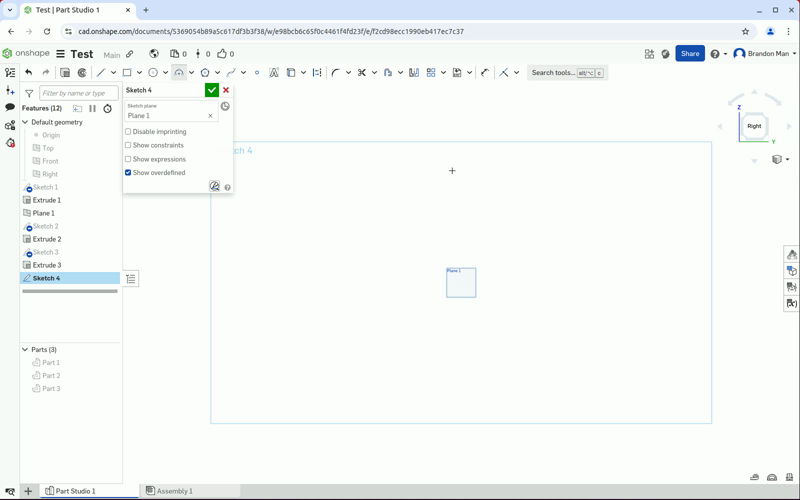
key_up(shift)
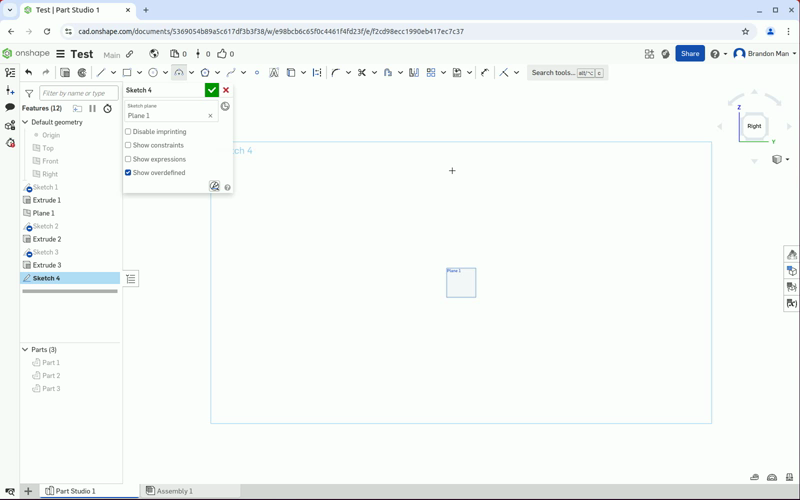
key_down(shift)
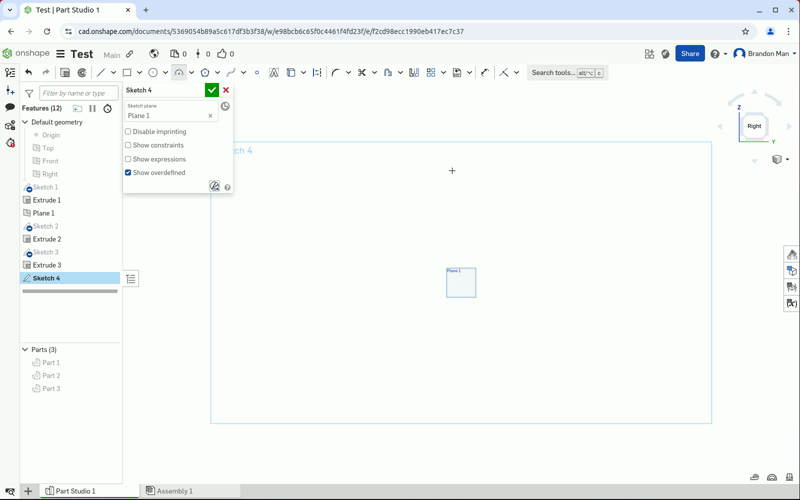
mouse_move(457, 170)
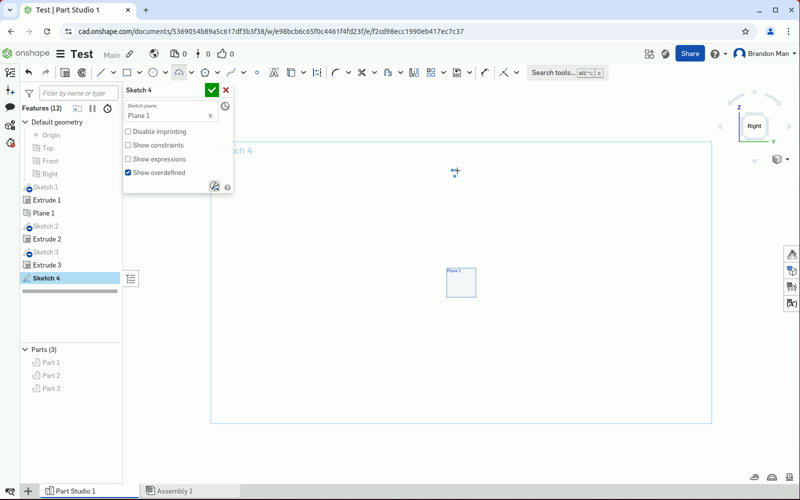
scroll(6)
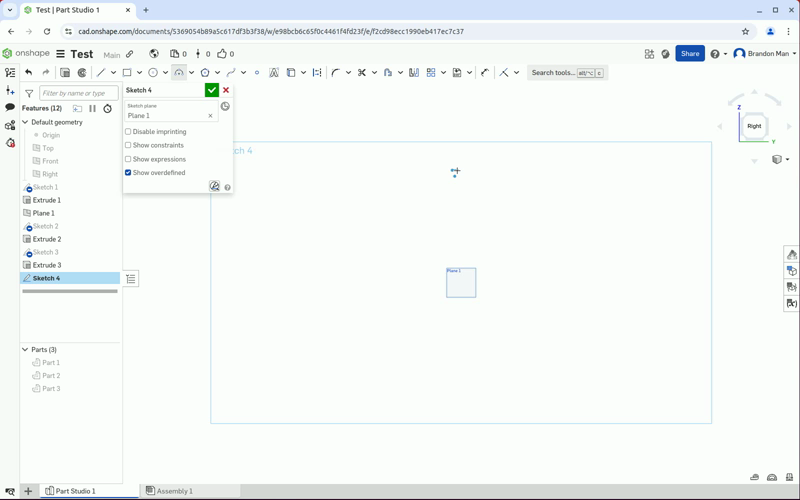
scroll(6)
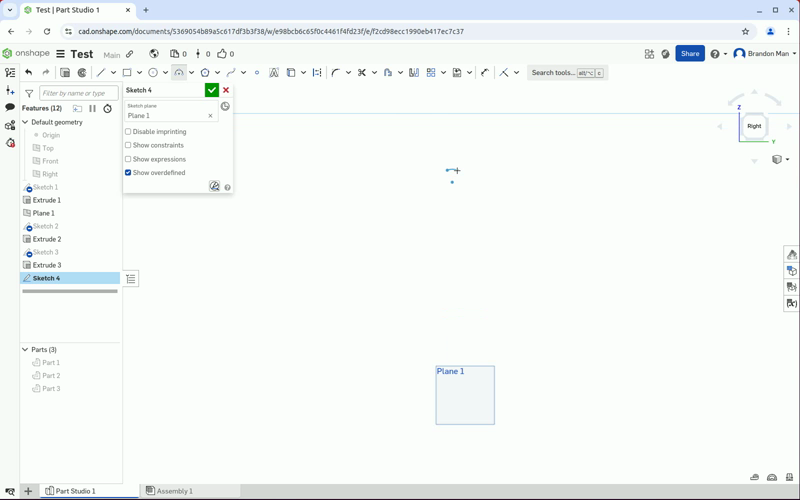
scroll(6)
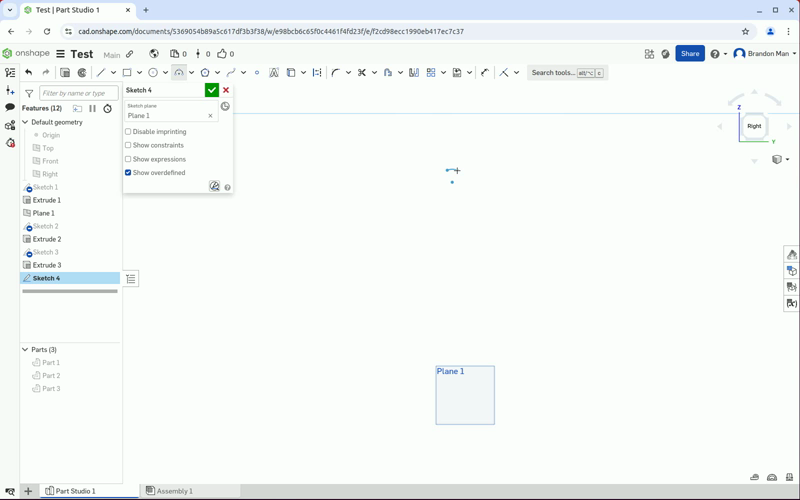
scroll(6)
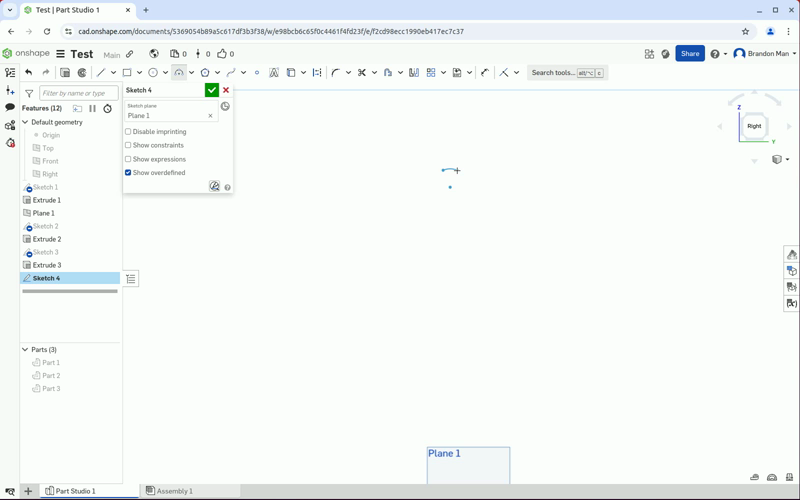
scroll(6)
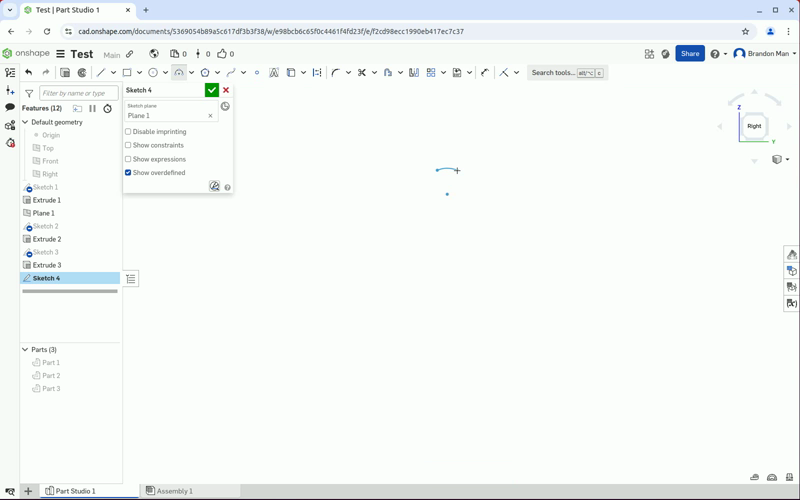
scroll(6)
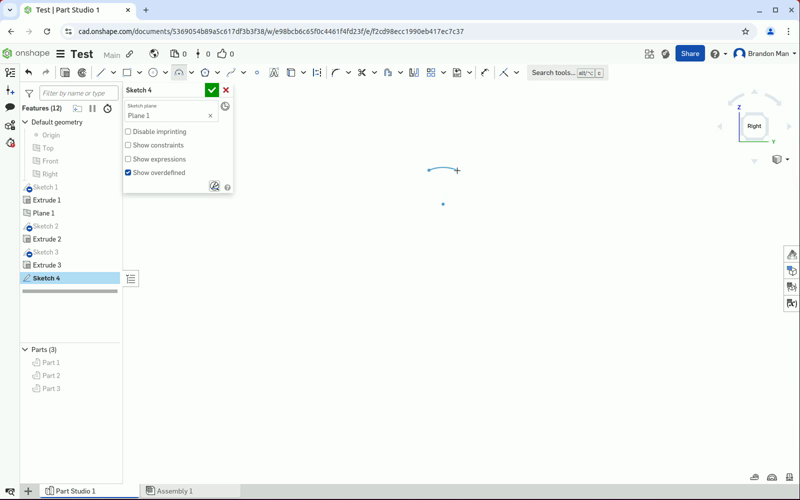
scroll(6)
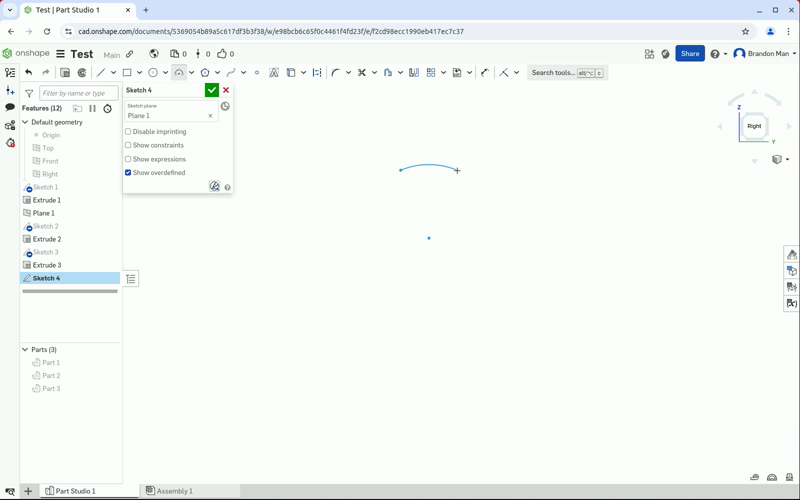
click(457, 170)
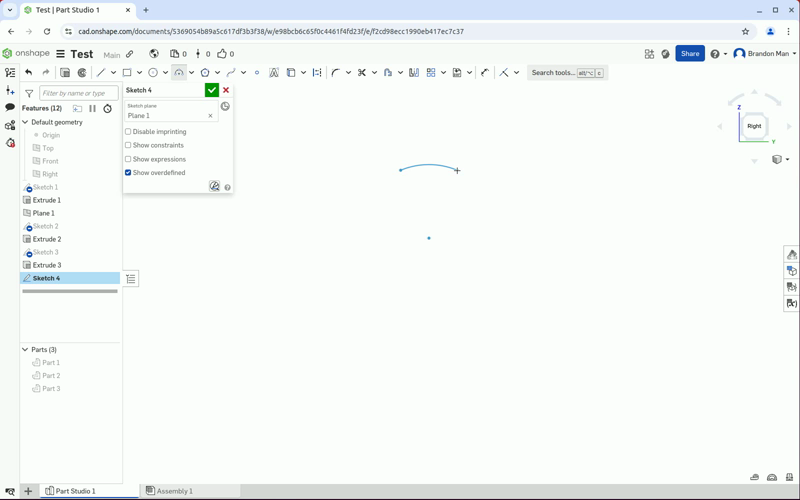
scroll(-6)
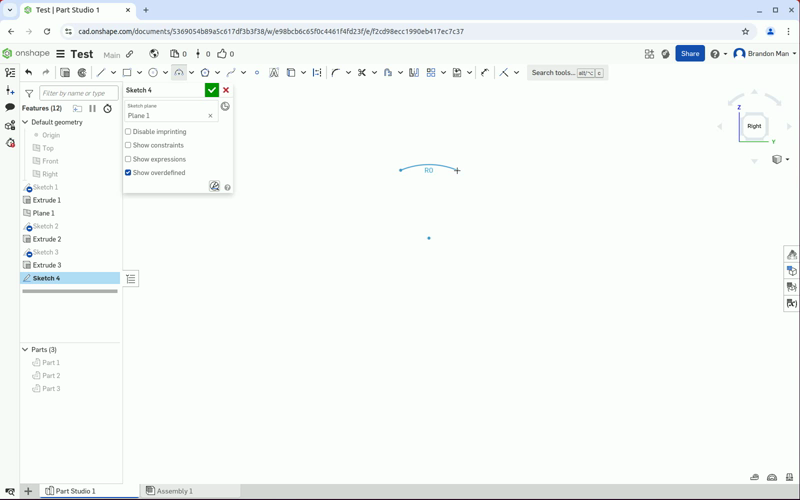
scroll(-6)
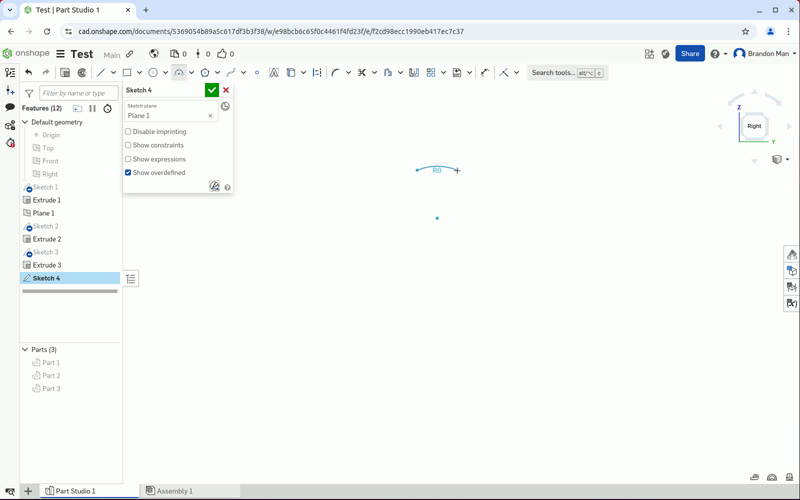
scroll(-6)
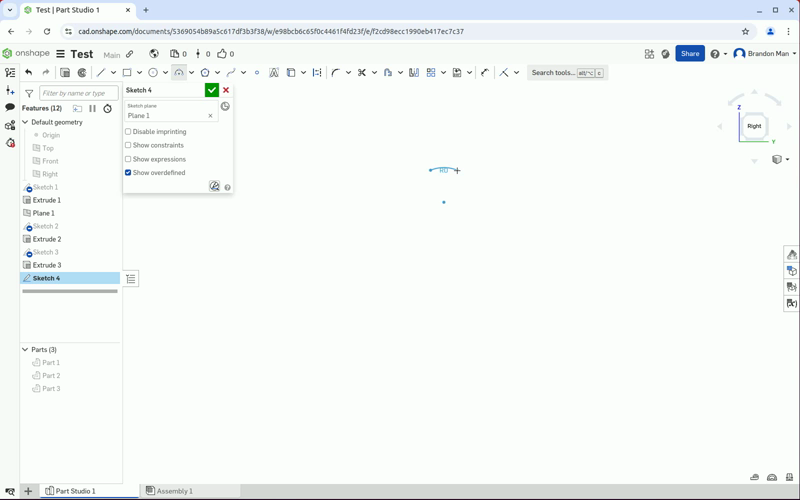
scroll(-6)
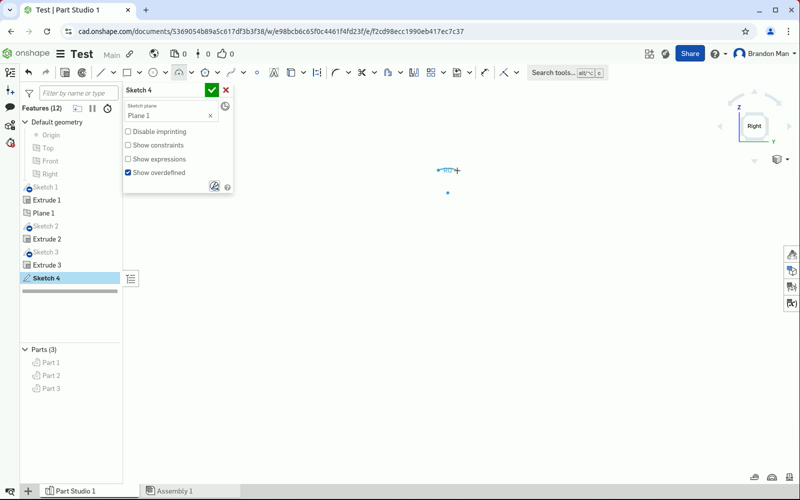
scroll(-6)
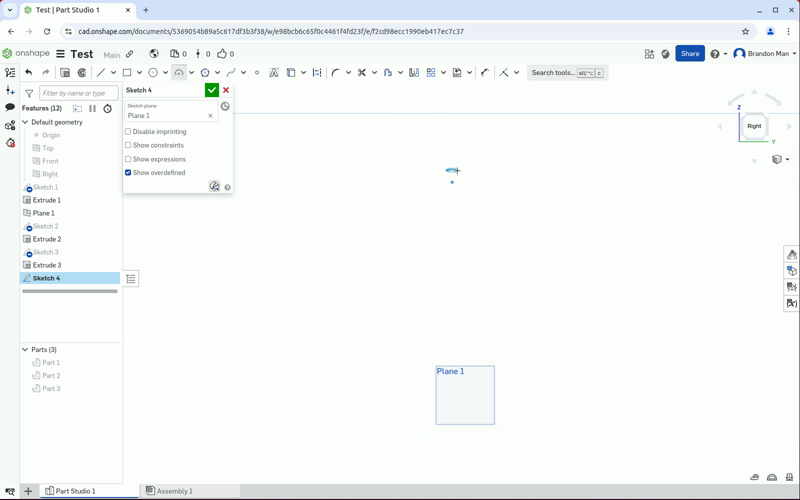
scroll(-6)
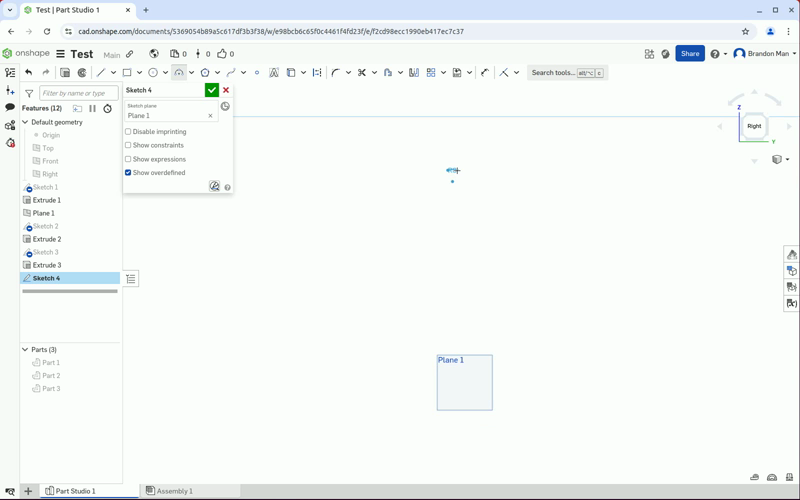
scroll(-6)
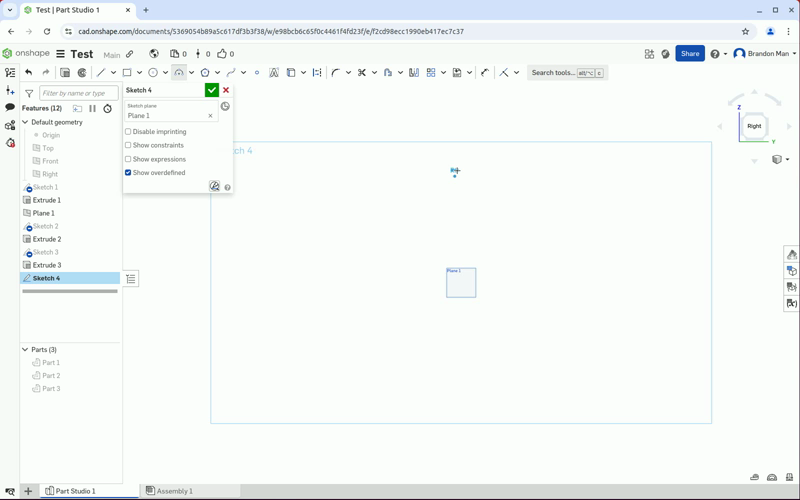
mouse_move(454, 183)
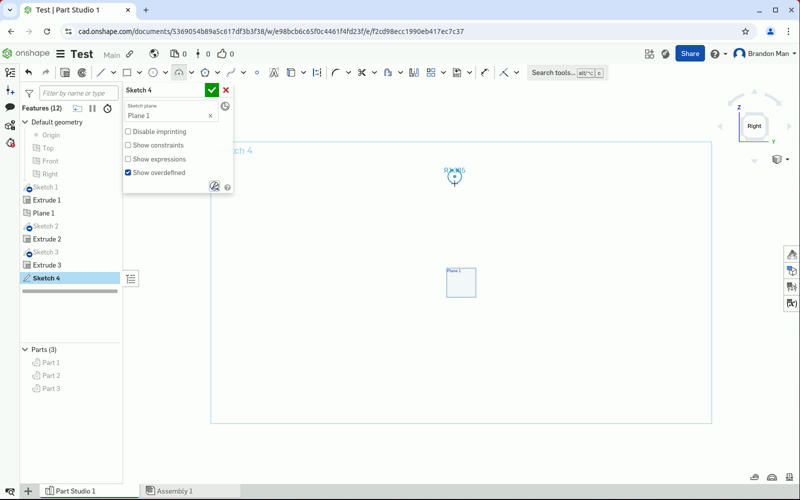
scroll(6)
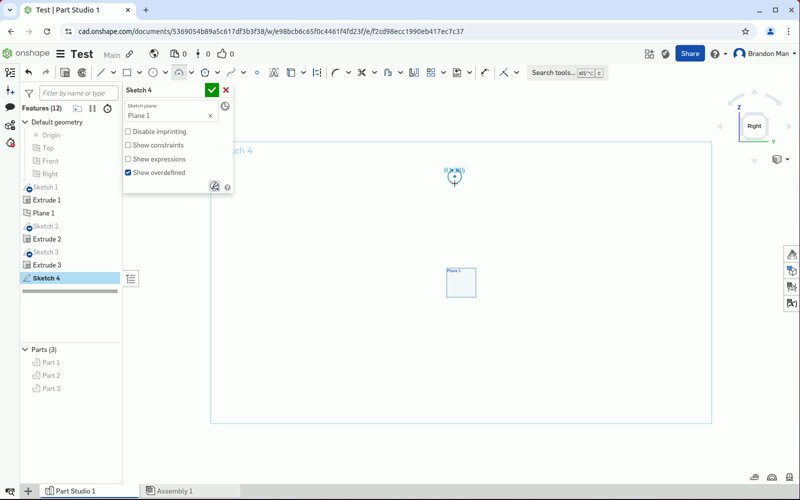
scroll(6)
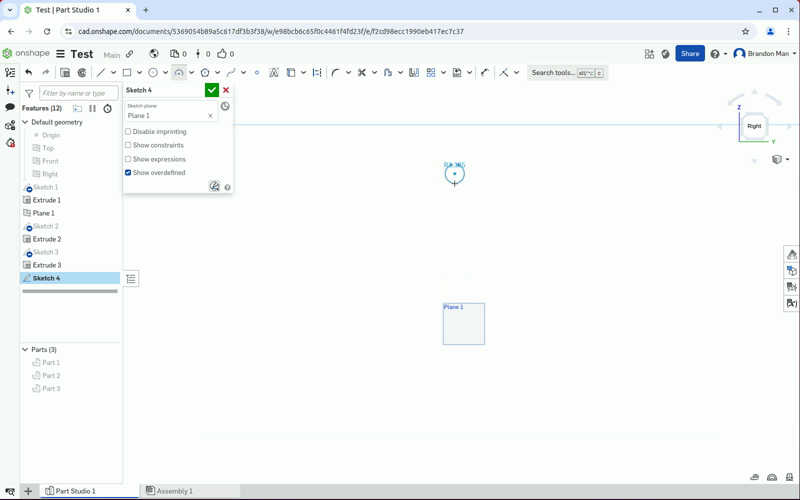
scroll(6)
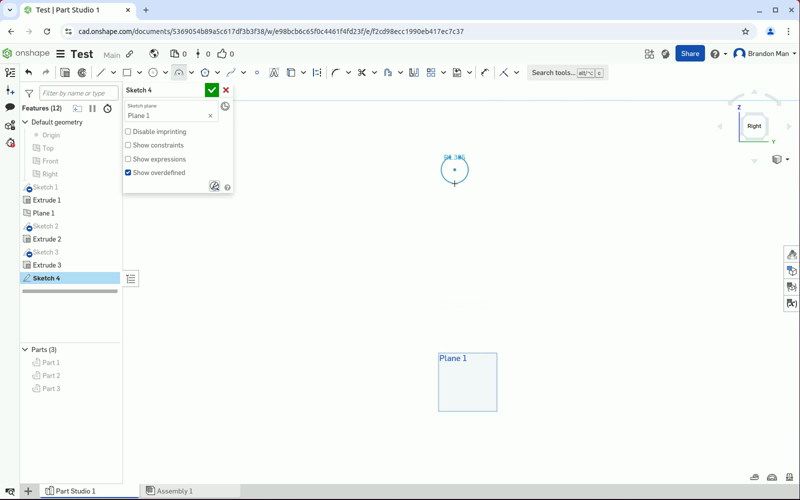
scroll(6)
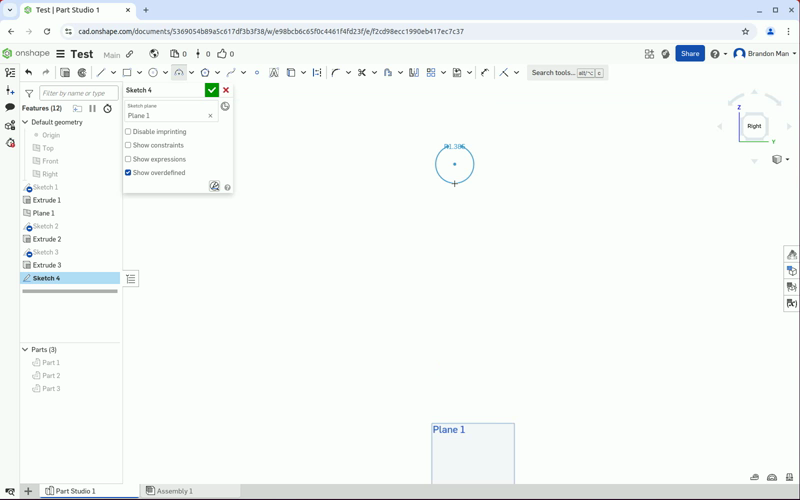
scroll(6)
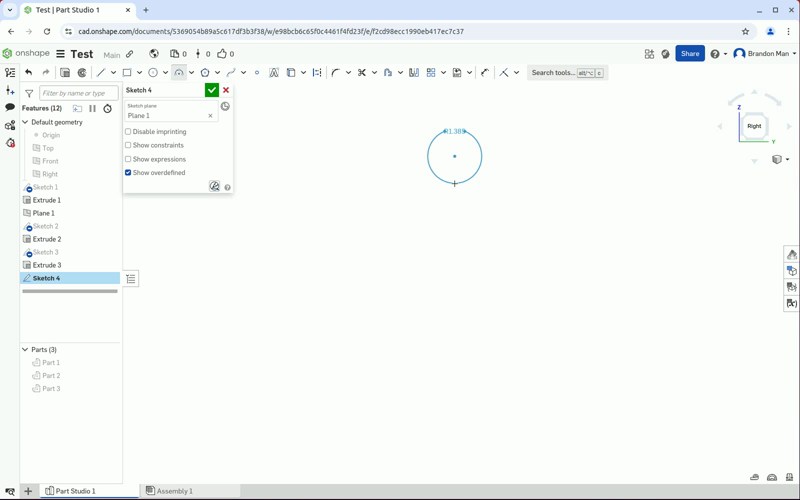
scroll(6)
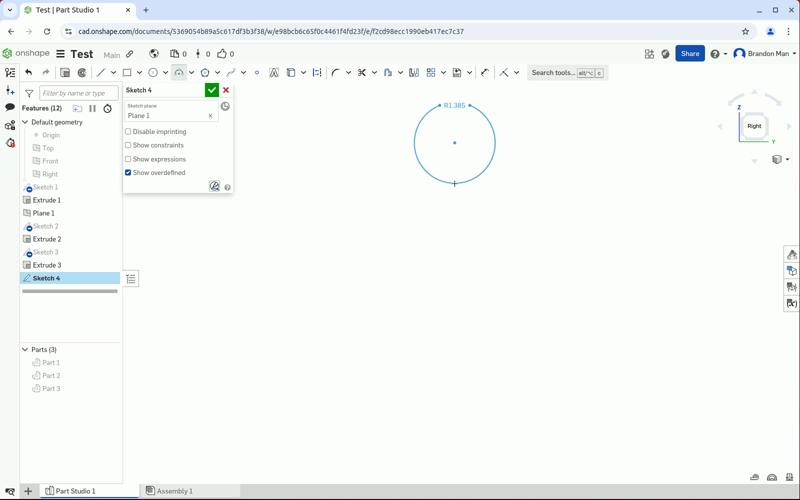
scroll(6)
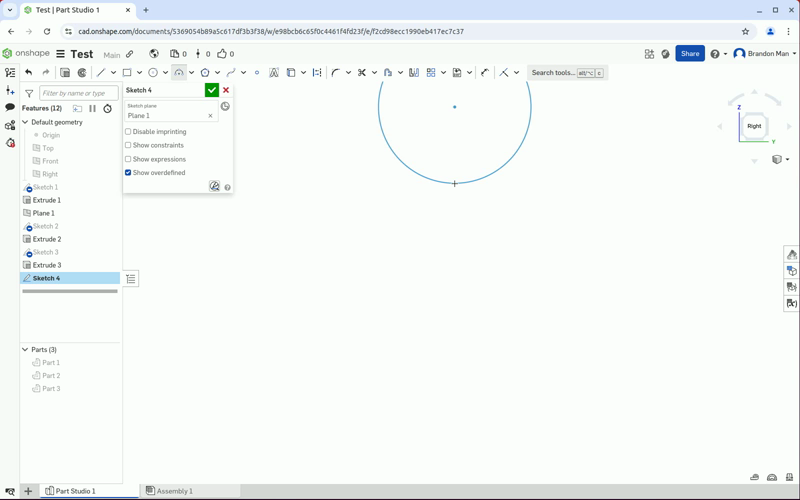
click(454, 183)
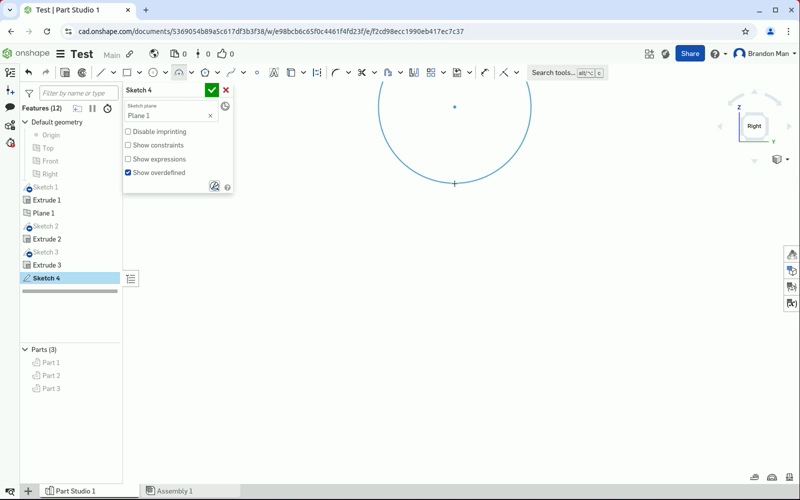
scroll(-6)
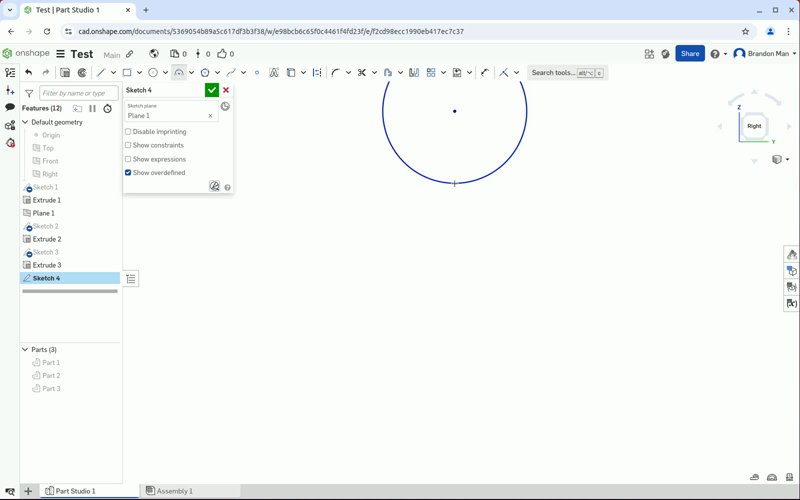
scroll(-6)
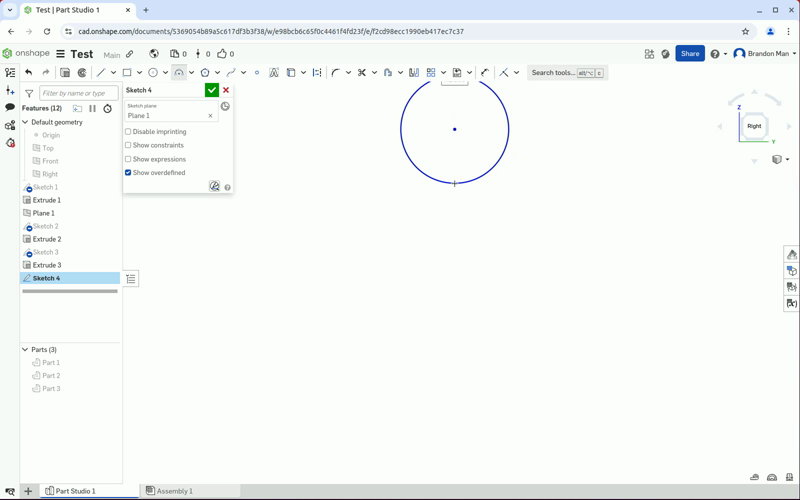
scroll(-6)
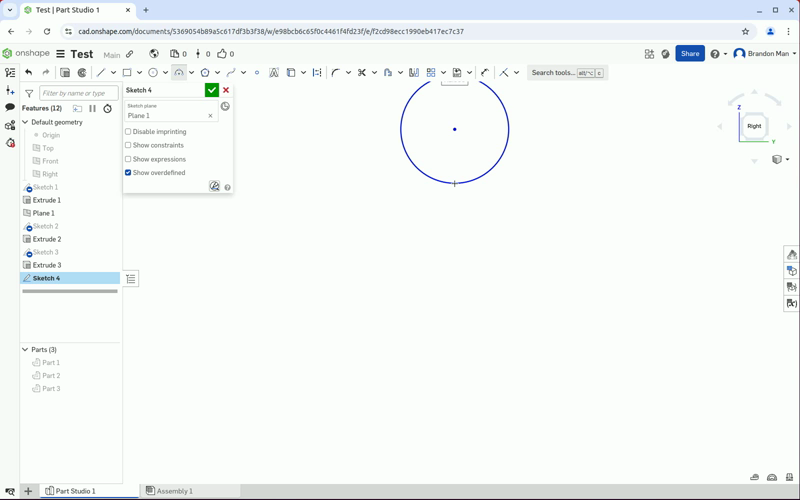
scroll(-6)
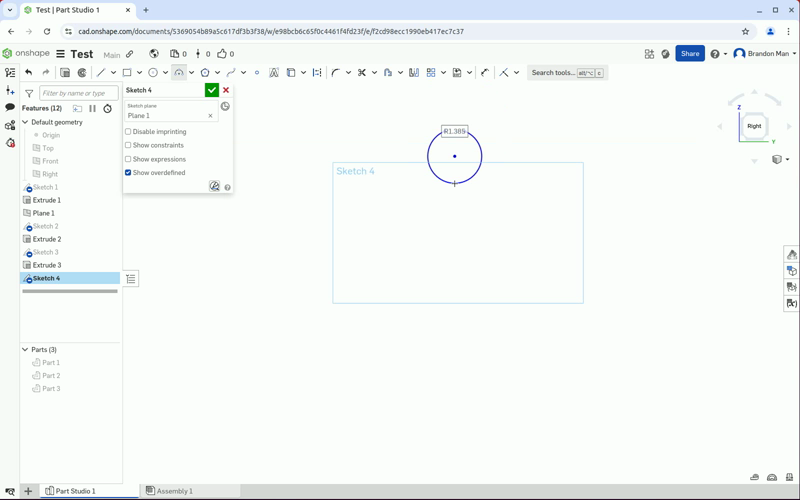
scroll(-6)
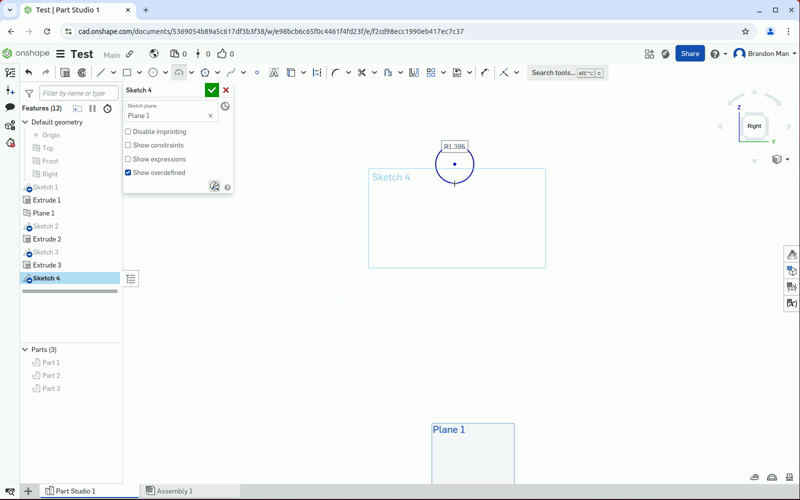
scroll(-6)
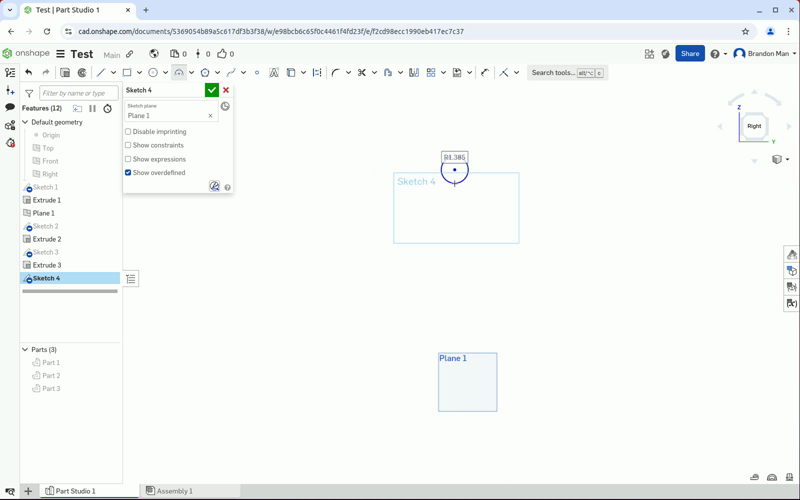
scroll(-6)
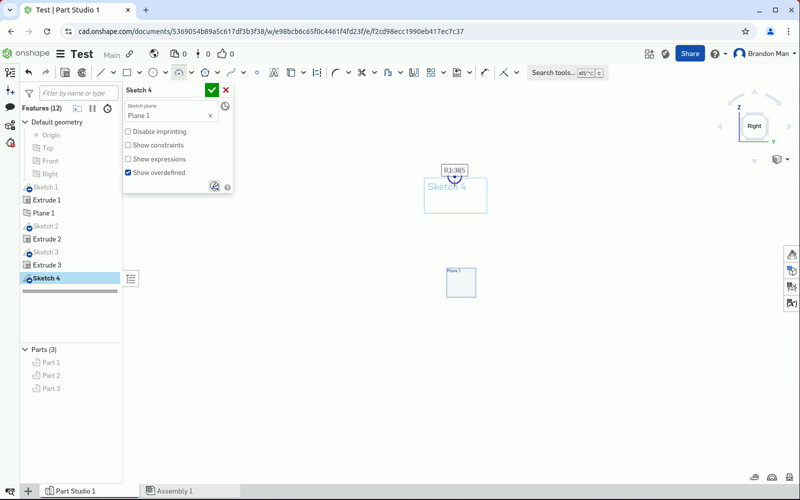
key_up(shift)
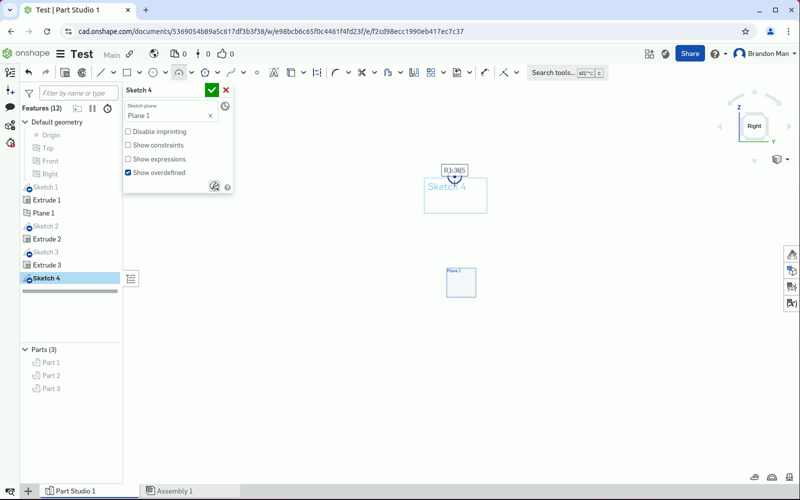
key(esc)
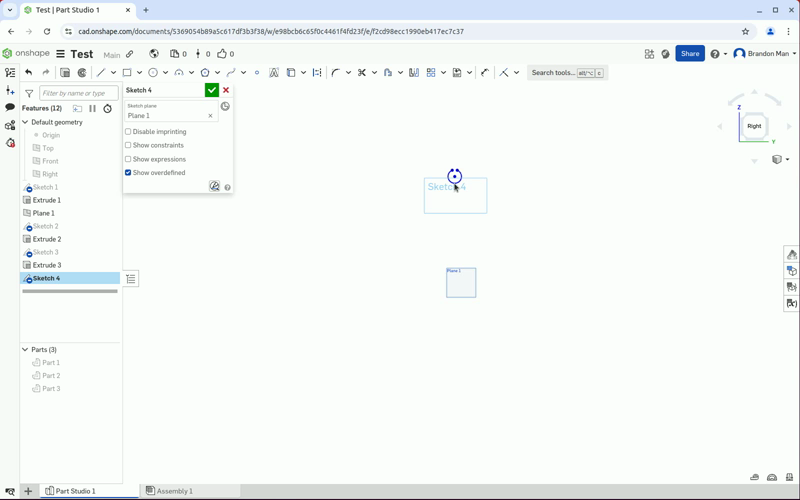
key(l)
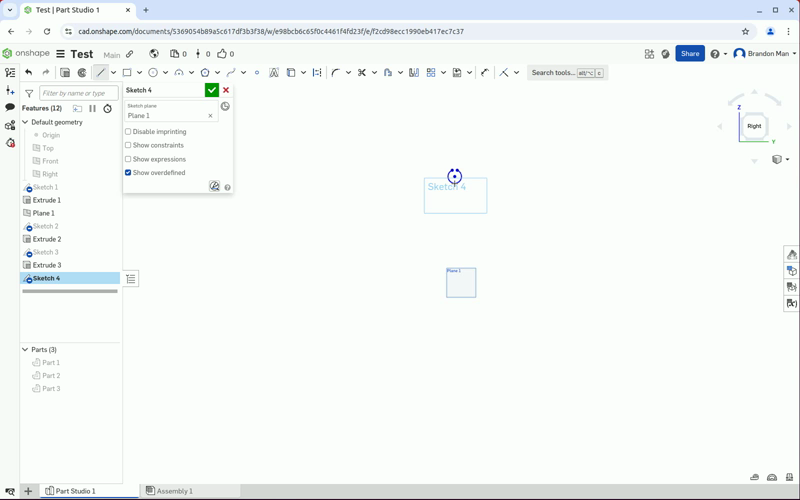
mouse_move(457, 170)
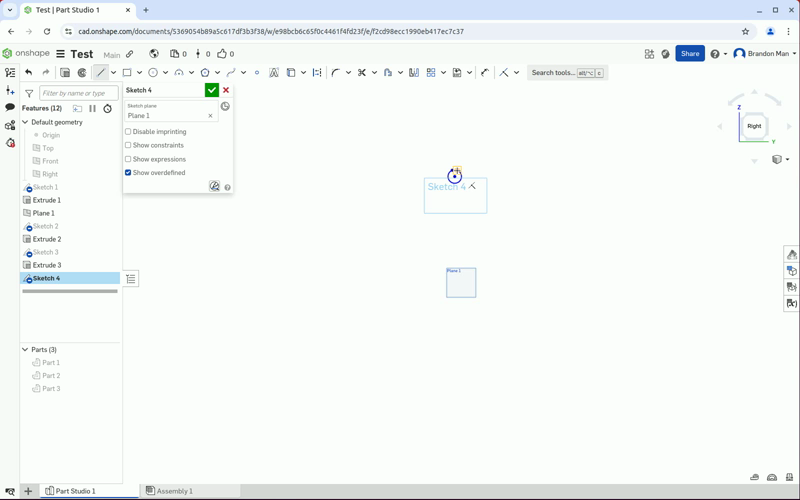
click(457, 170)
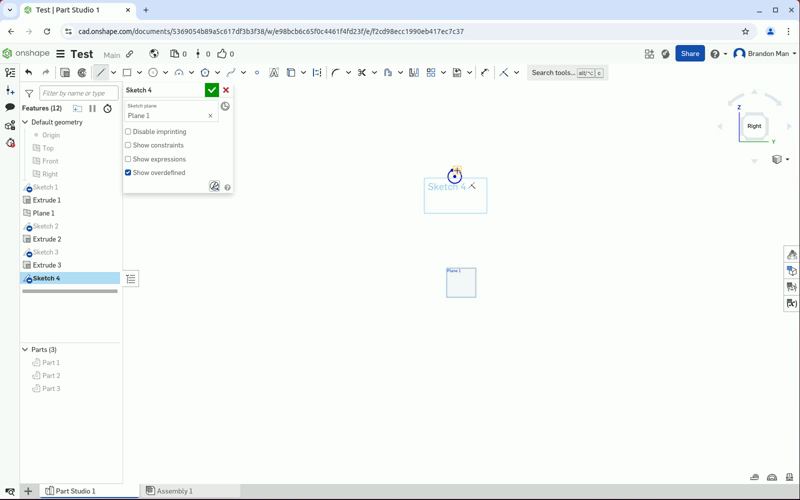
mouse_move(487, 170)
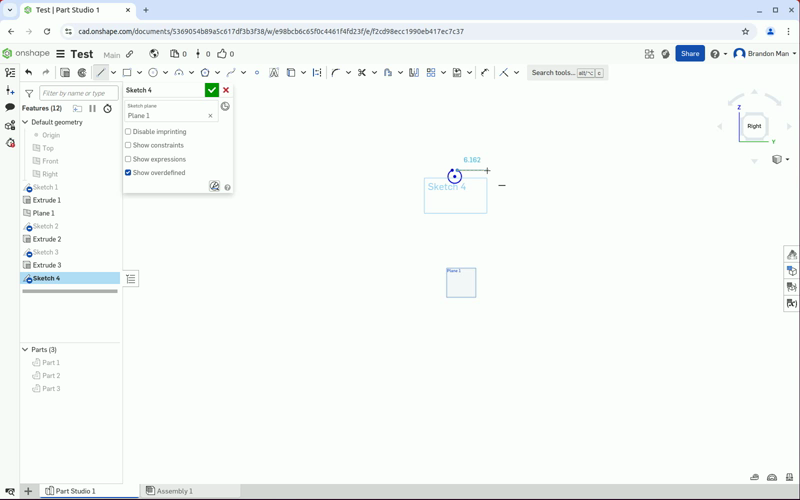
key_down(shift)
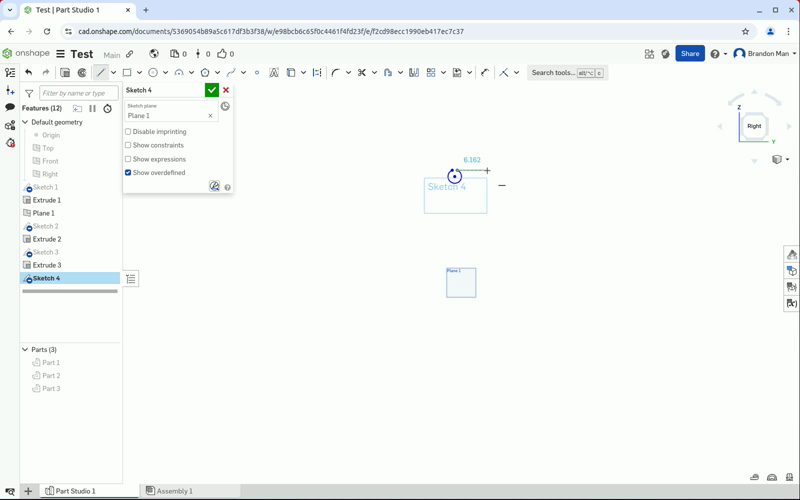
mouse_move(452, 170)
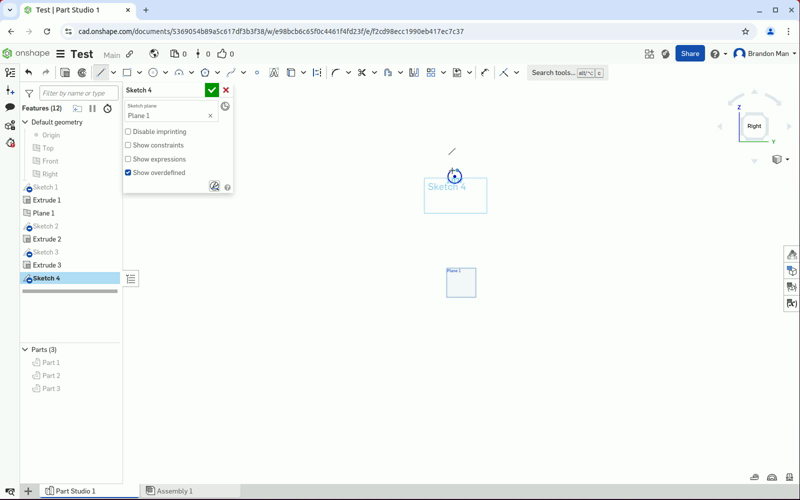
scroll(6)
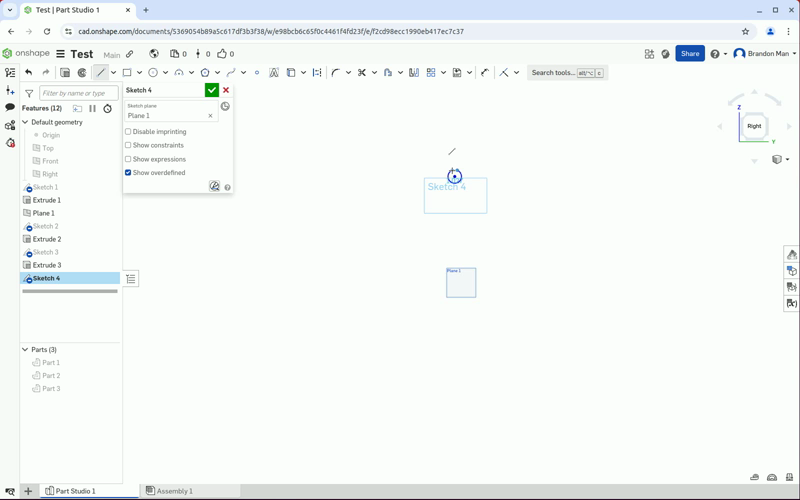
scroll(6)
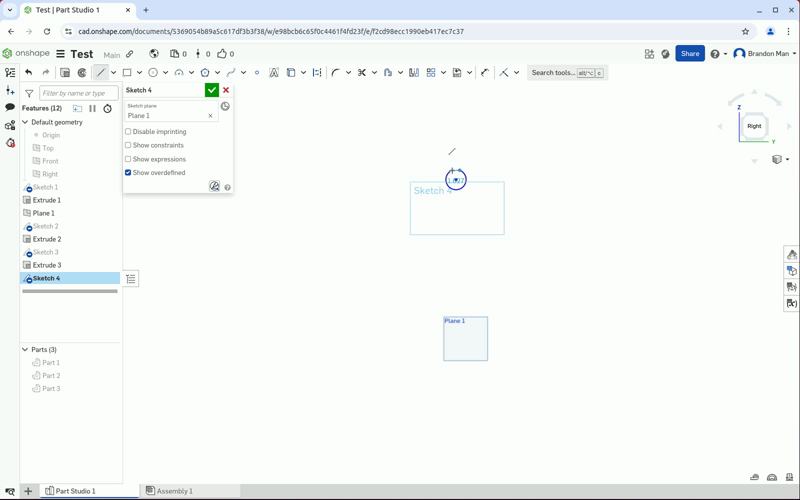
scroll(6)
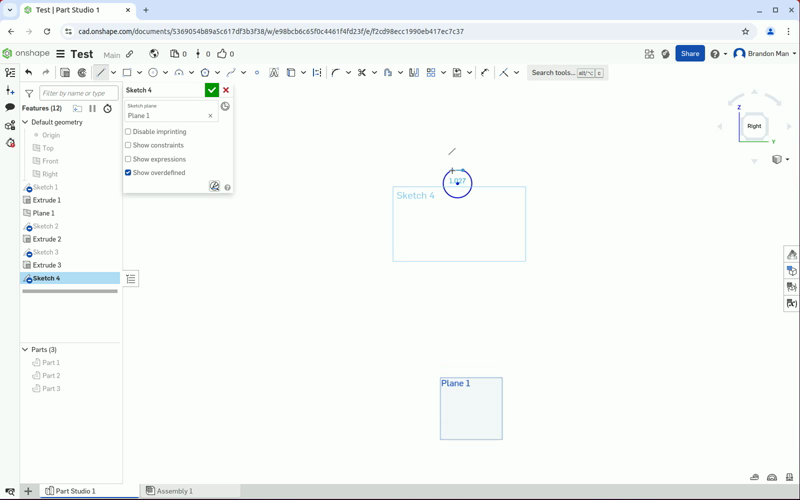
scroll(6)
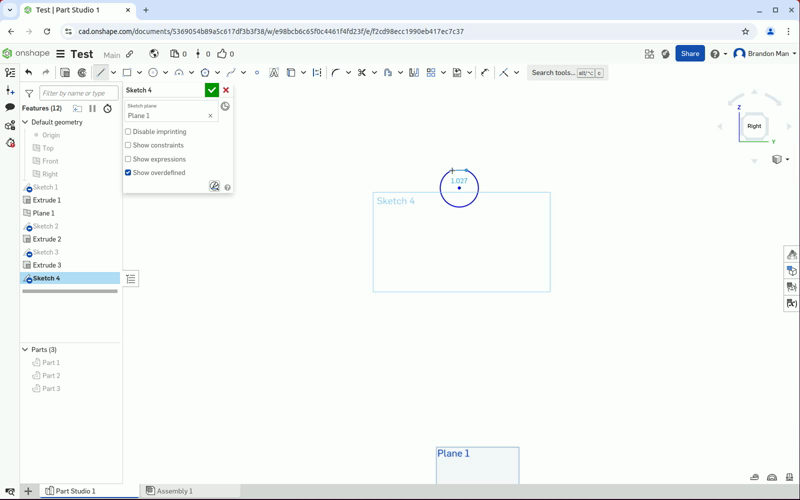
scroll(6)
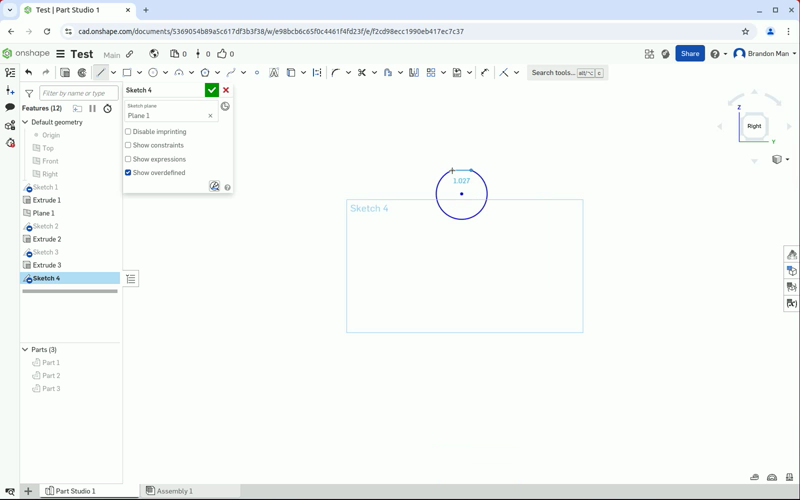
scroll(6)
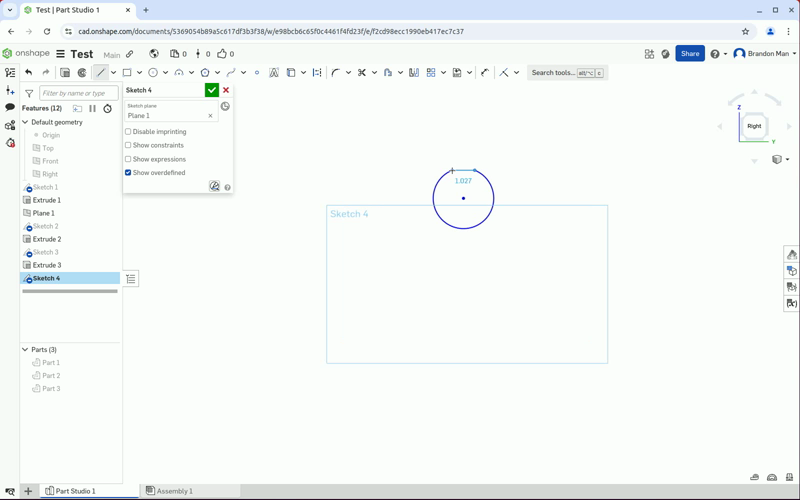
scroll(6)
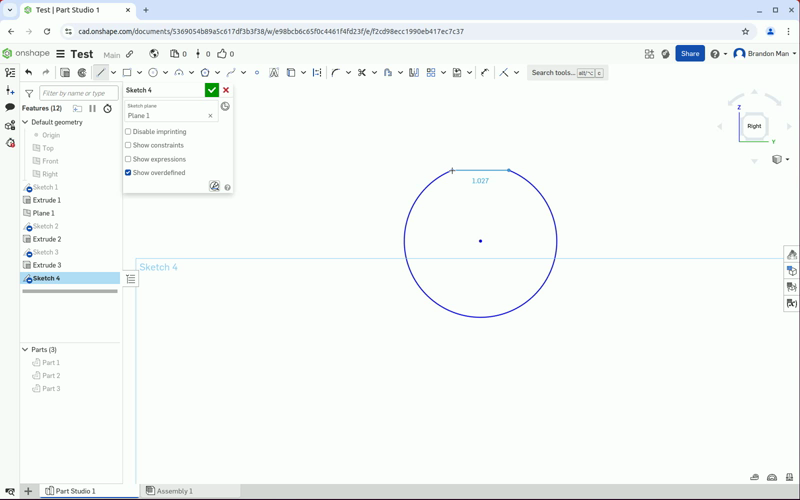
key_up(shift)
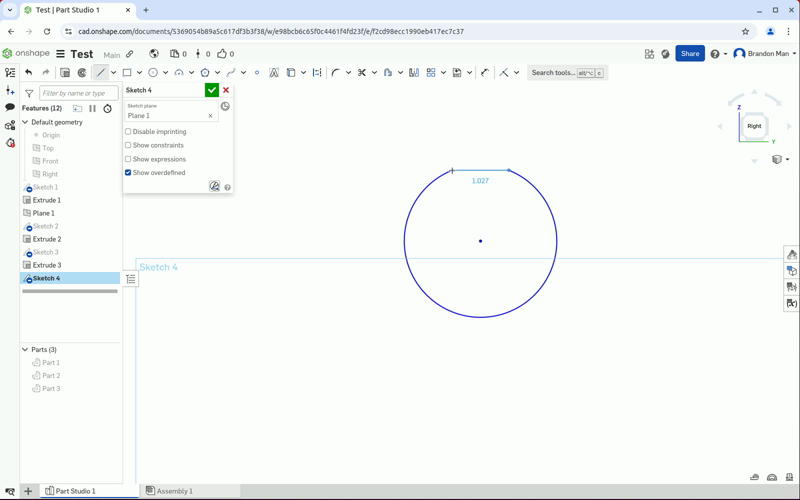
click(452, 170)
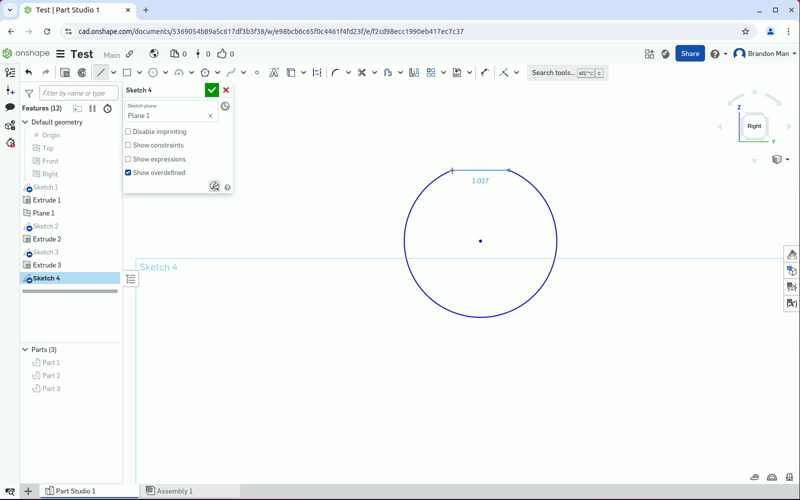
scroll(-6)
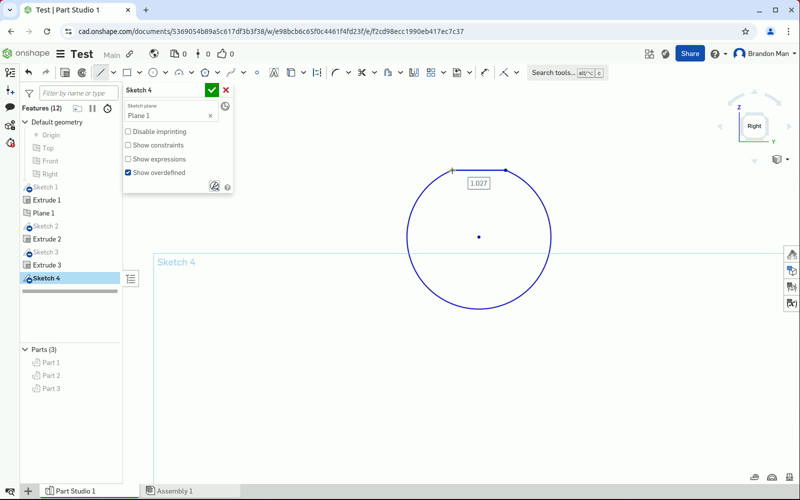
scroll(-6)
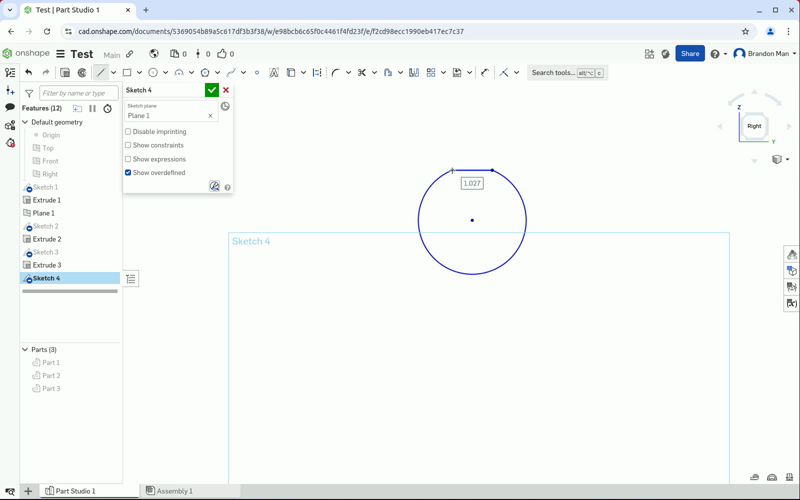
scroll(-6)
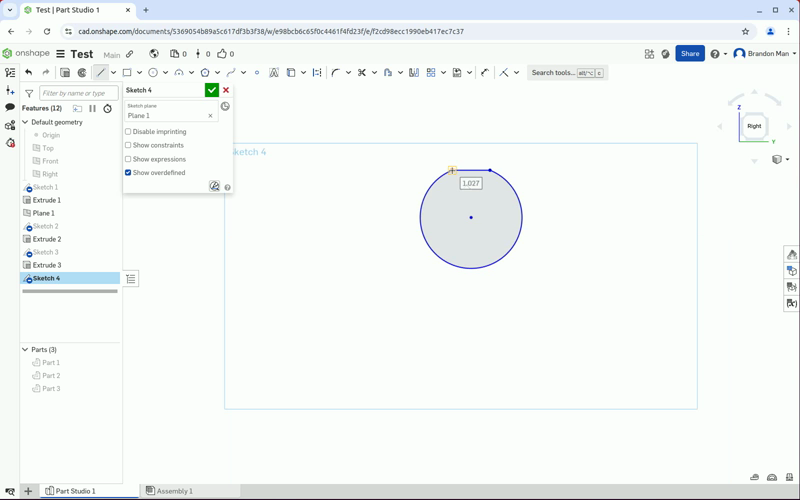
scroll(-6)
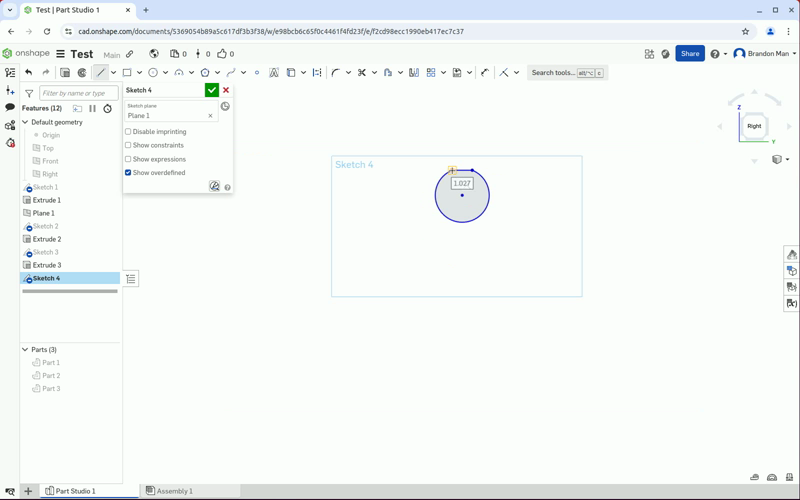
scroll(-6)
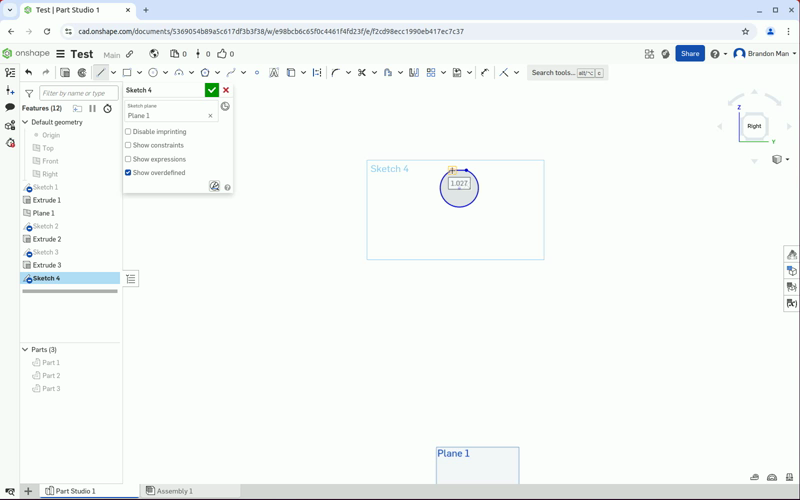
scroll(-6)
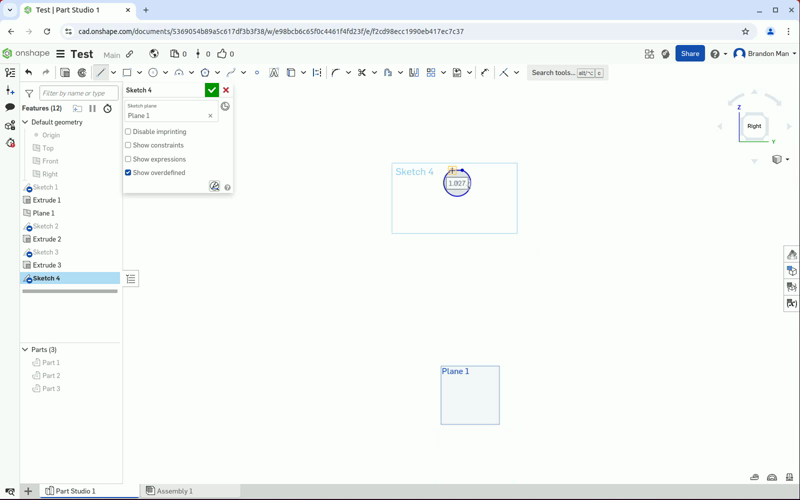
scroll(-6)
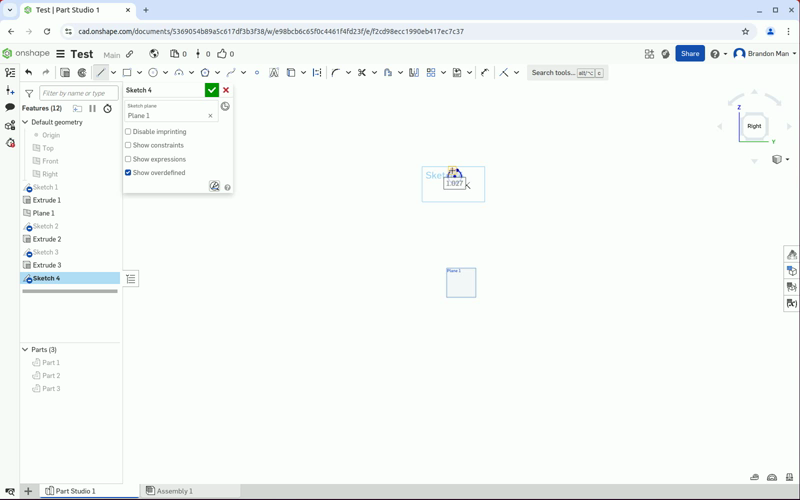
key(esc)
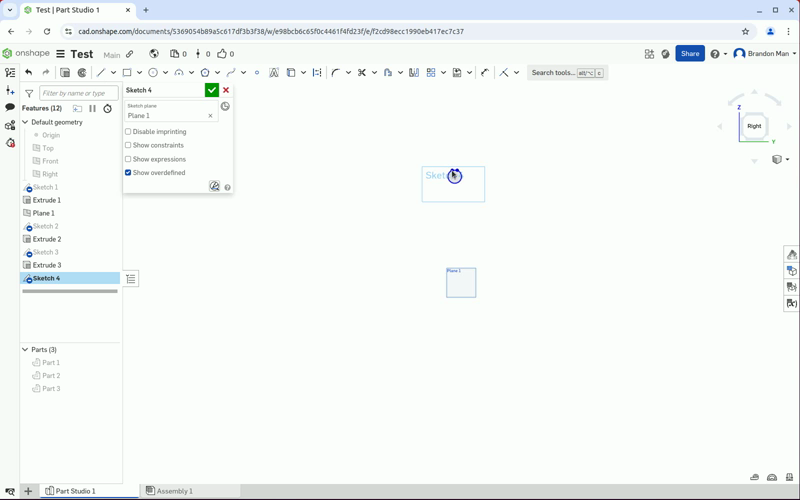
mouse_move(459, 172)
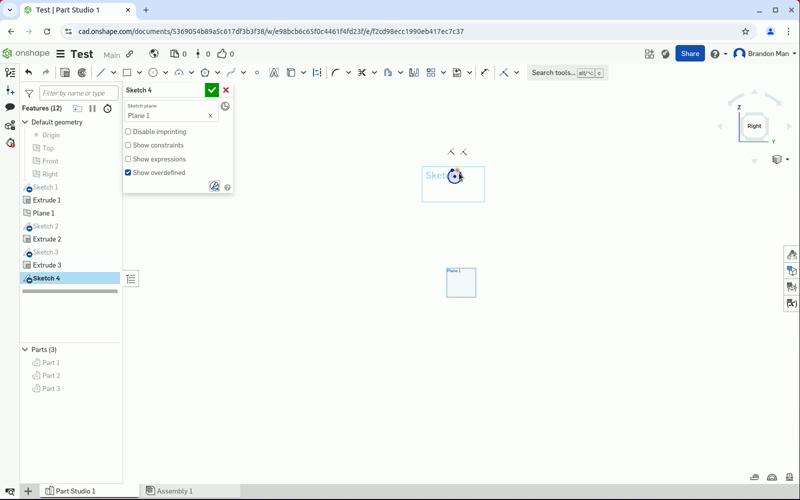
scroll(6)
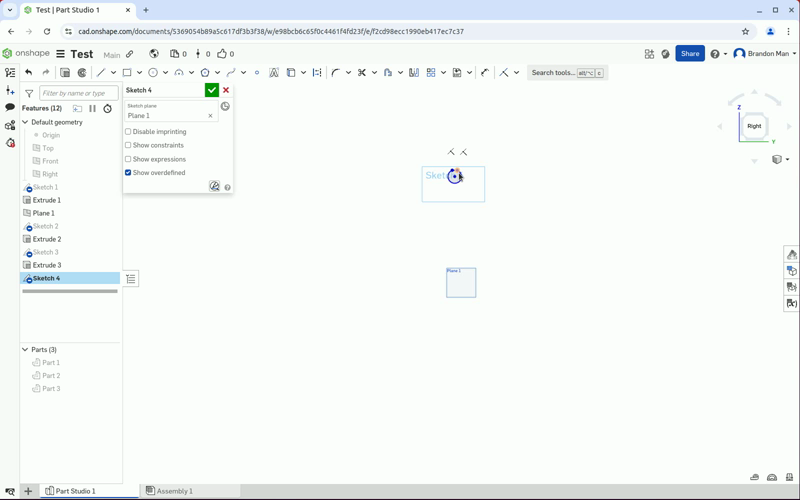
scroll(6)
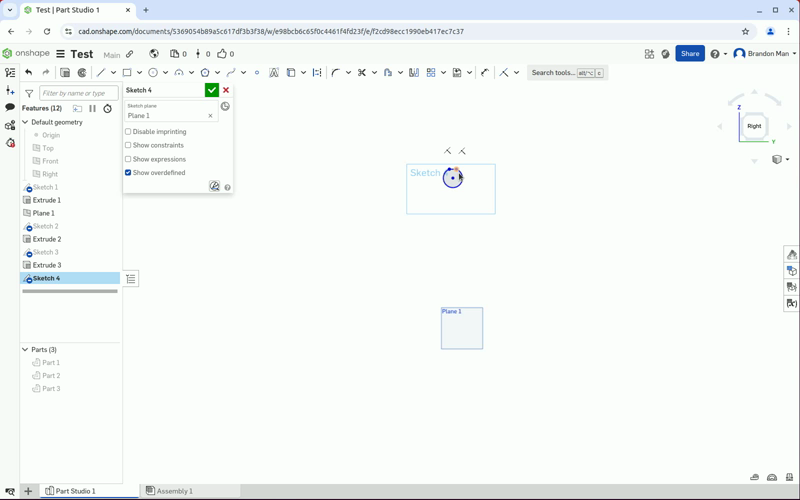
scroll(6)
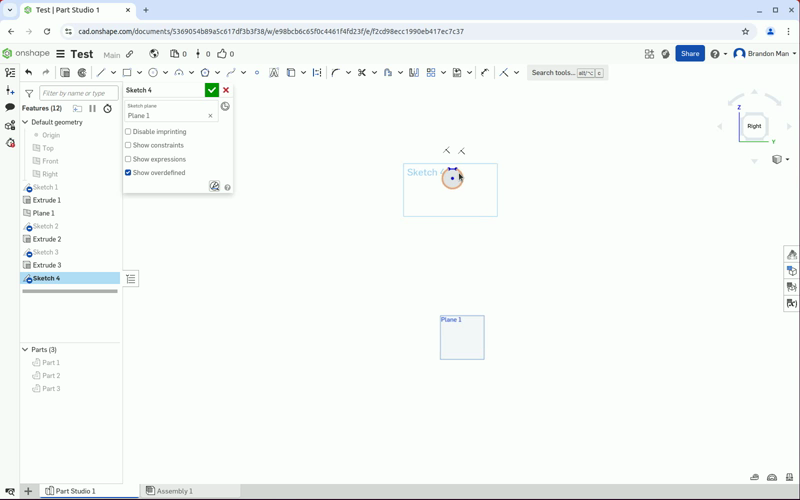
scroll(6)
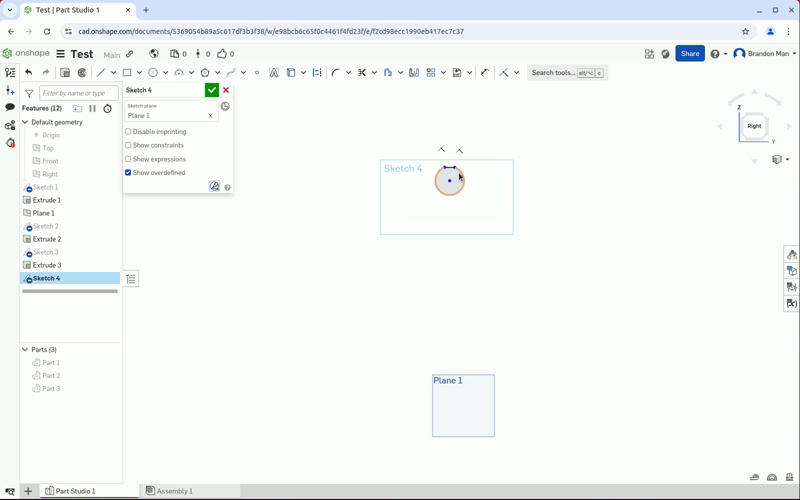
scroll(6)
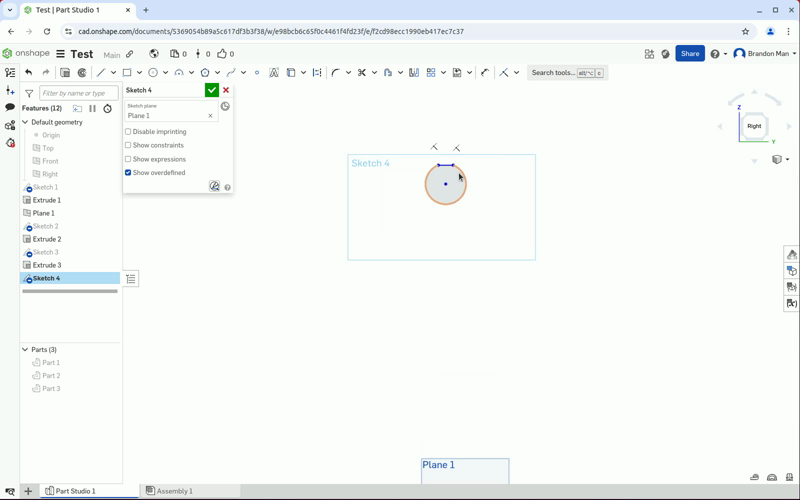
scroll(6)
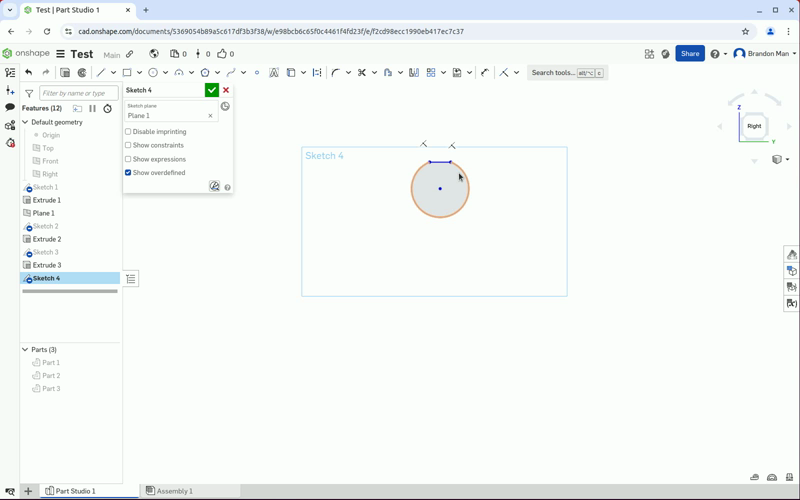
scroll(6)
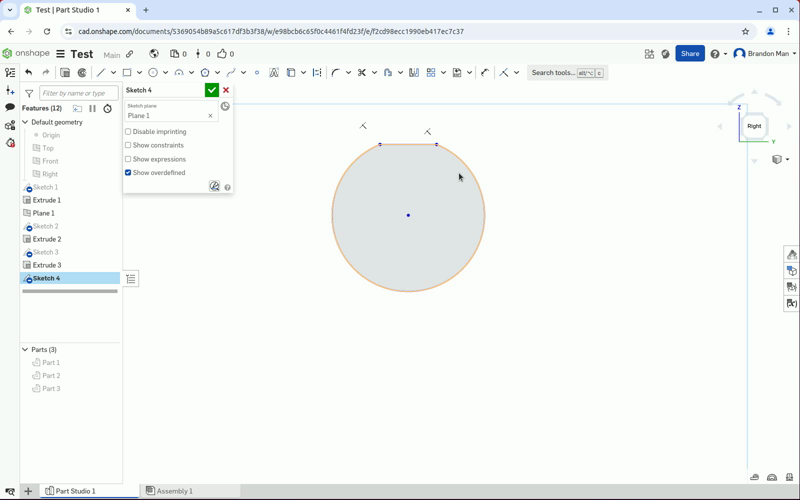
click(459, 172)
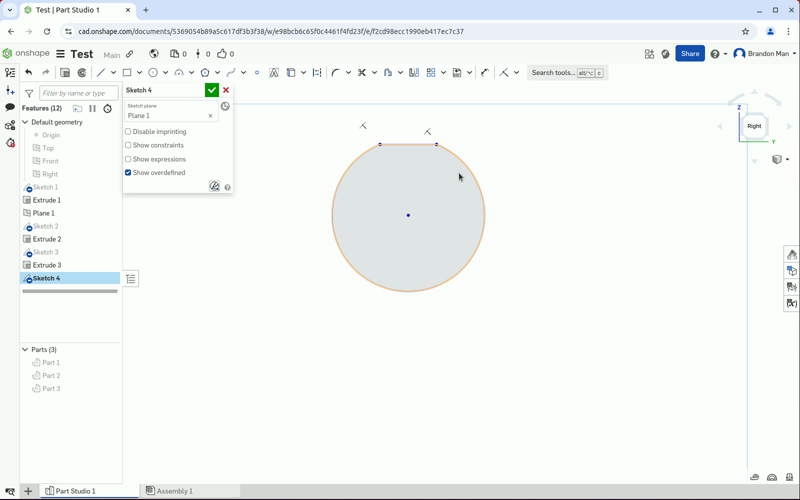
scroll(-6)
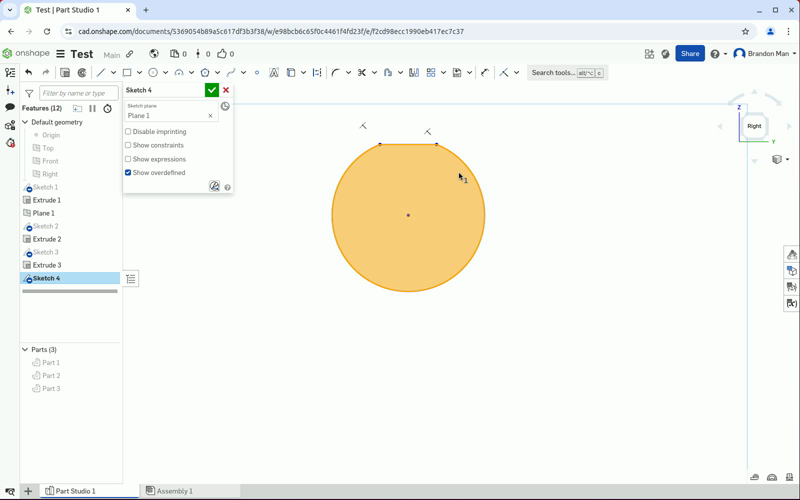
scroll(-6)
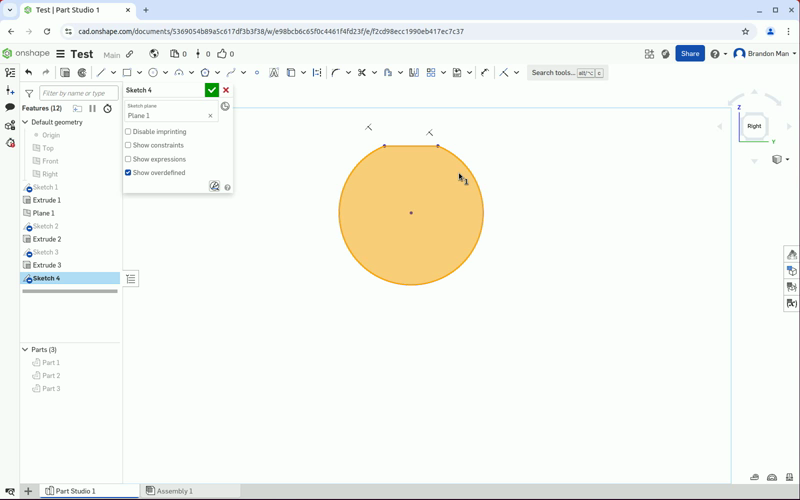
scroll(-6)
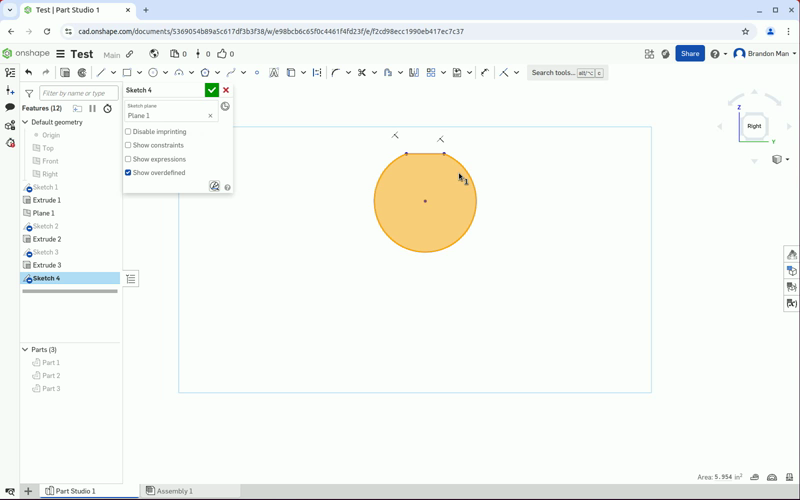
scroll(-6)
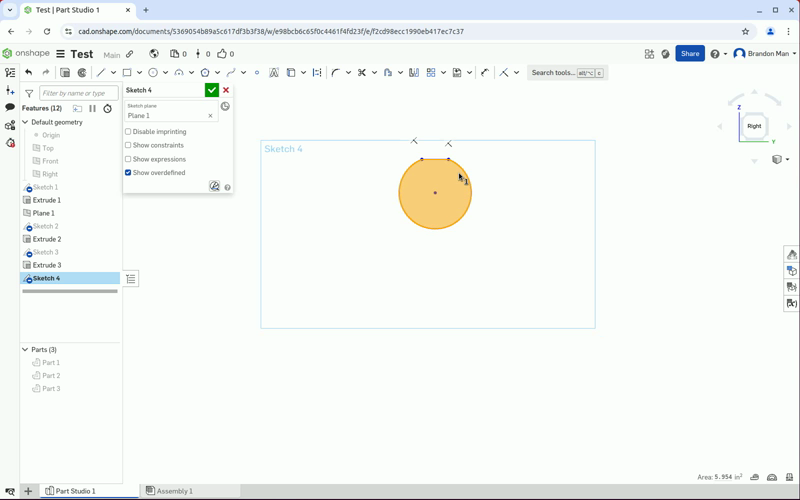
scroll(-6)
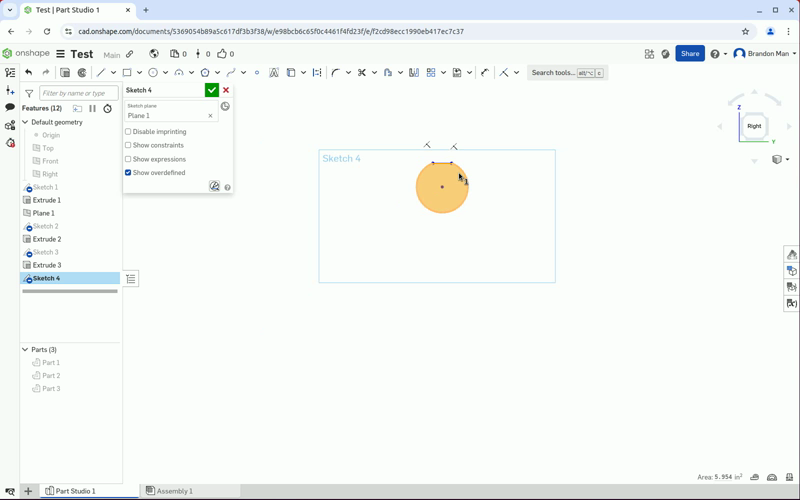
scroll(-6)
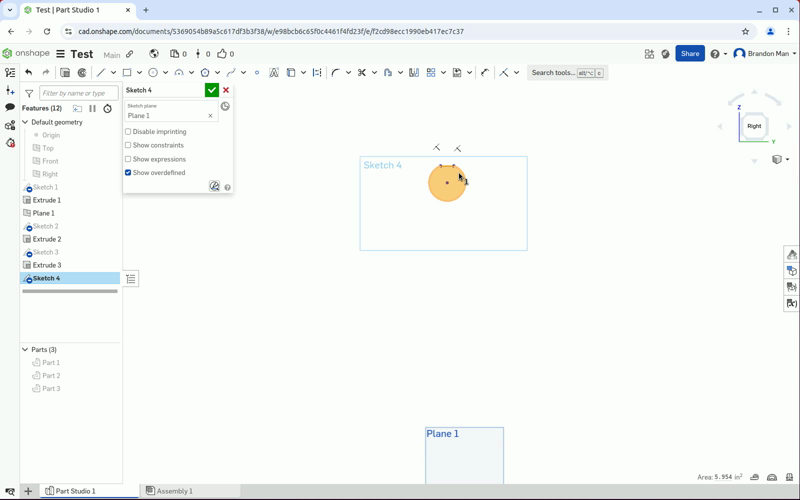
scroll(-6)
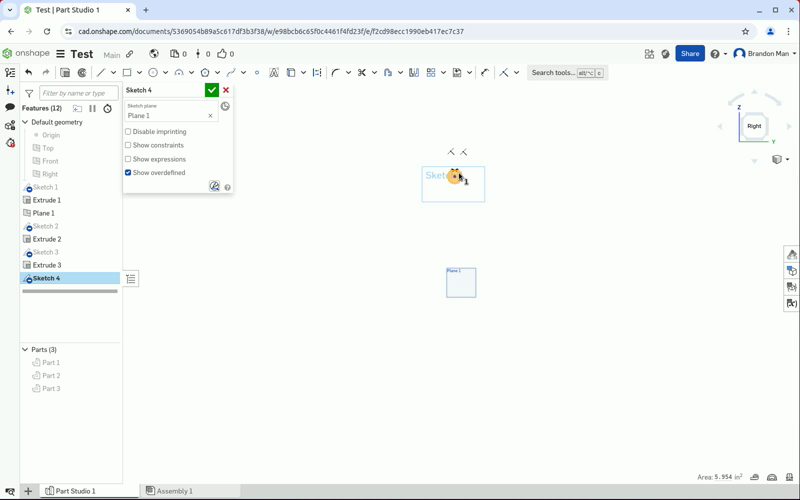
mouse_move(73, 352)
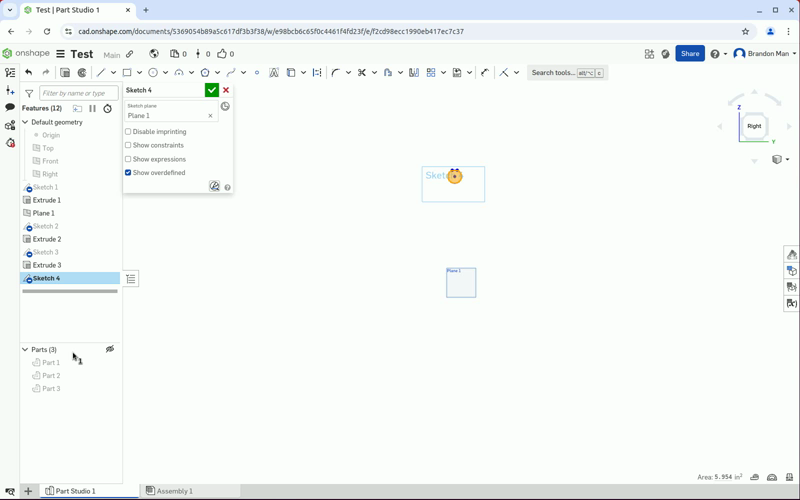
key(shift+y)
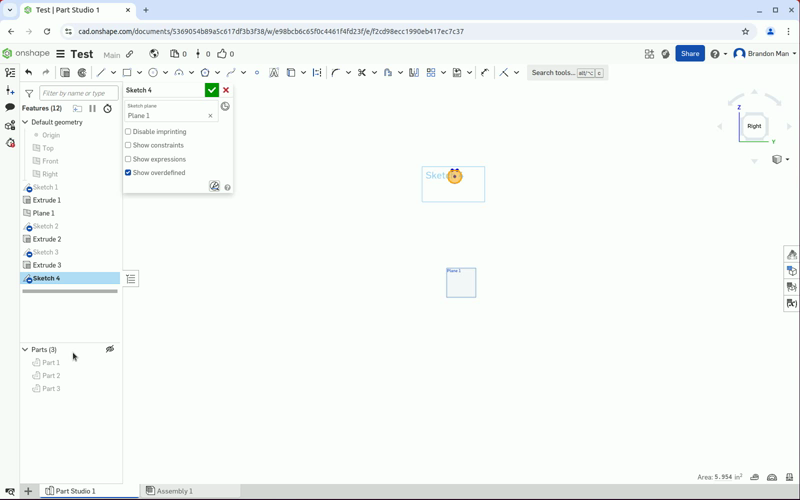
key(shift+e)
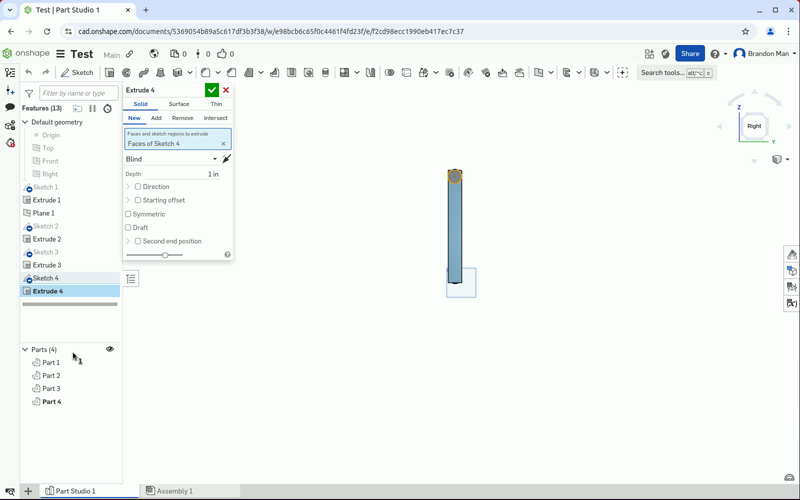
mouse_move(143, 106)
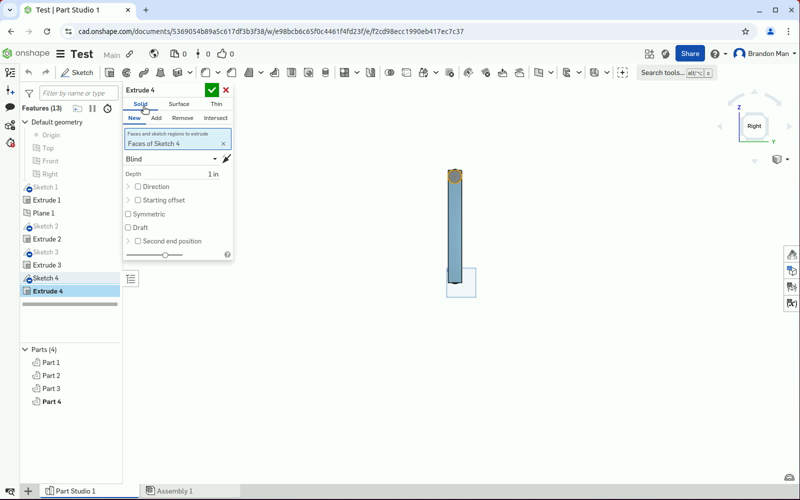
click(143, 106)
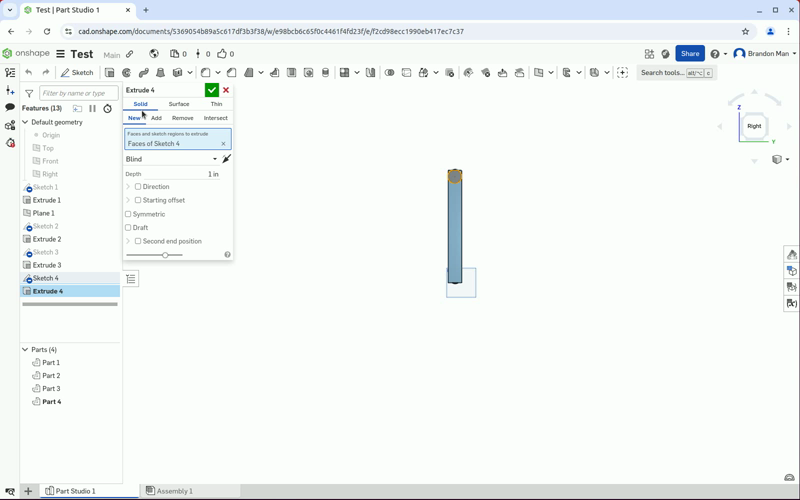
mouse_move(137, 120)
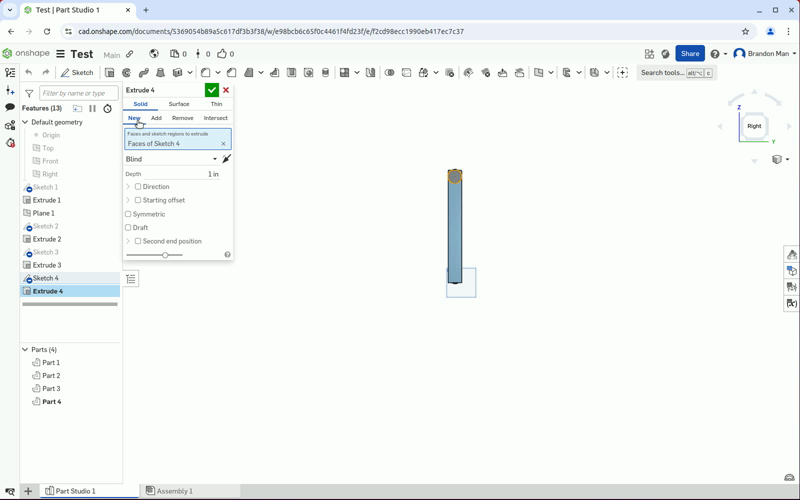
click(137, 120)
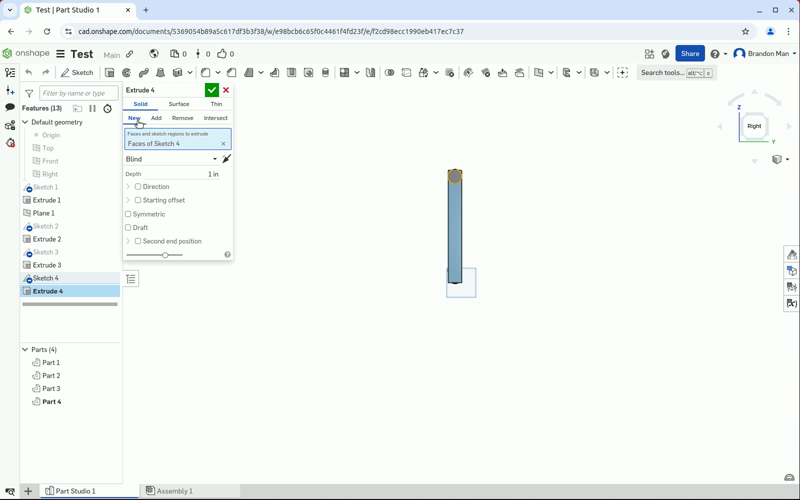
key(tab, 4)
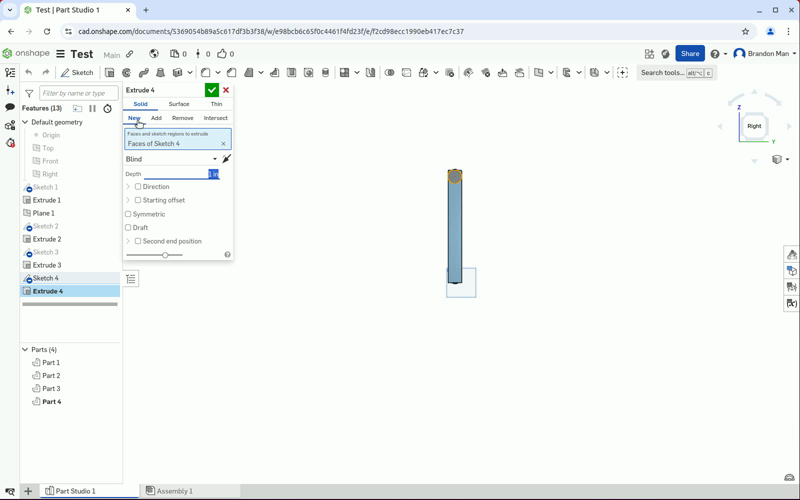
text(5.296)
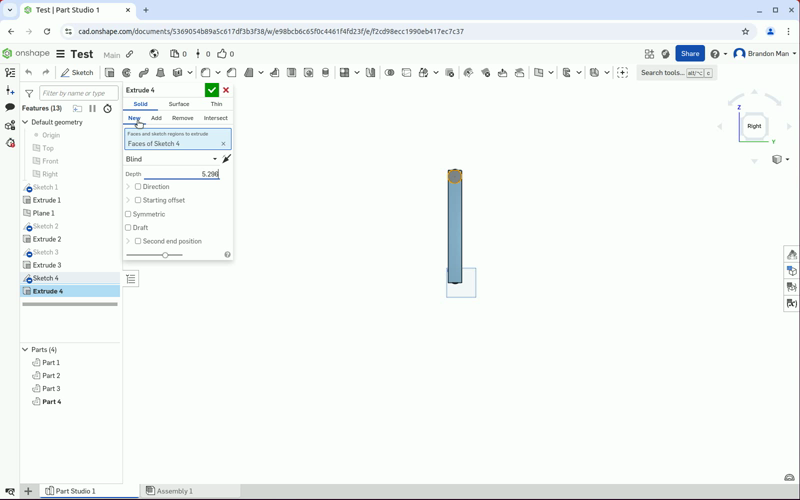
key(enter)
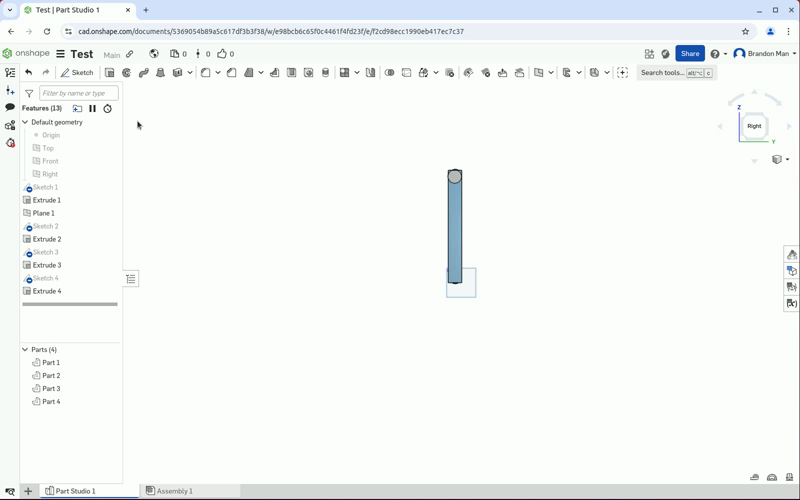
key(shift+h)
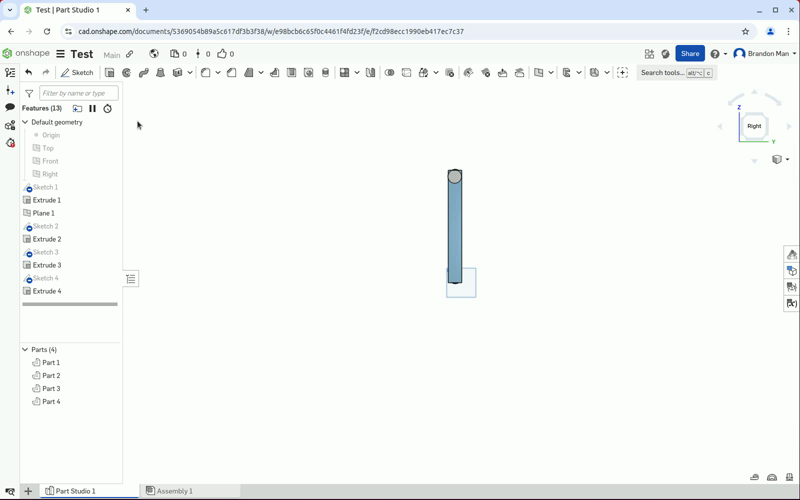
key(shift+h)
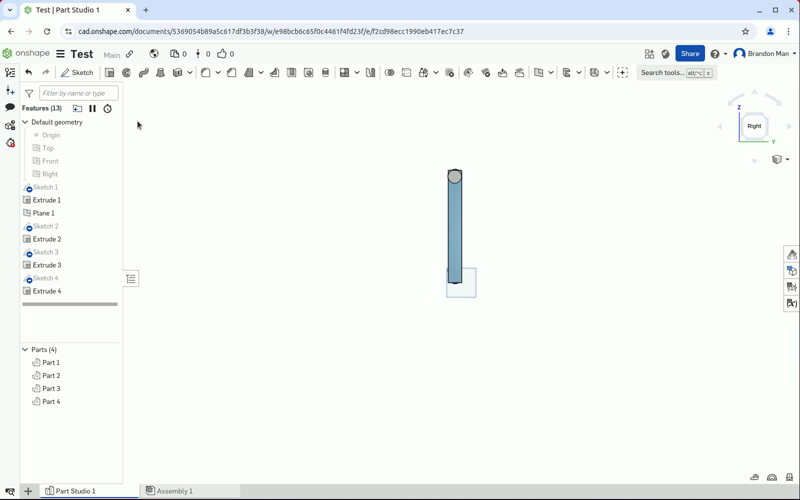
mouse_move(73, 189)
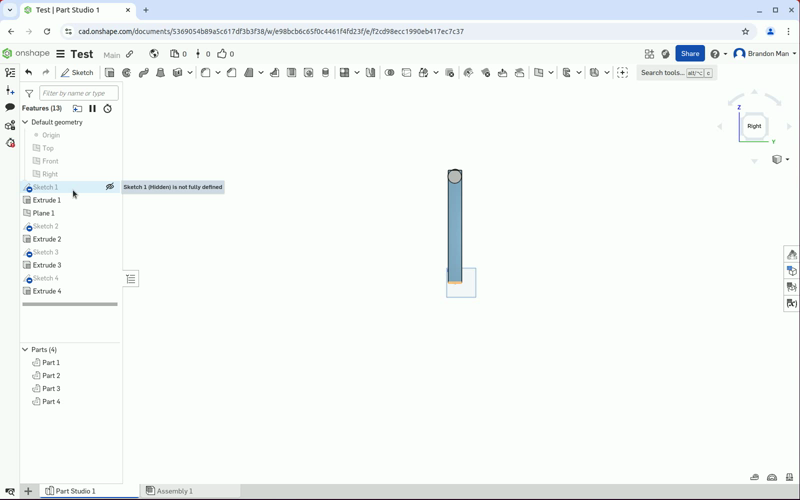
click(73, 189)
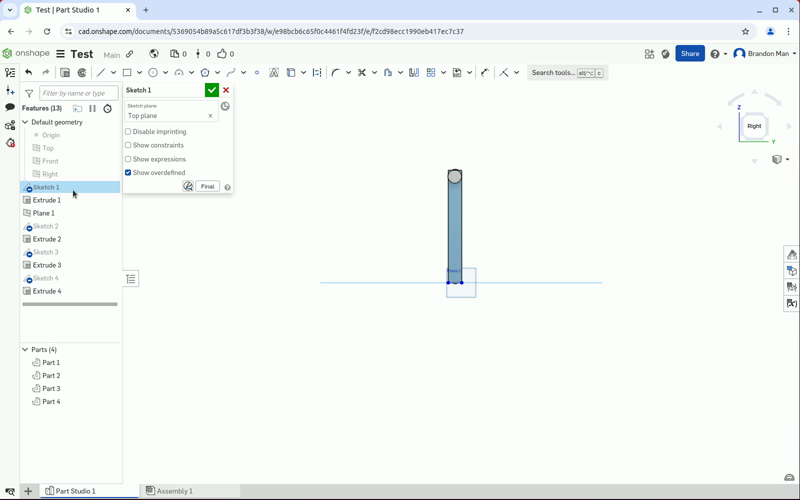
mouse_move(229, 92)
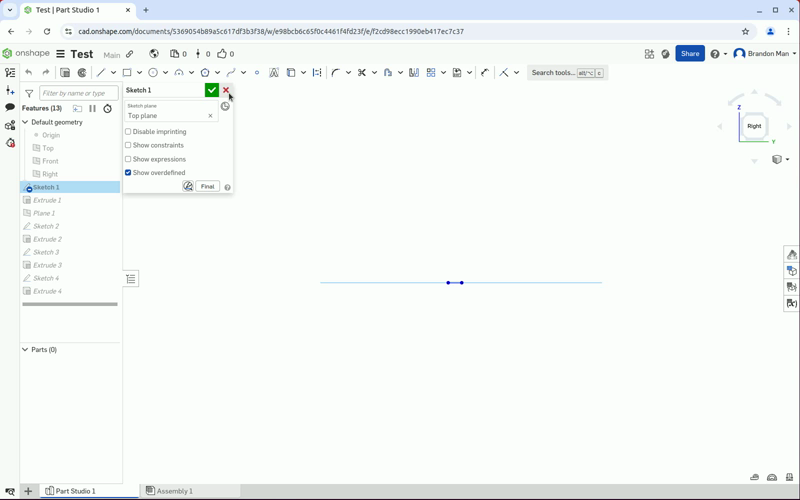
click(229, 92)
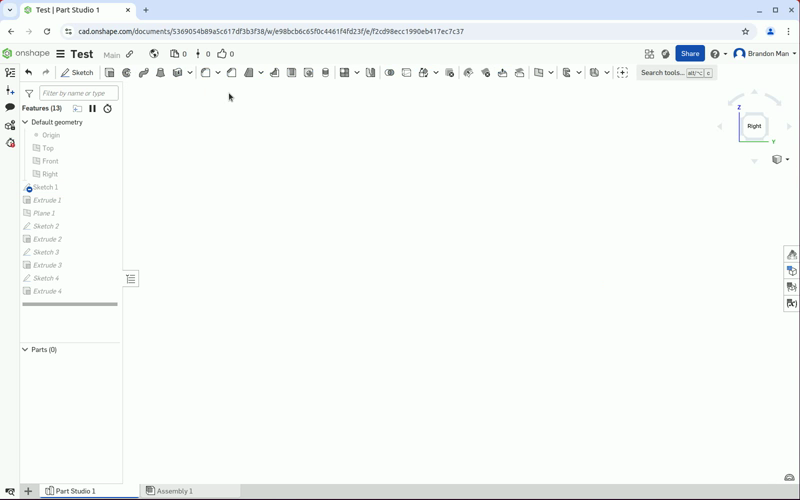
key(shift+s)
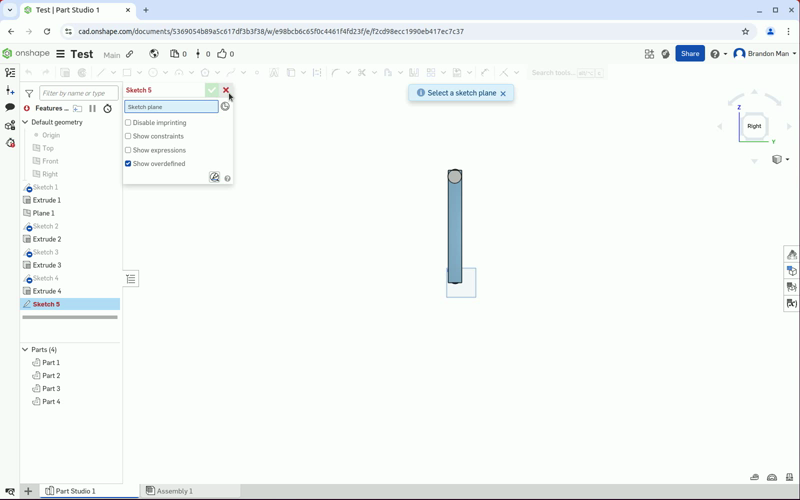
mouse_move(73, 215)
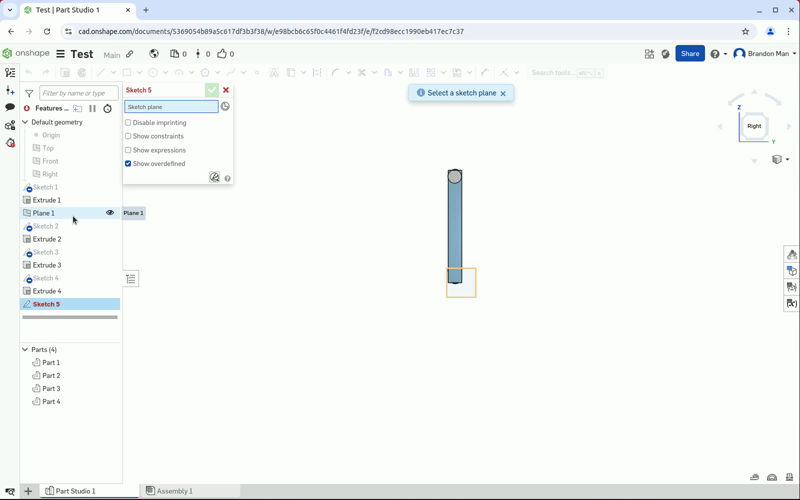
click(73, 215)
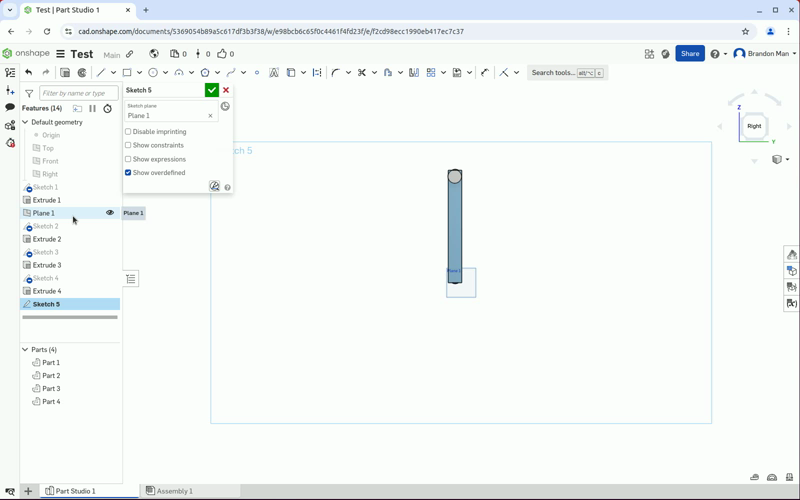
mouse_move(73, 352)
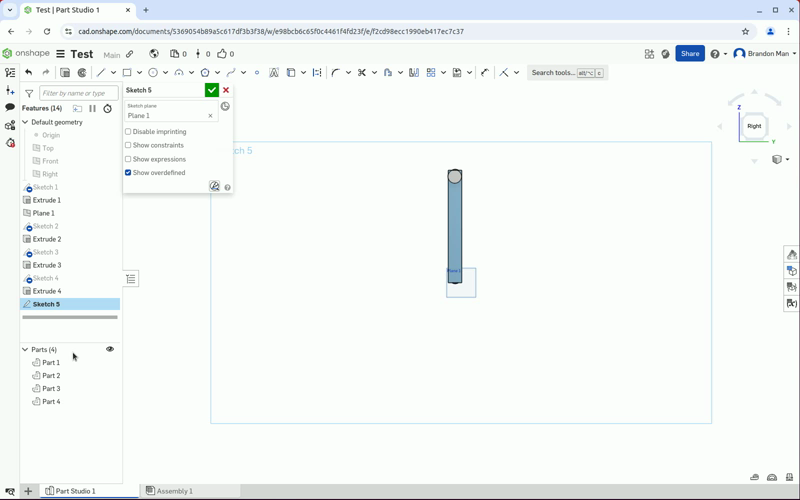
key(y)
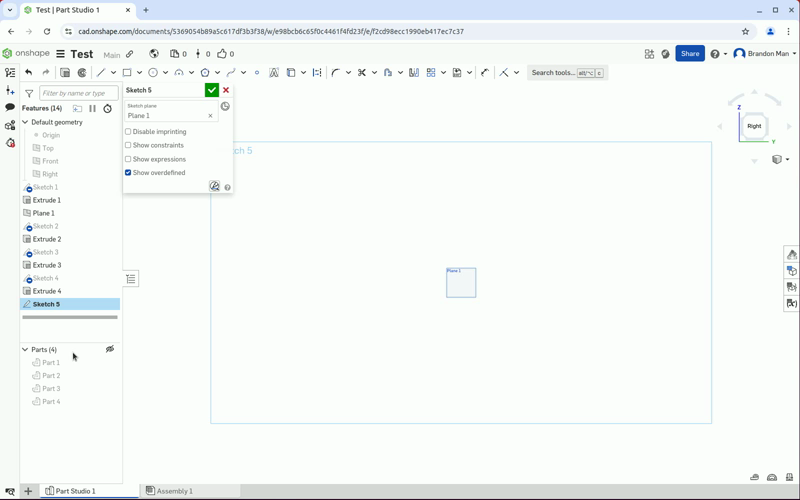
key(l)
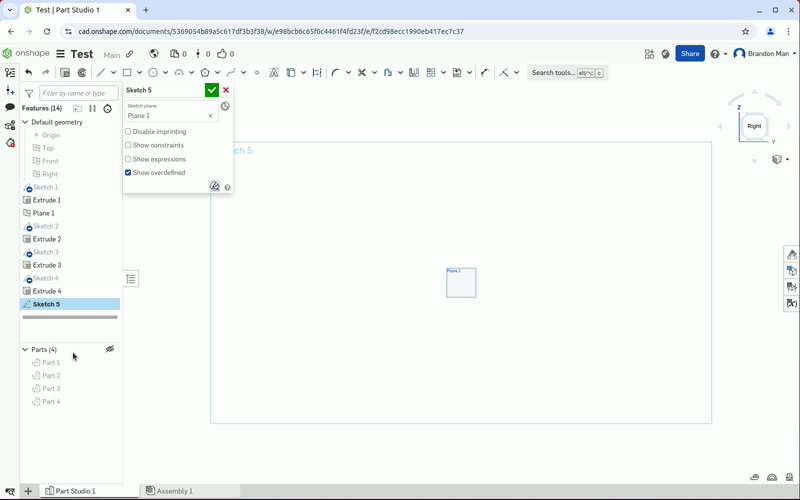
key_down(shift)
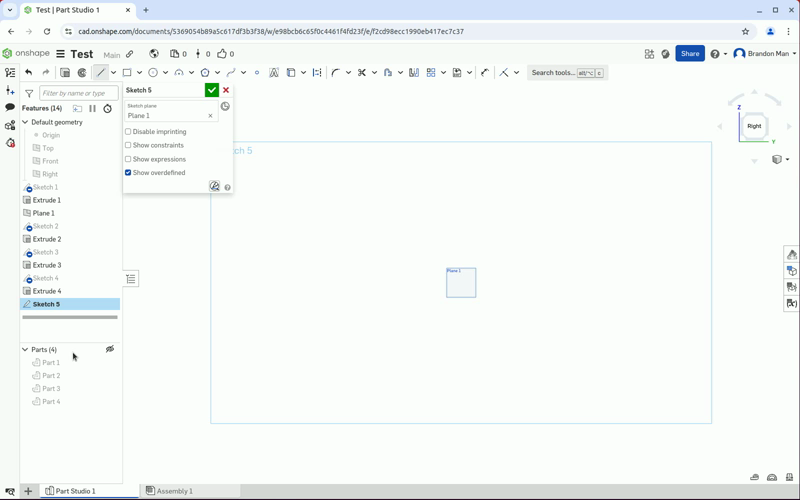
mouse_move(452, 282)
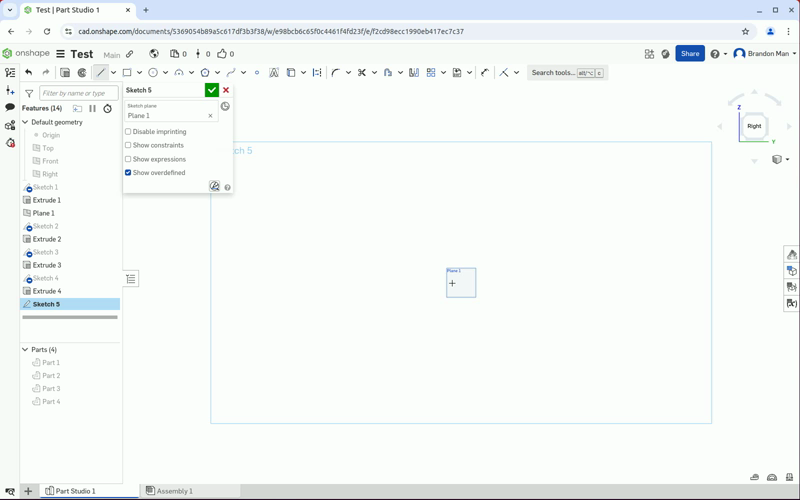
click(452, 282)
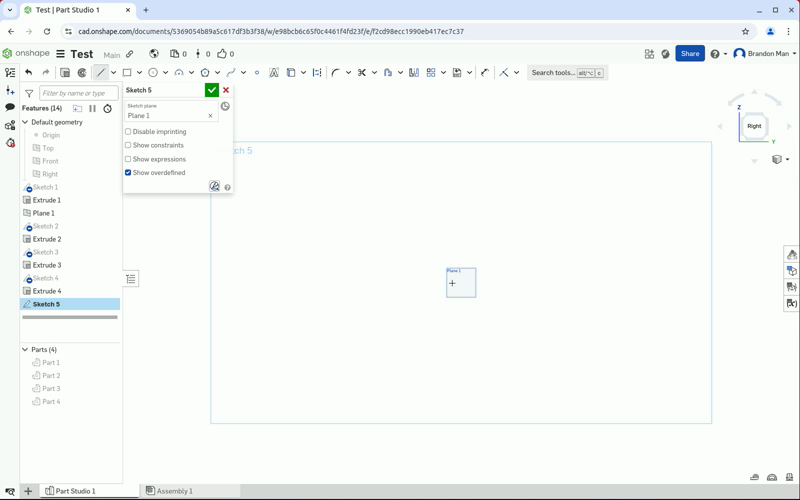
key_up(shift)
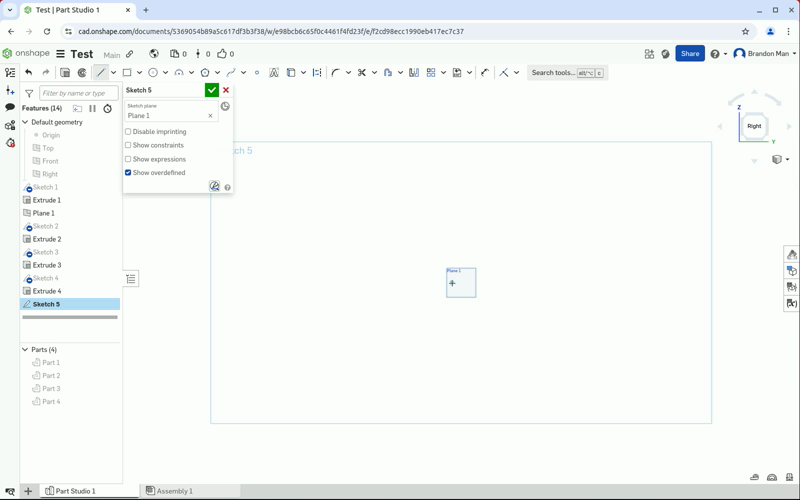
key_down(shift)
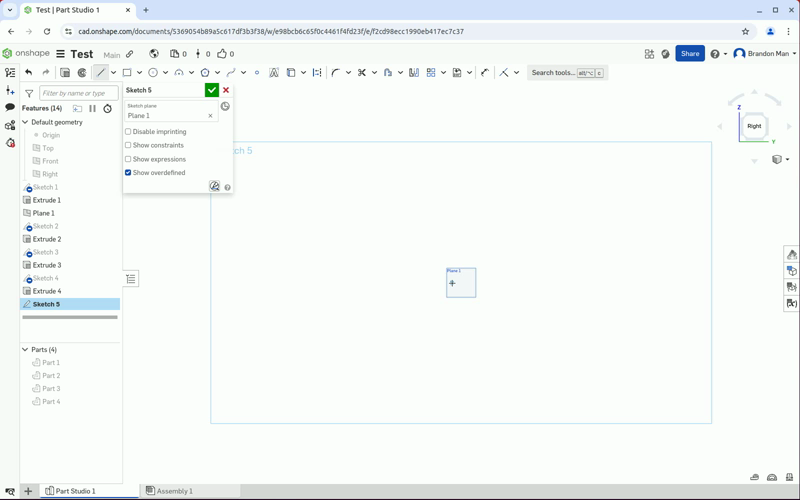
mouse_move(482, 282)
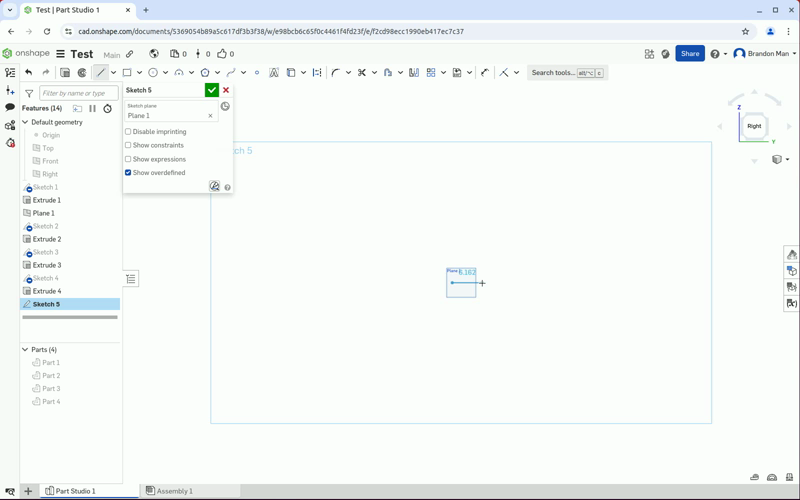
mouse_move(457, 282)
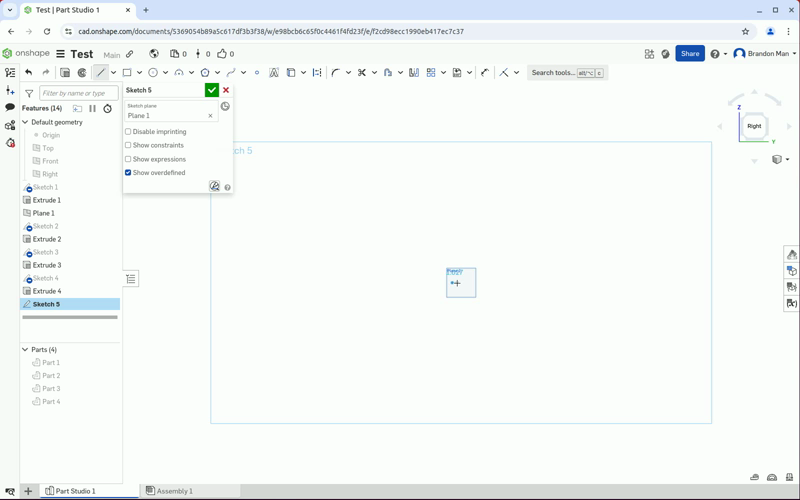
scroll(6)
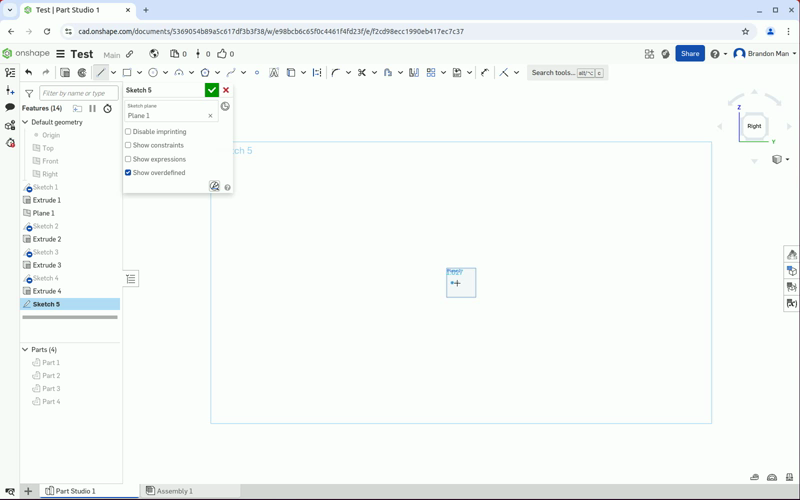
scroll(6)
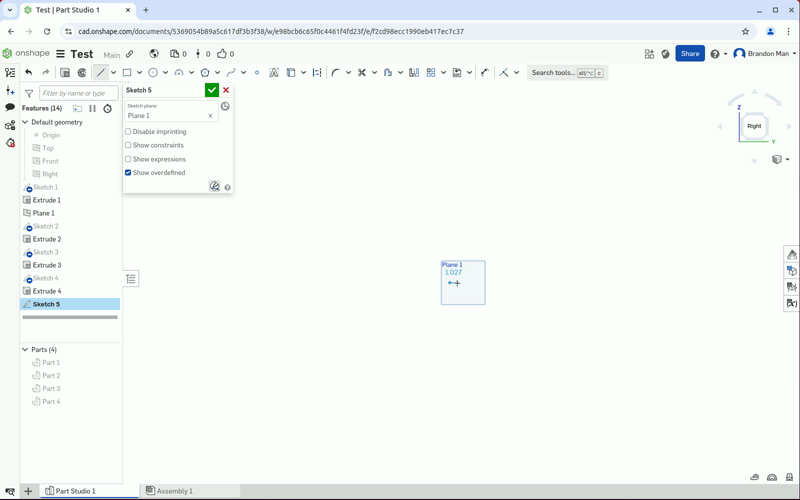
scroll(6)
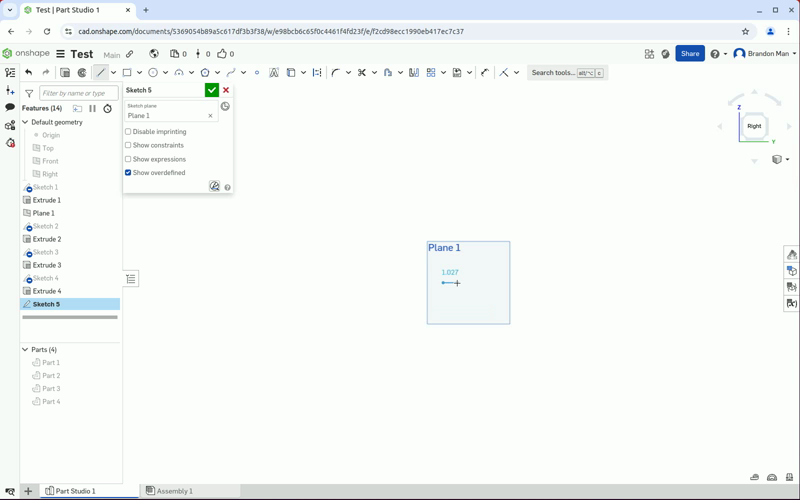
scroll(6)
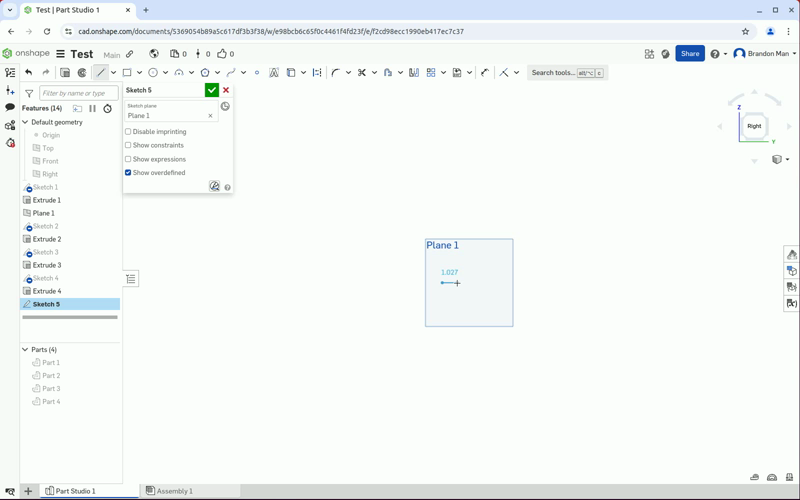
scroll(6)
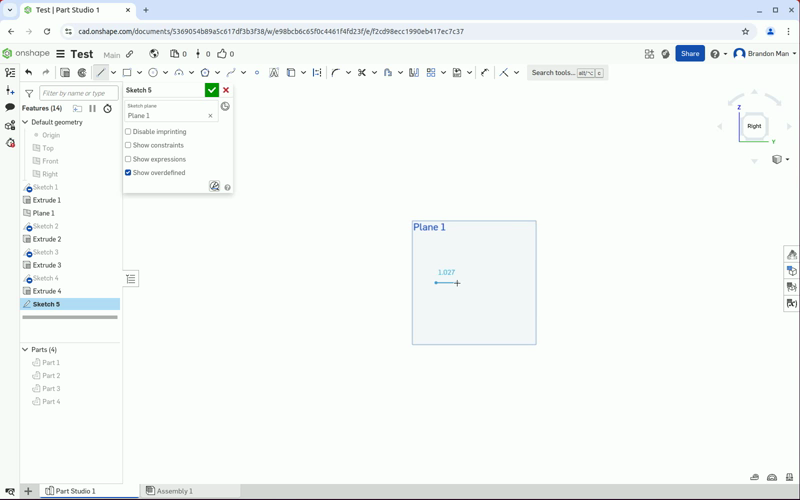
scroll(6)
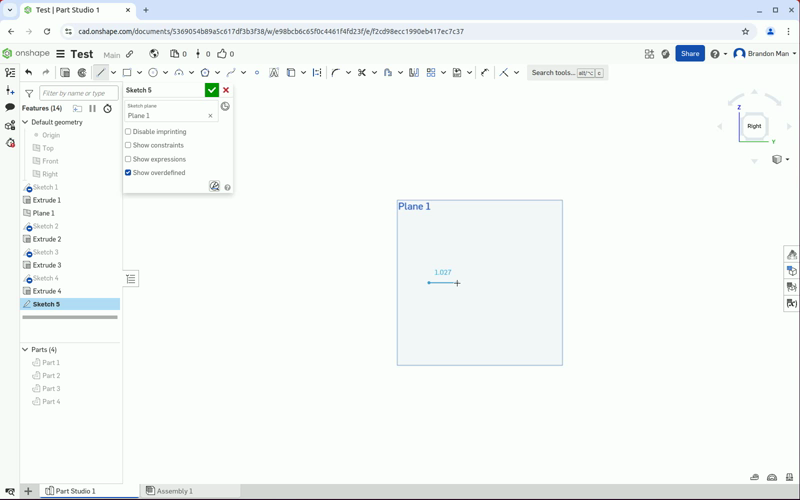
scroll(6)
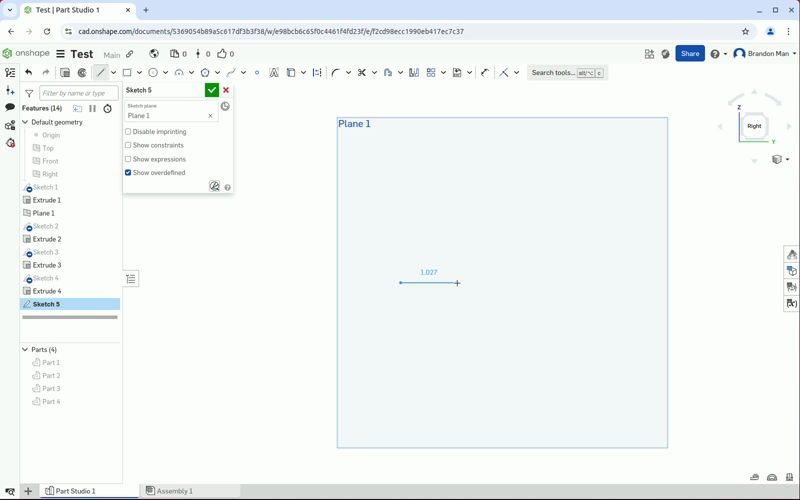
click(457, 282)
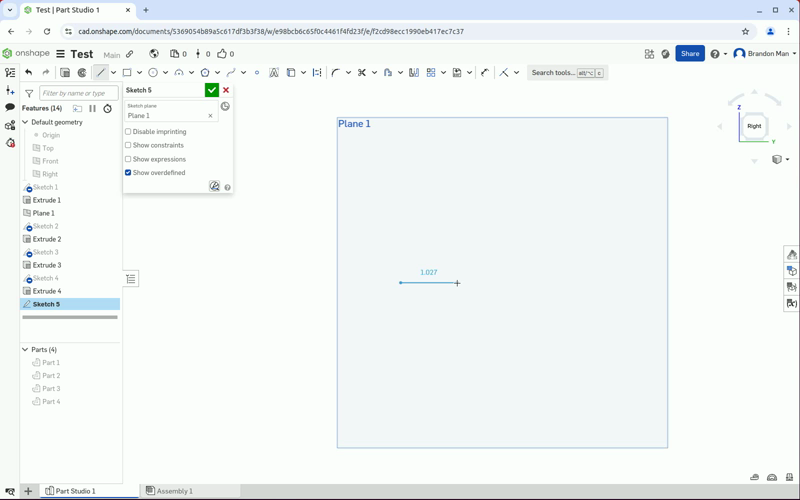
scroll(-6)
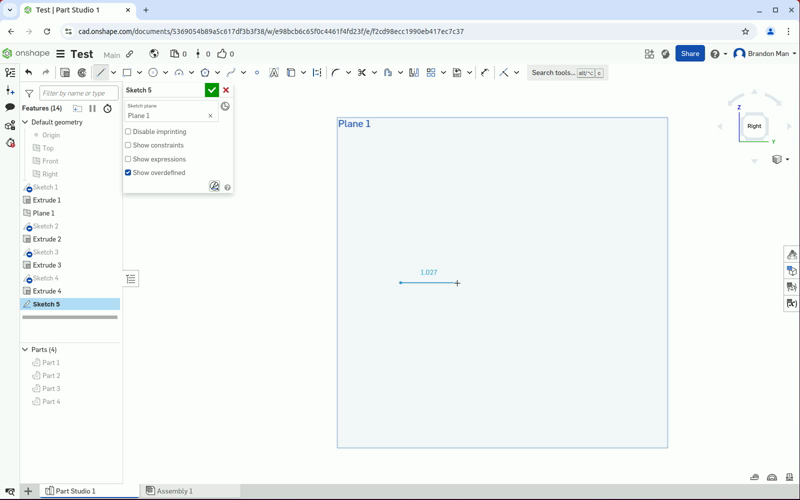
scroll(-6)
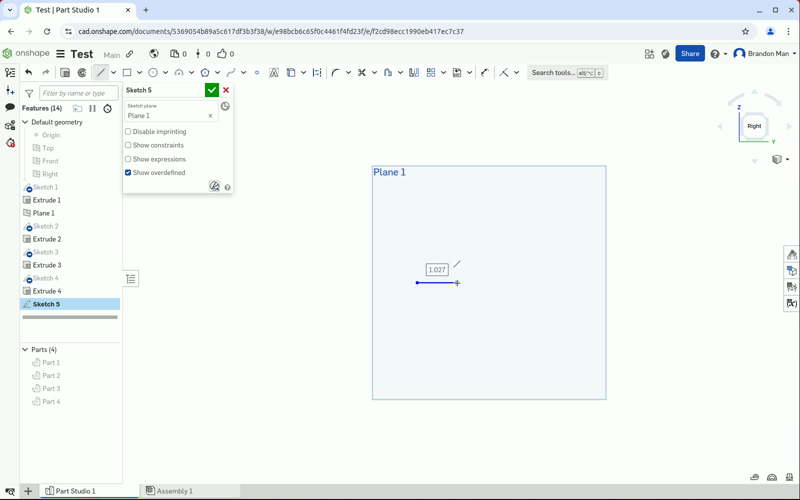
scroll(-6)
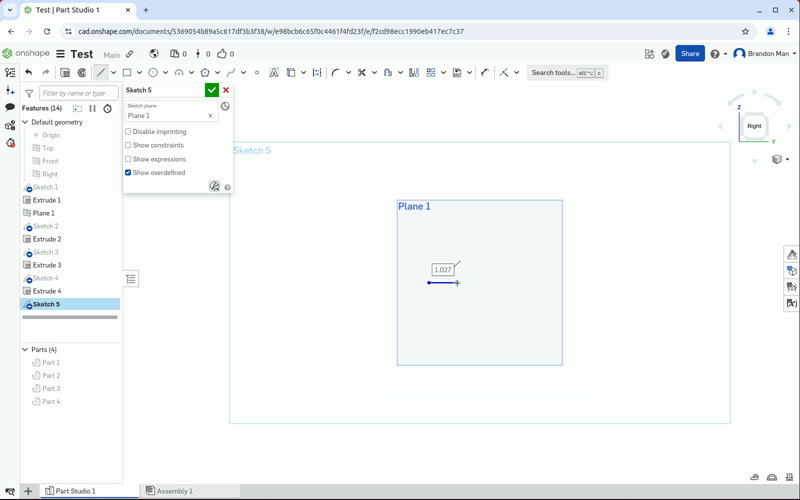
scroll(-6)
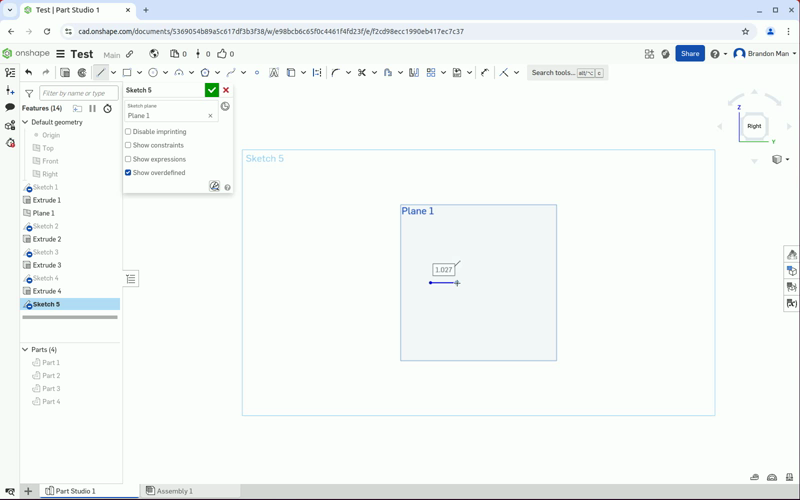
scroll(-6)
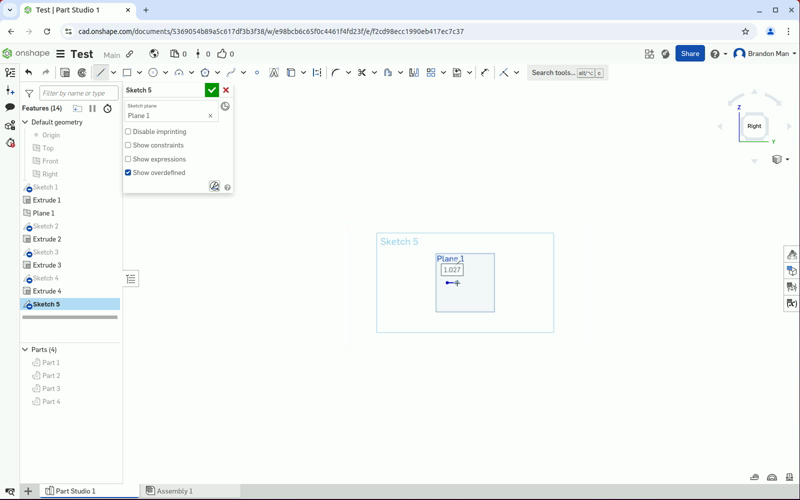
scroll(-6)
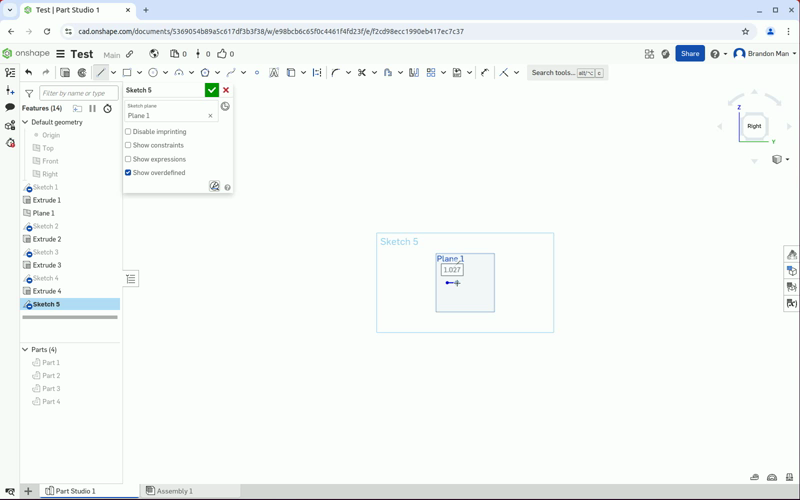
scroll(-6)
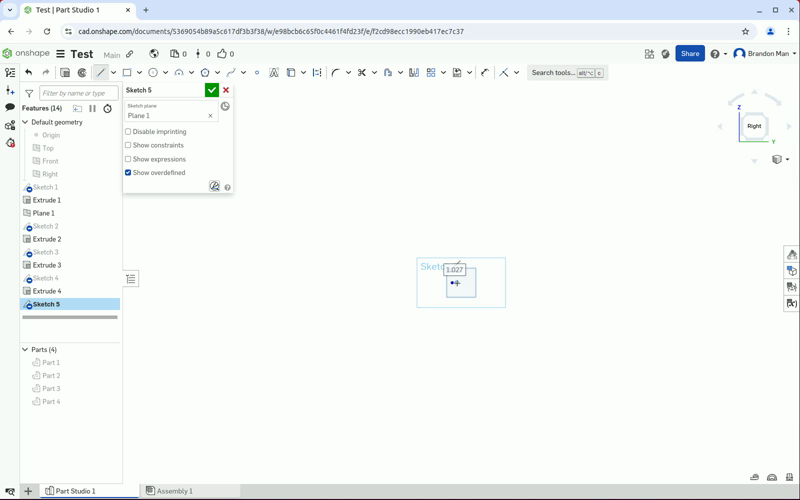
key_up(shift)
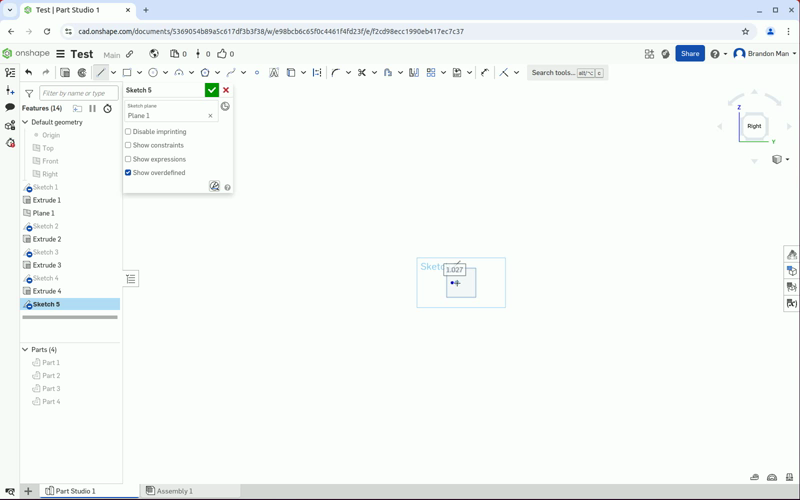
key(esc)
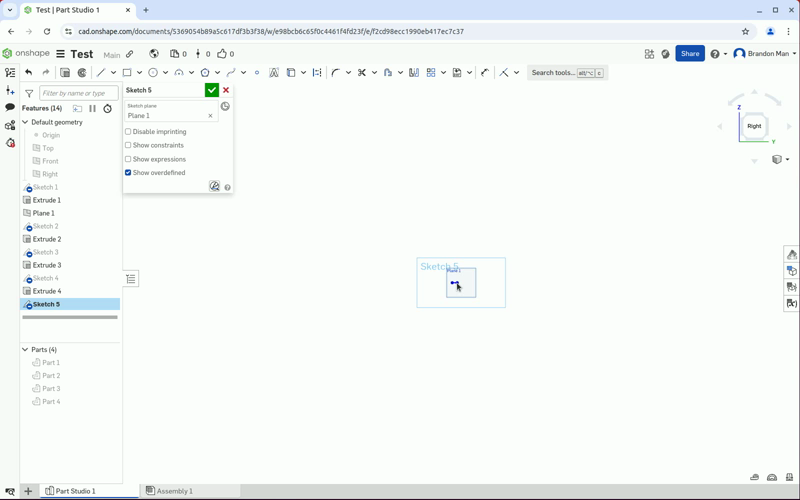
key(a)
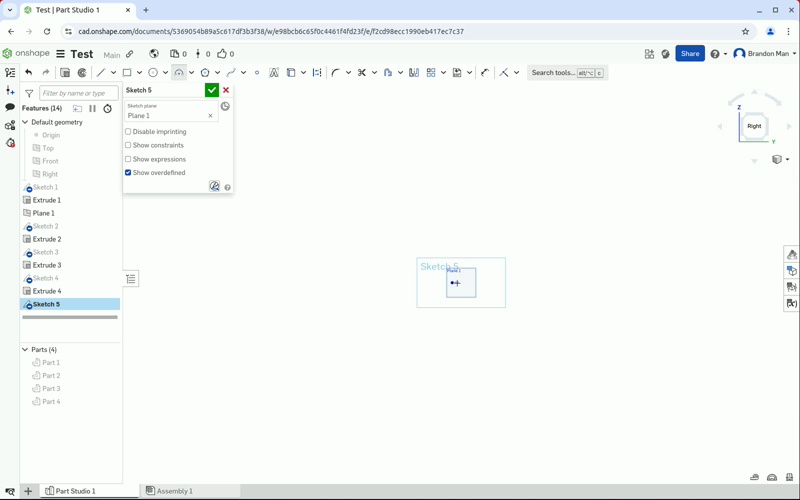
mouse_move(457, 282)
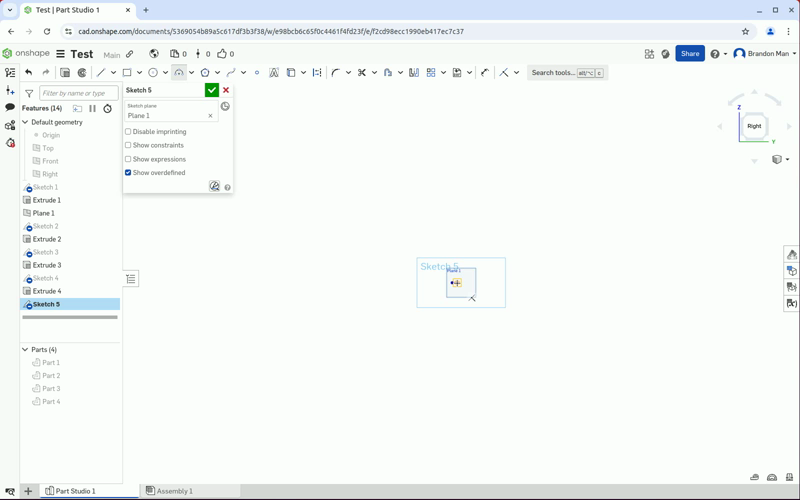
click(457, 282)
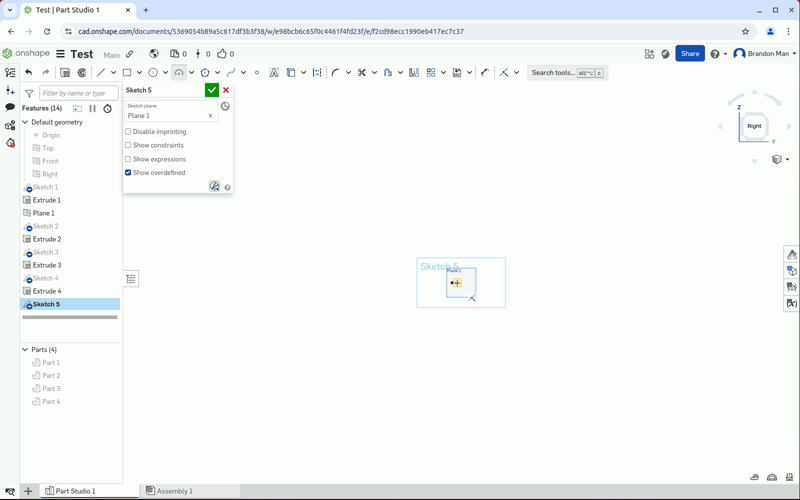
mouse_move(452, 282)
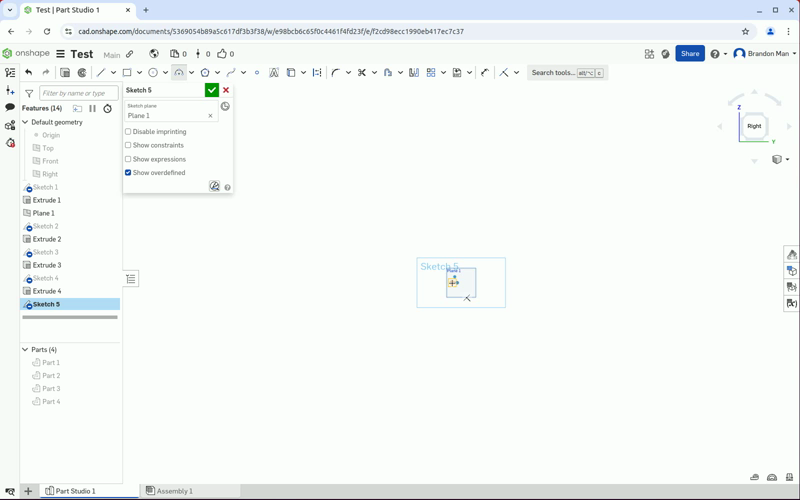
scroll(6)
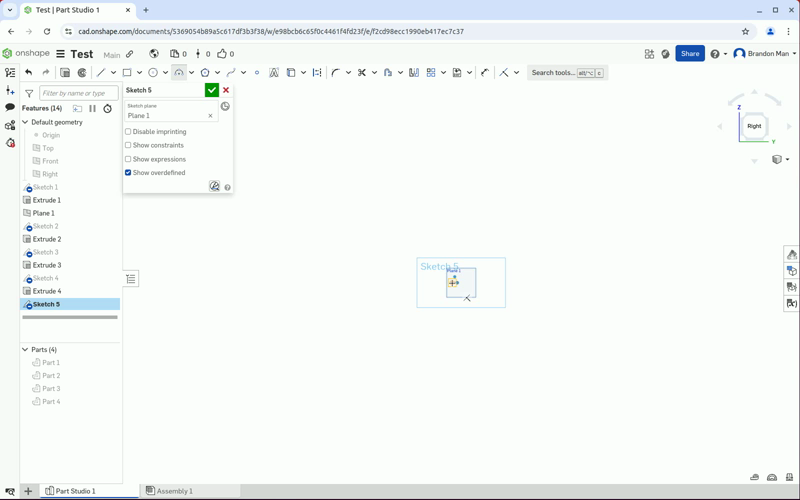
scroll(6)
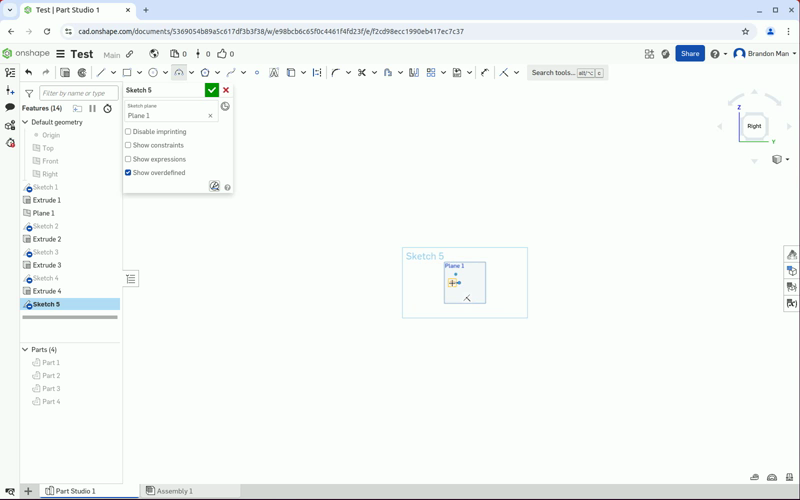
scroll(6)
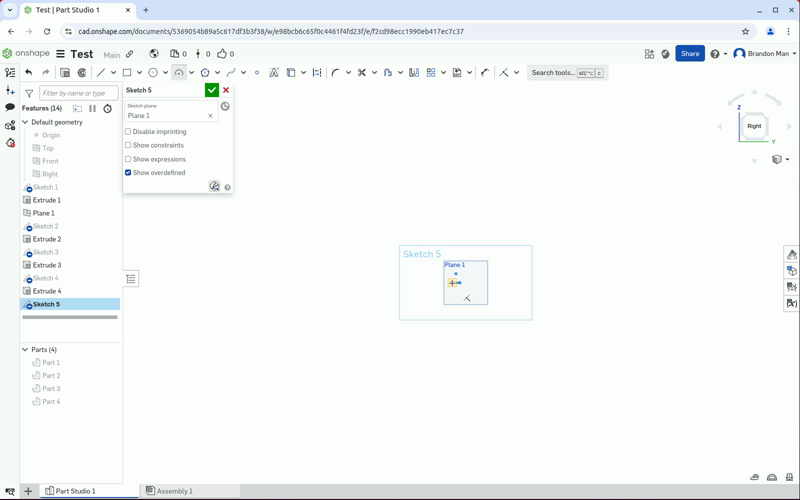
scroll(6)
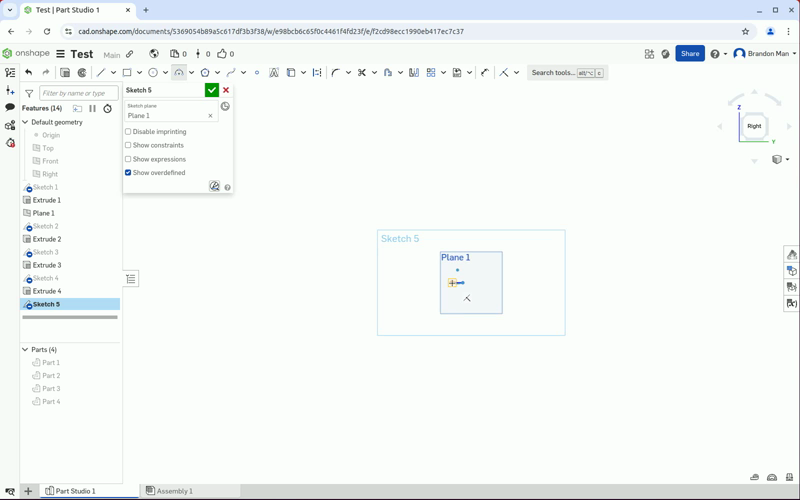
scroll(6)
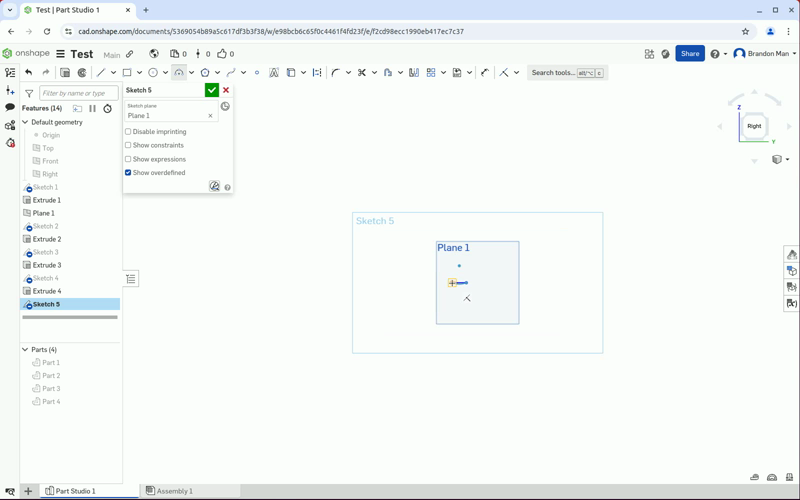
scroll(6)
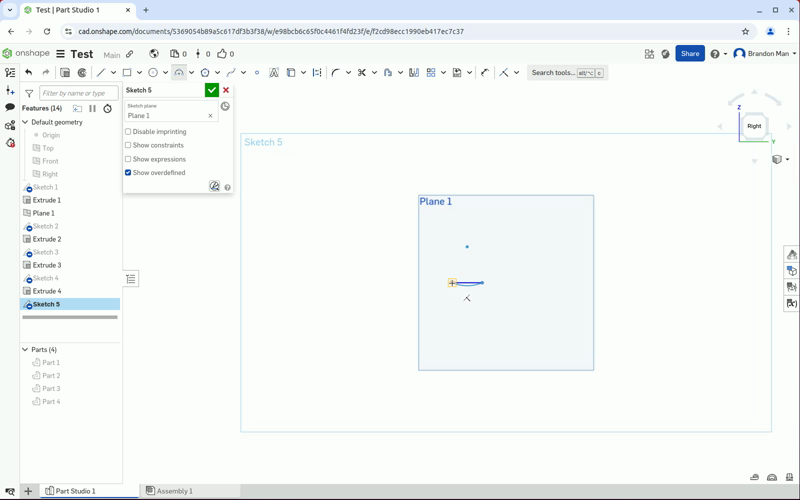
scroll(6)
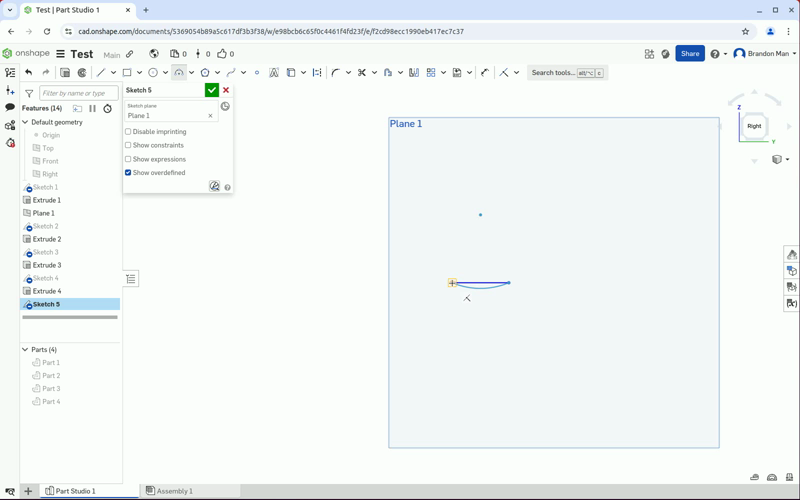
click(452, 282)
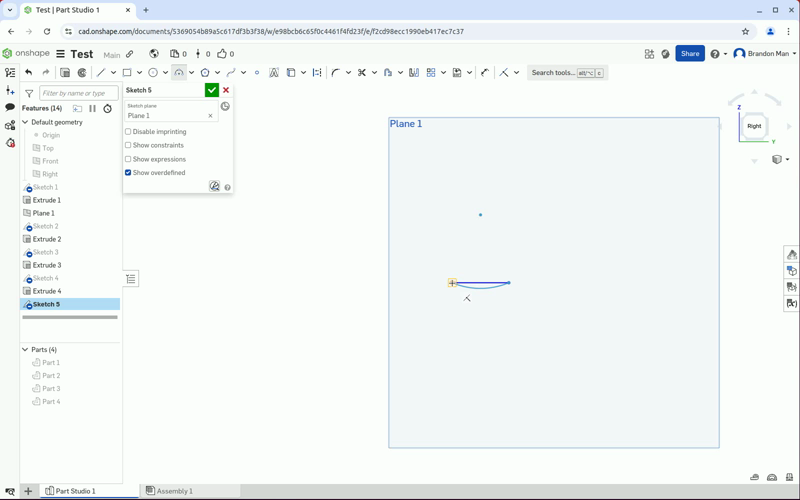
scroll(-6)
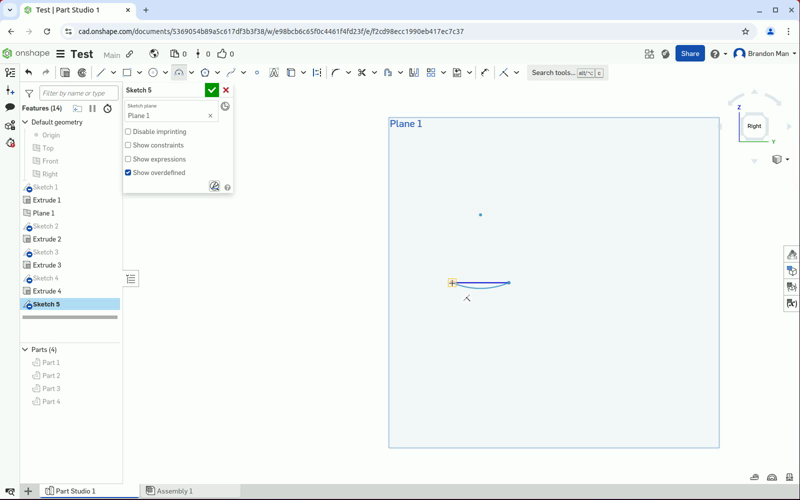
scroll(-6)
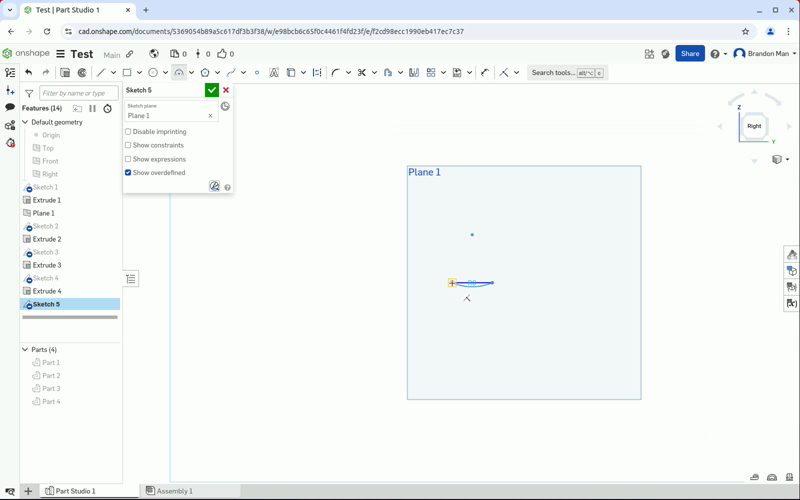
scroll(-6)
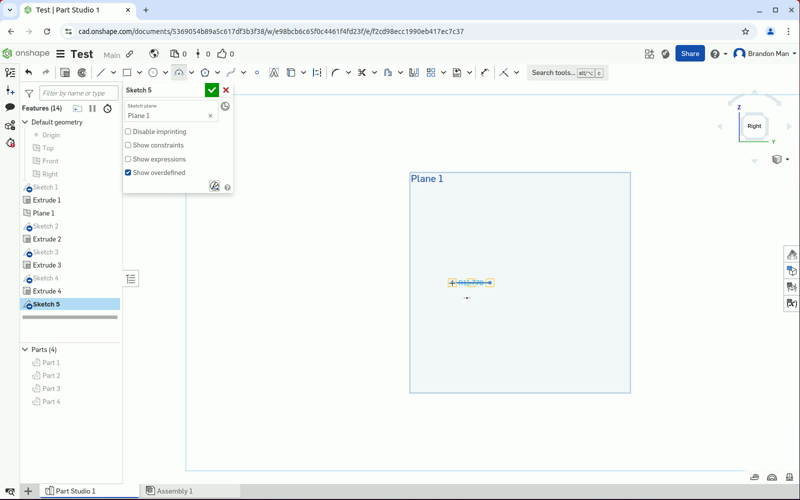
scroll(-6)
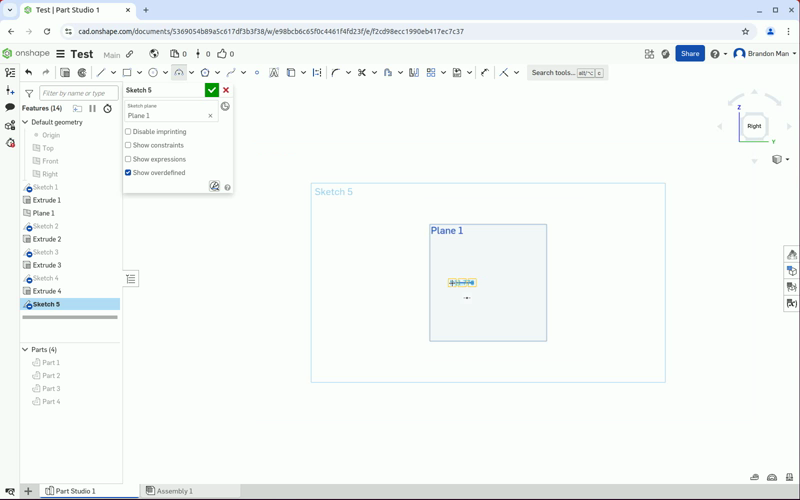
scroll(-6)
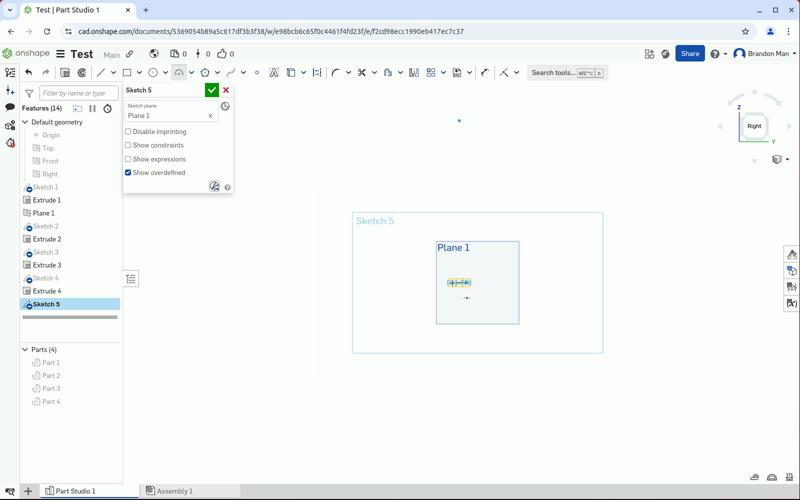
scroll(-6)
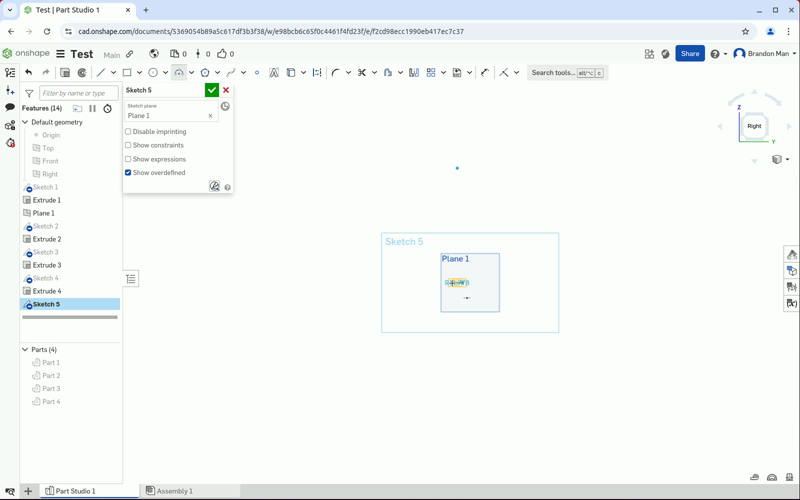
scroll(-6)
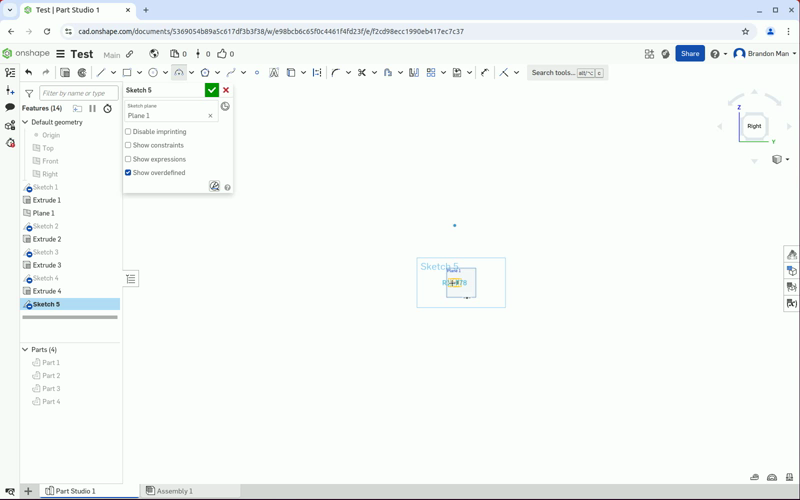
key_down(shift)
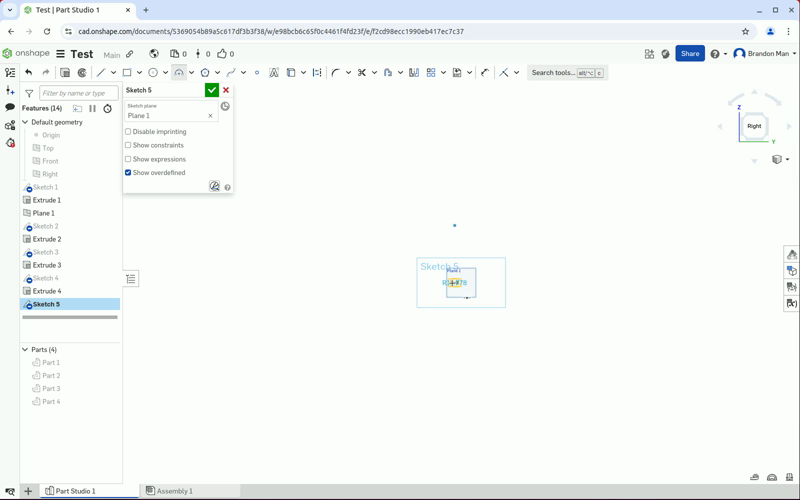
mouse_move(454, 270)
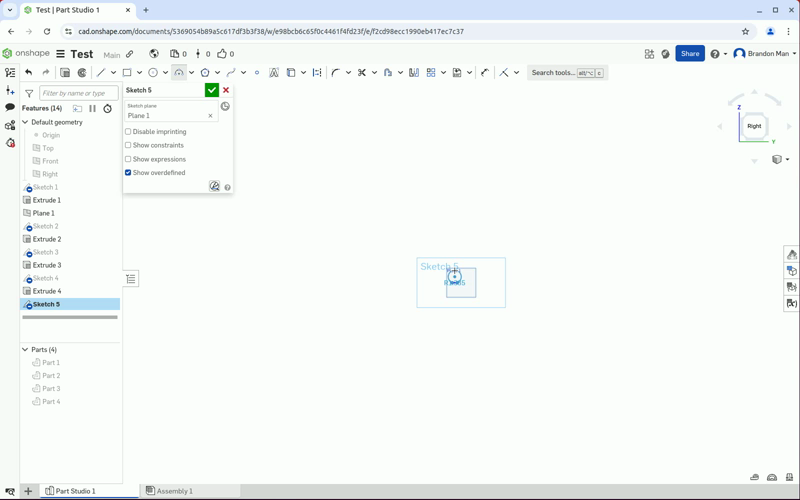
scroll(6)
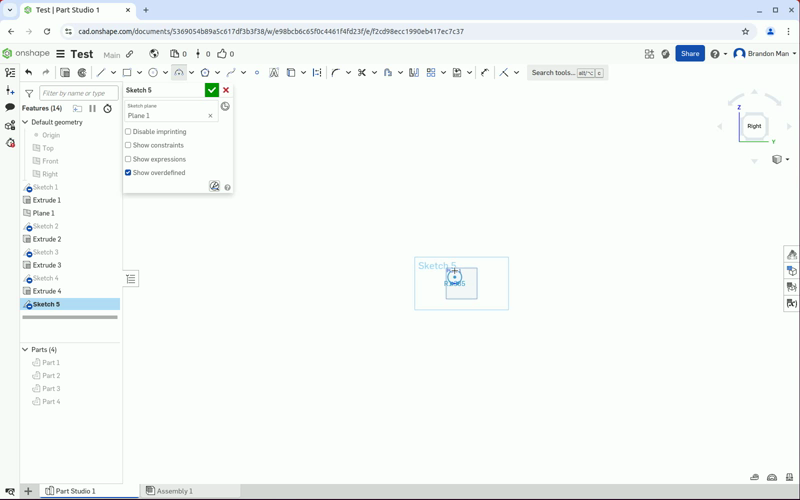
scroll(6)
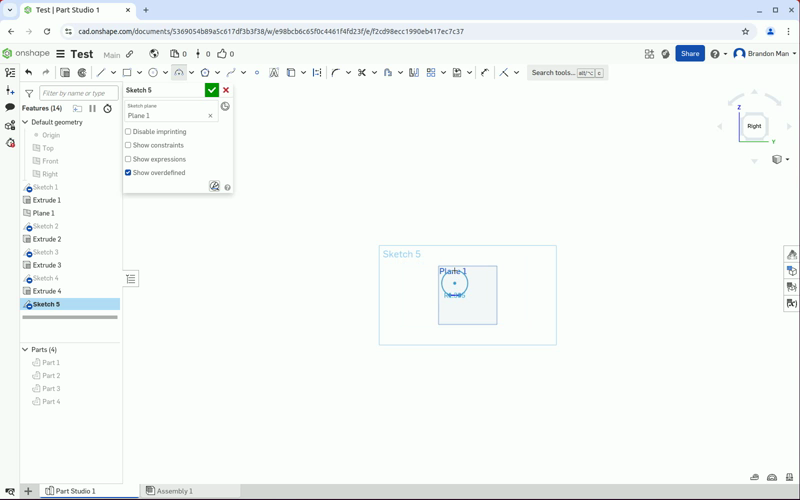
scroll(6)
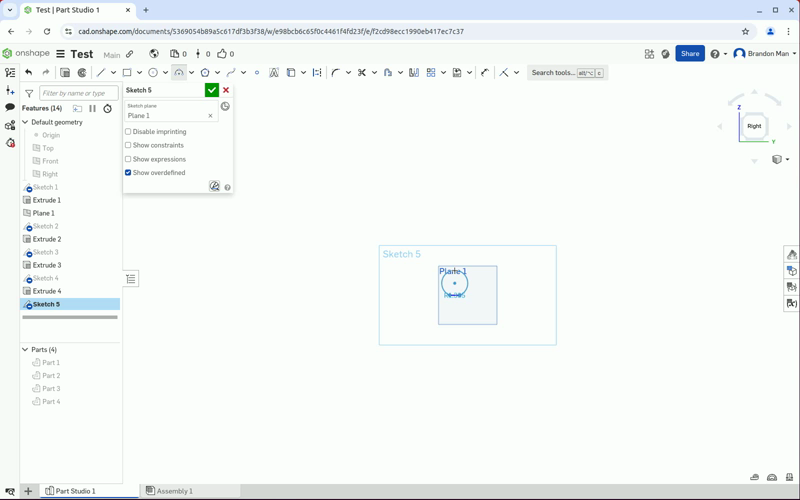
scroll(6)
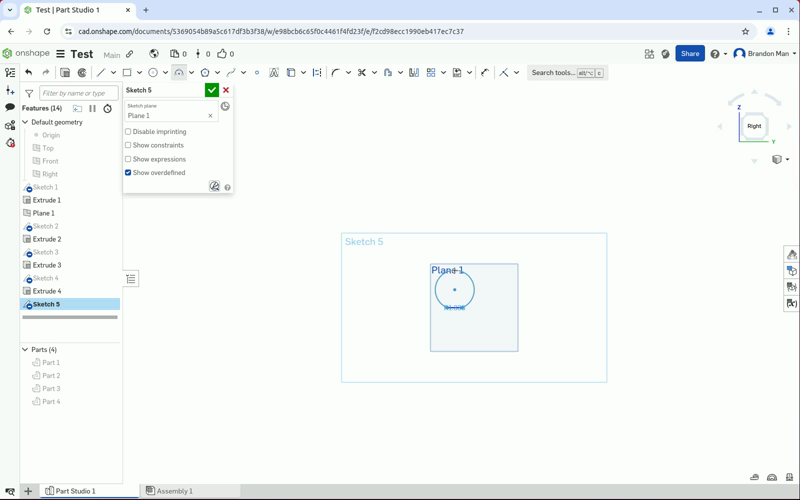
scroll(6)
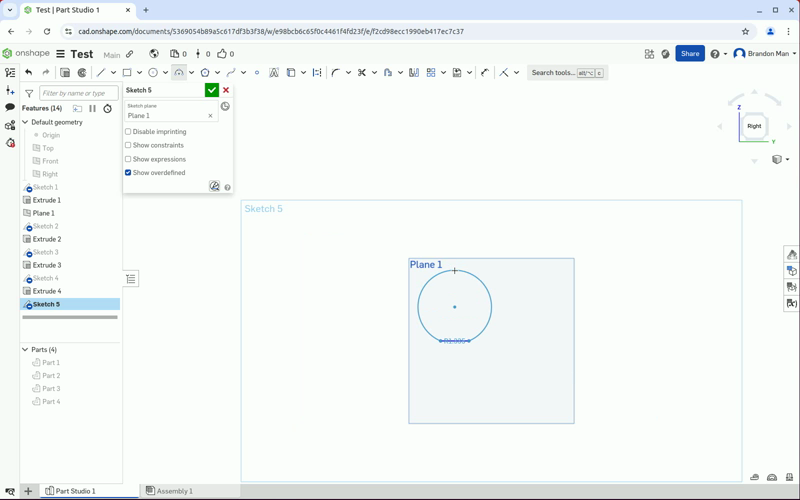
scroll(6)
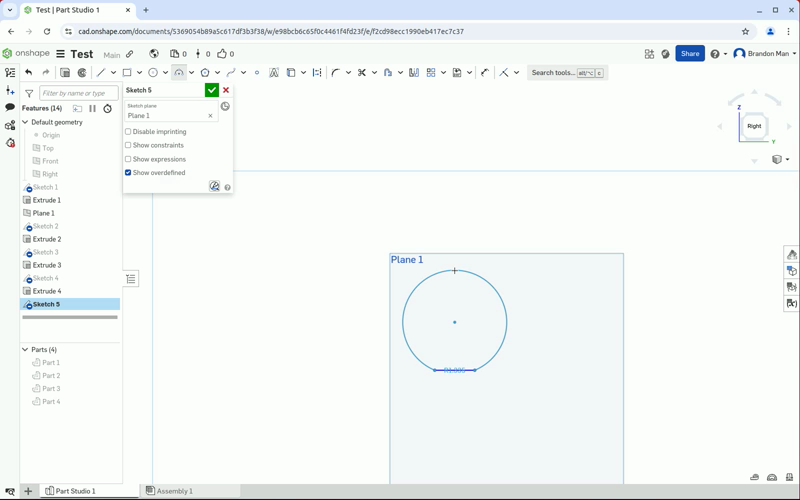
scroll(6)
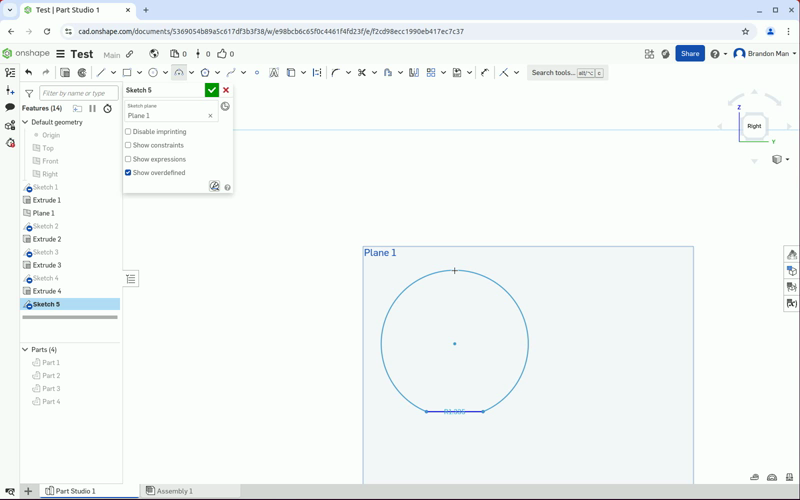
click(454, 270)
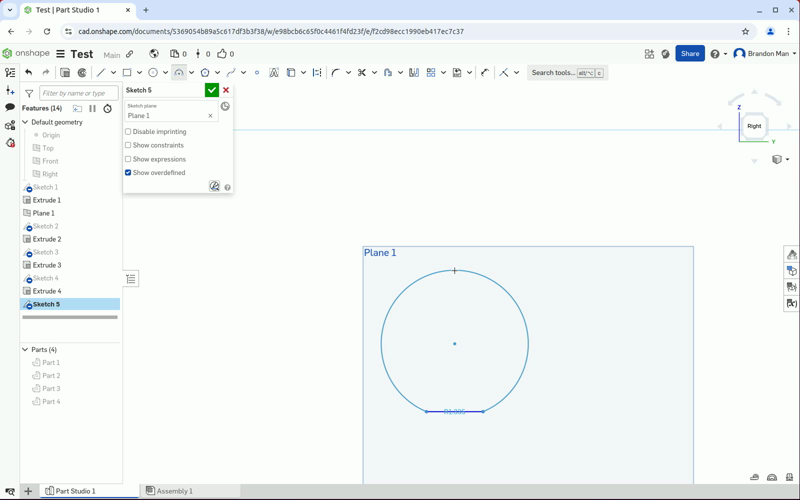
scroll(-6)
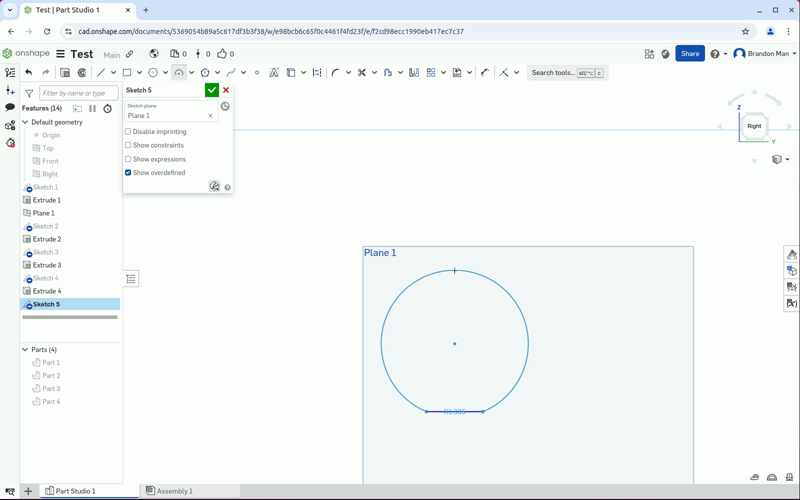
scroll(-6)
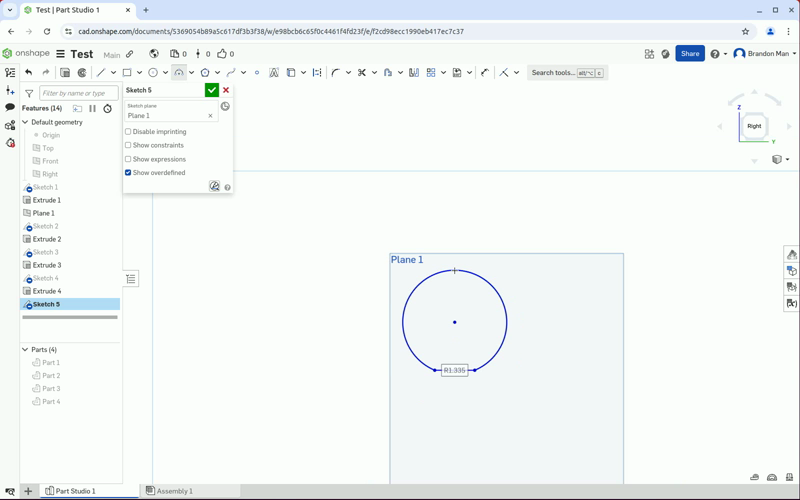
scroll(-6)
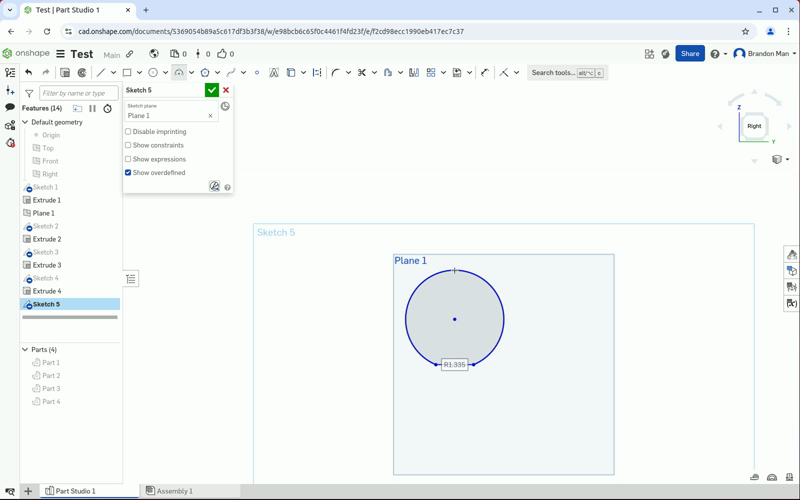
scroll(-6)
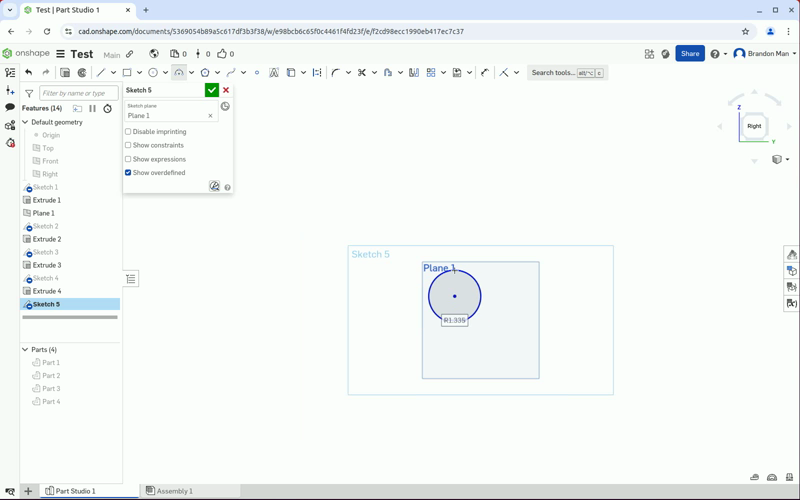
scroll(-6)
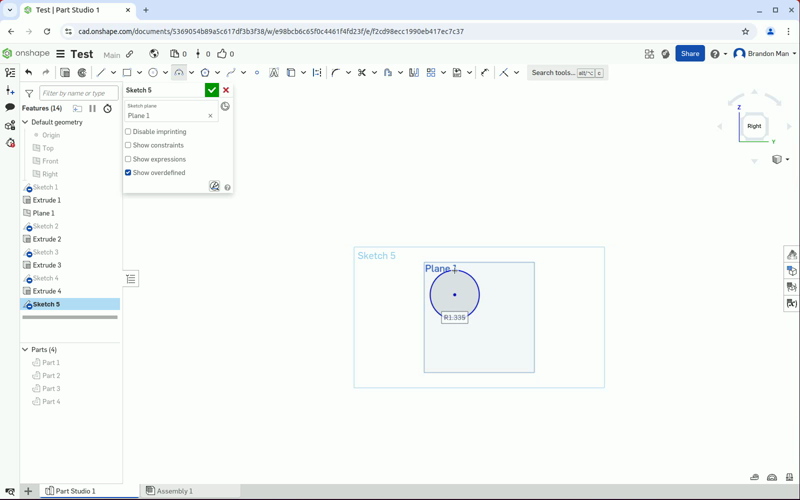
scroll(-6)
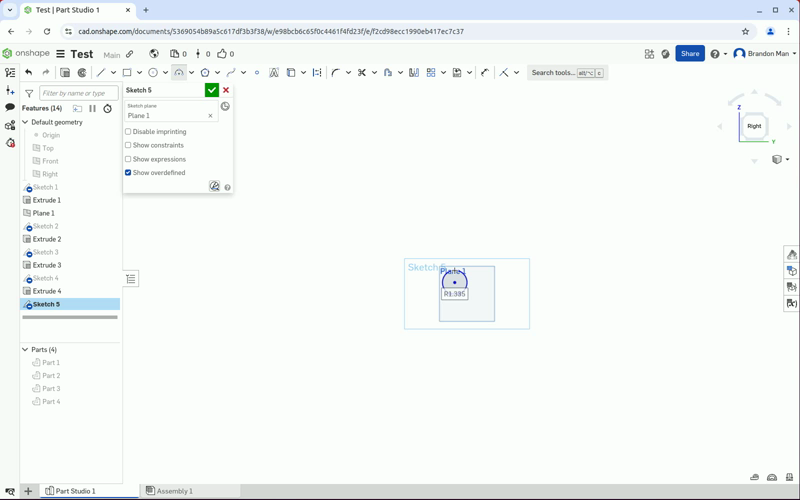
scroll(-6)
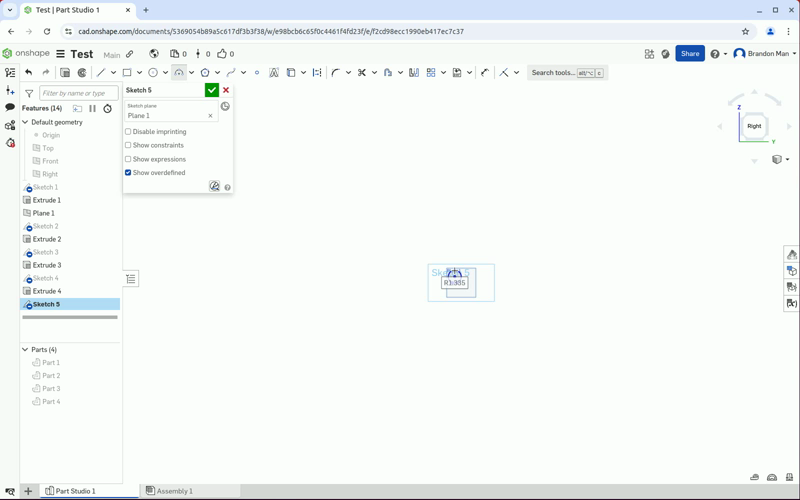
key_up(shift)
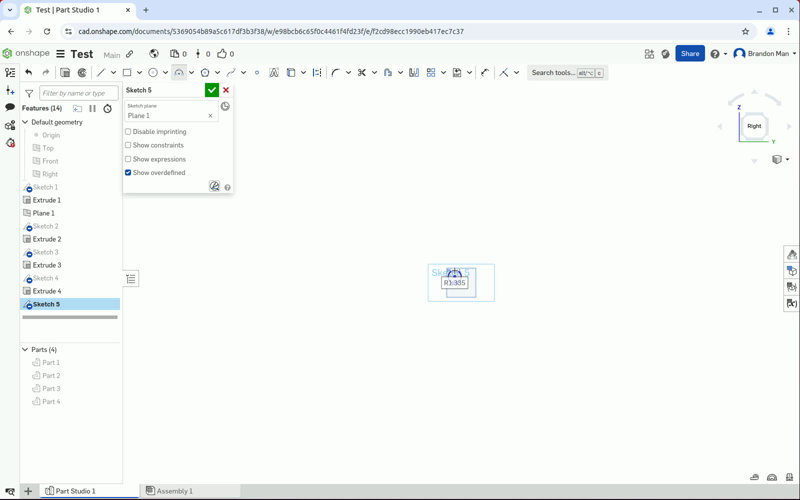
key(esc)
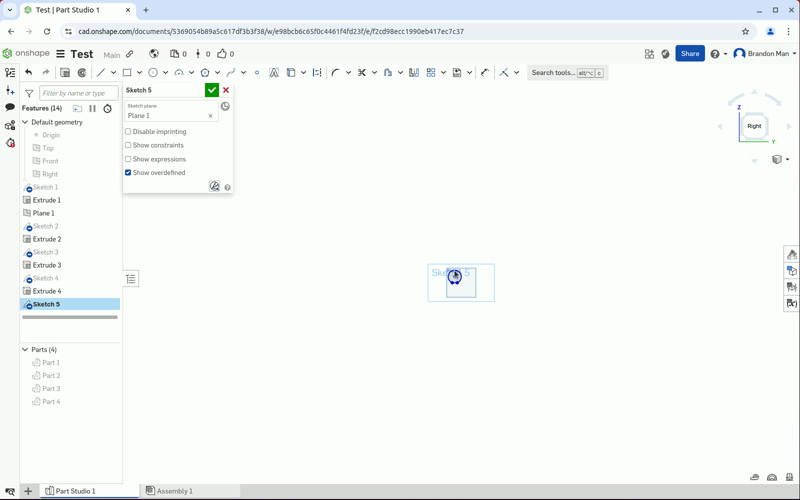
mouse_move(449, 277)
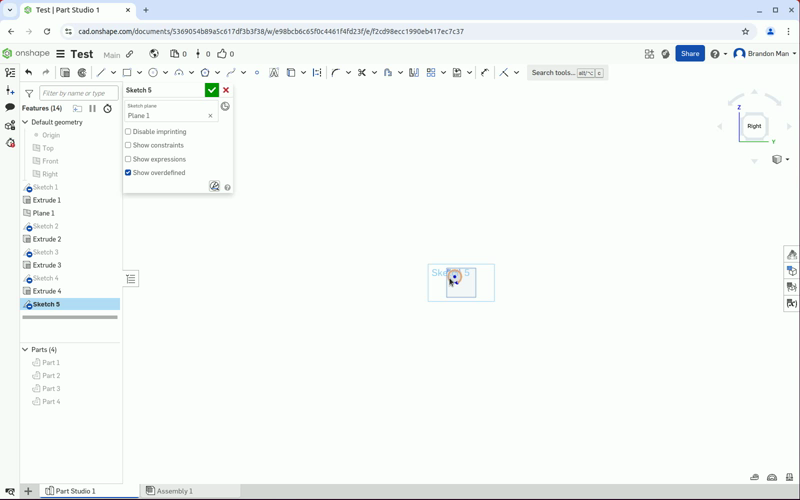
scroll(6)
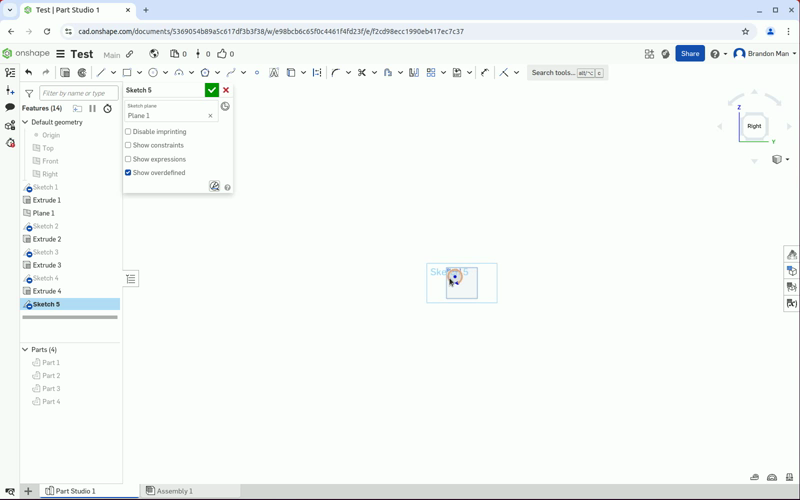
scroll(6)
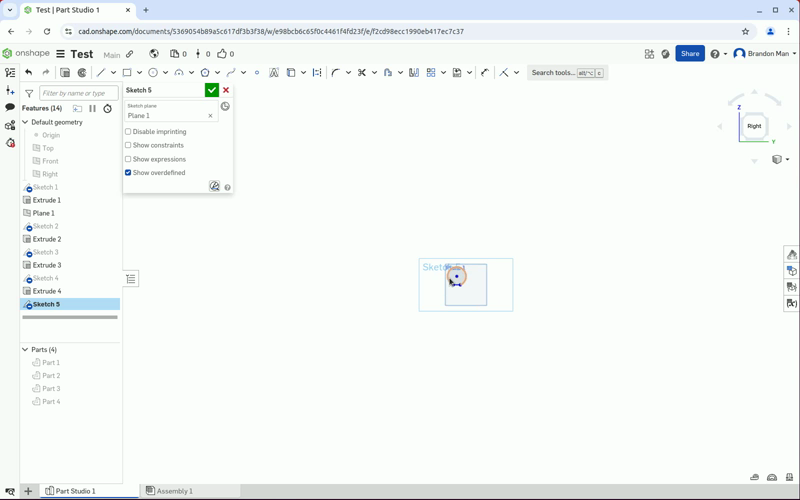
scroll(6)
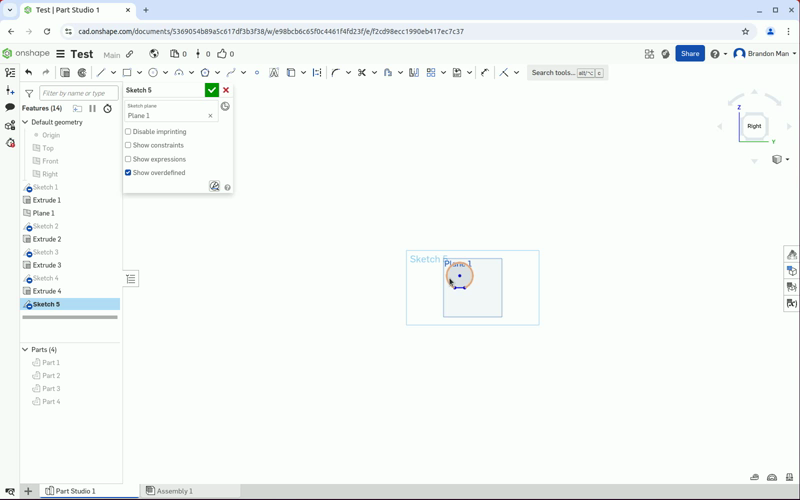
scroll(6)
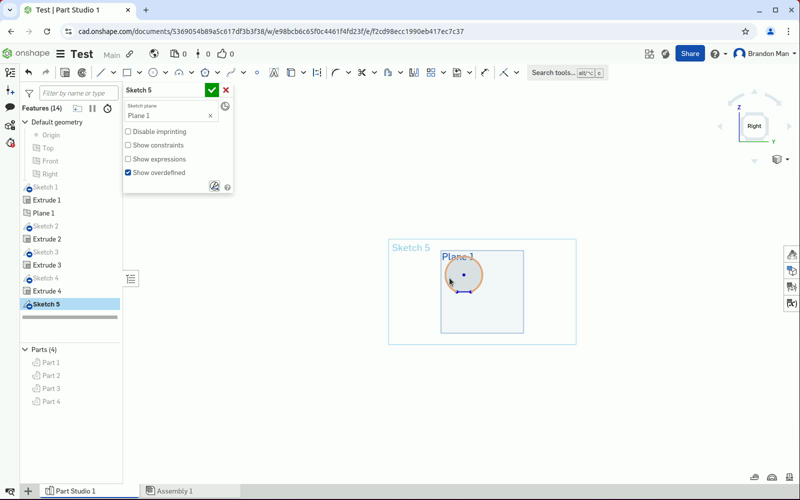
scroll(6)
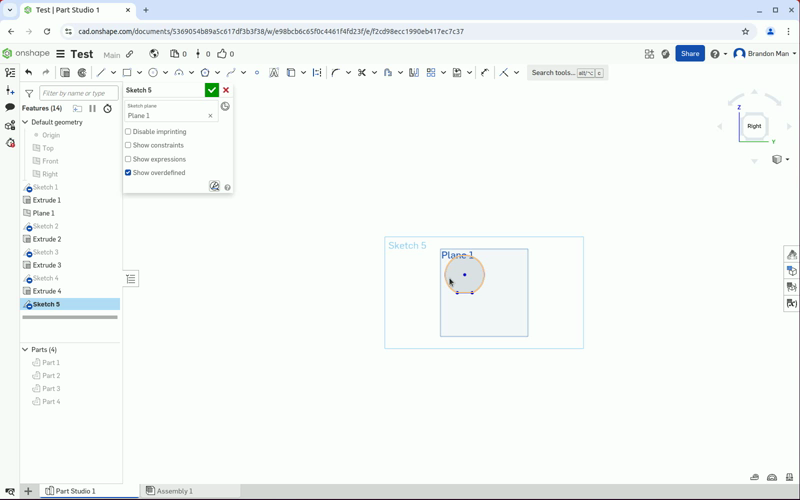
scroll(6)
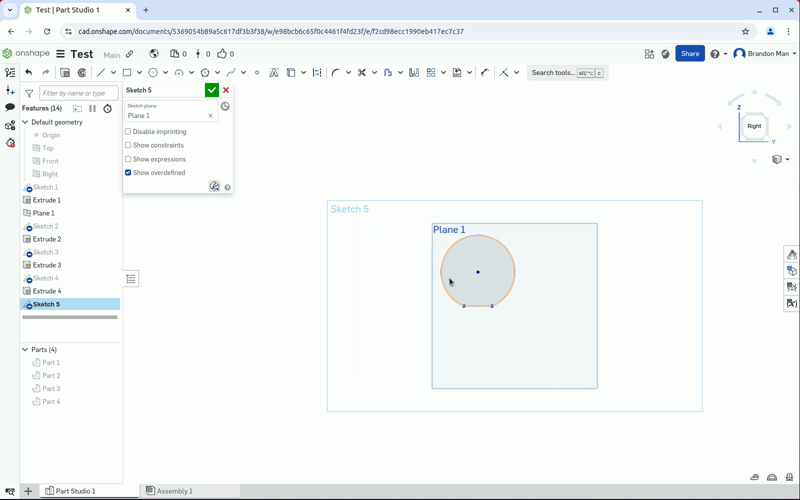
scroll(6)
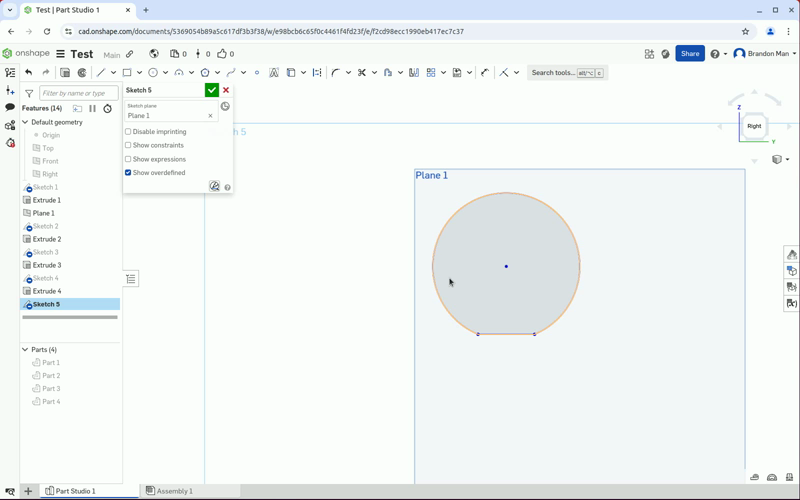
click(449, 277)
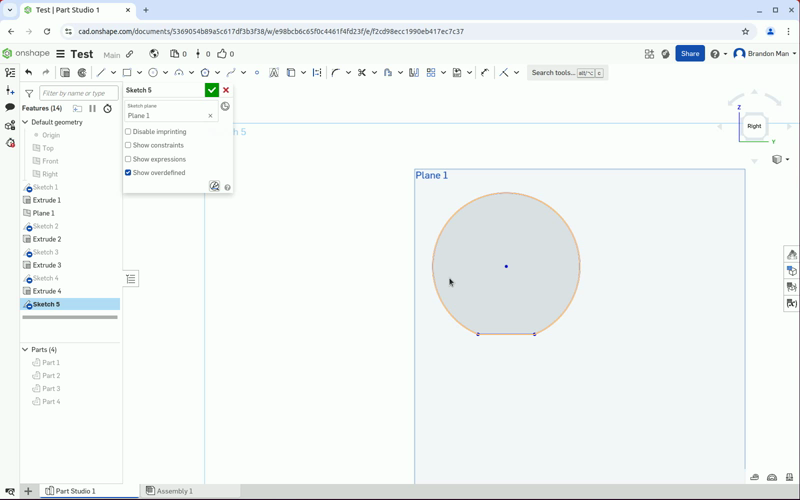
scroll(-6)
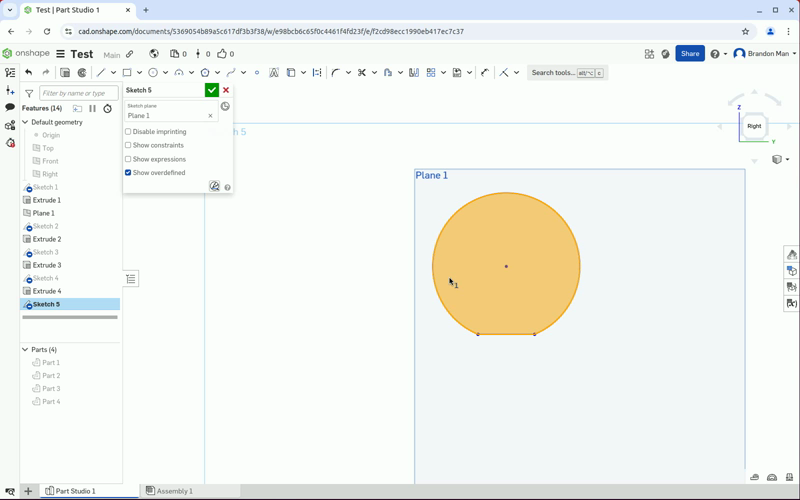
scroll(-6)
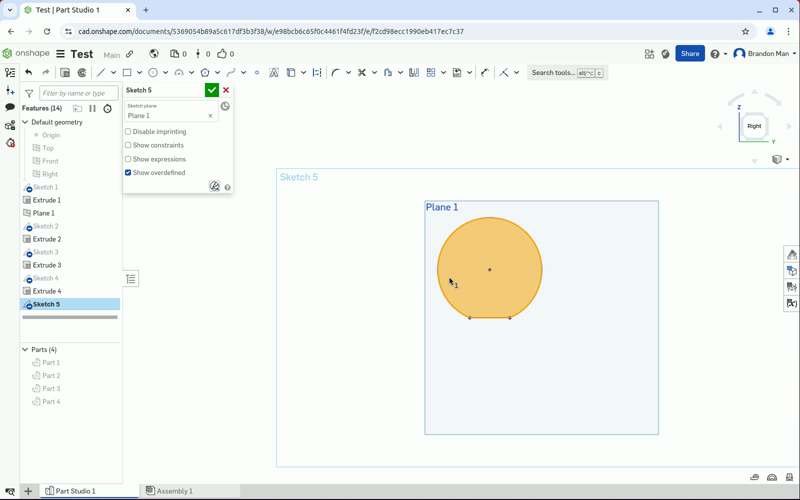
scroll(-6)
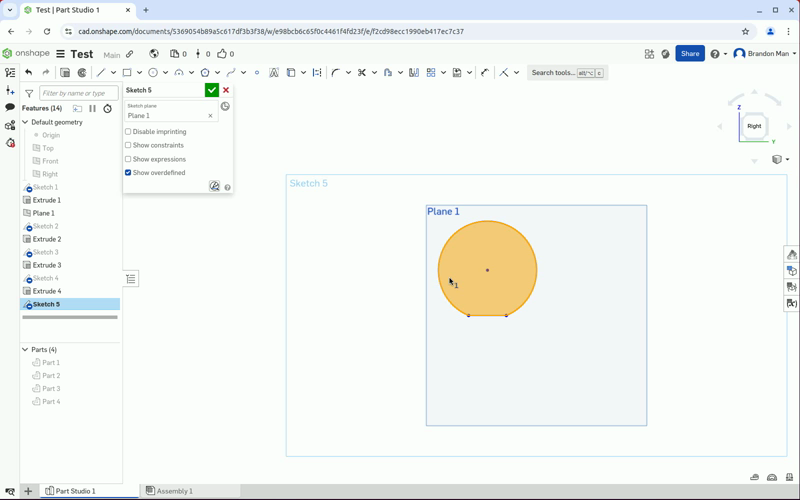
scroll(-6)
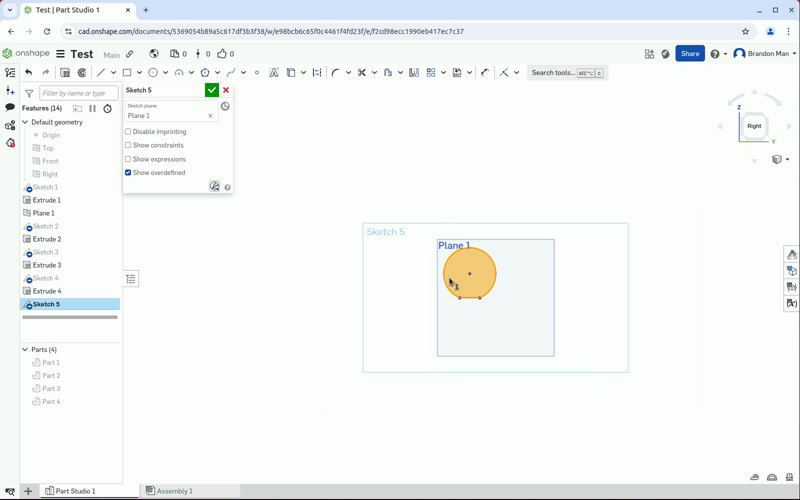
scroll(-6)
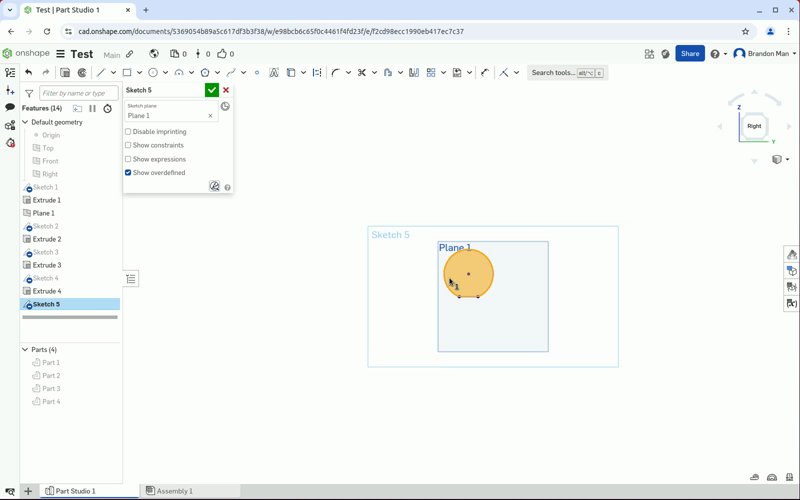
scroll(-6)
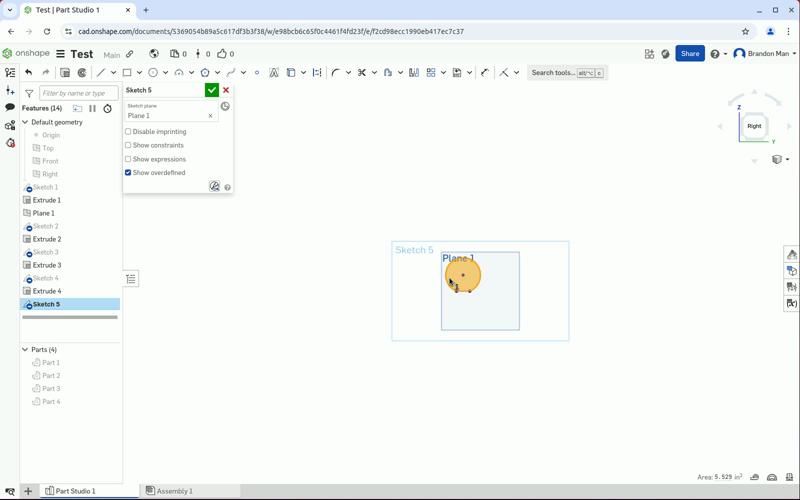
scroll(-6)
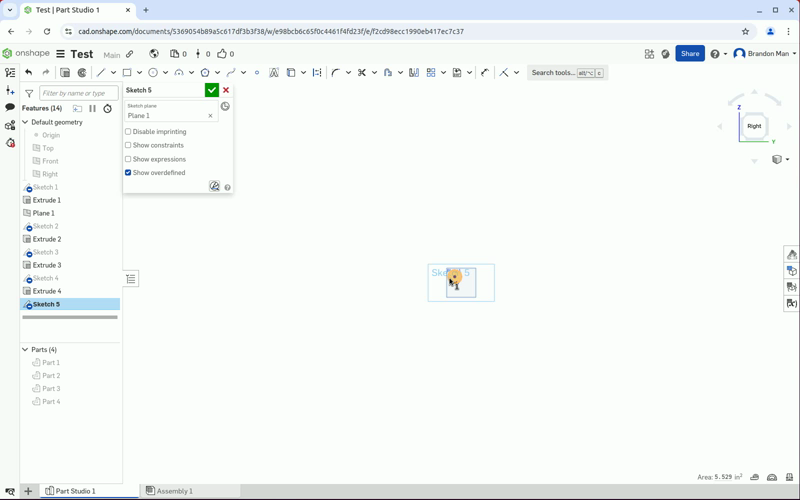
mouse_move(73, 352)
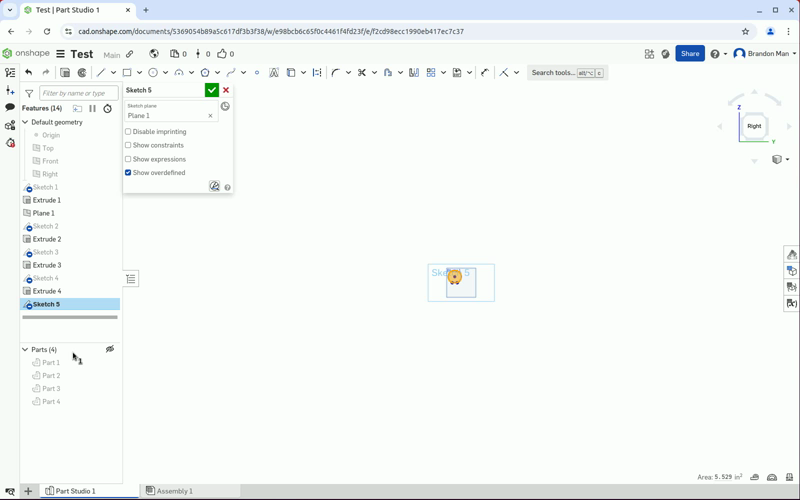
key(shift+y)
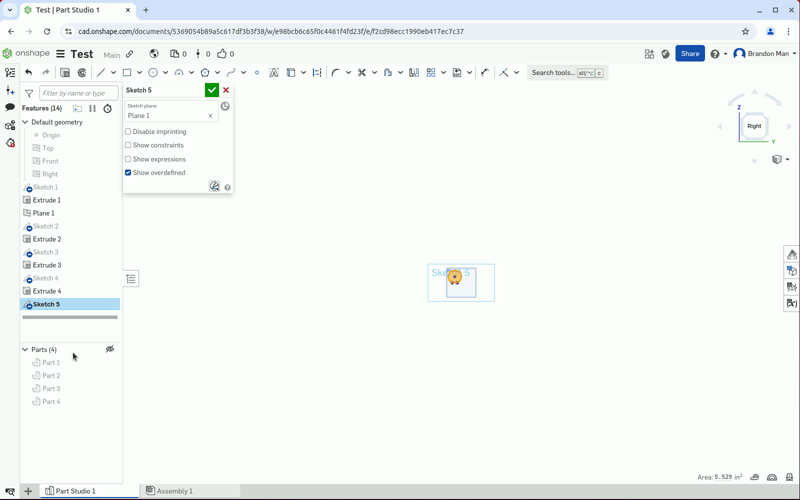
key(shift+e)
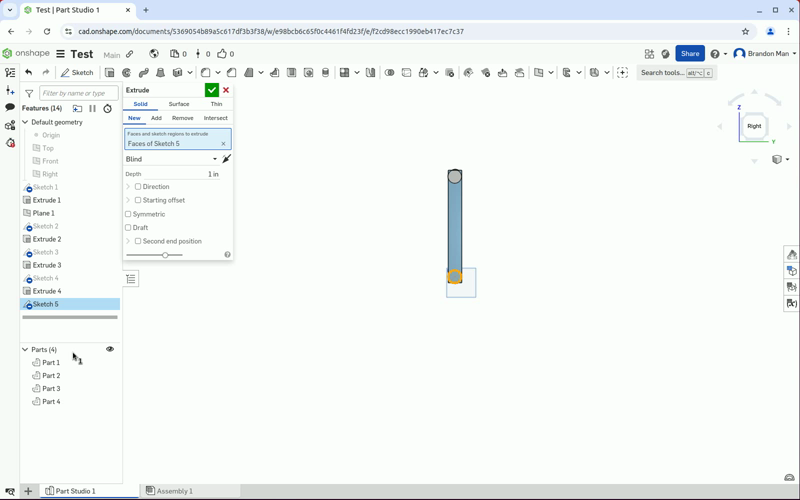
mouse_move(143, 106)
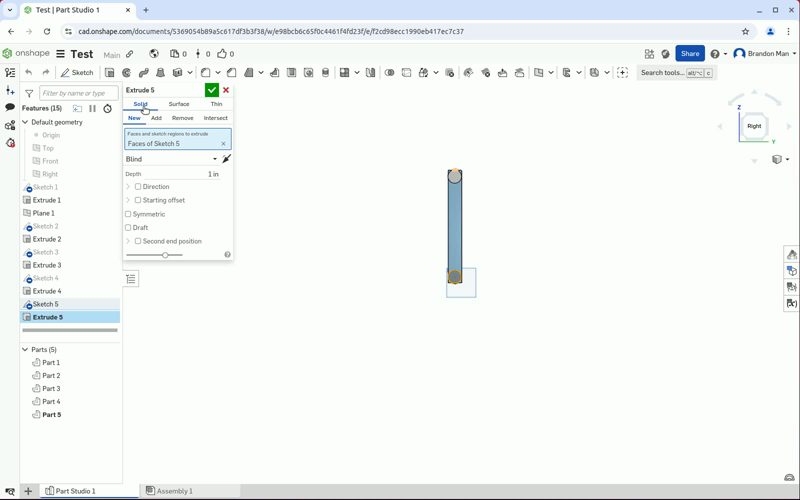
click(143, 106)
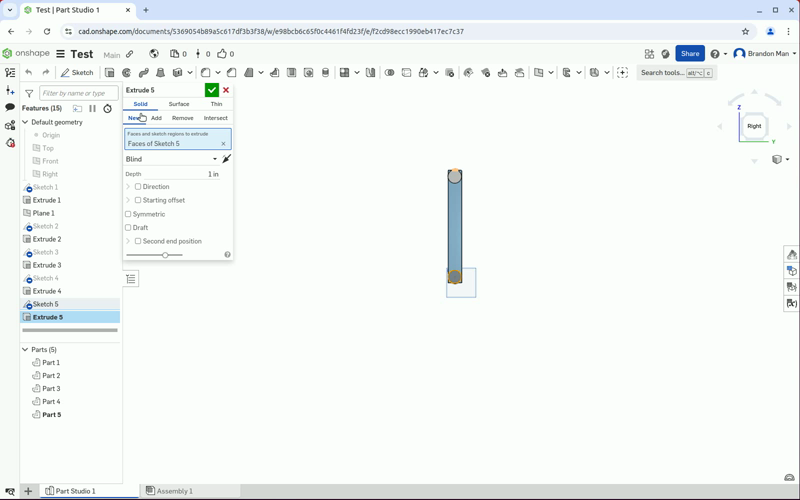
mouse_move(137, 120)
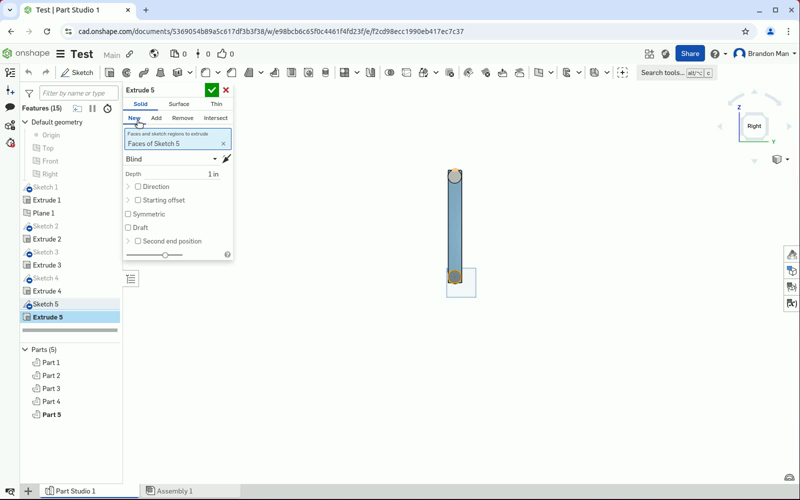
click(137, 120)
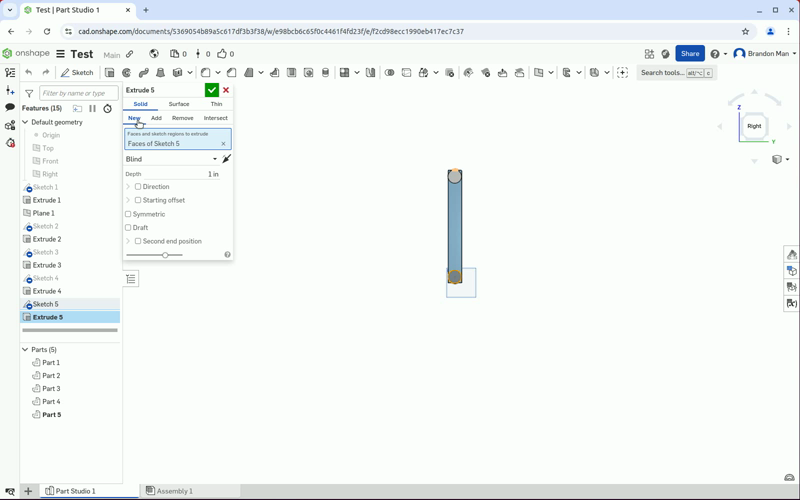
key(tab, 4)
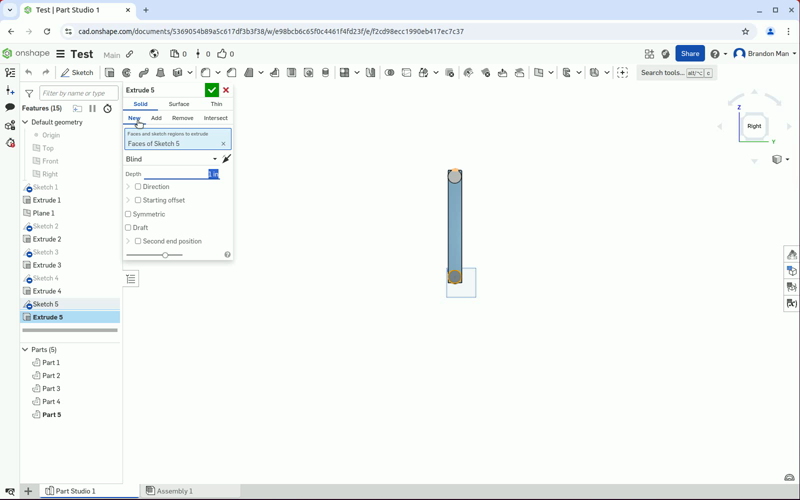
text(5.296)
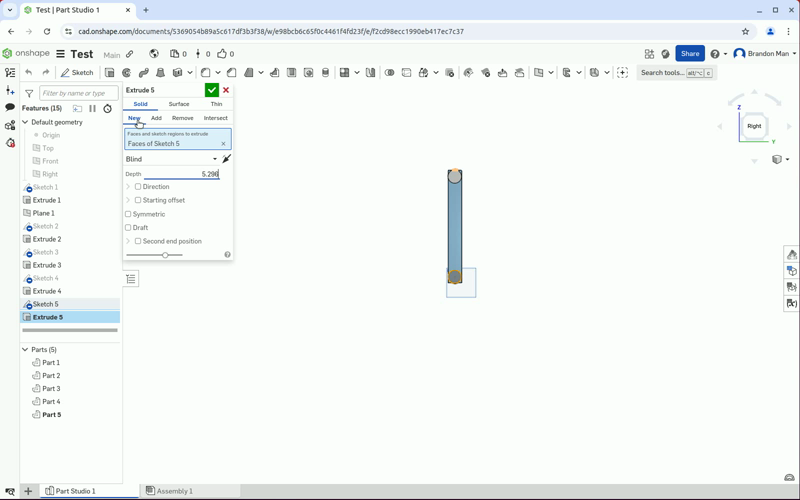
key(enter)
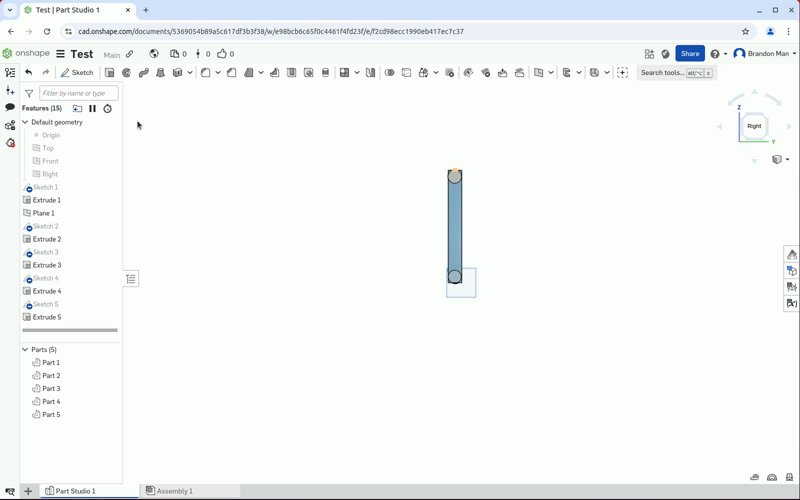
key(shift+h)
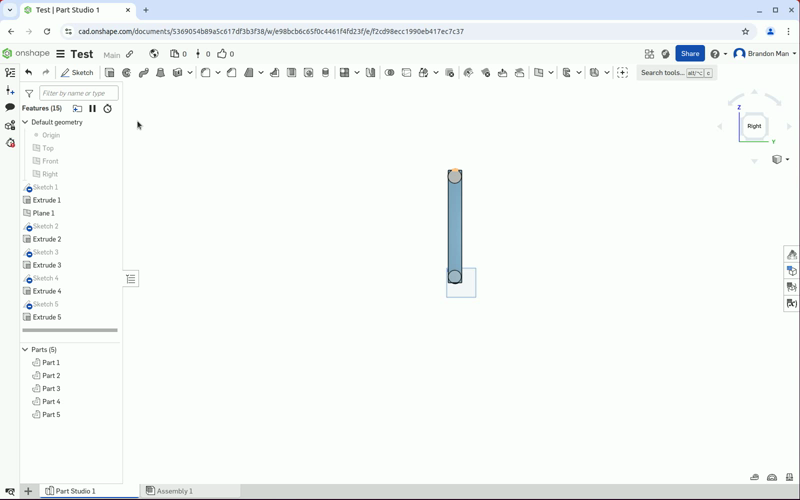
key(shift+h)
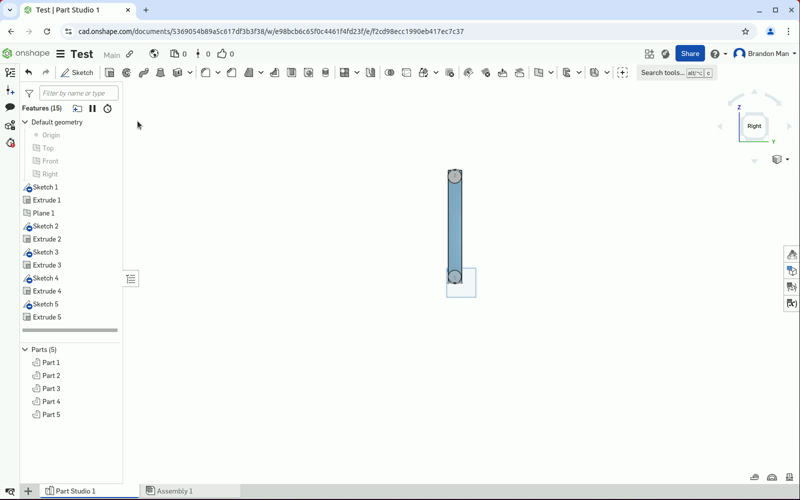
key(shift+7)
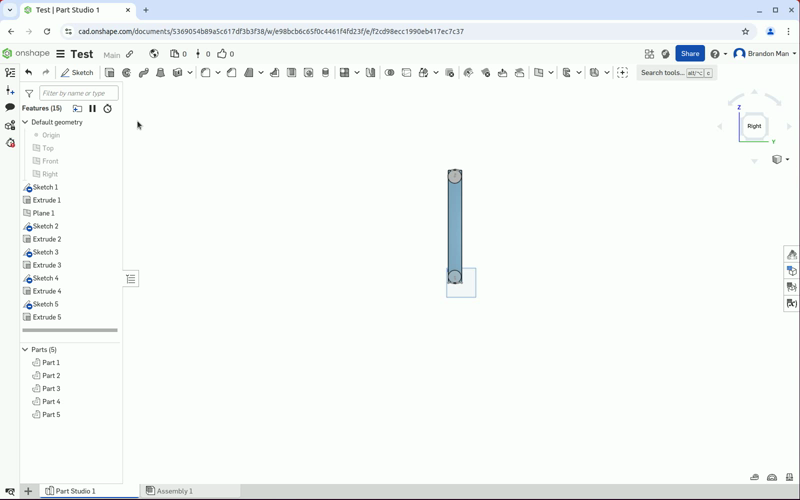
key(right, 2)
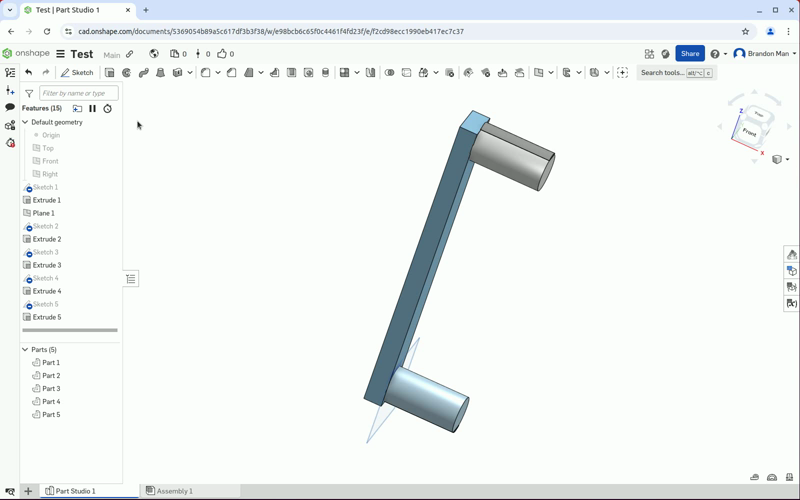
key(down, 2)
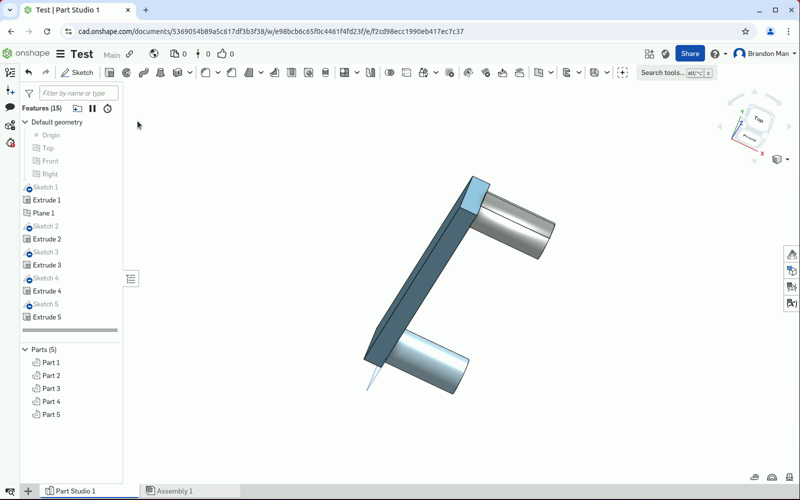
key(up, 2)
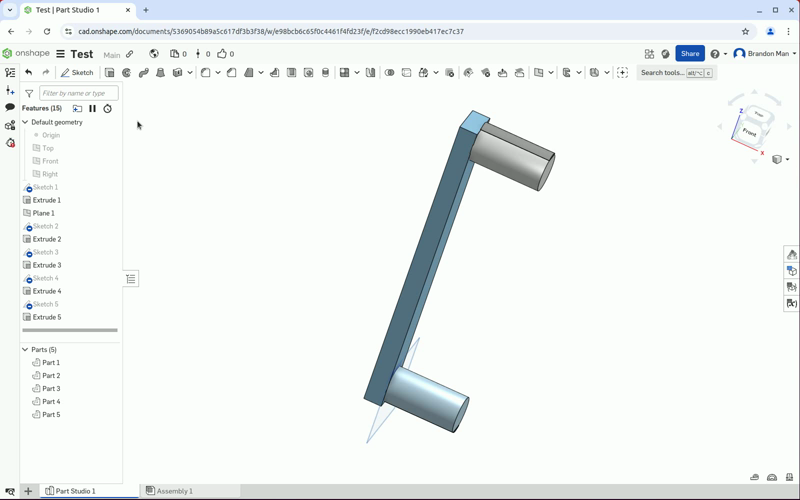
key(left, 2)
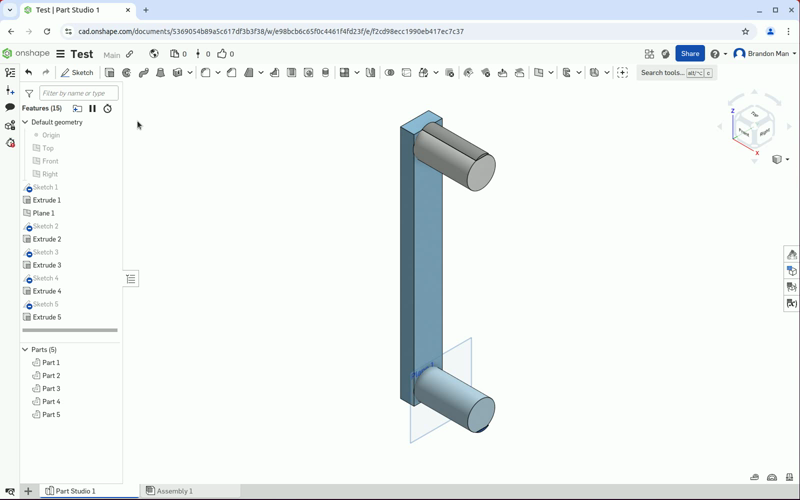
mouse_move(73, 189)
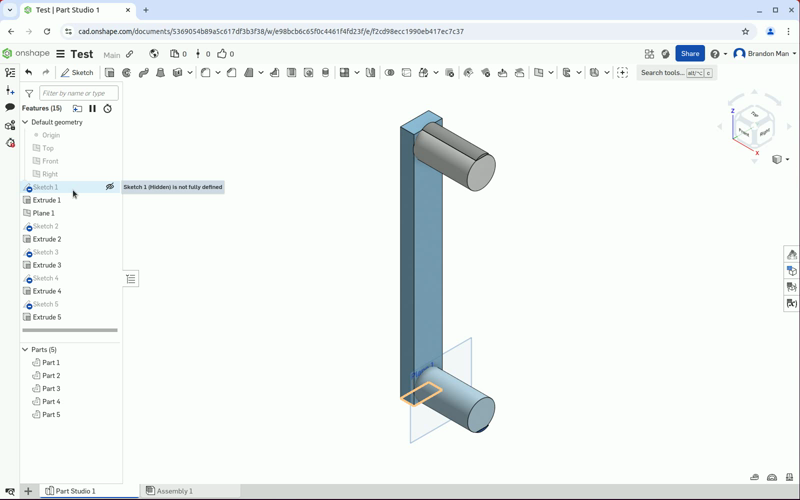
click(73, 189)